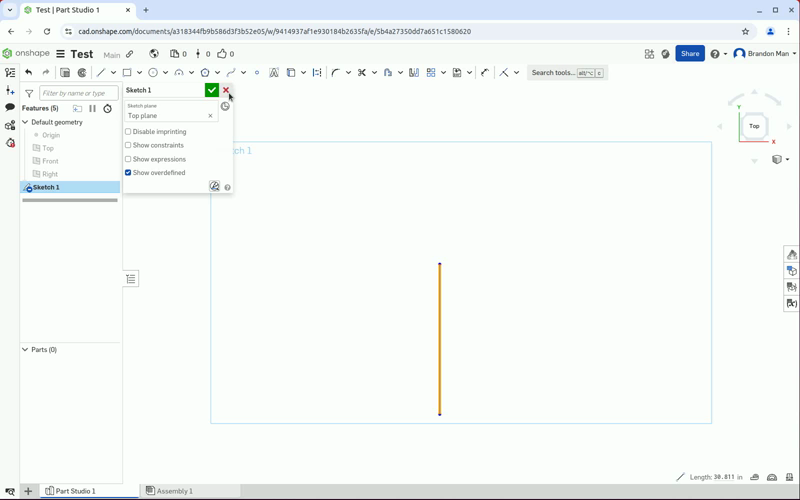
key(shift+h)
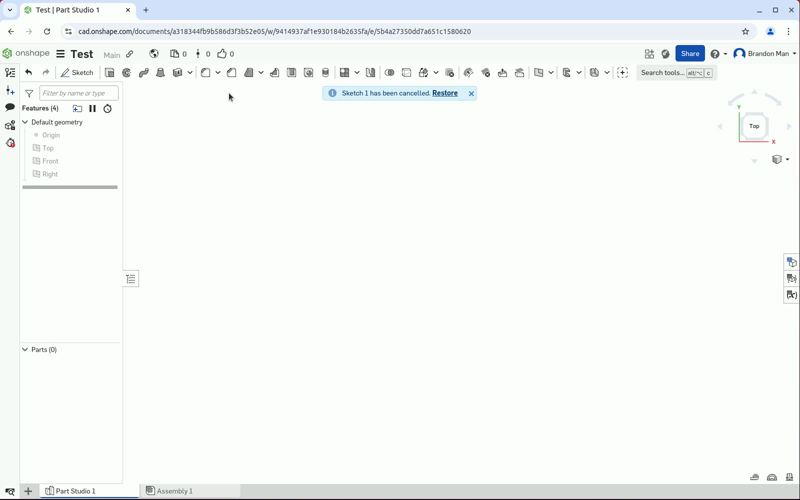
mouse_move(73, 352)
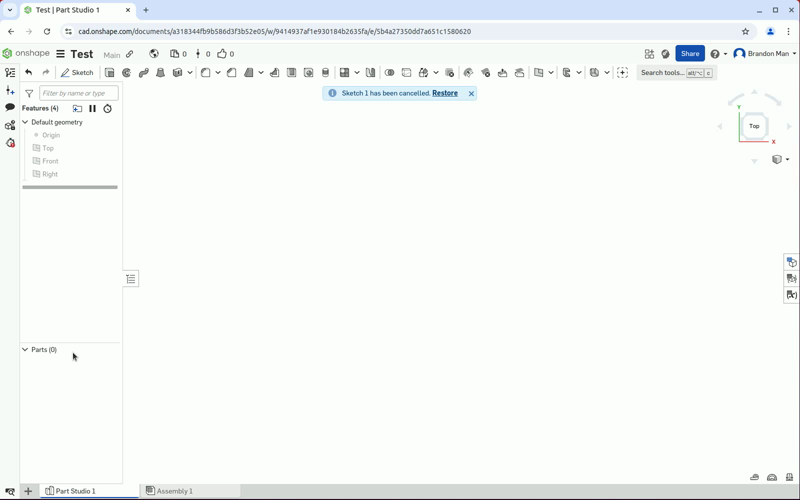
key(y)
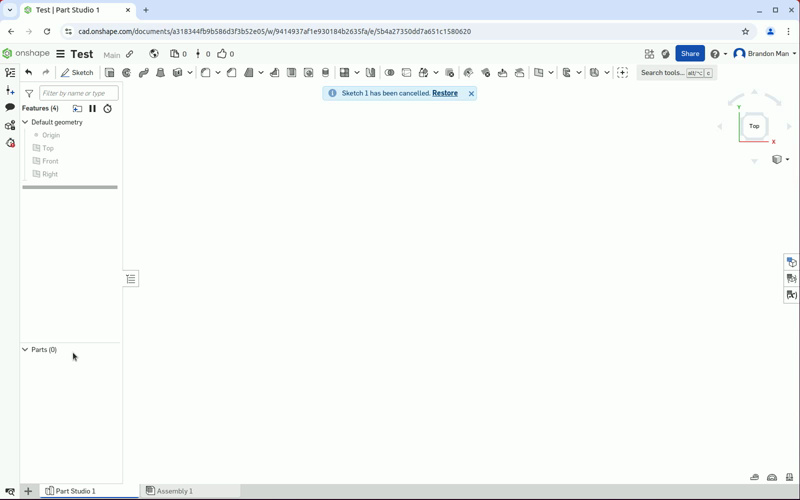
key(shift+p)
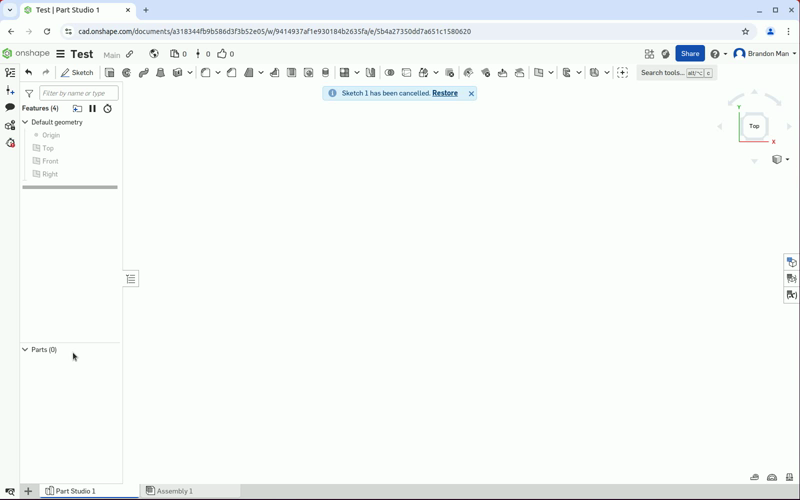
key(space)
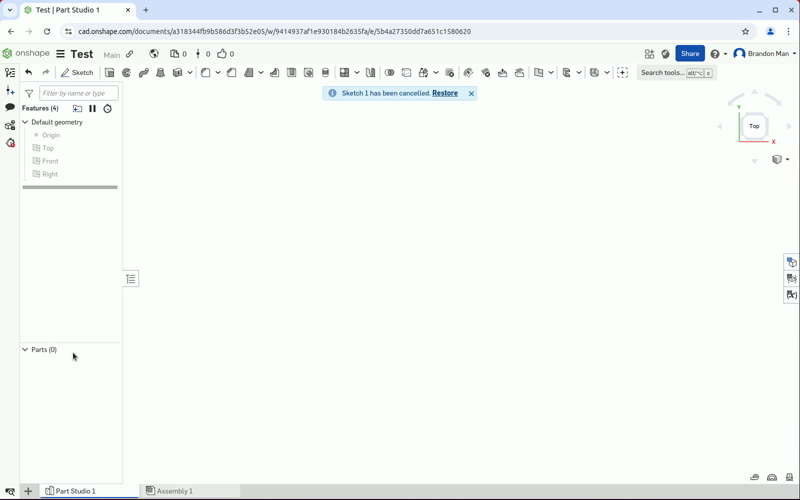
key_down(shift)
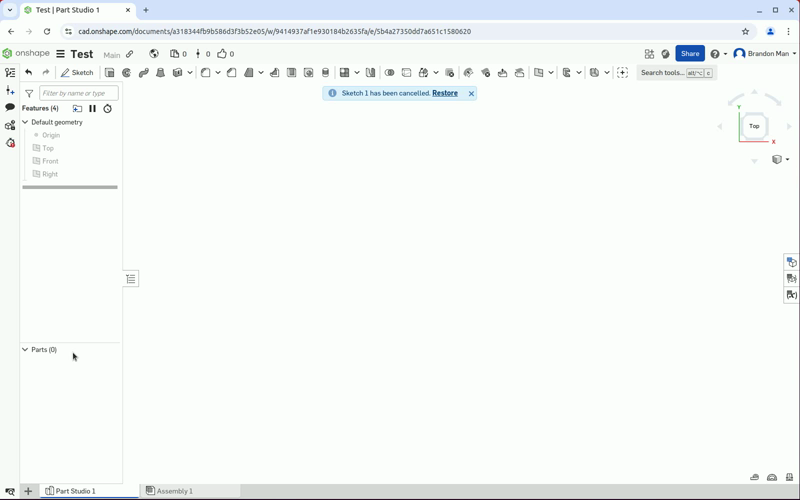
key(up)
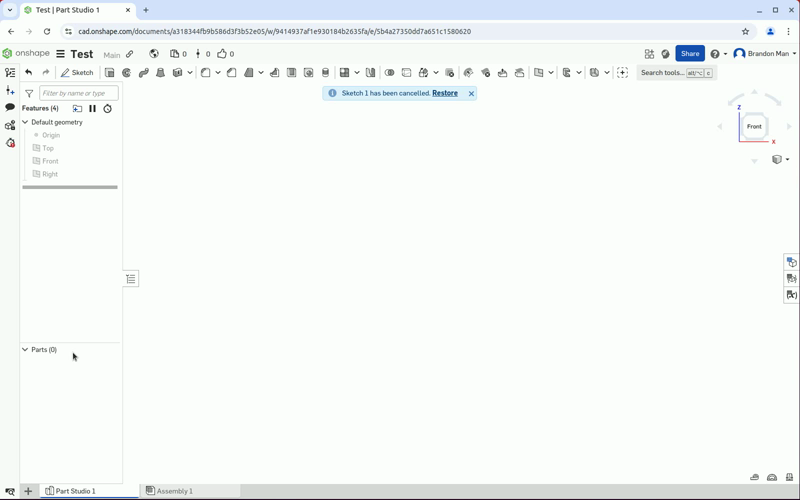
key_up(shift)
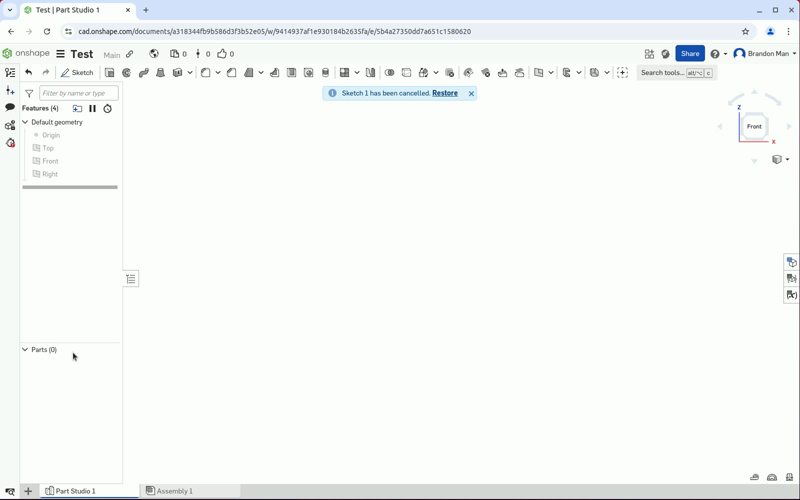
mouse_move(73, 352)
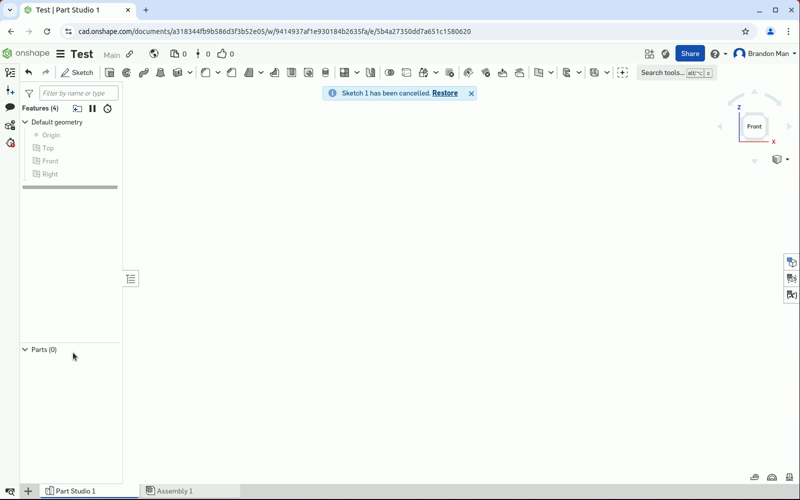
key(shift+y)
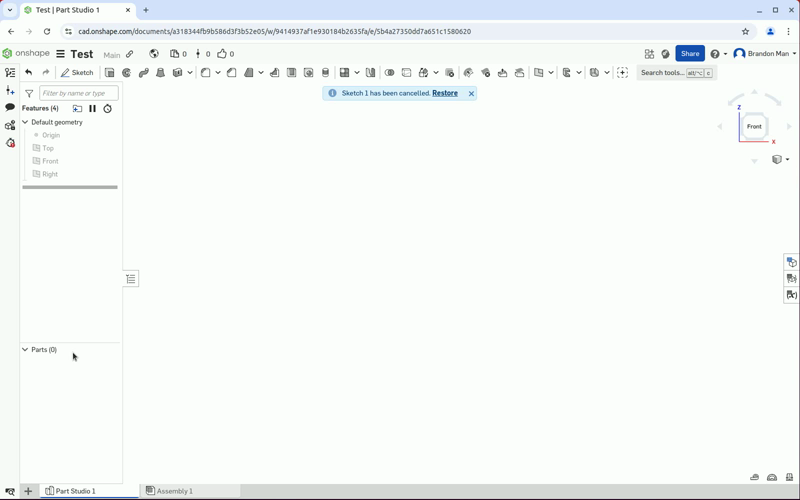
key(shift+s)
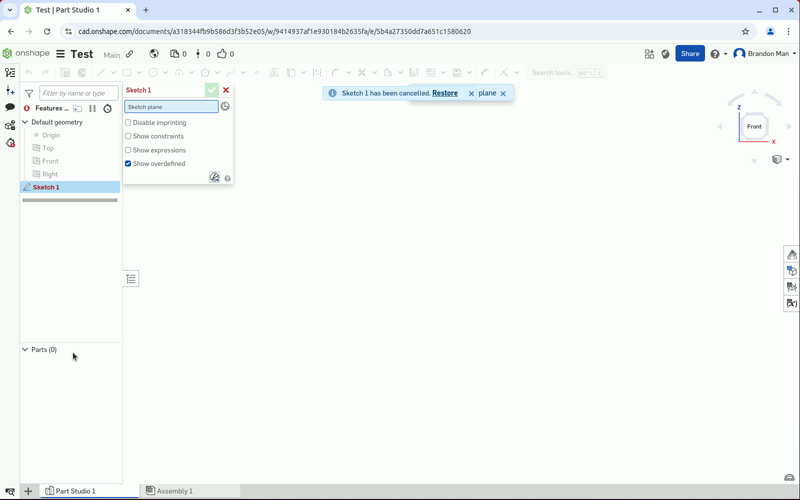
mouse_move(73, 163)
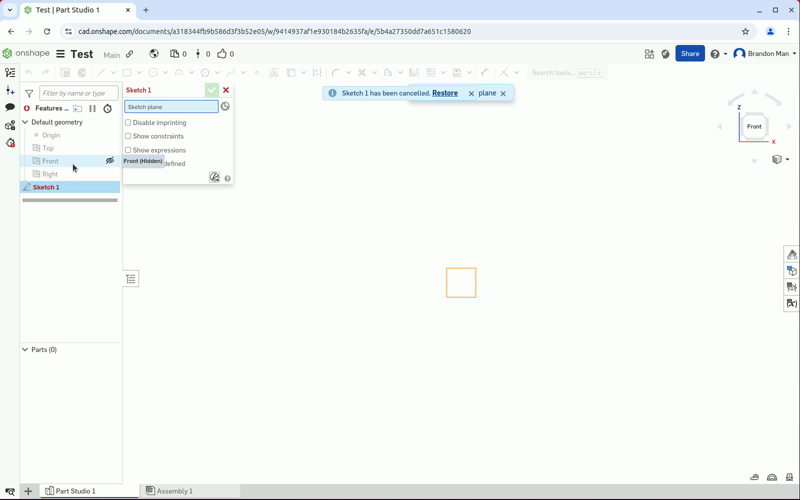
click(73, 163)
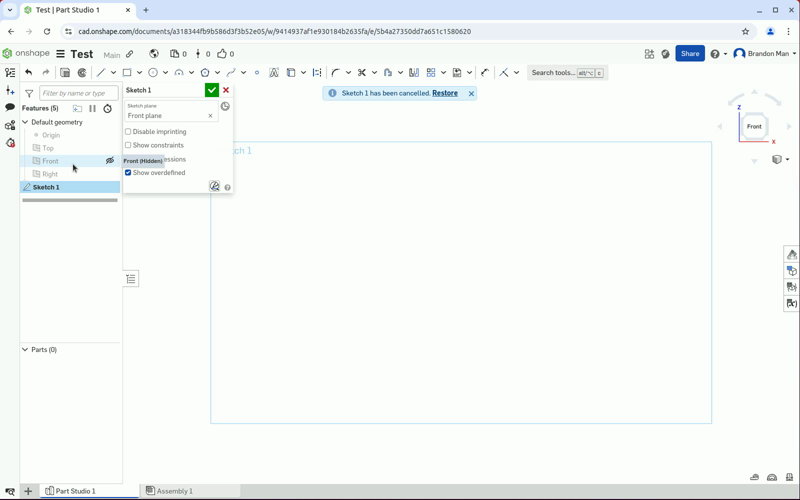
mouse_move(73, 352)
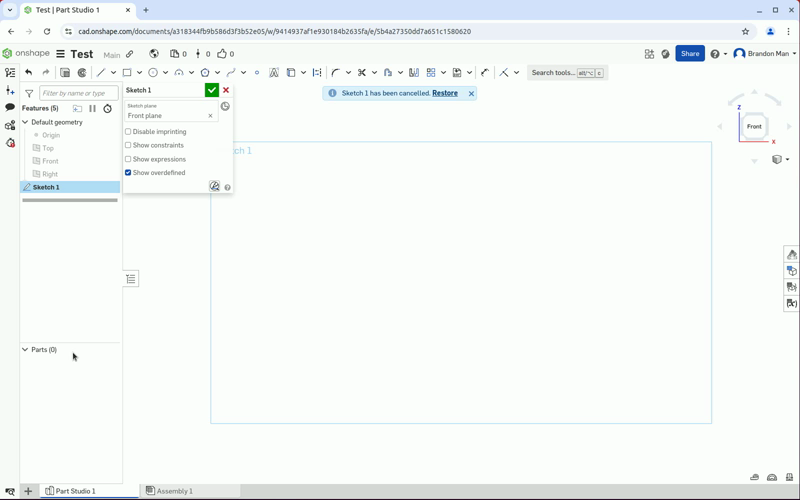
key(y)
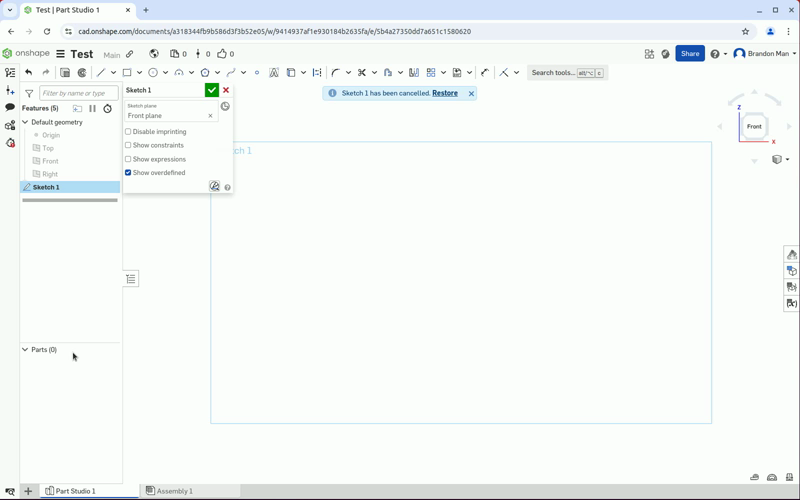
key(l)
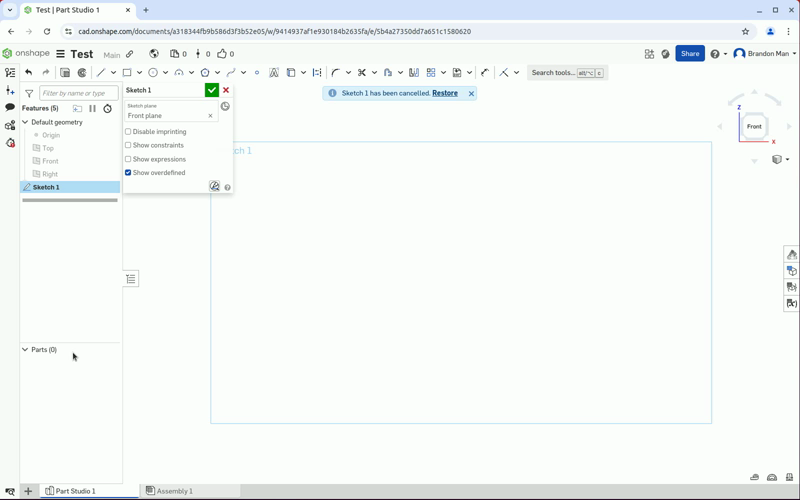
key_down(shift)
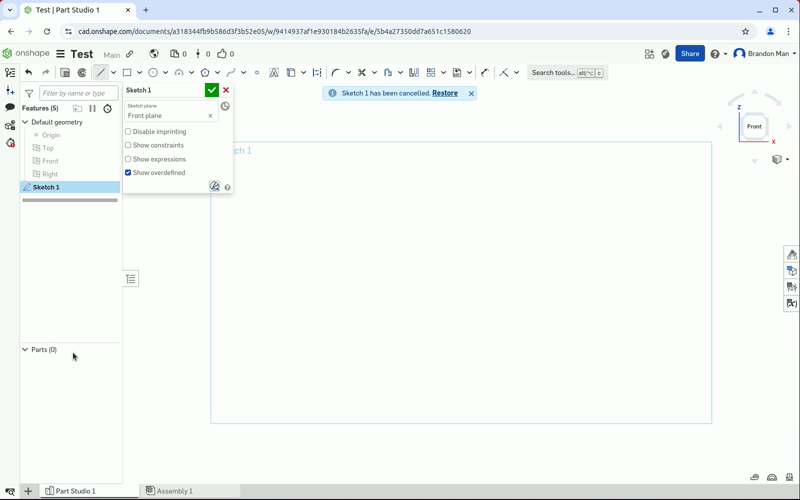
mouse_move(358, 284)
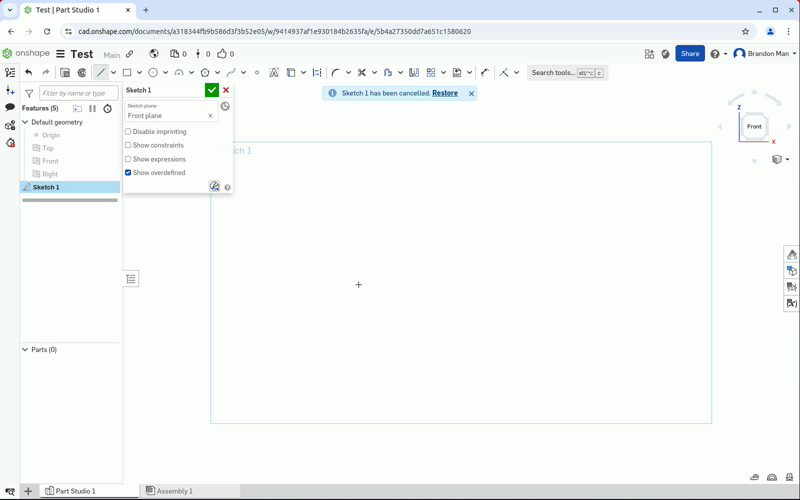
click(358, 284)
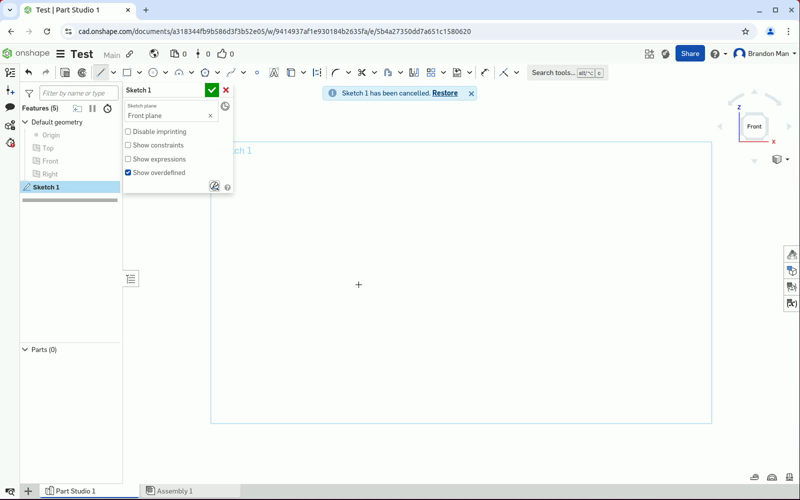
key_up(shift)
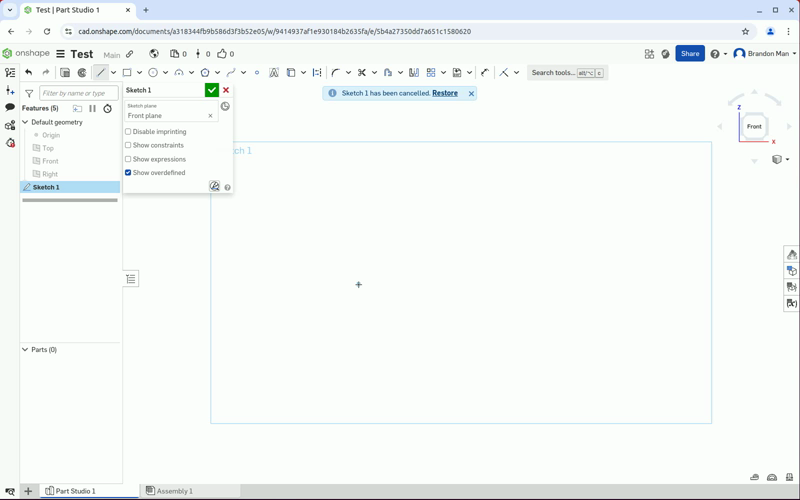
key_down(shift)
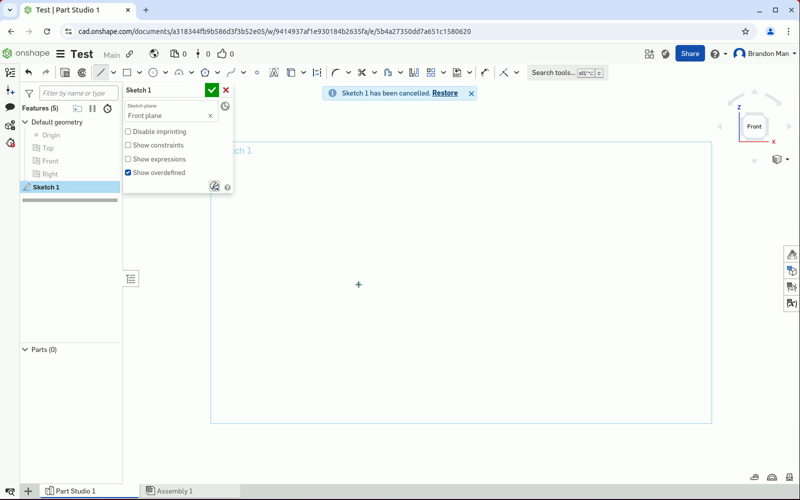
mouse_move(388, 284)
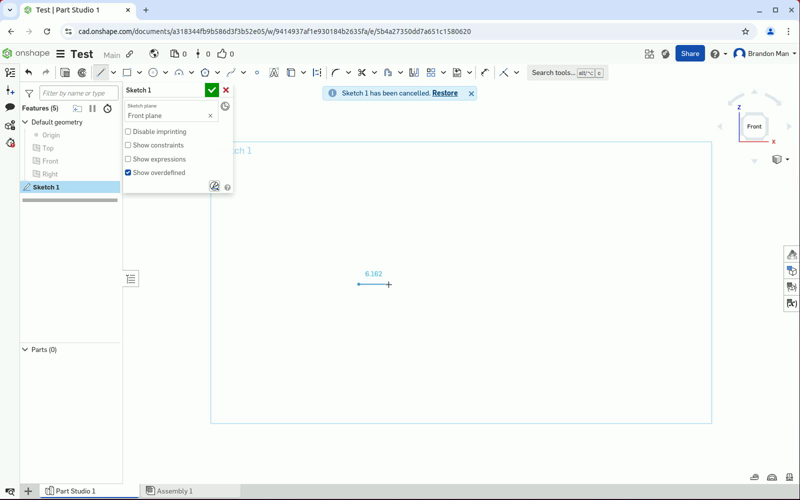
mouse_move(384, 284)
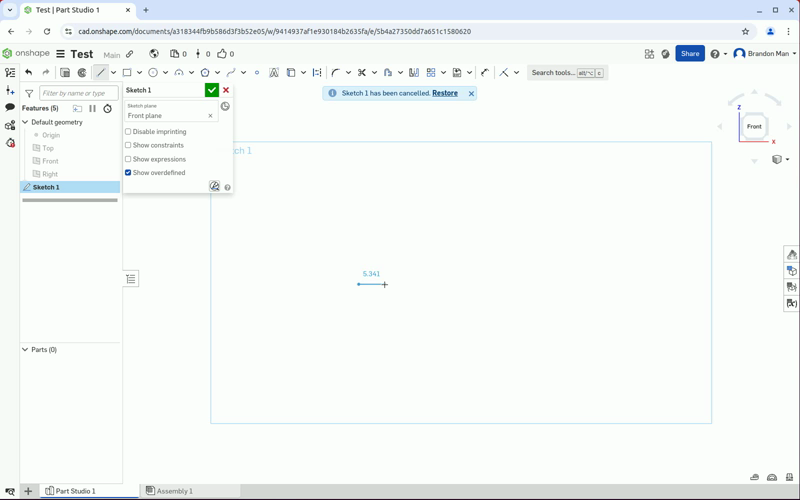
click(384, 284)
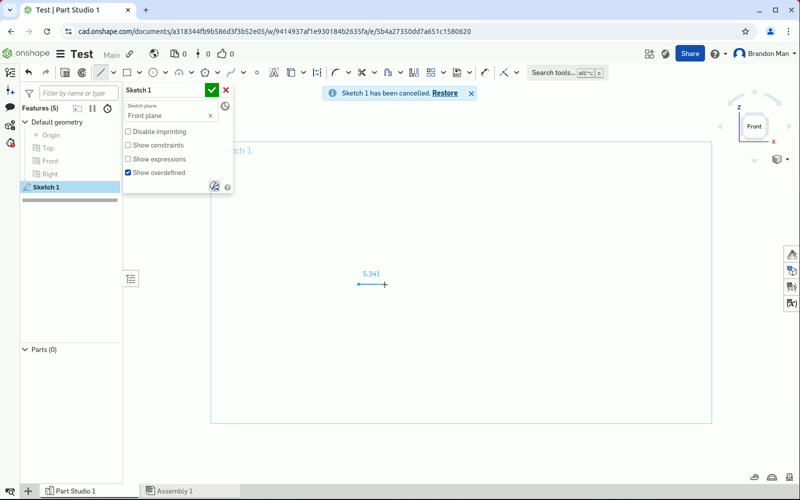
key_up(shift)
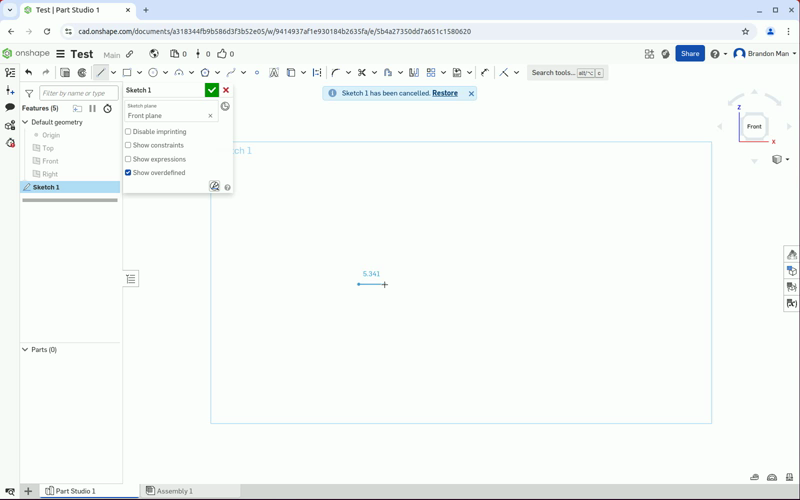
key_down(shift)
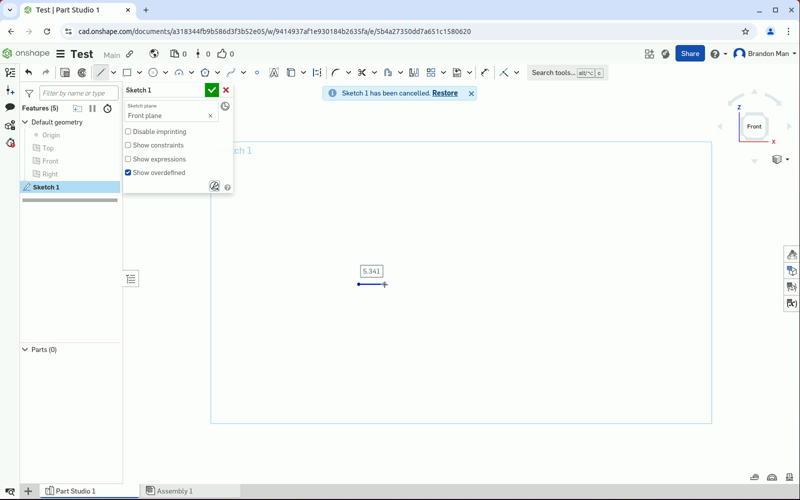
mouse_move(384, 172)
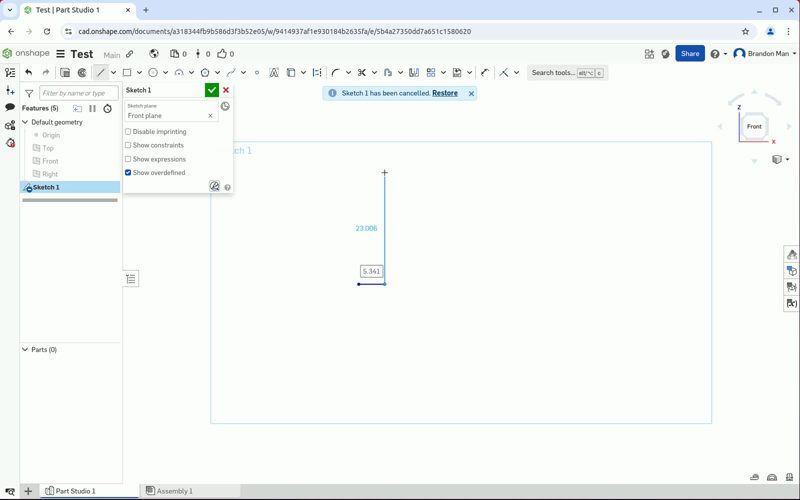
click(384, 172)
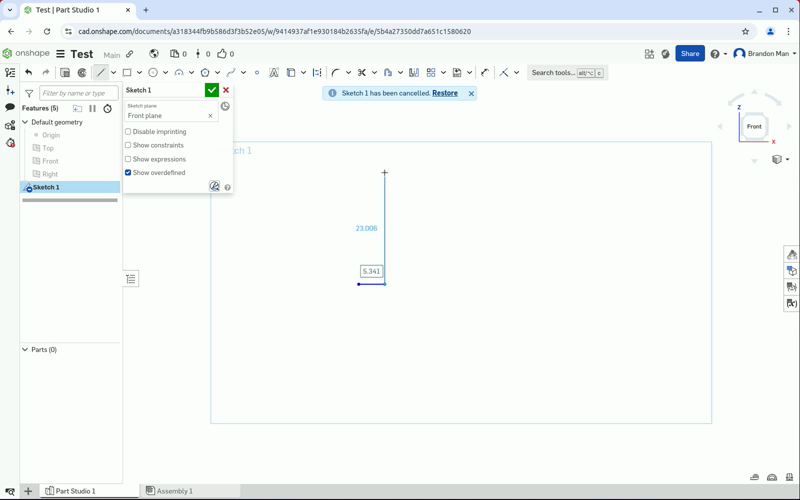
key_up(shift)
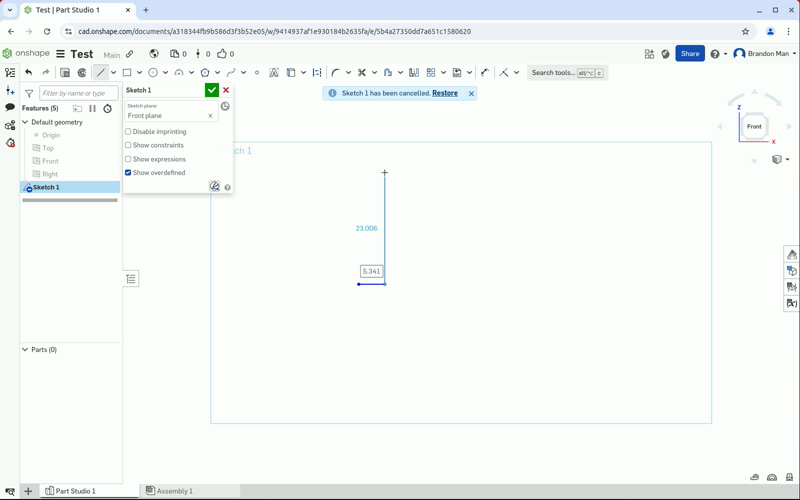
key_down(shift)
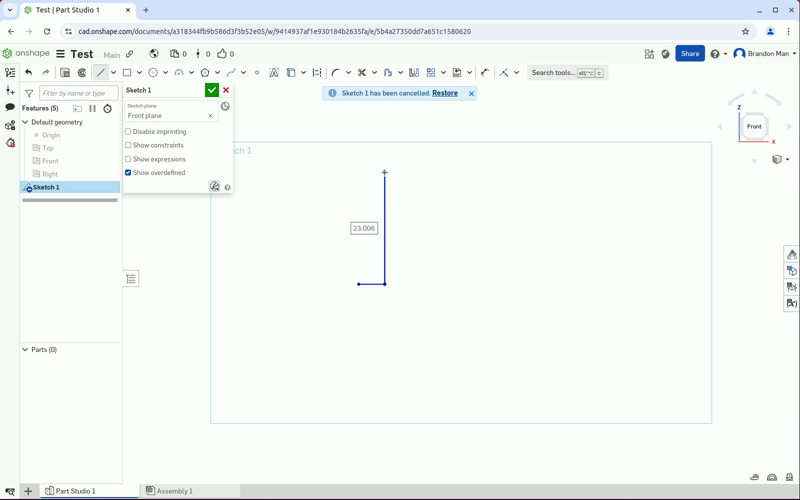
mouse_move(537, 172)
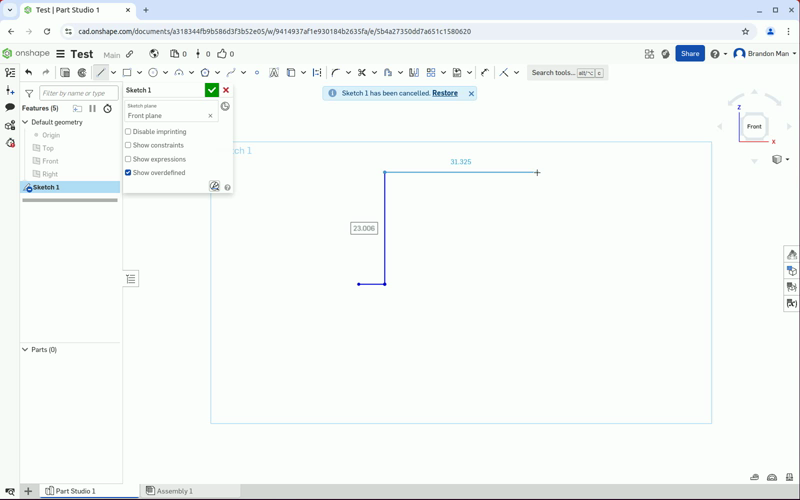
click(537, 172)
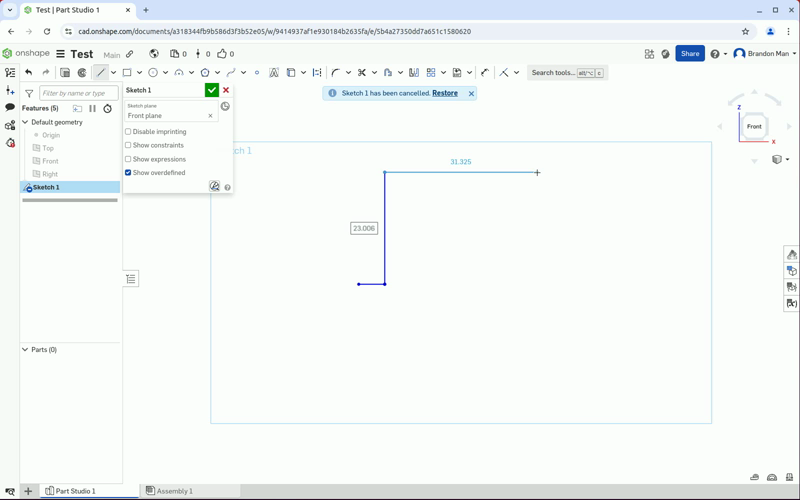
key_up(shift)
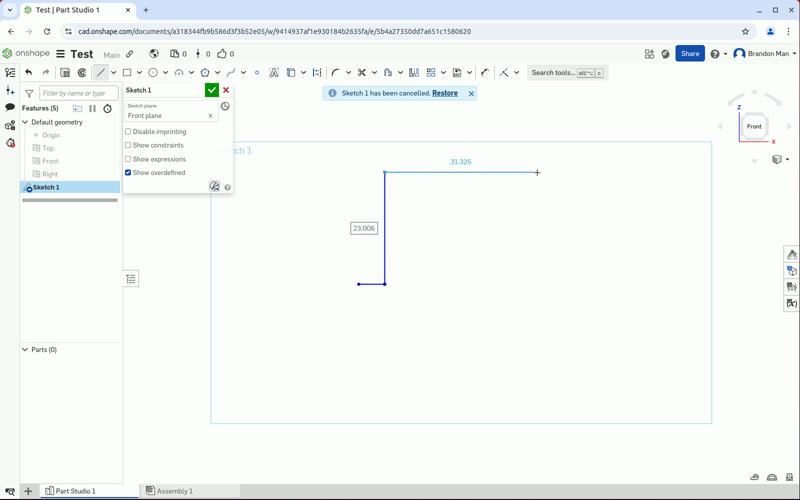
key_down(shift)
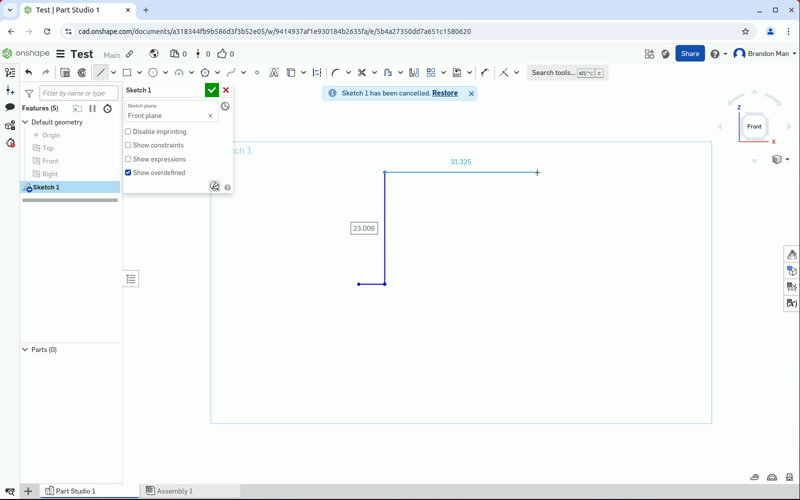
mouse_move(537, 284)
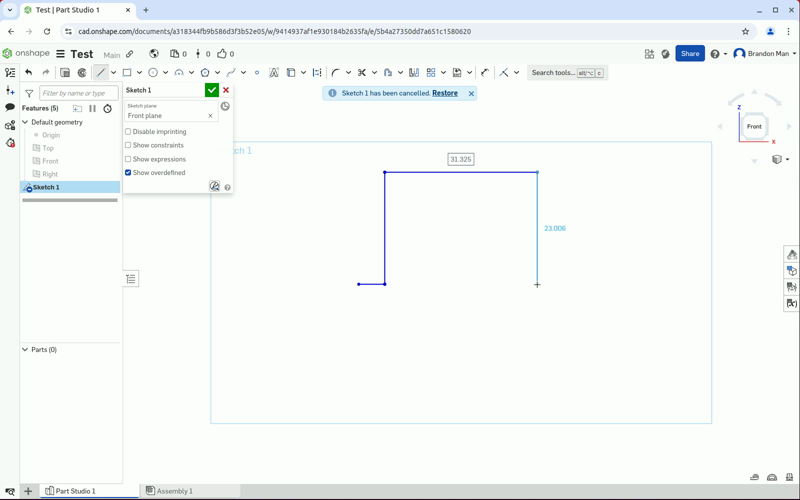
click(537, 284)
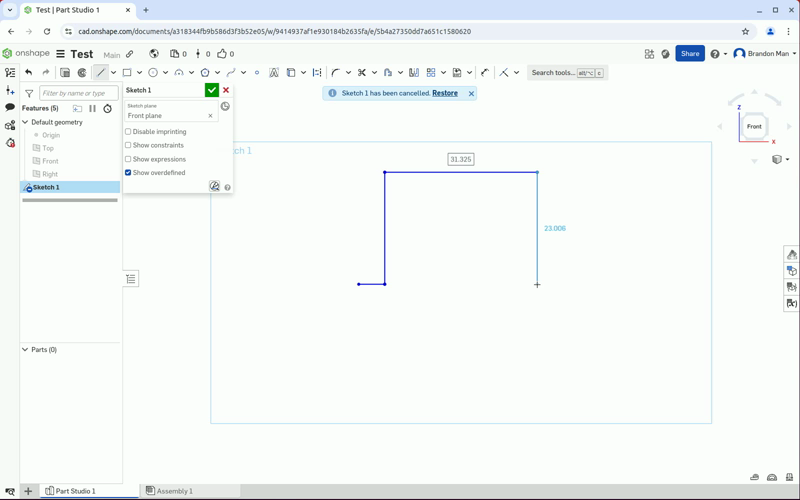
key_up(shift)
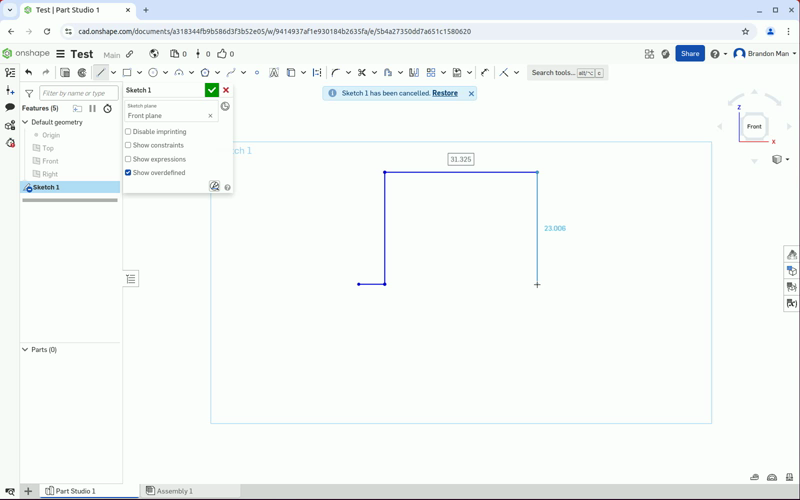
key_down(shift)
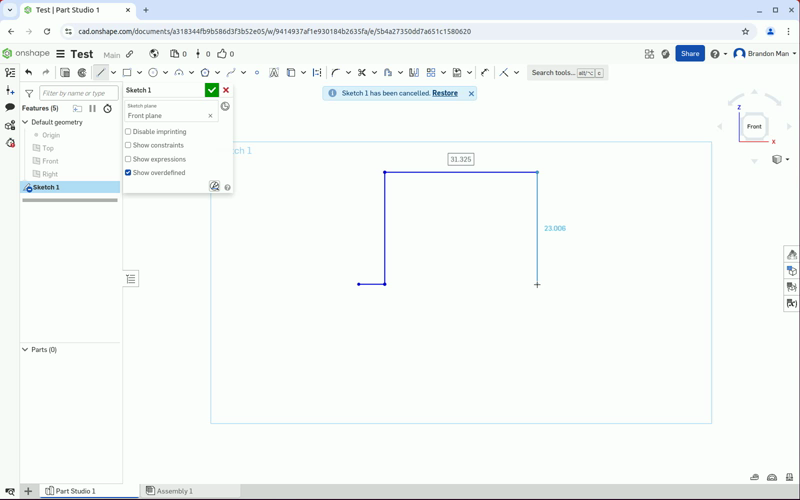
mouse_move(567, 284)
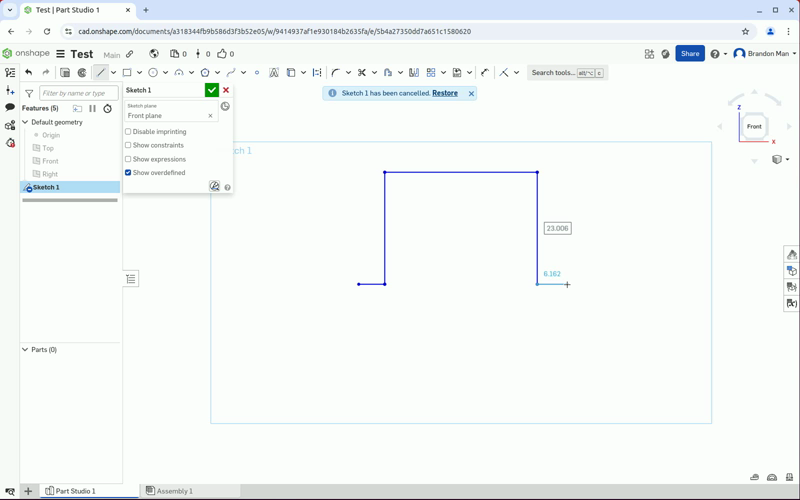
mouse_move(562, 284)
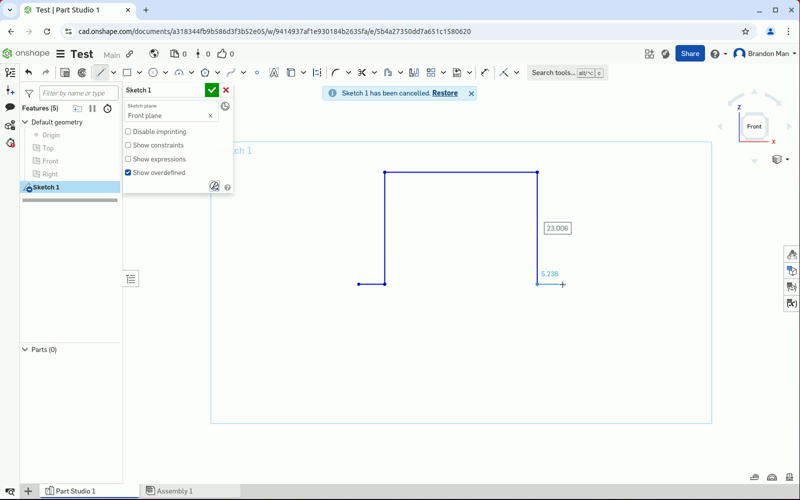
click(562, 284)
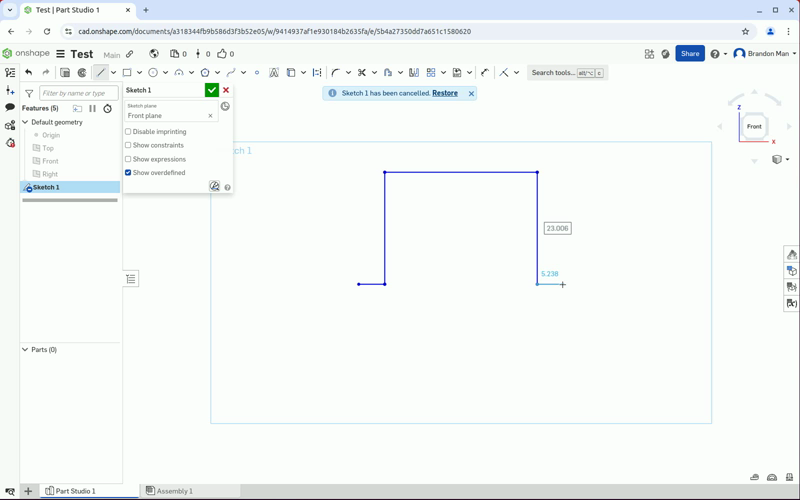
key_up(shift)
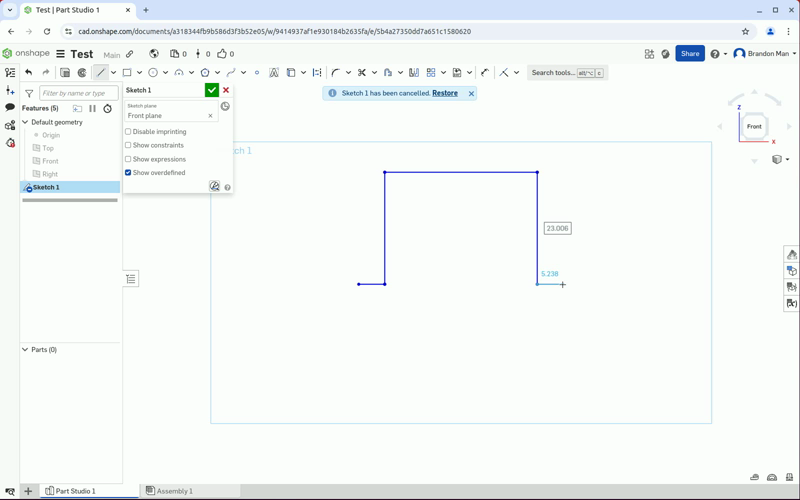
key_down(shift)
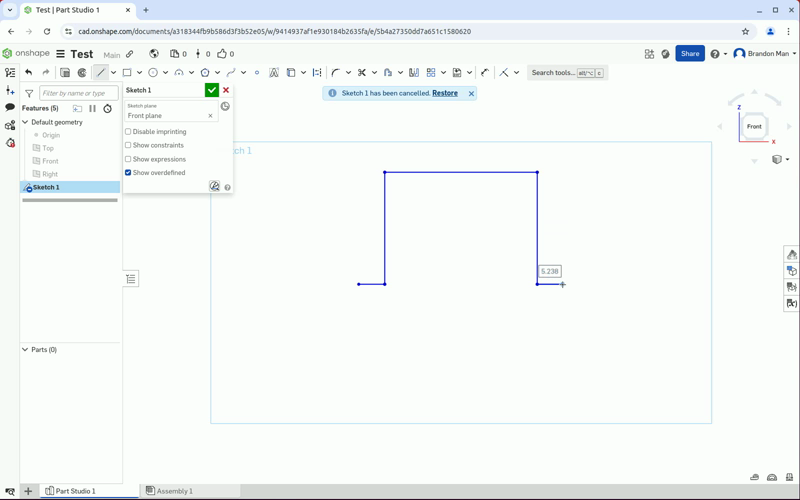
mouse_move(589, 284)
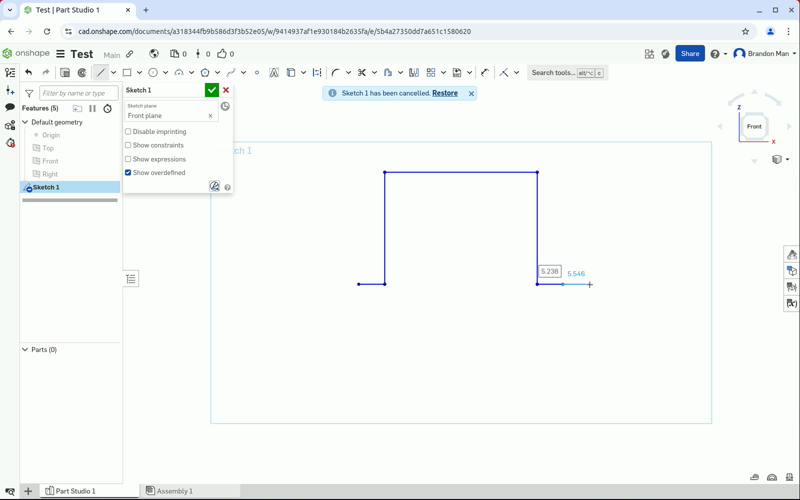
mouse_move(562, 282)
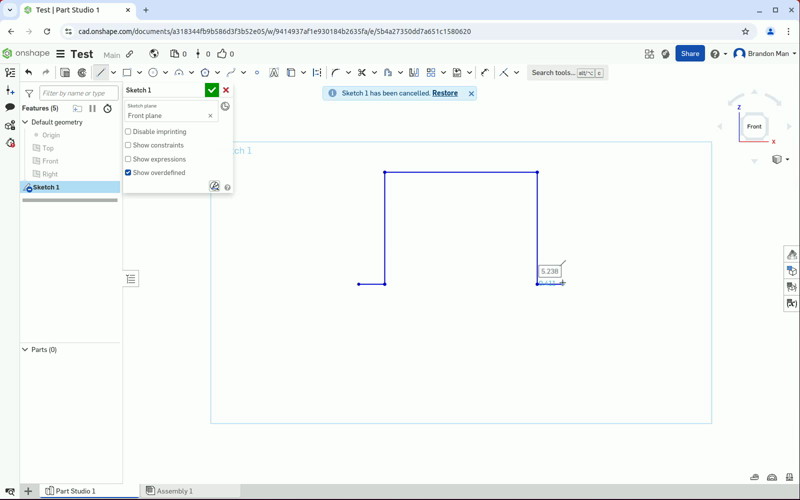
scroll(6)
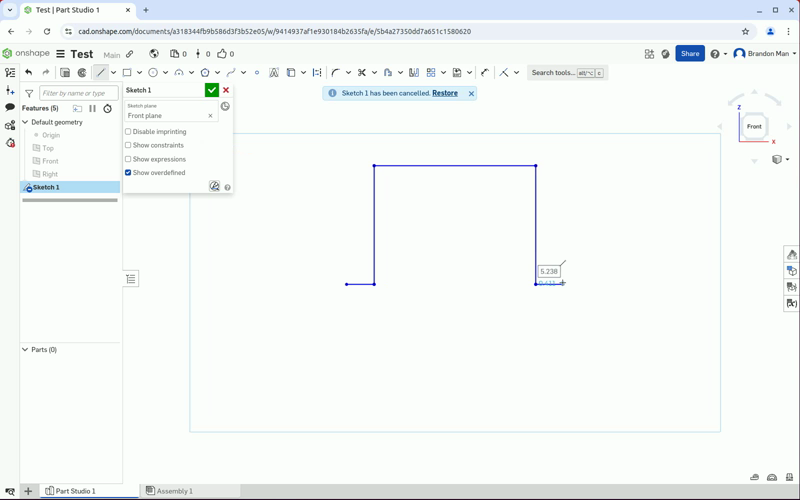
scroll(6)
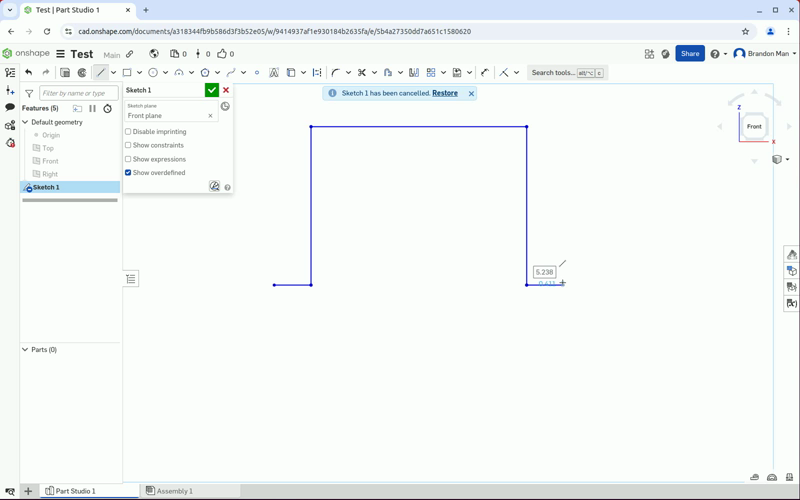
scroll(6)
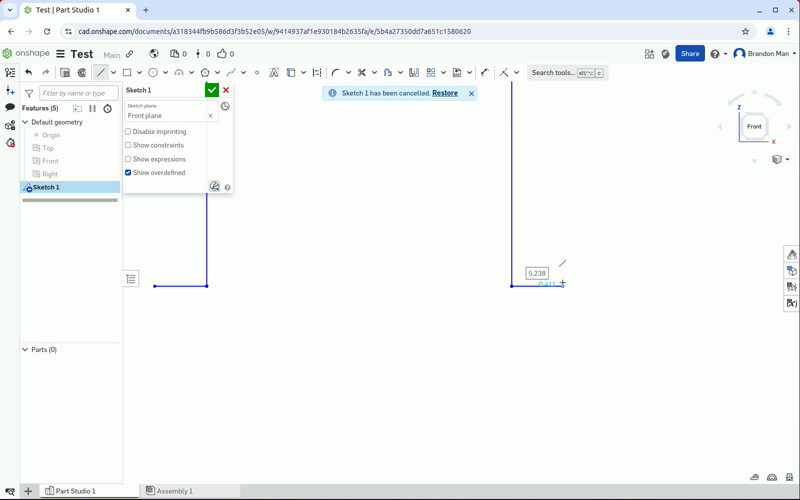
scroll(6)
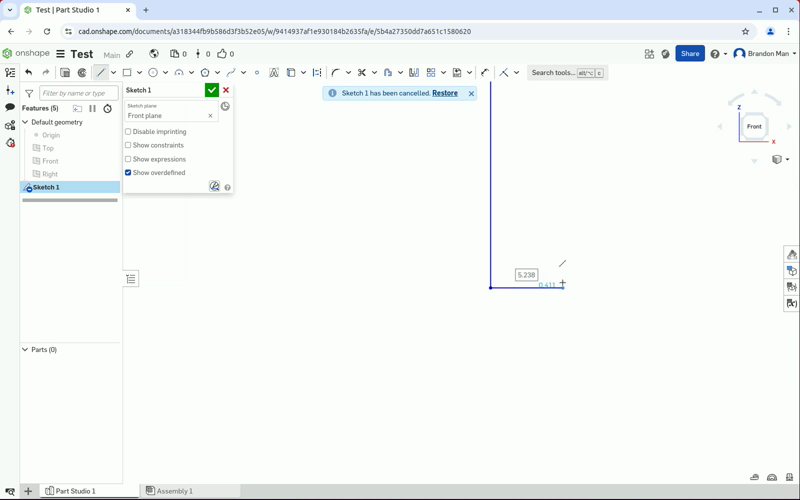
scroll(6)
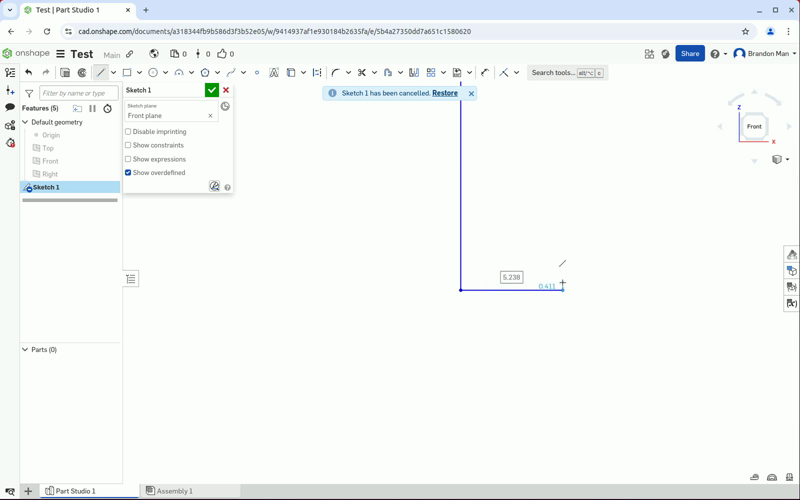
scroll(6)
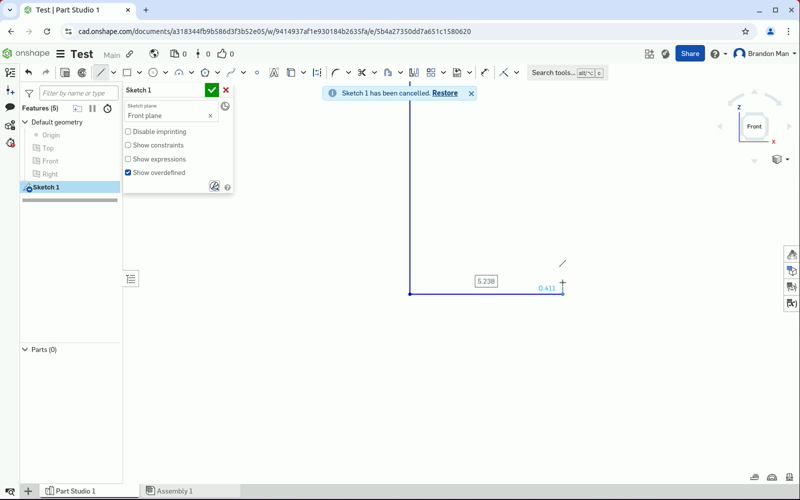
scroll(6)
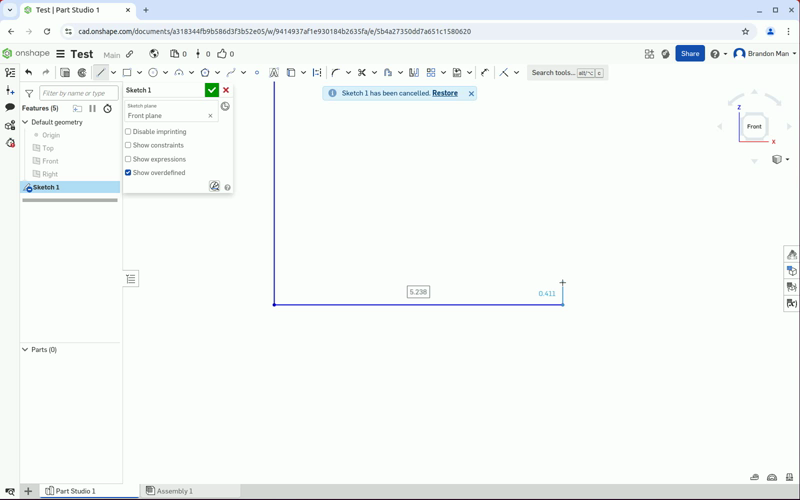
click(562, 282)
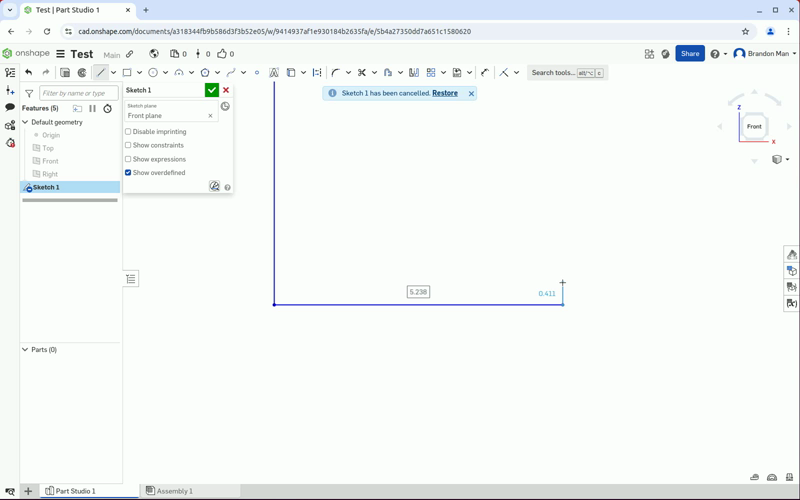
scroll(-6)
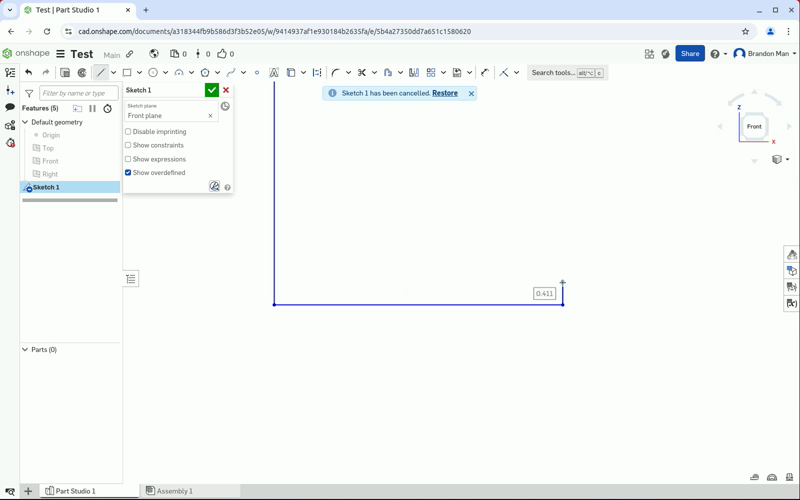
scroll(-6)
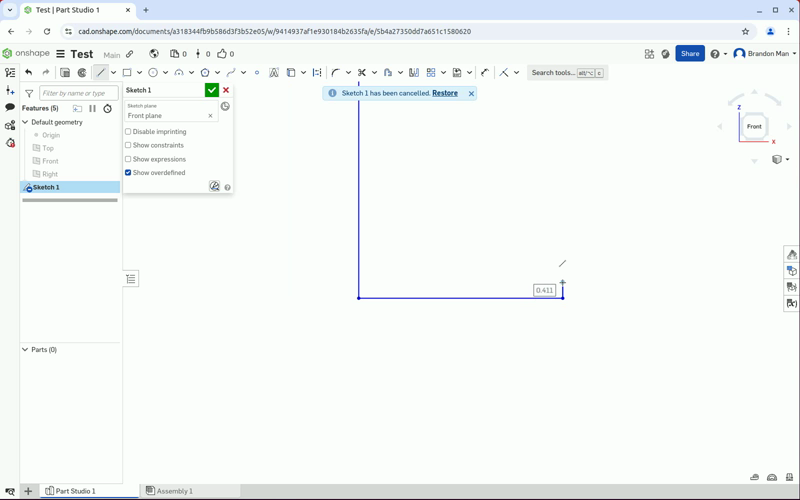
scroll(-6)
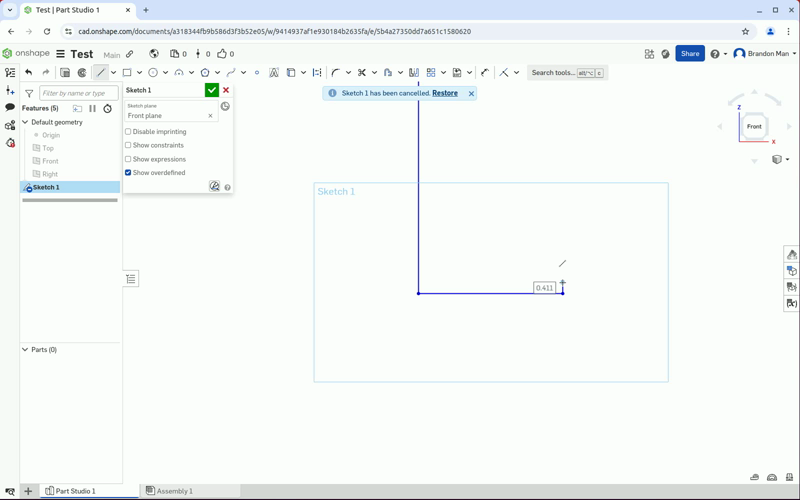
scroll(-6)
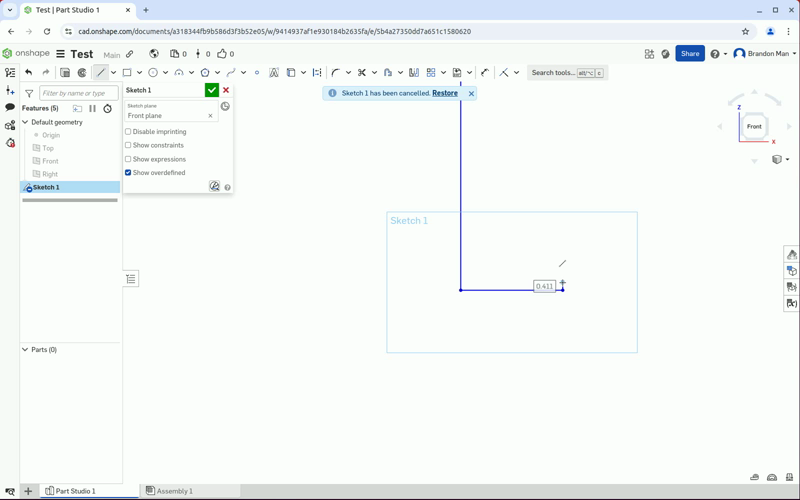
scroll(-6)
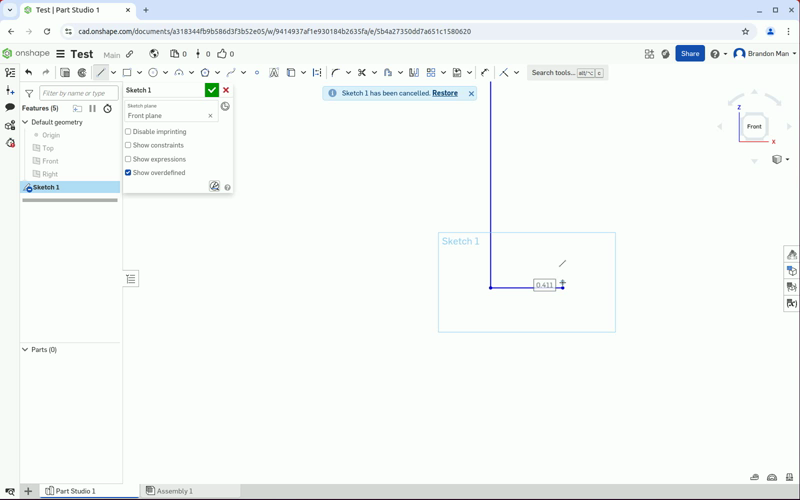
scroll(-6)
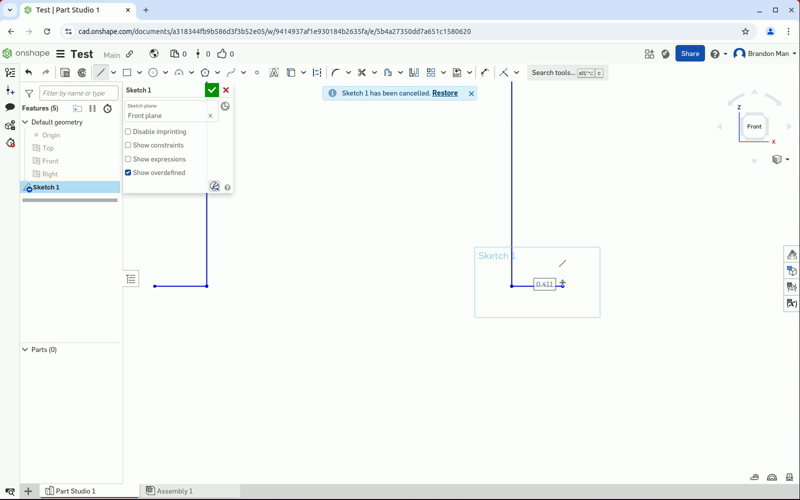
scroll(-6)
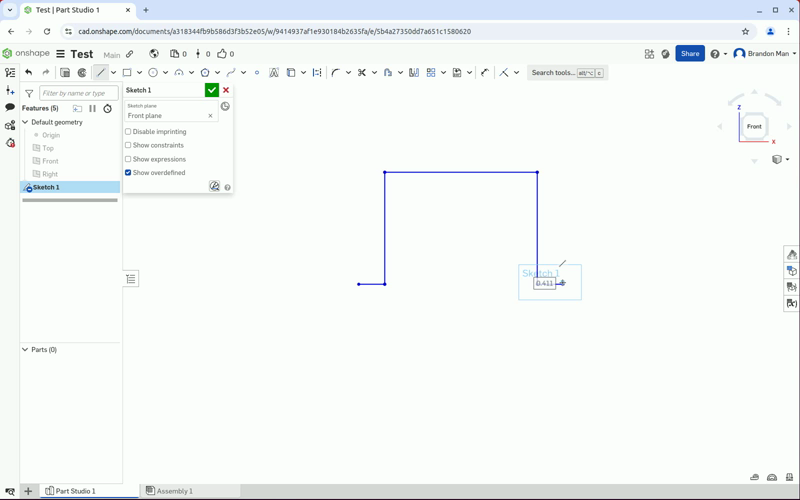
key_up(shift)
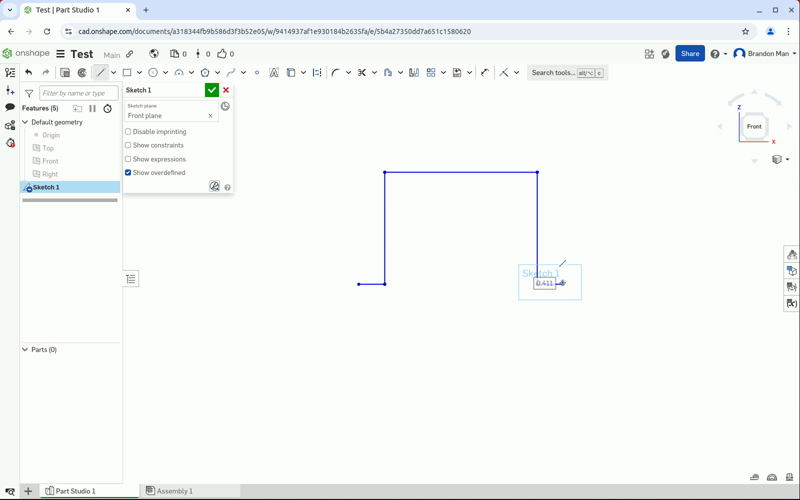
key_down(shift)
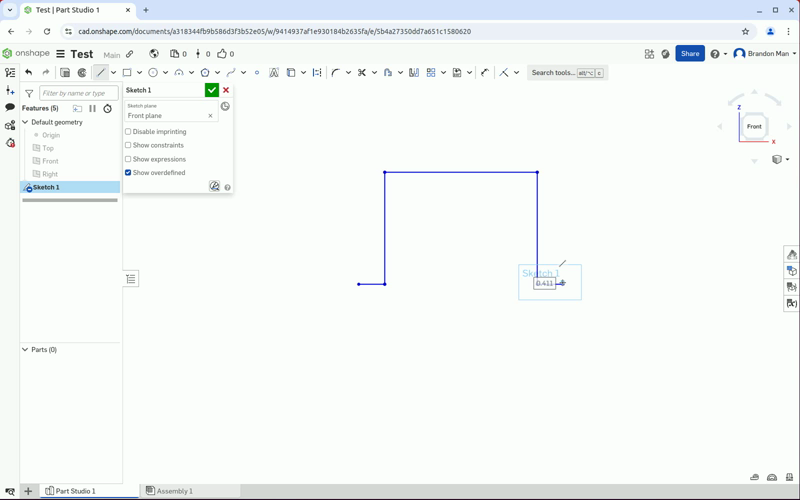
mouse_move(589, 282)
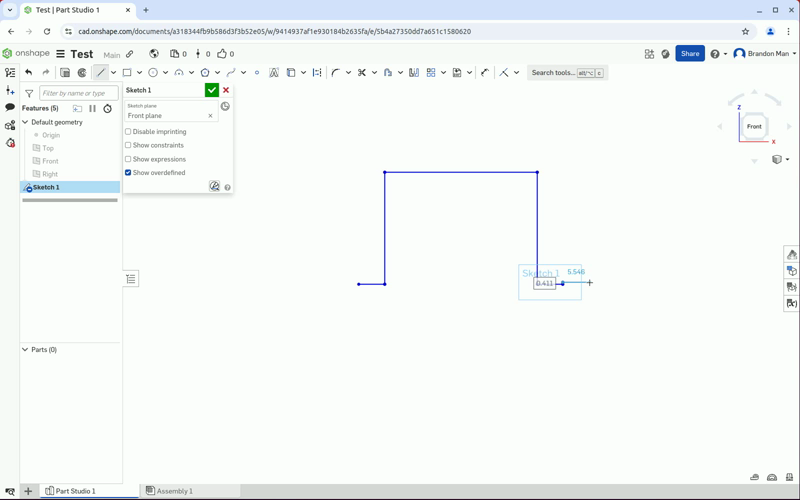
mouse_move(539, 282)
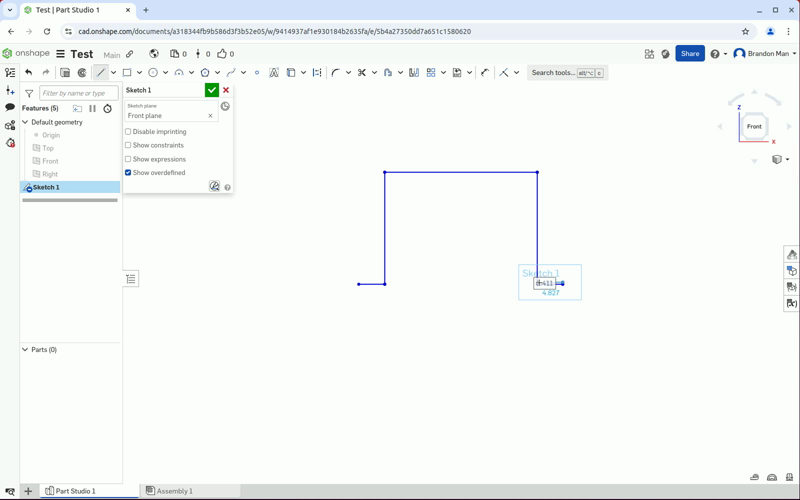
scroll(6)
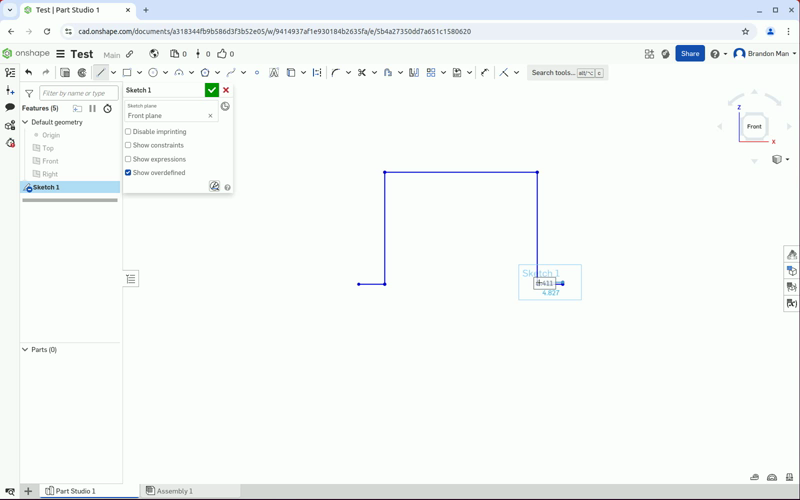
scroll(6)
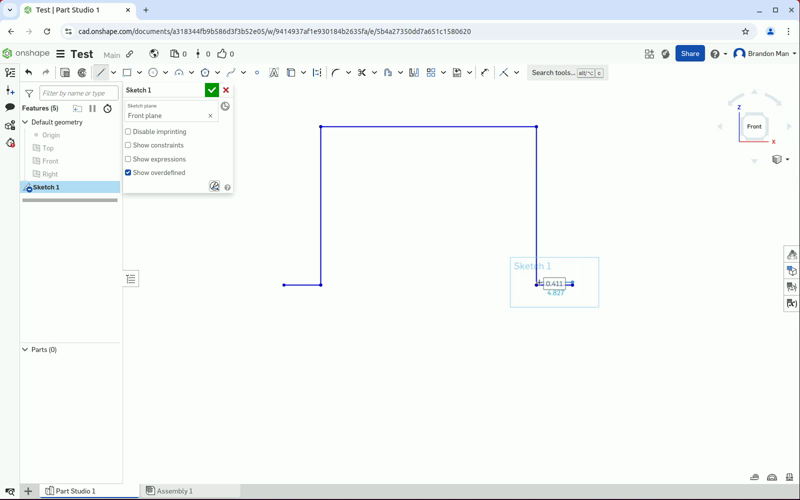
scroll(6)
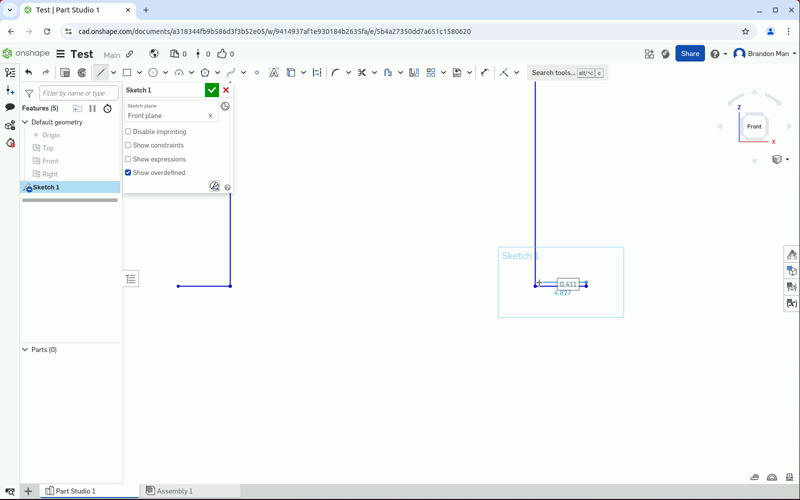
scroll(6)
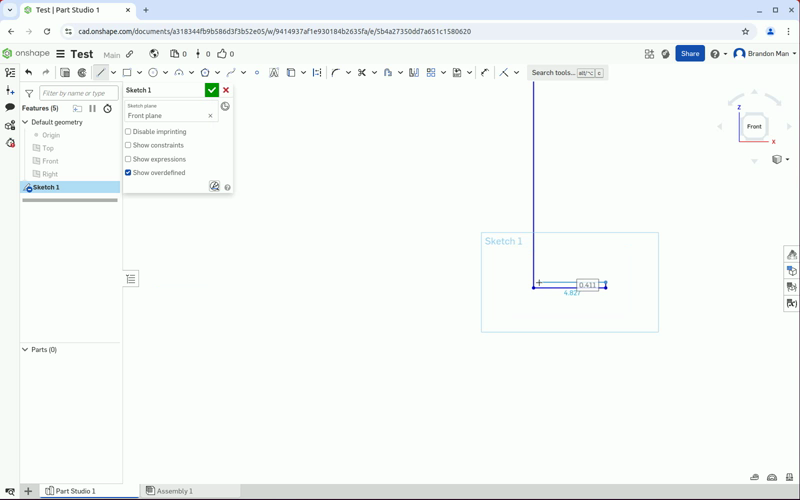
scroll(6)
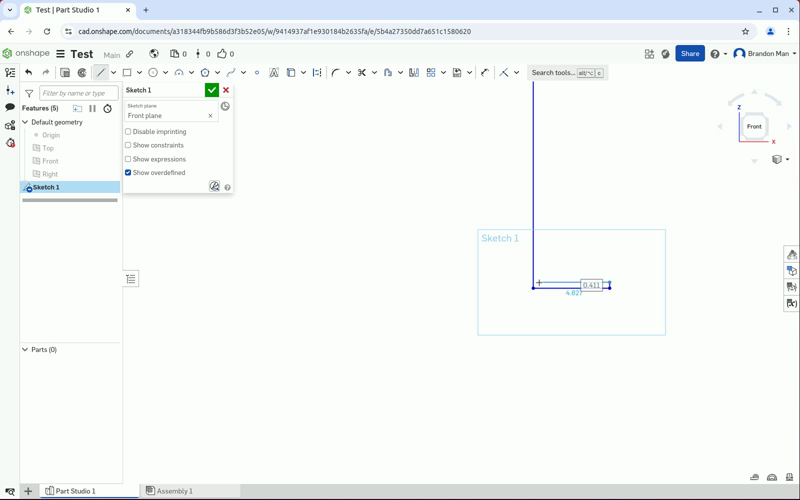
scroll(6)
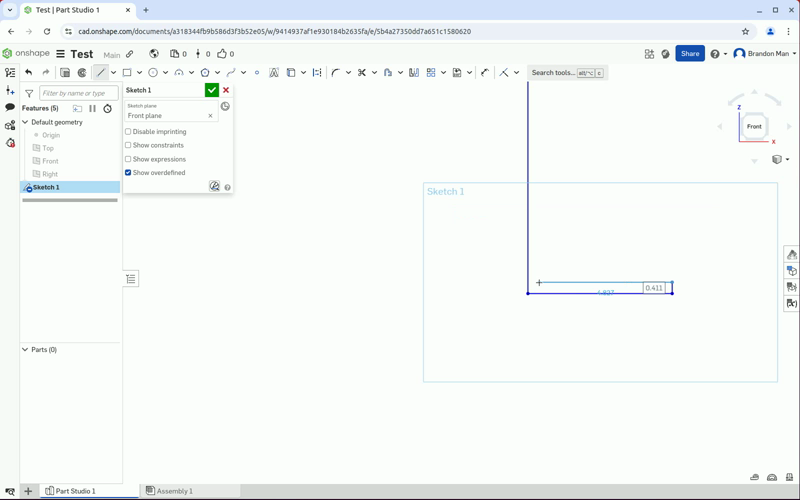
scroll(6)
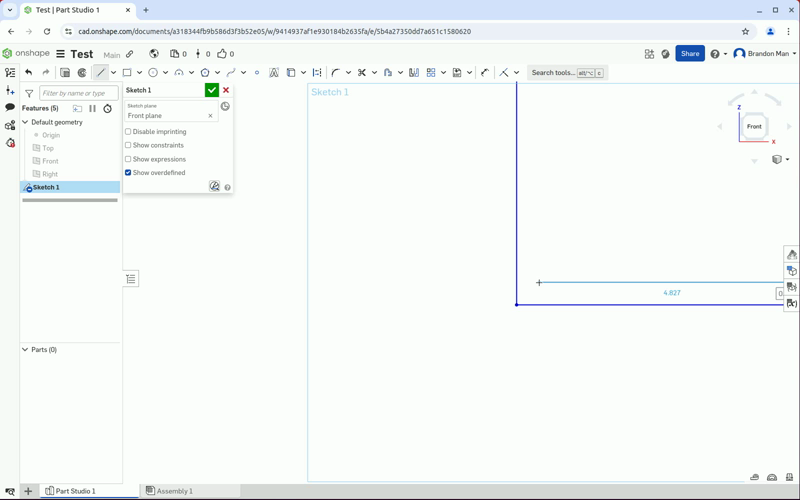
click(539, 282)
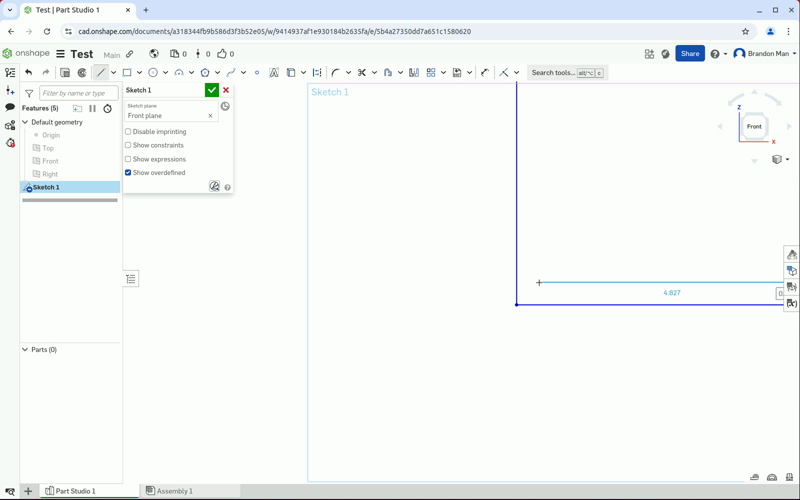
scroll(-6)
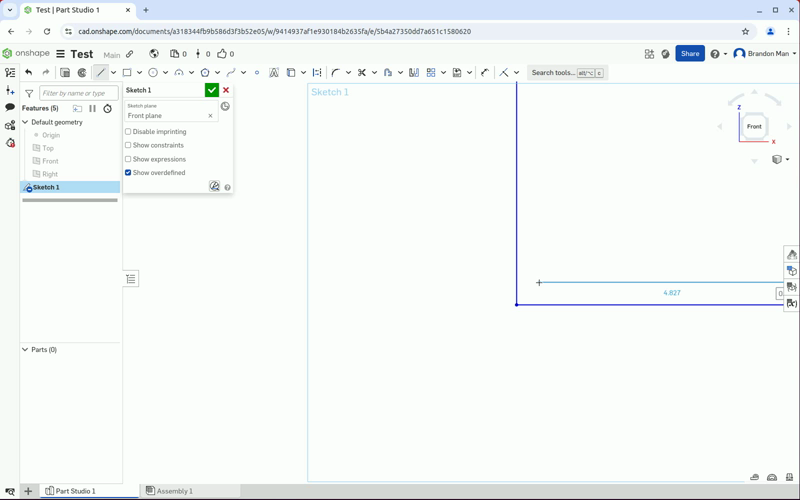
scroll(-6)
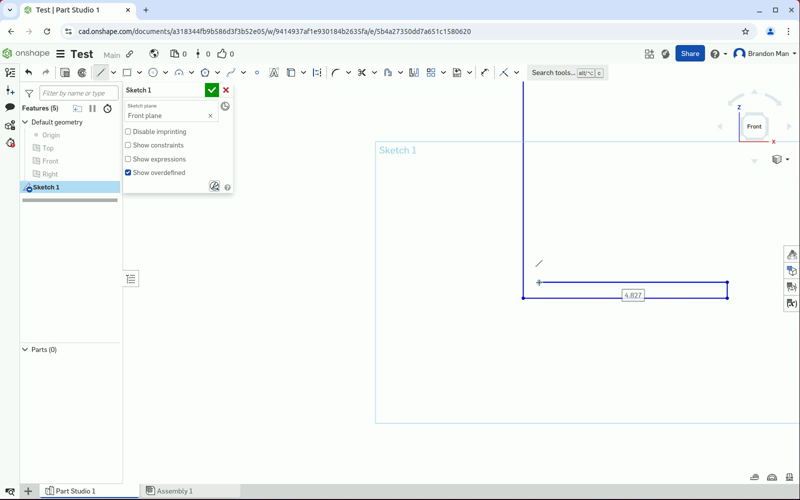
scroll(-6)
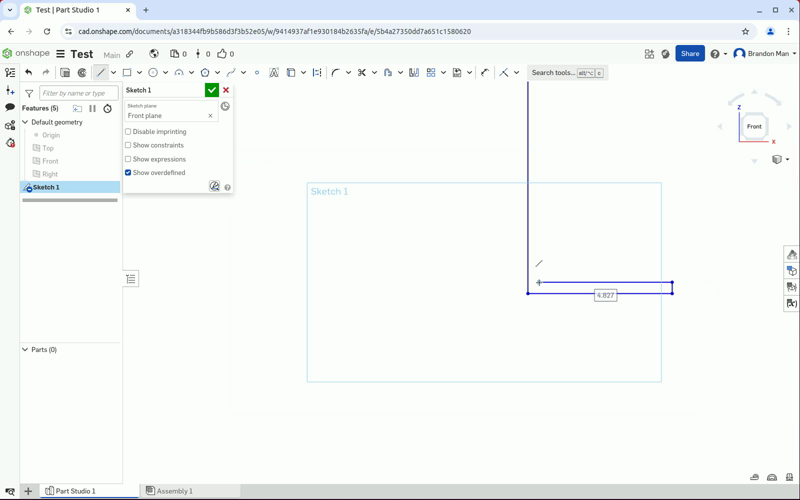
scroll(-6)
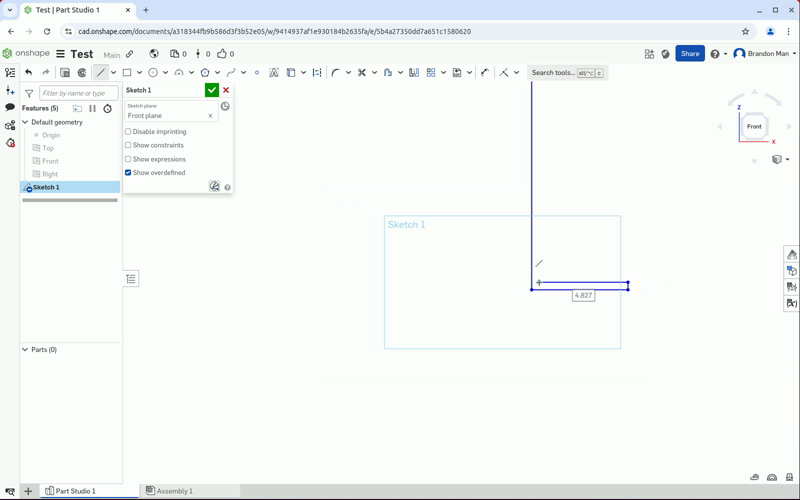
scroll(-6)
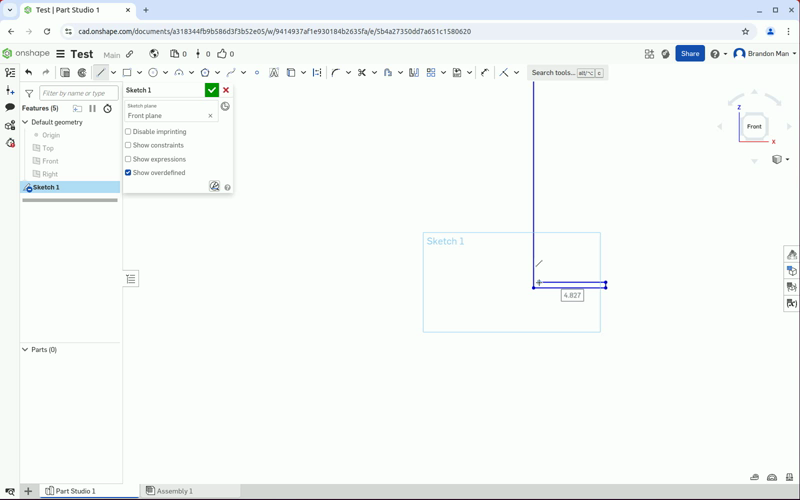
scroll(-6)
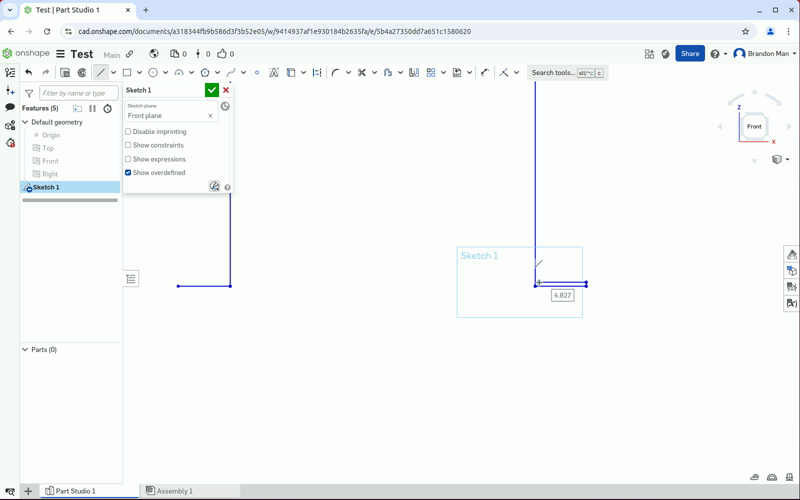
scroll(-6)
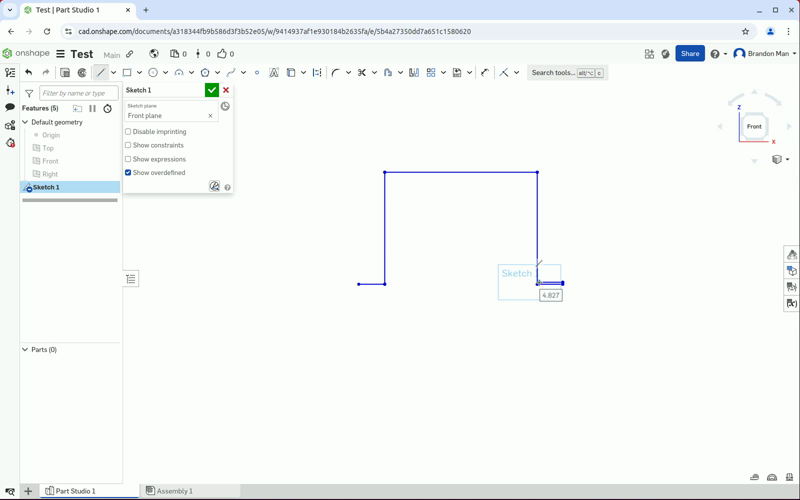
key_up(shift)
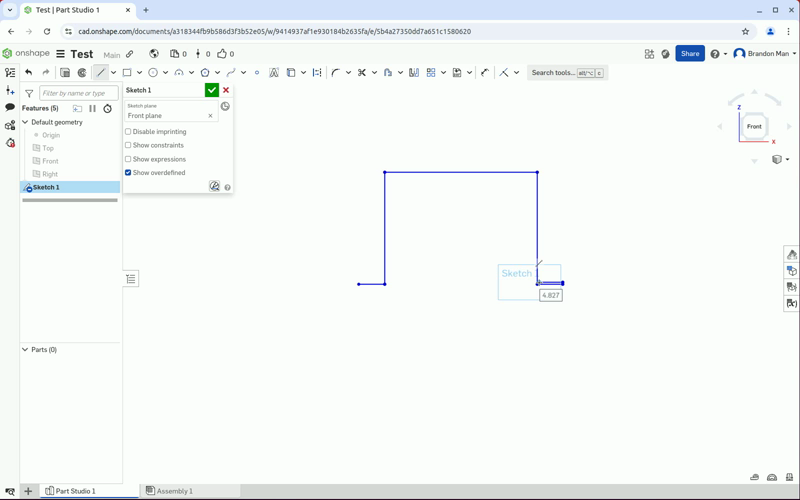
key_down(shift)
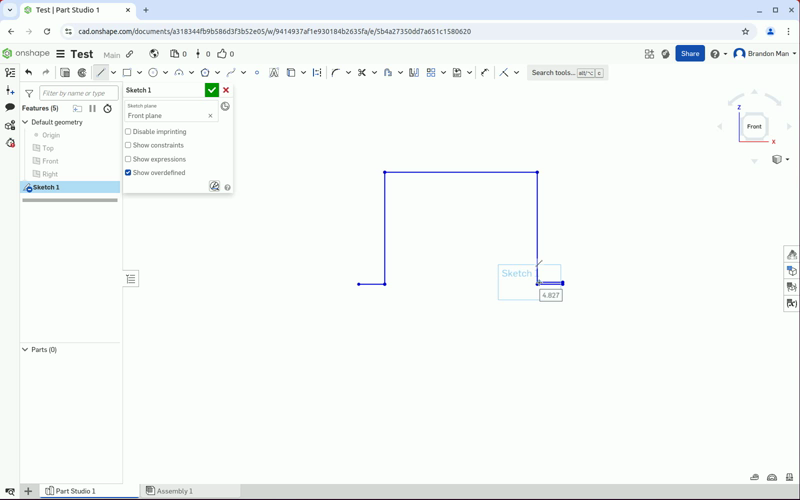
mouse_move(539, 170)
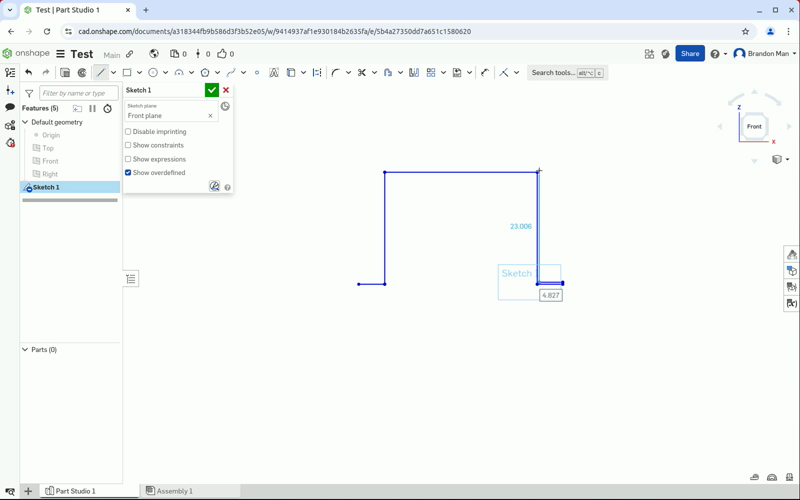
scroll(6)
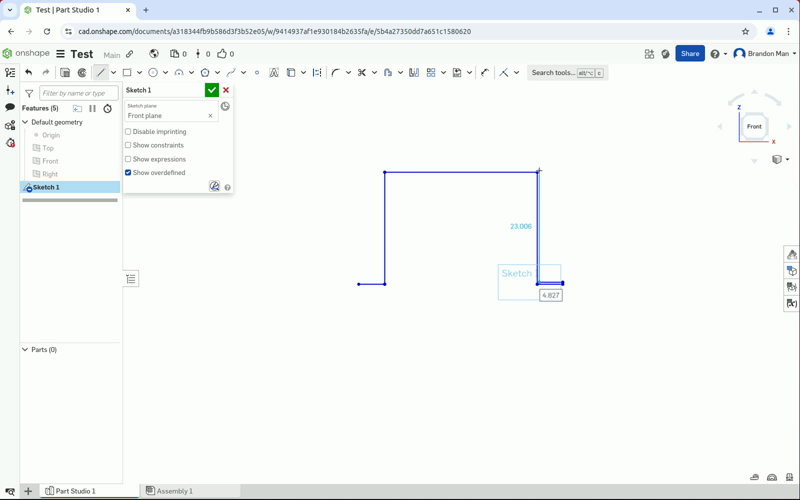
scroll(6)
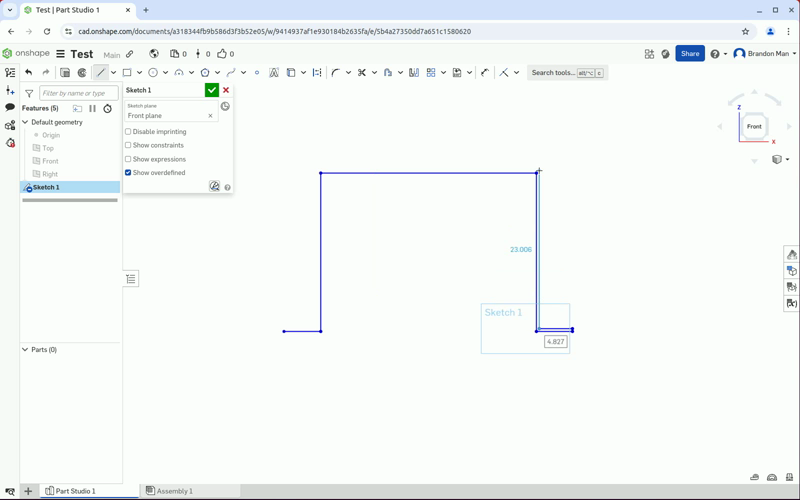
scroll(6)
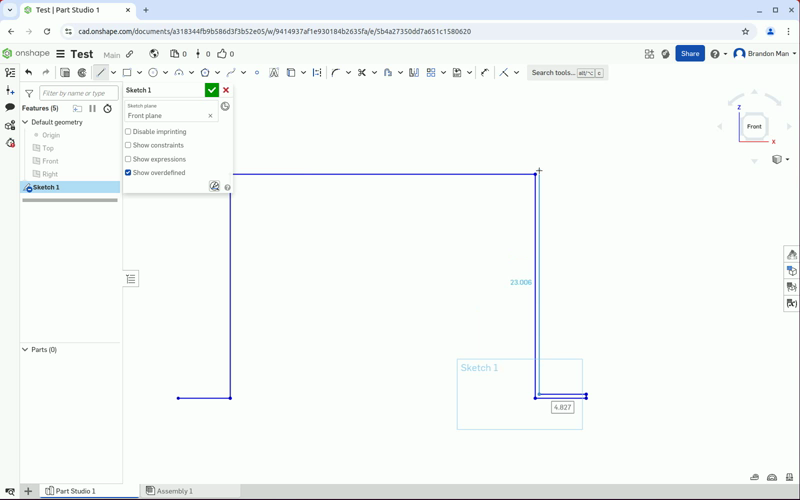
scroll(6)
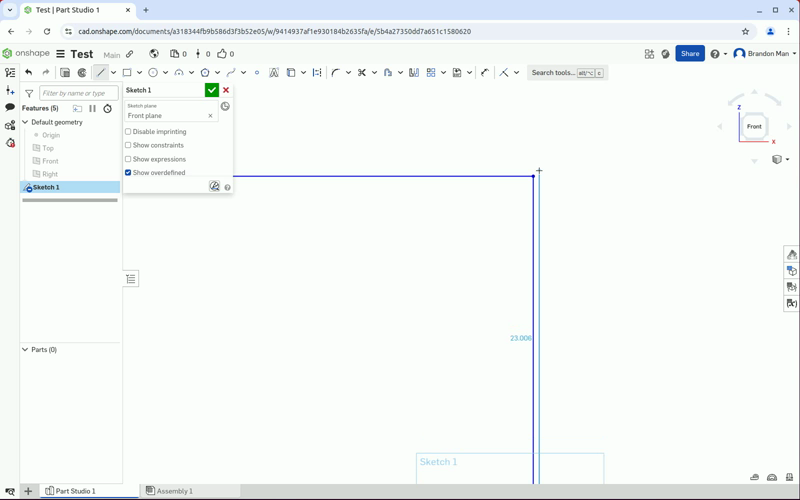
scroll(6)
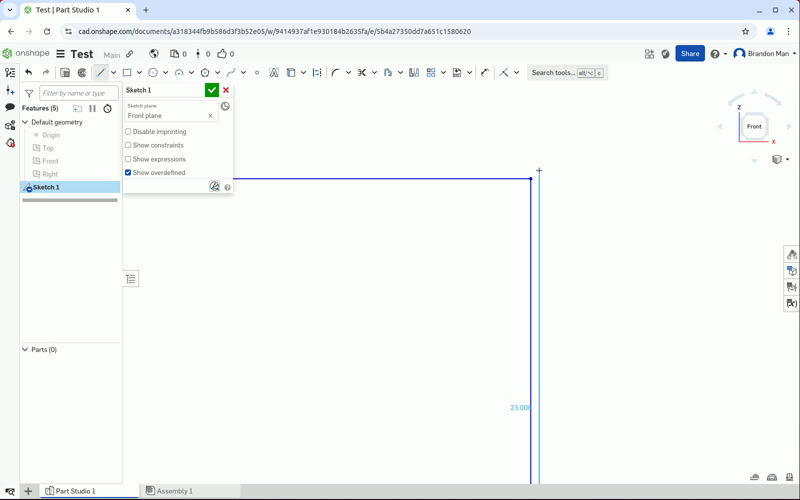
scroll(6)
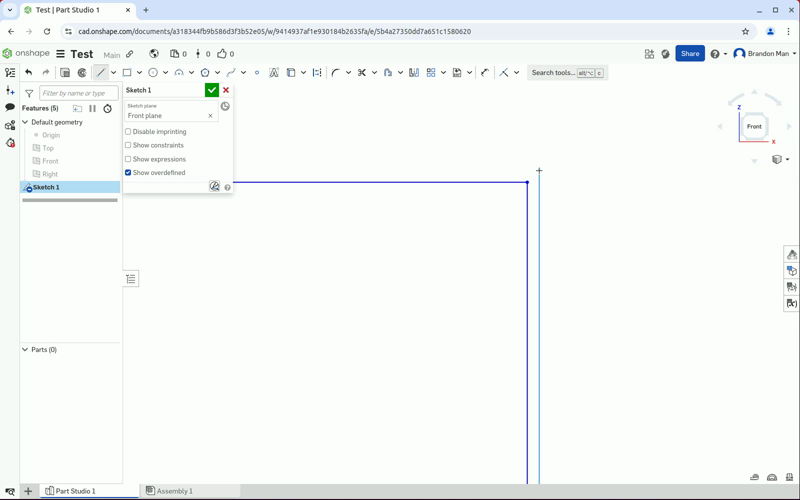
scroll(6)
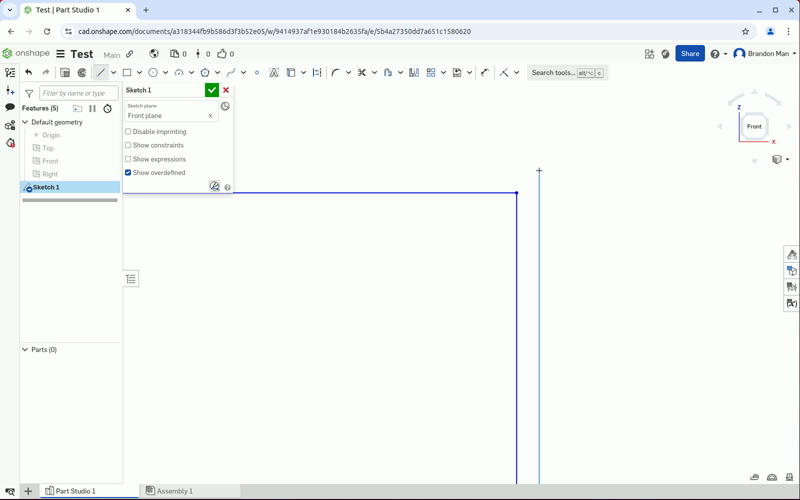
click(539, 170)
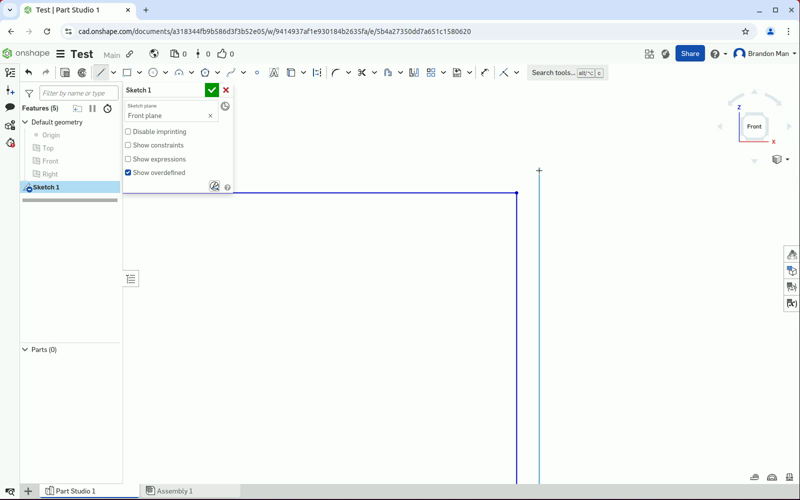
scroll(-6)
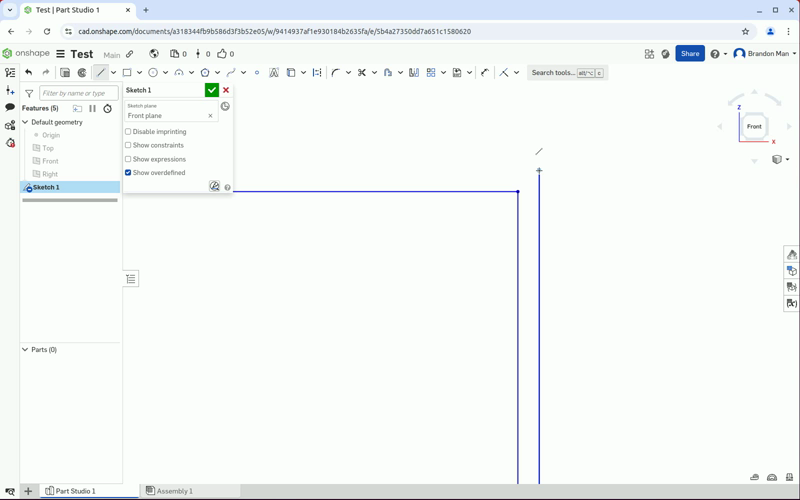
scroll(-6)
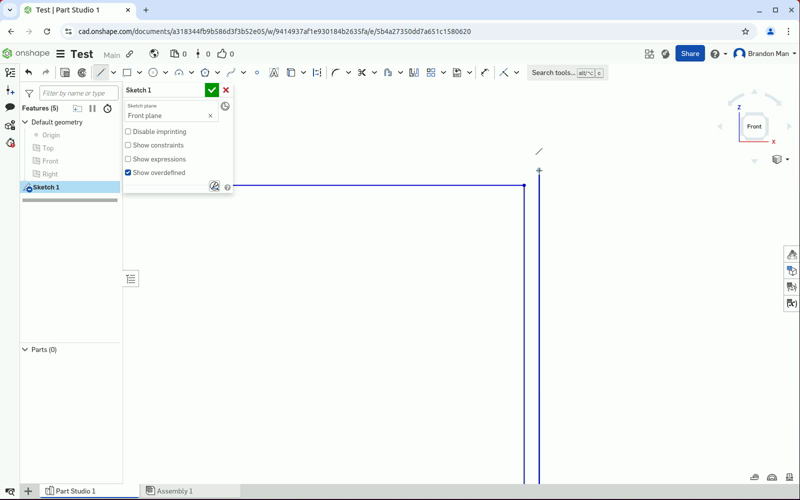
scroll(-6)
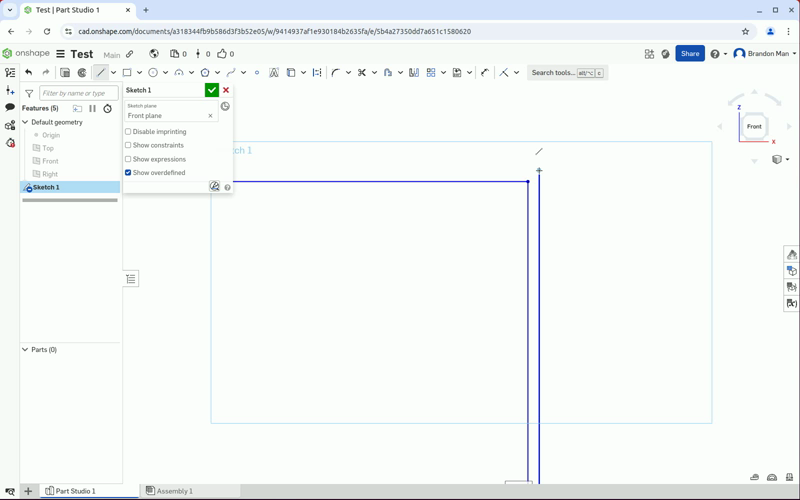
scroll(-6)
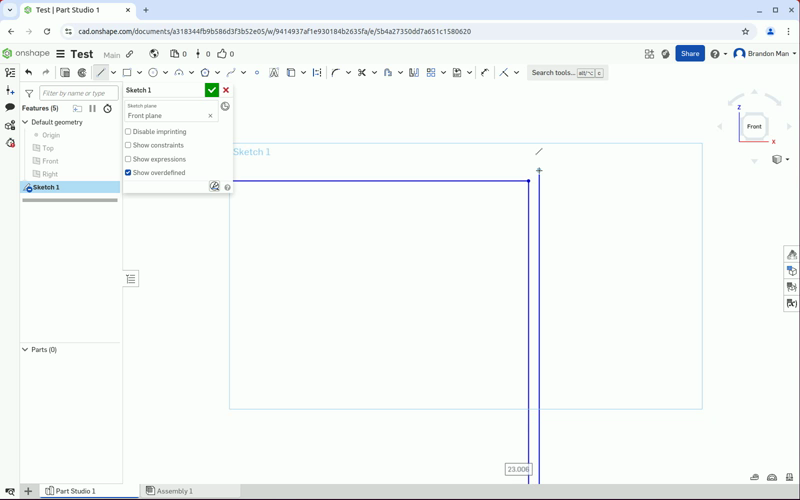
scroll(-6)
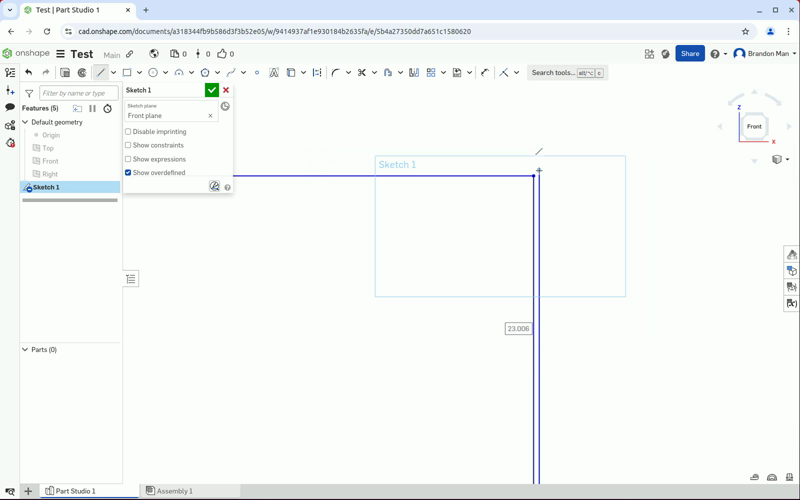
scroll(-6)
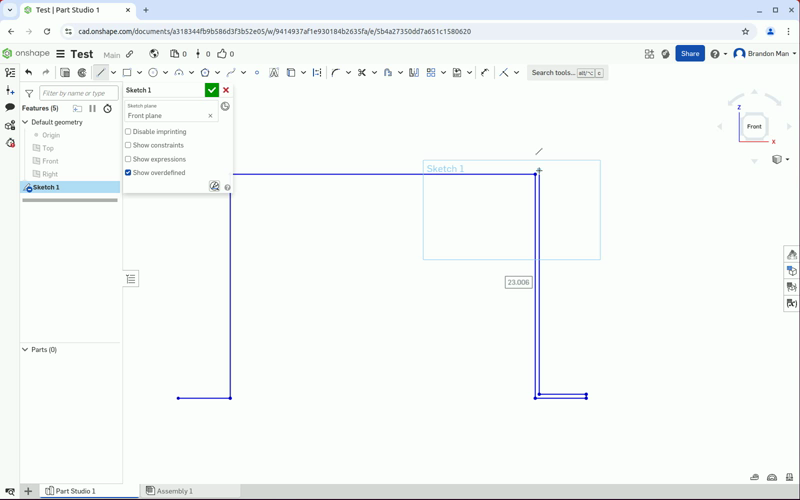
scroll(-6)
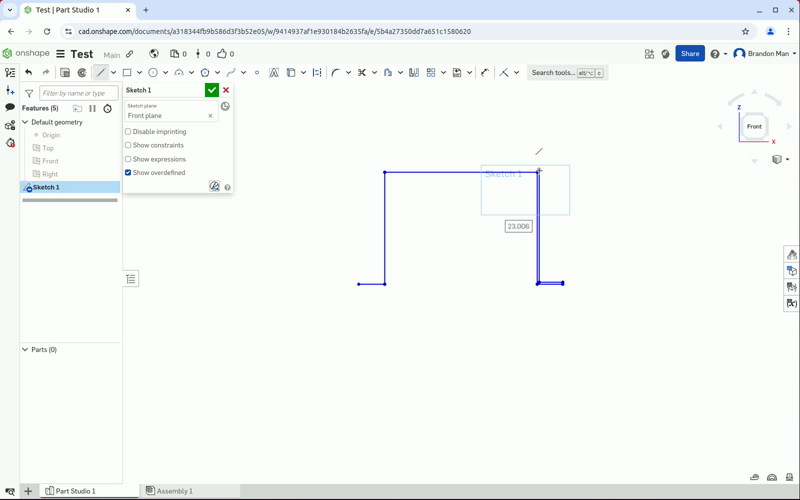
key_up(shift)
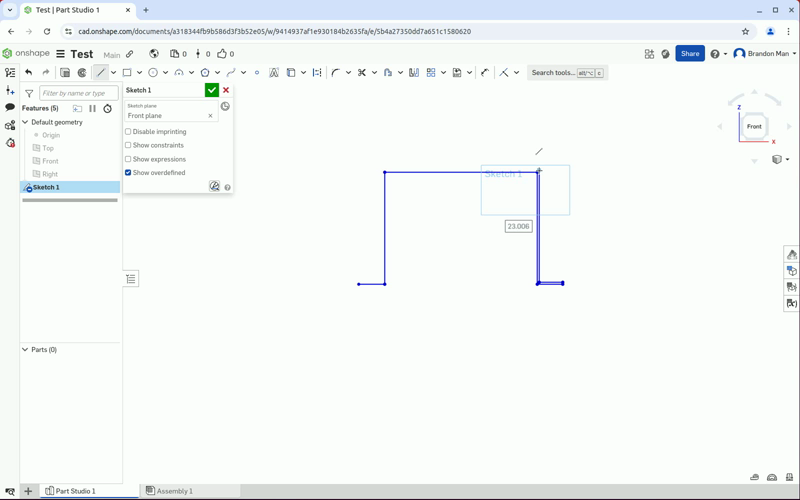
key_down(shift)
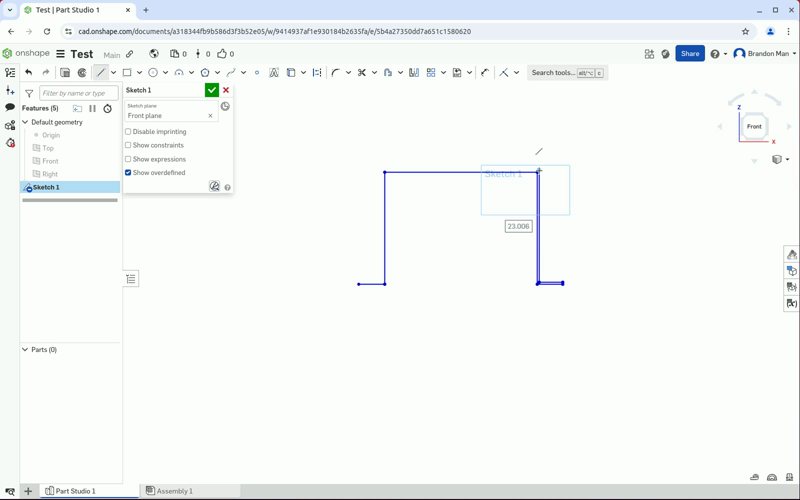
mouse_move(382, 170)
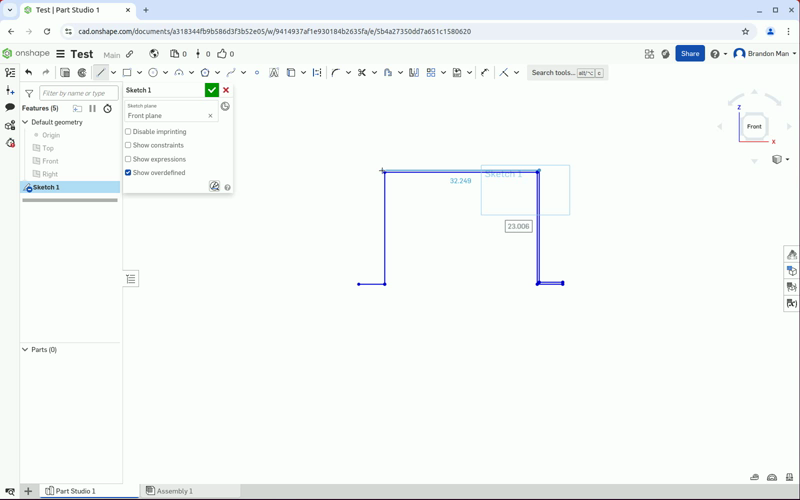
scroll(6)
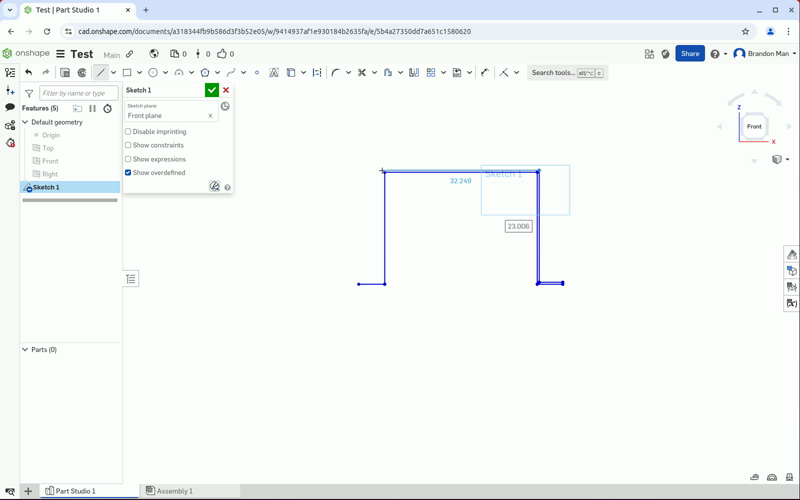
scroll(6)
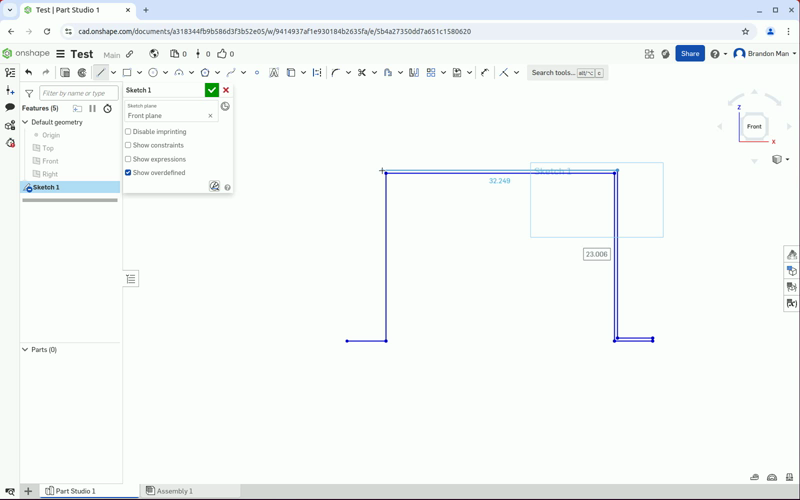
scroll(6)
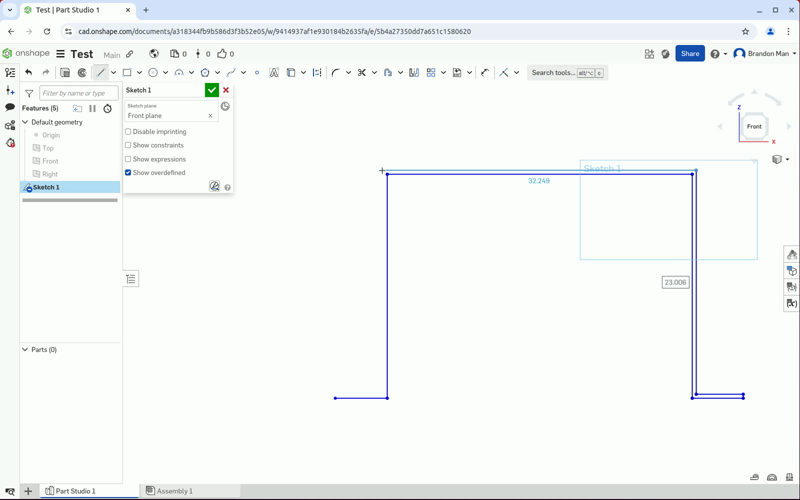
scroll(6)
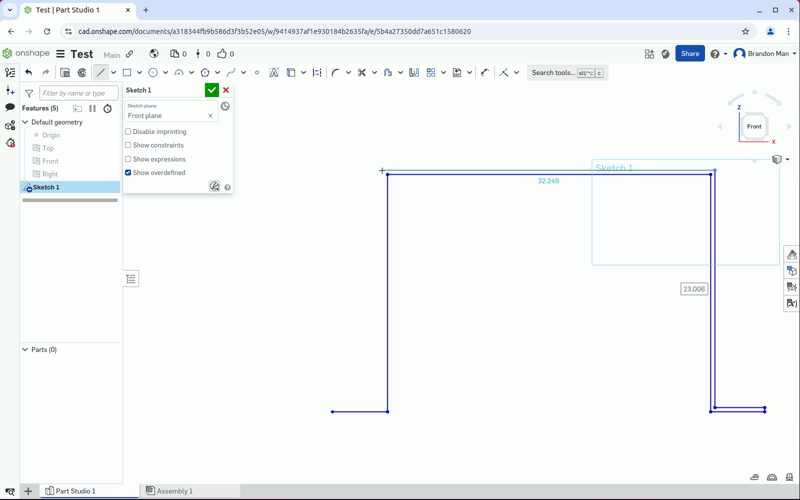
scroll(6)
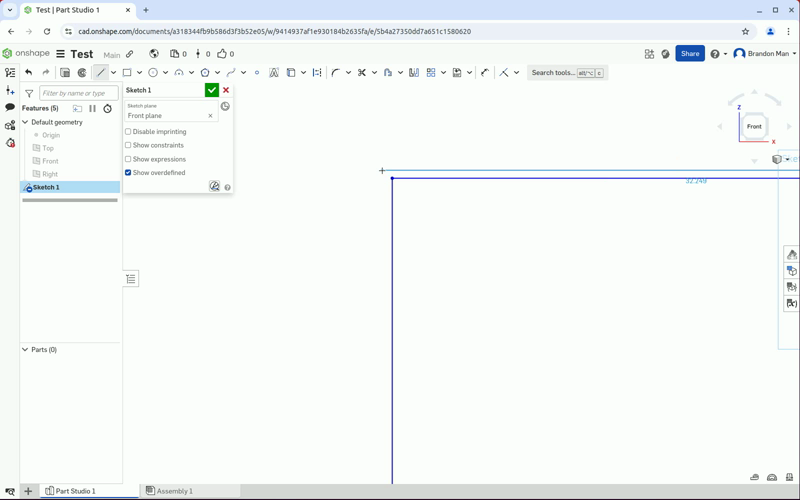
scroll(6)
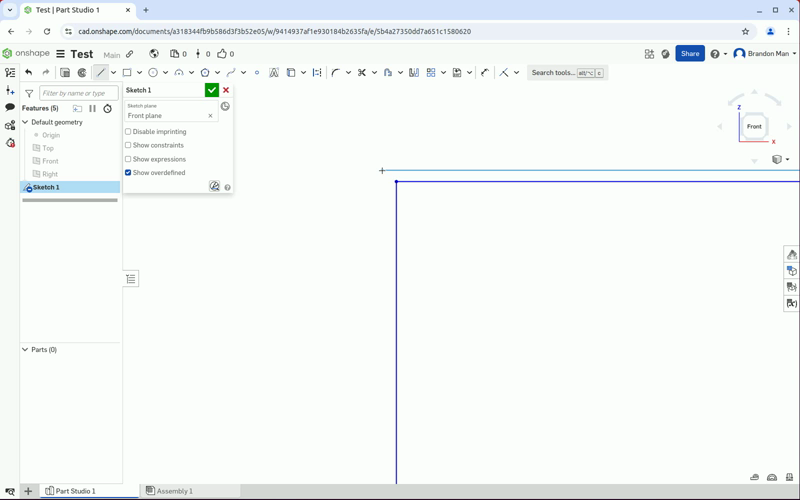
scroll(6)
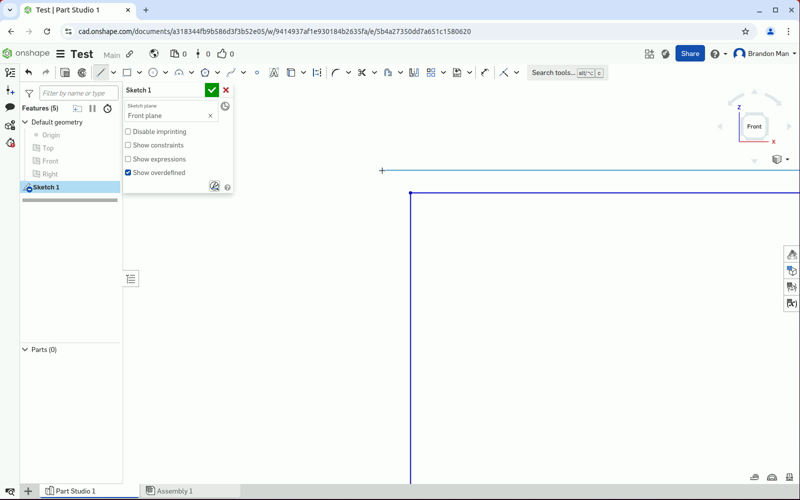
click(382, 170)
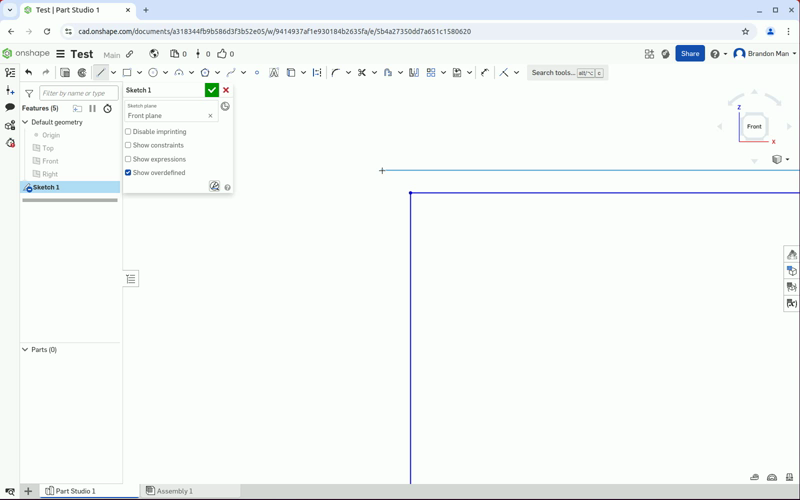
scroll(-6)
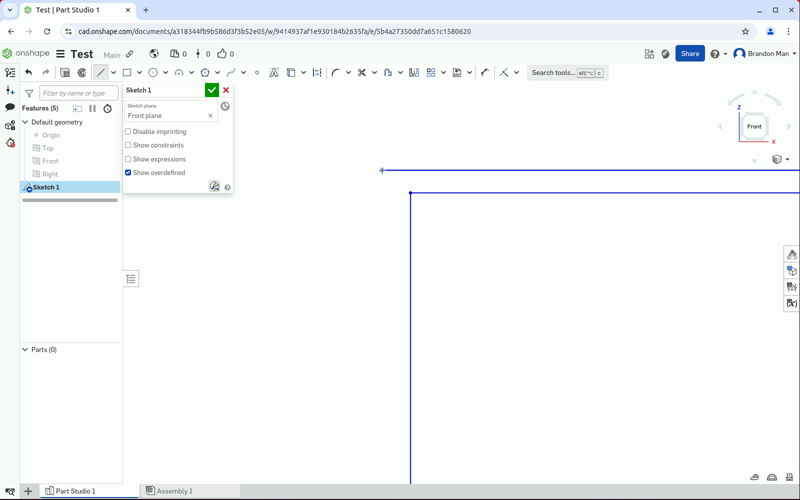
scroll(-6)
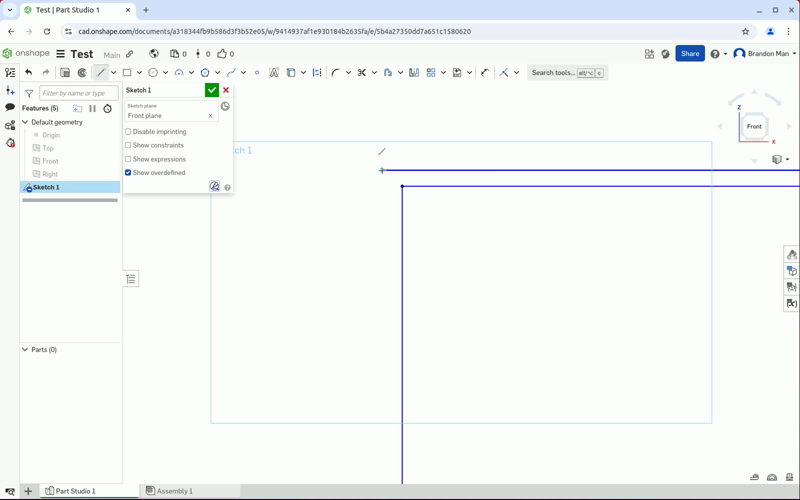
scroll(-6)
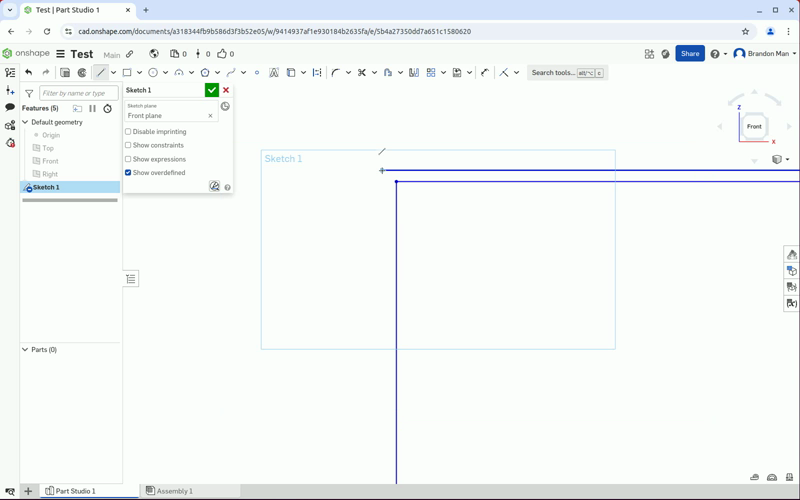
scroll(-6)
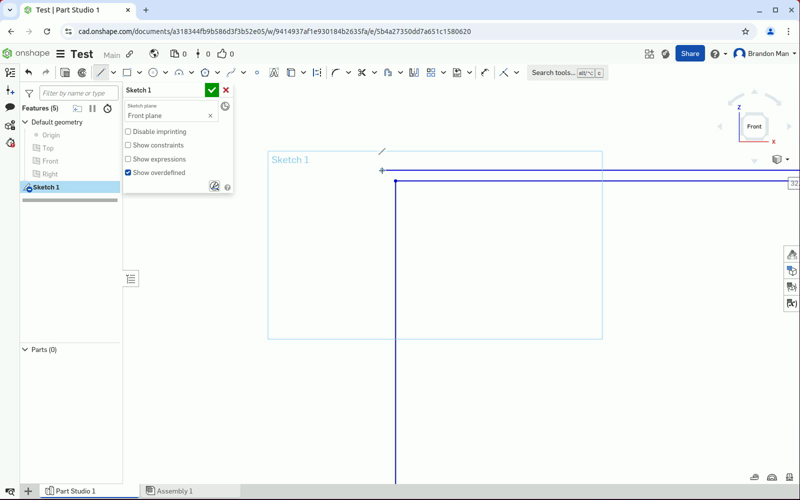
scroll(-6)
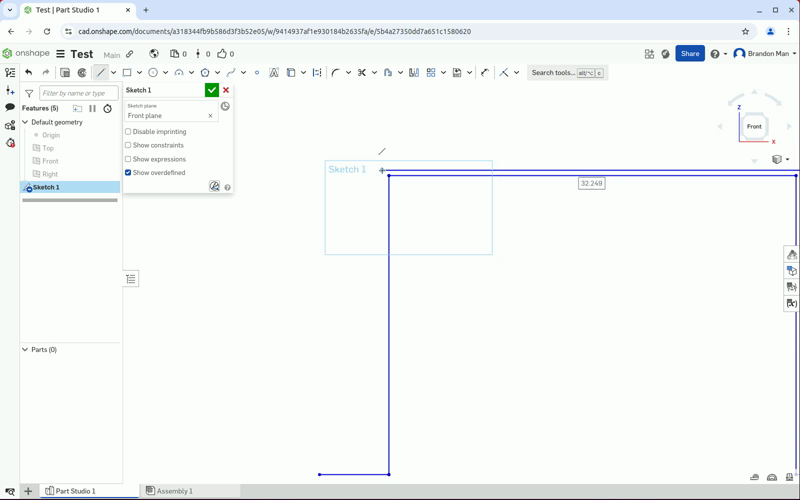
scroll(-6)
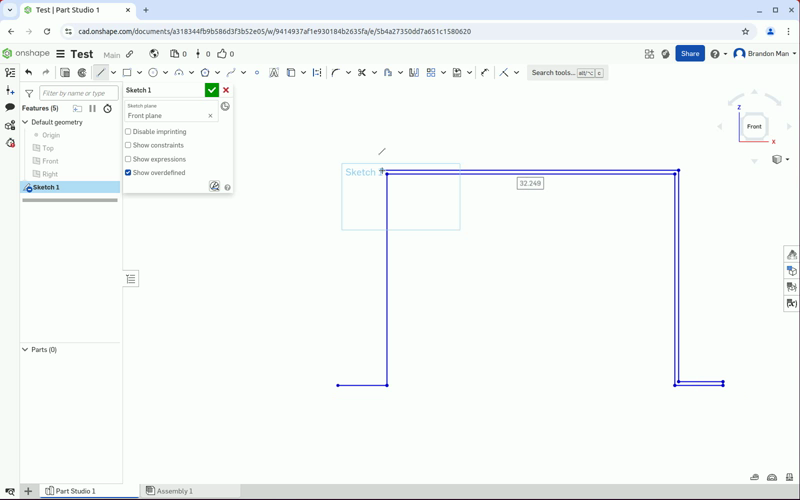
scroll(-6)
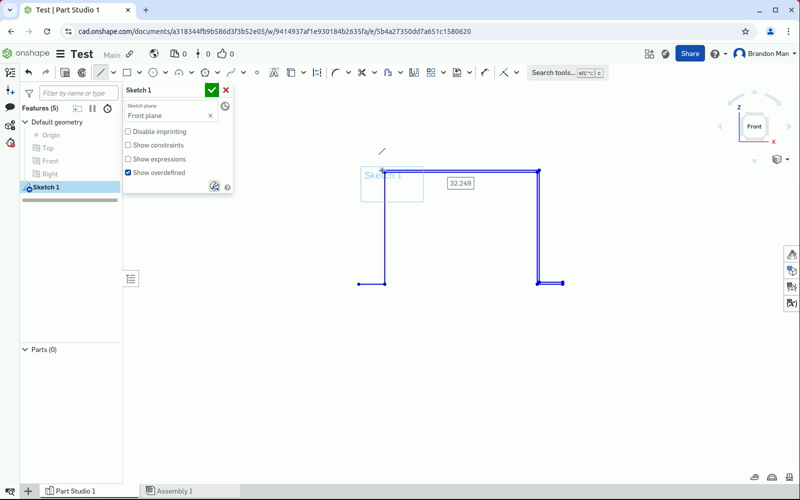
key_up(shift)
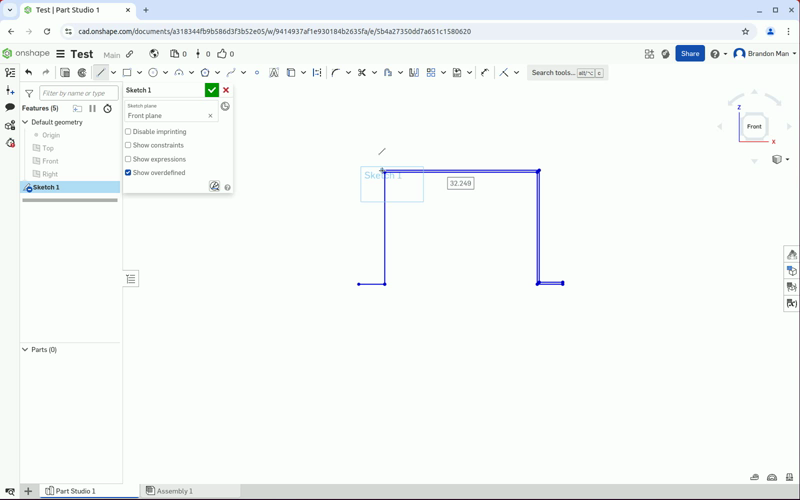
key_down(shift)
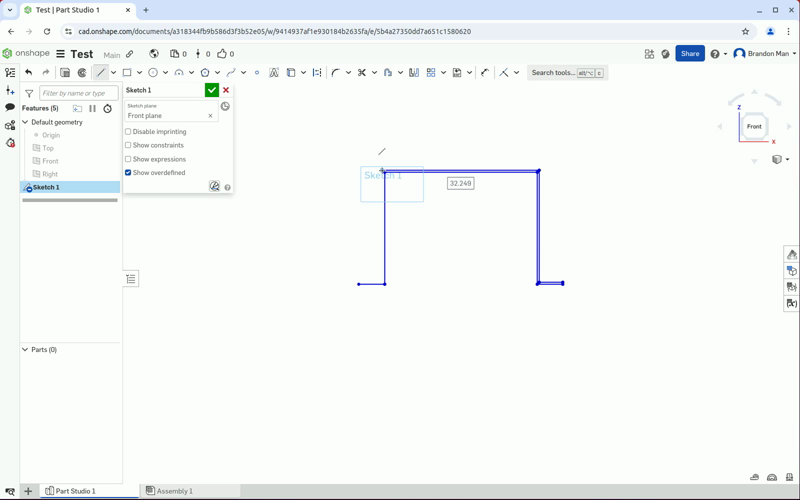
mouse_move(382, 282)
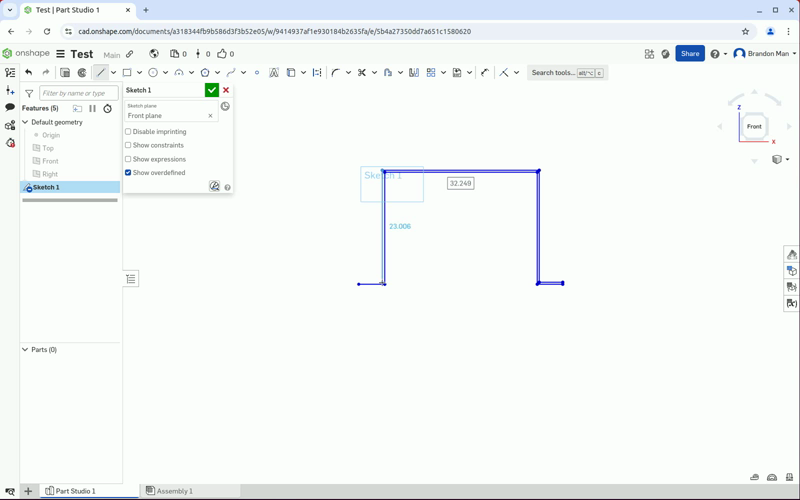
scroll(6)
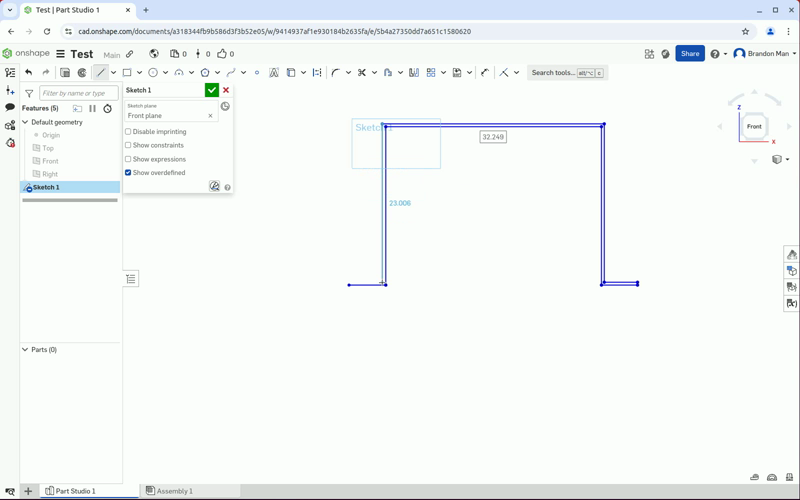
scroll(6)
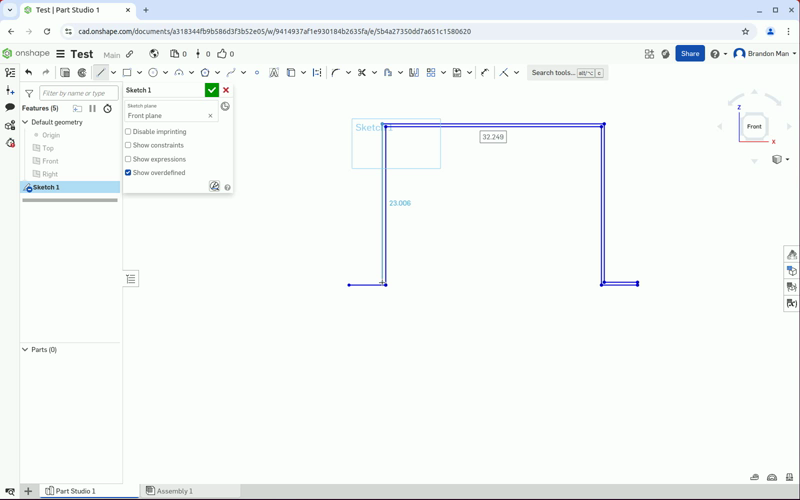
scroll(6)
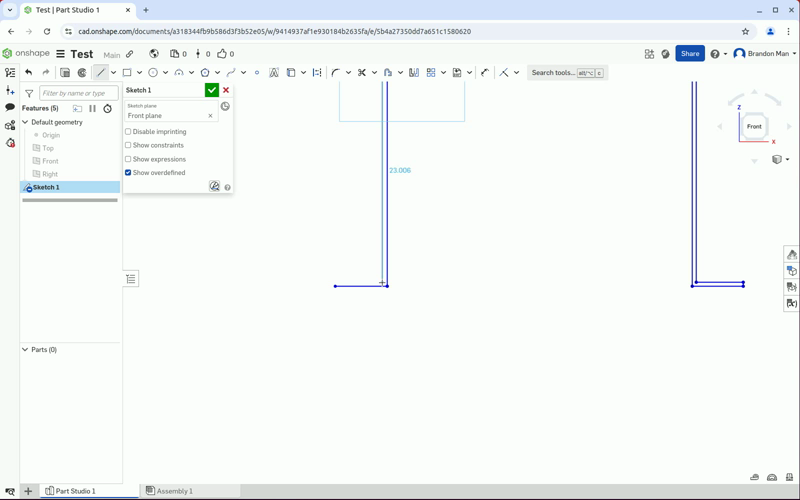
scroll(6)
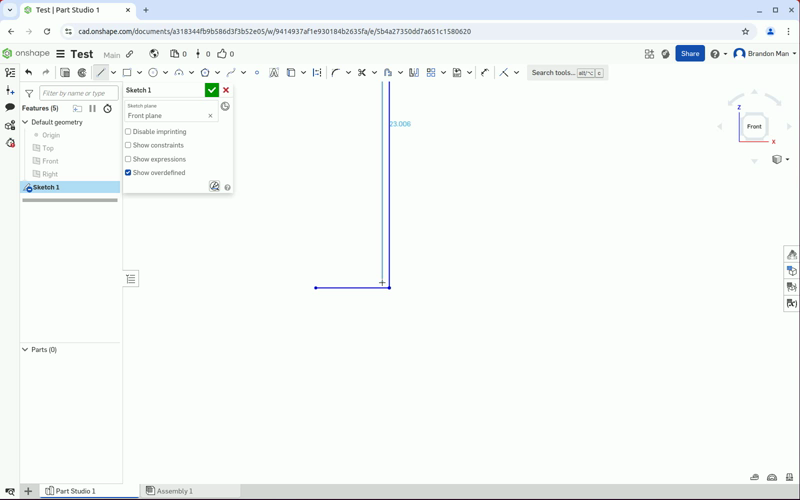
scroll(6)
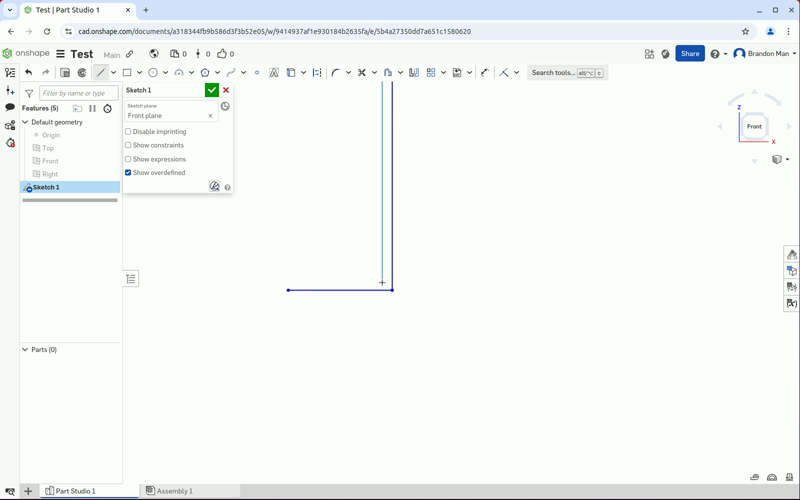
scroll(6)
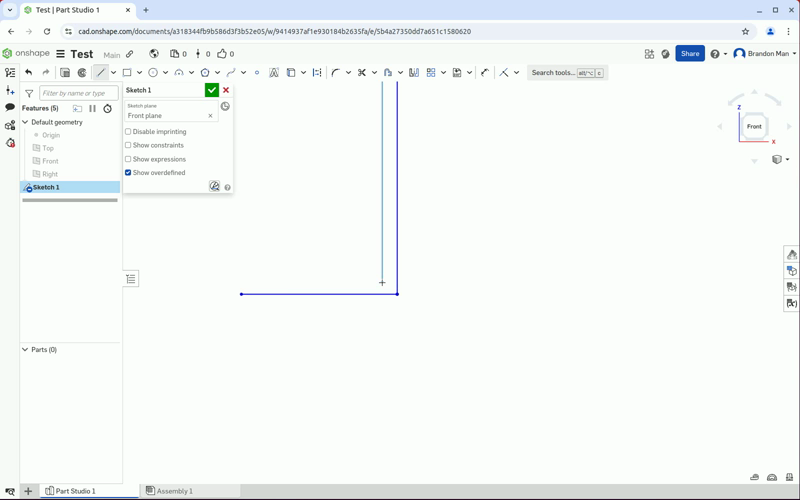
scroll(6)
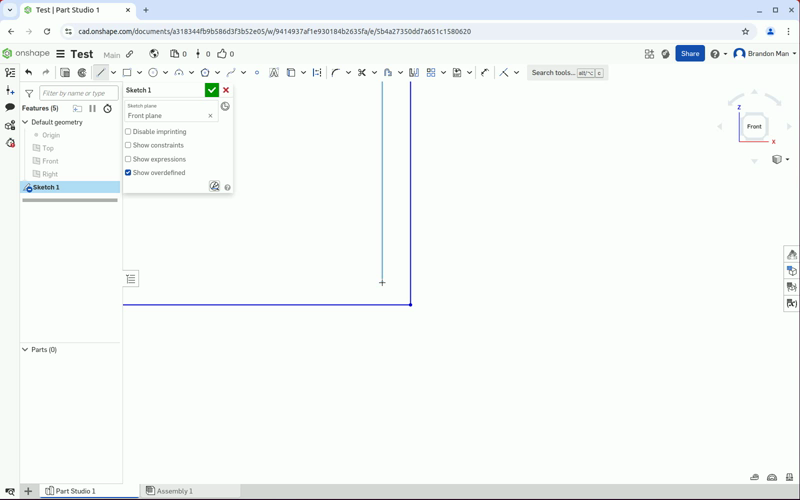
click(382, 282)
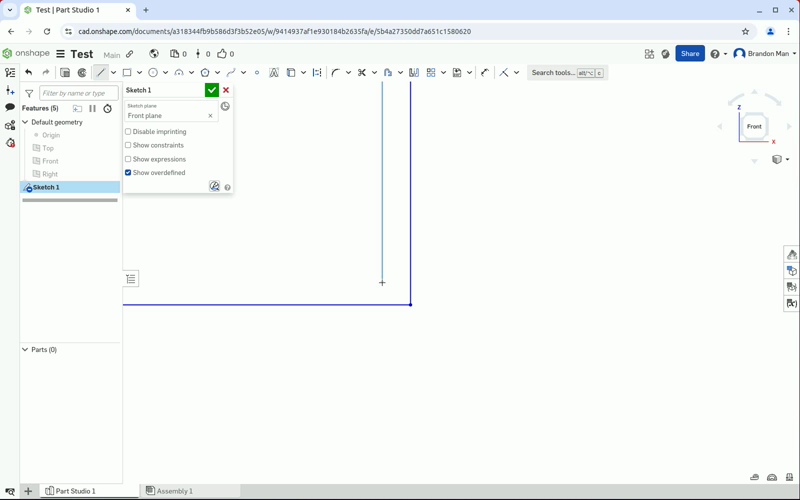
scroll(-6)
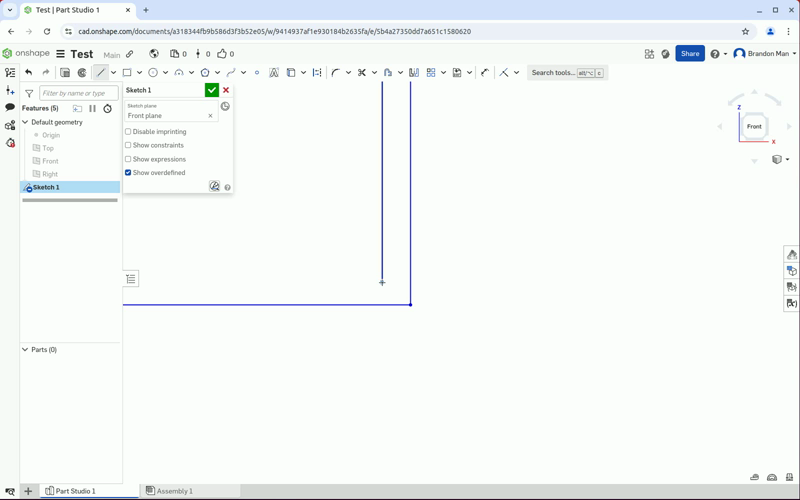
scroll(-6)
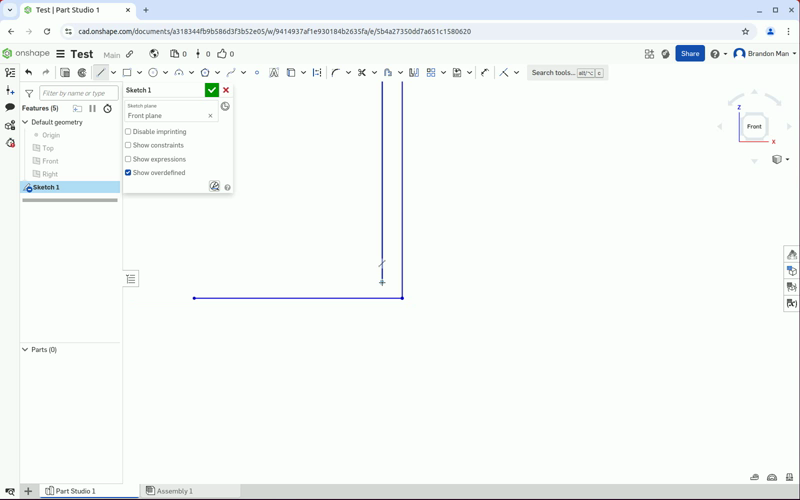
scroll(-6)
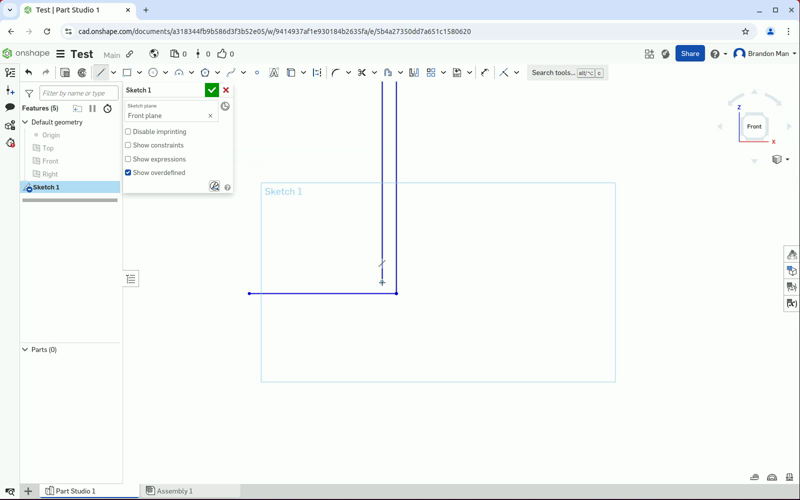
scroll(-6)
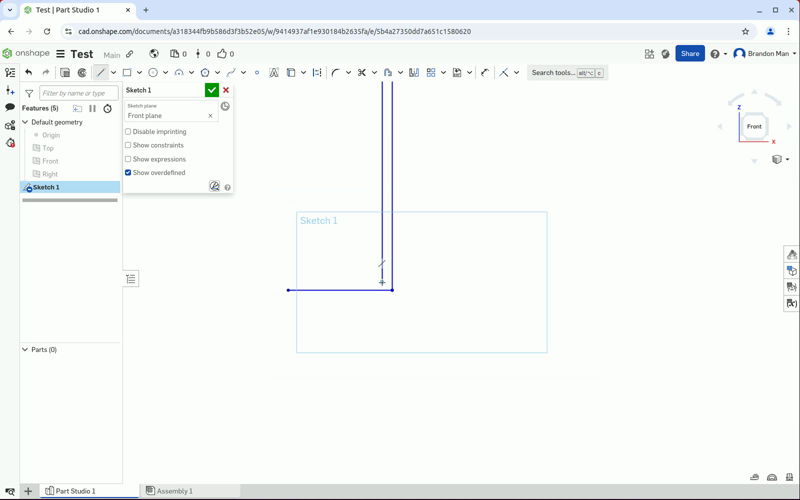
scroll(-6)
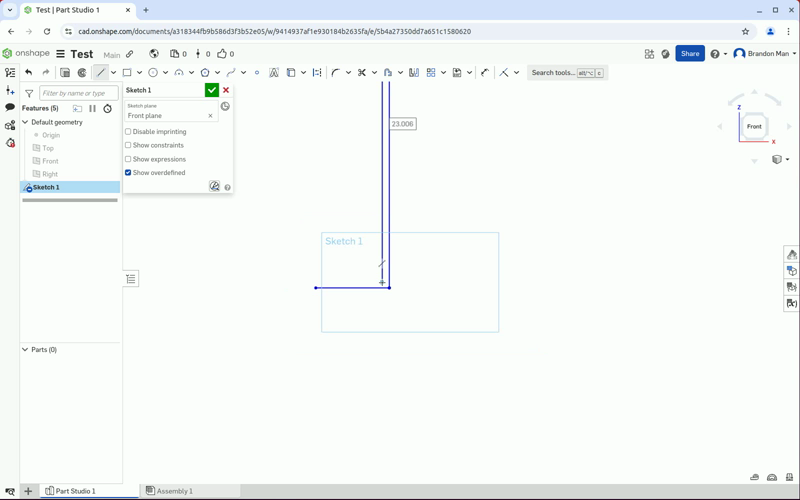
scroll(-6)
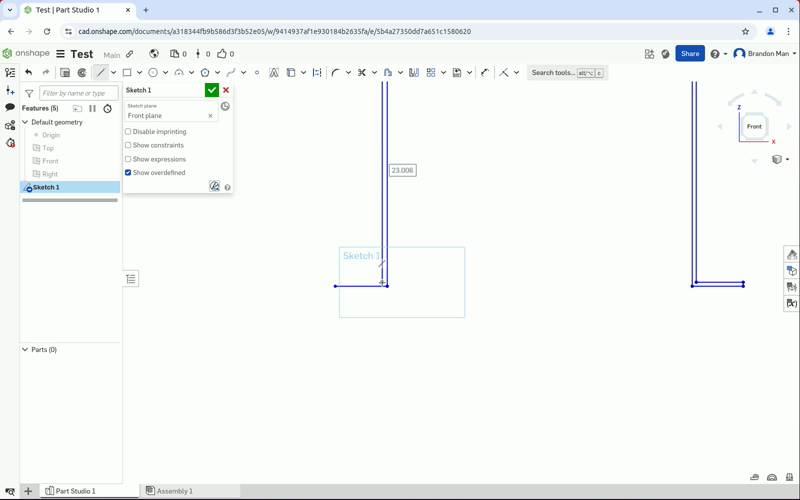
scroll(-6)
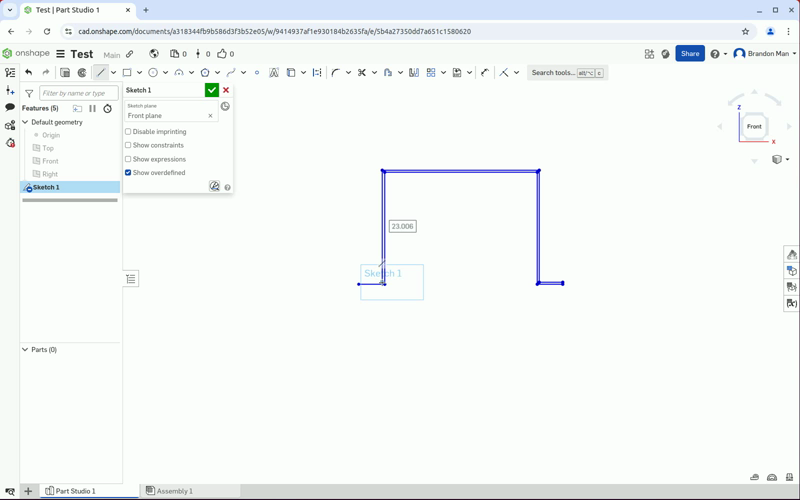
key_up(shift)
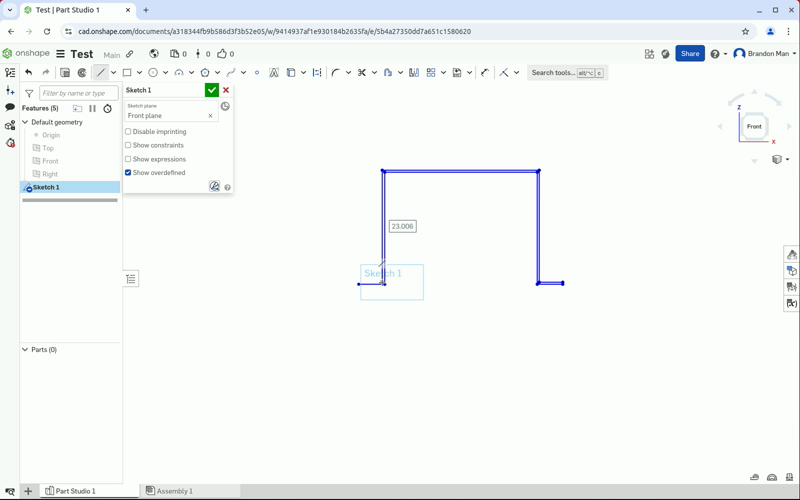
key_down(shift)
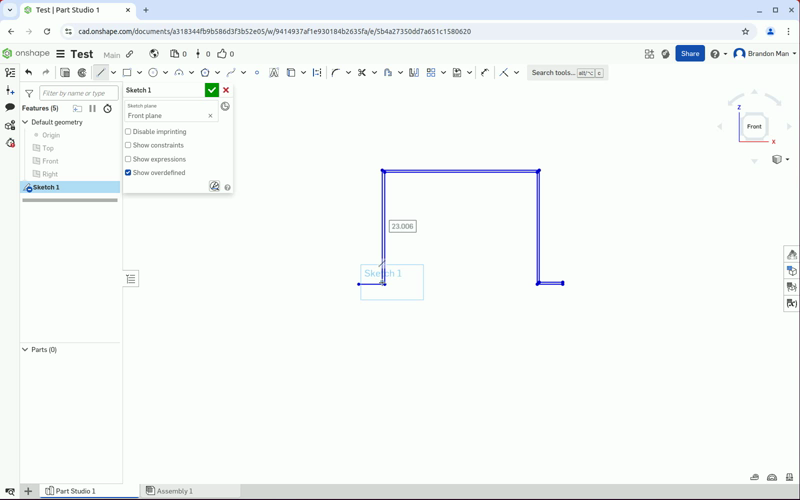
mouse_move(412, 282)
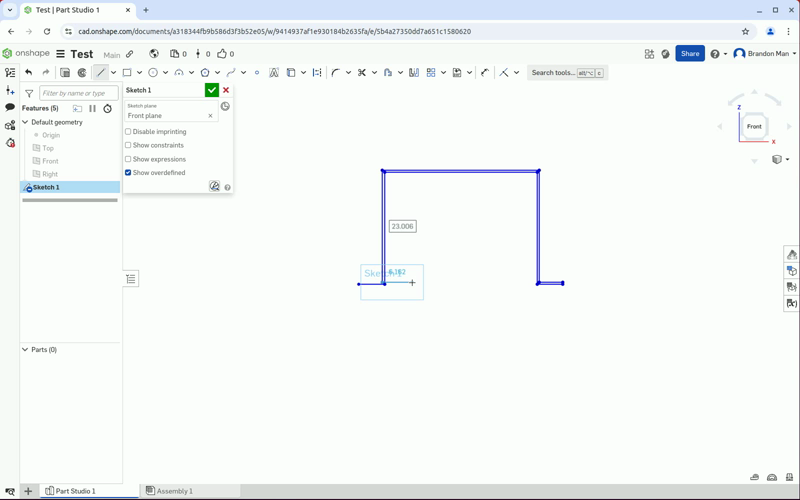
mouse_move(358, 282)
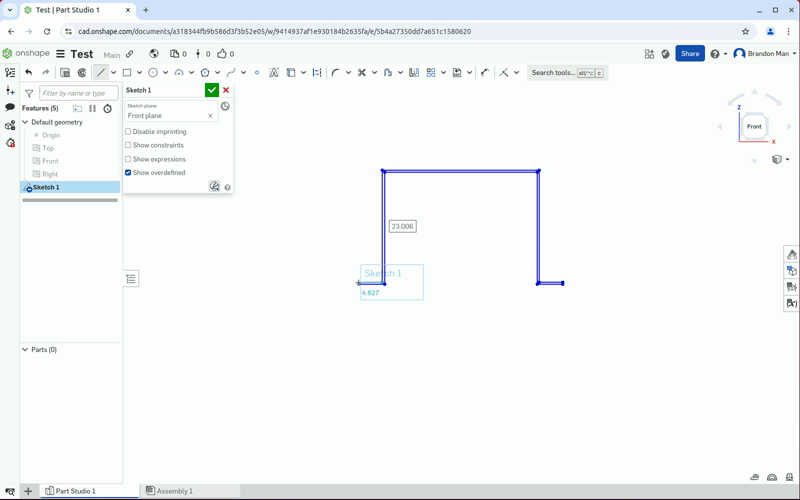
scroll(6)
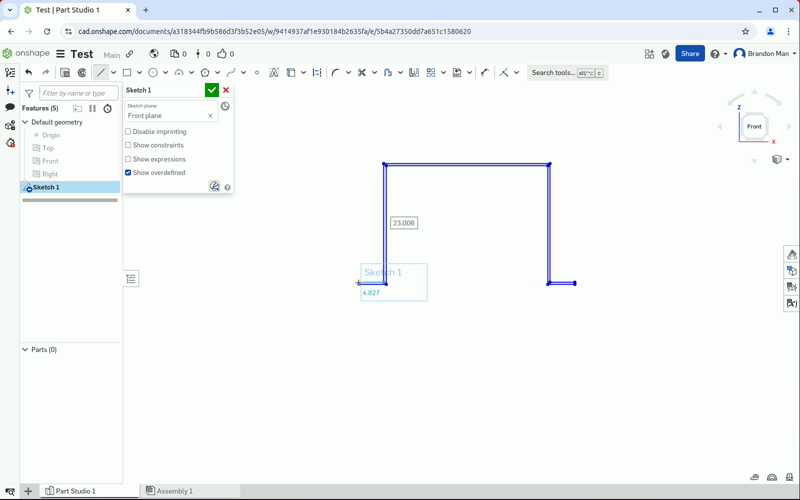
scroll(6)
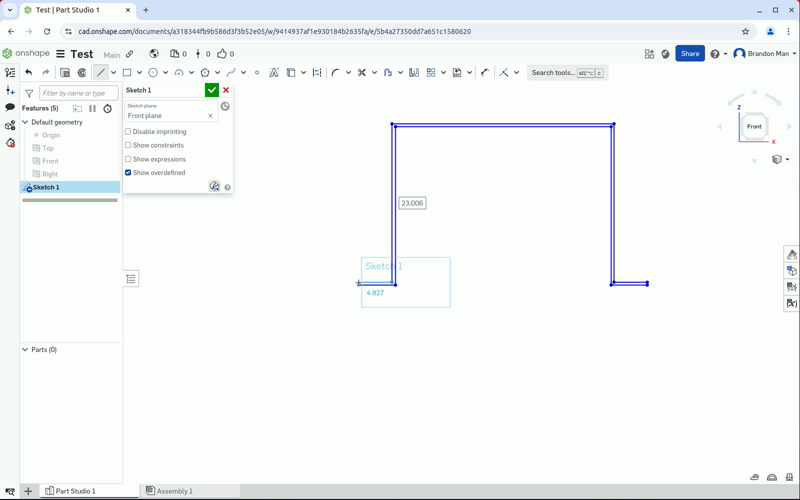
scroll(6)
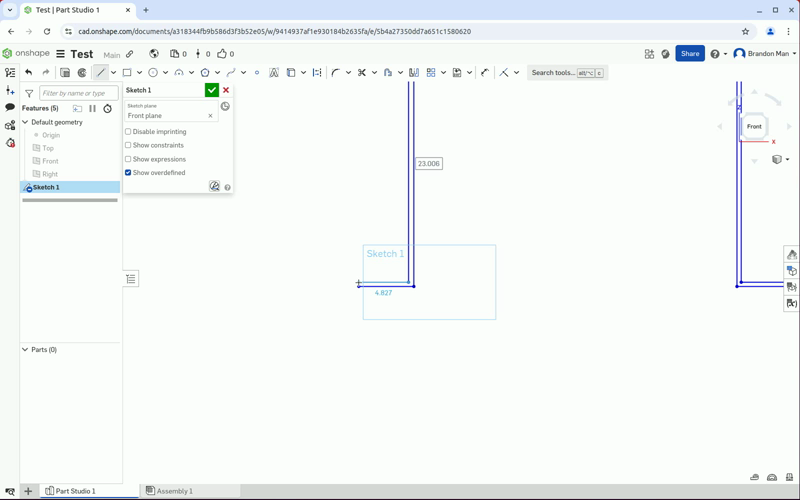
scroll(6)
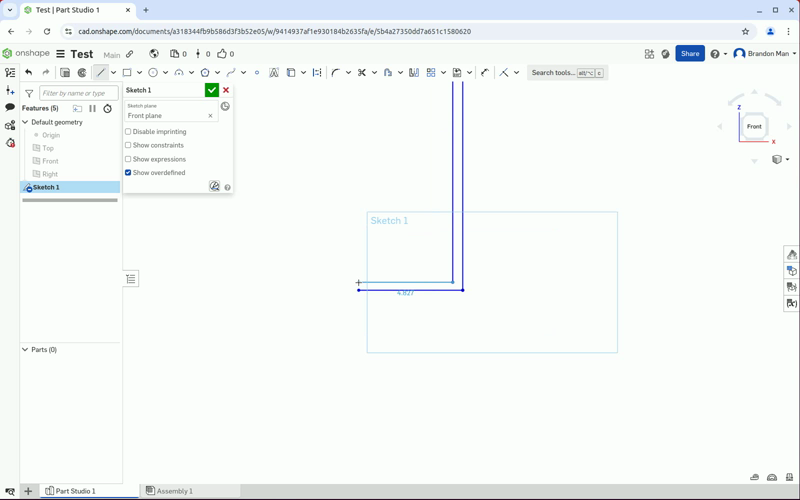
scroll(6)
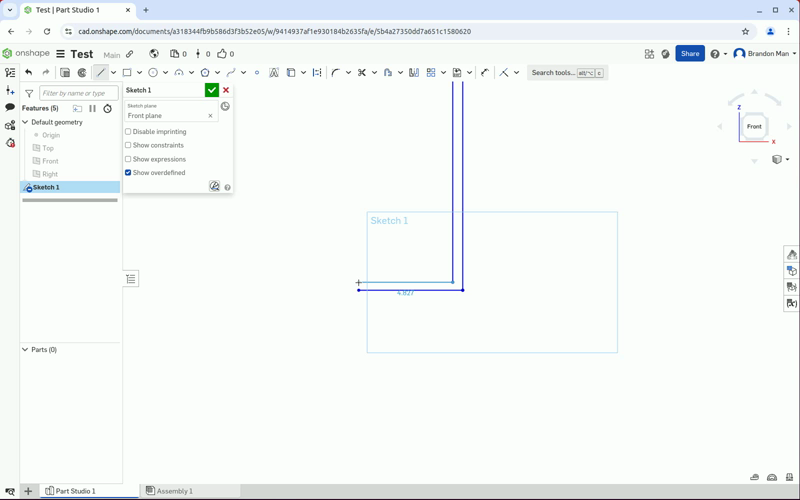
scroll(6)
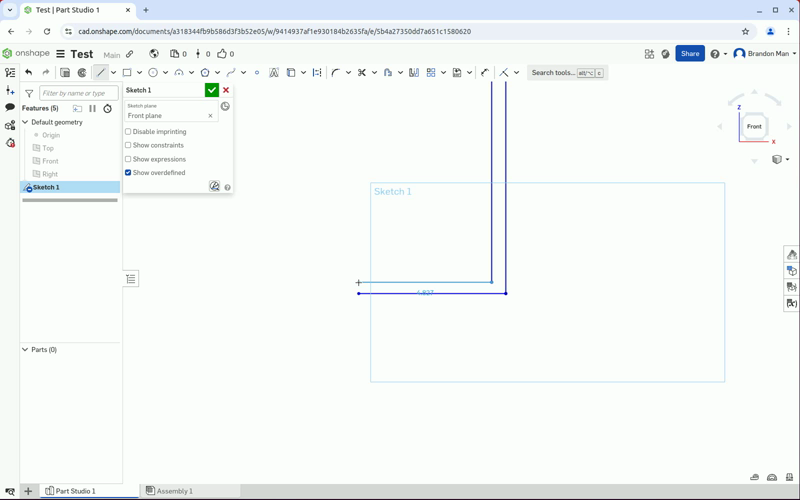
scroll(6)
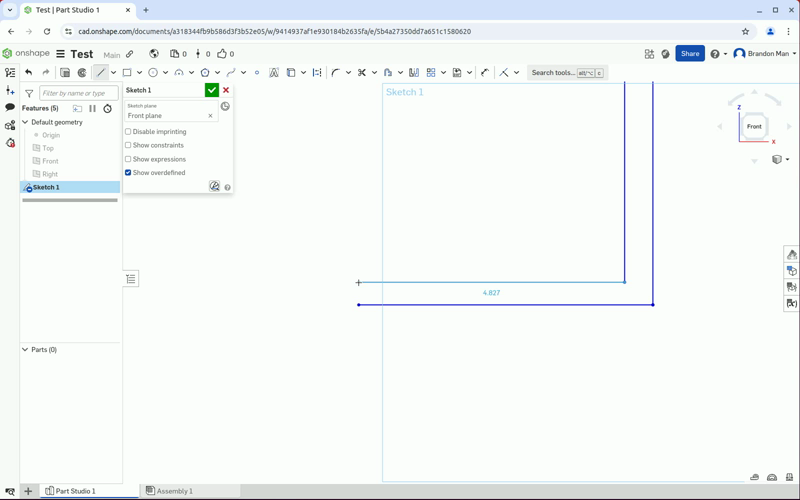
click(358, 282)
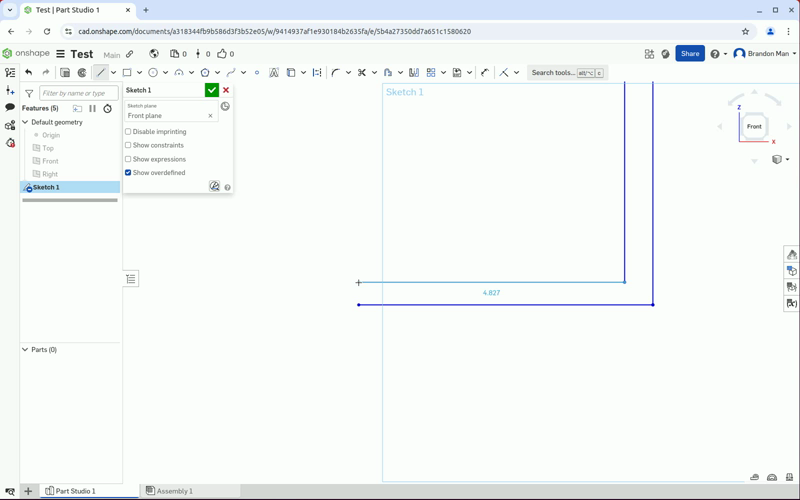
scroll(-6)
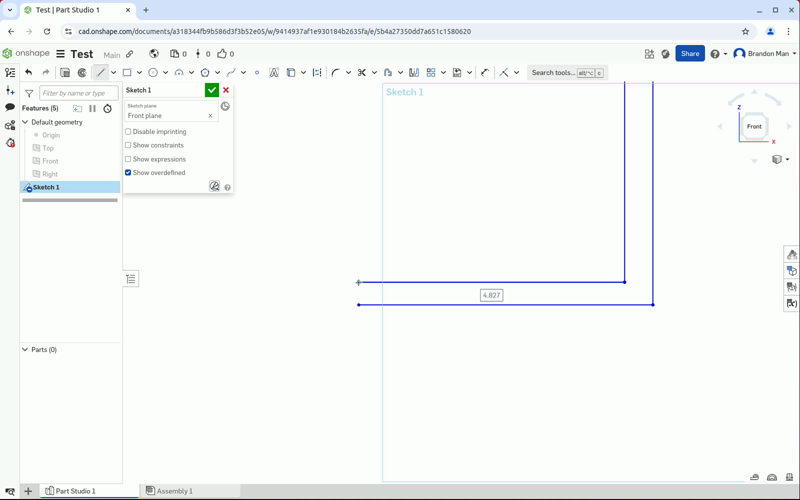
scroll(-6)
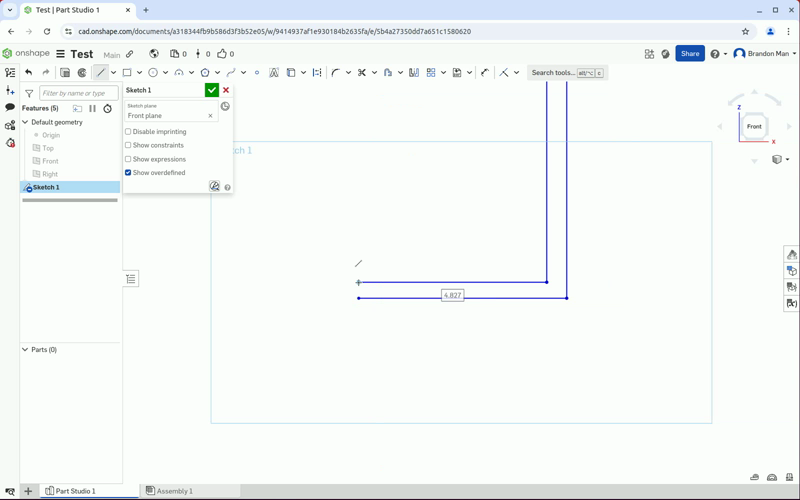
scroll(-6)
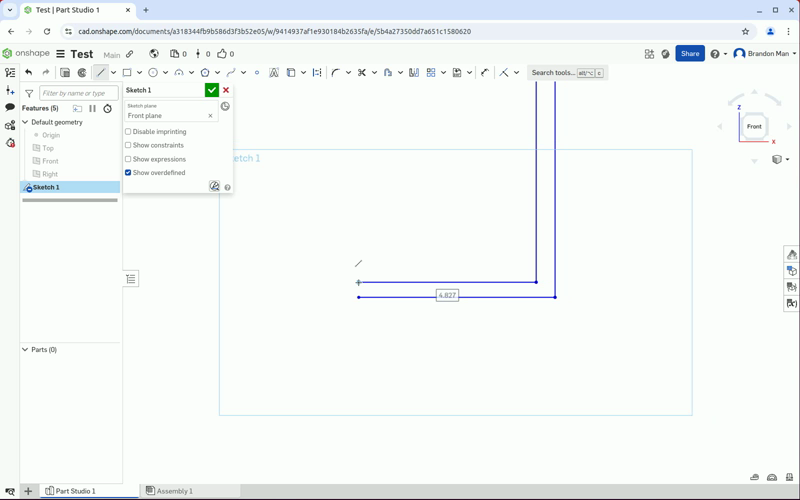
scroll(-6)
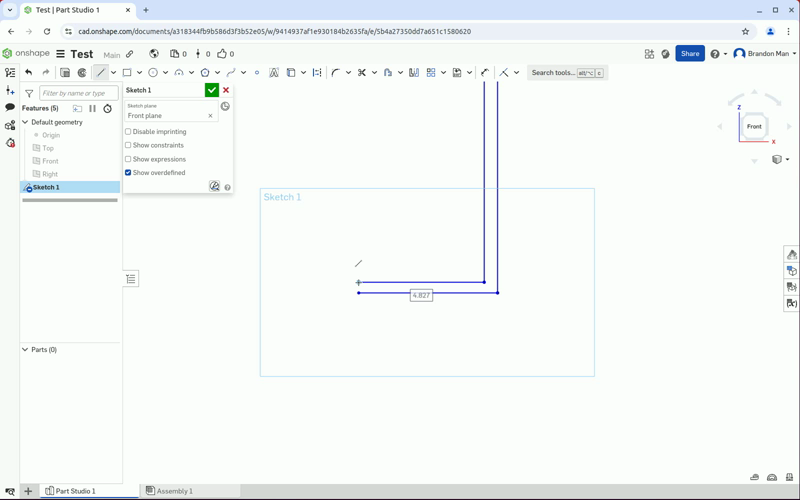
scroll(-6)
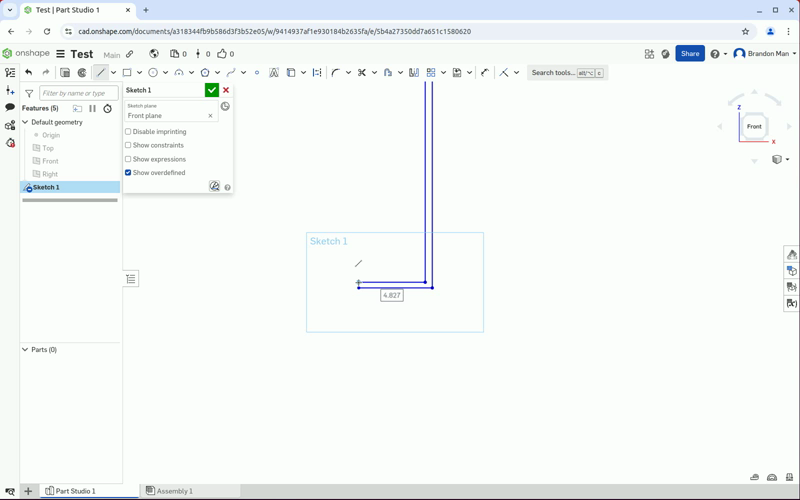
scroll(-6)
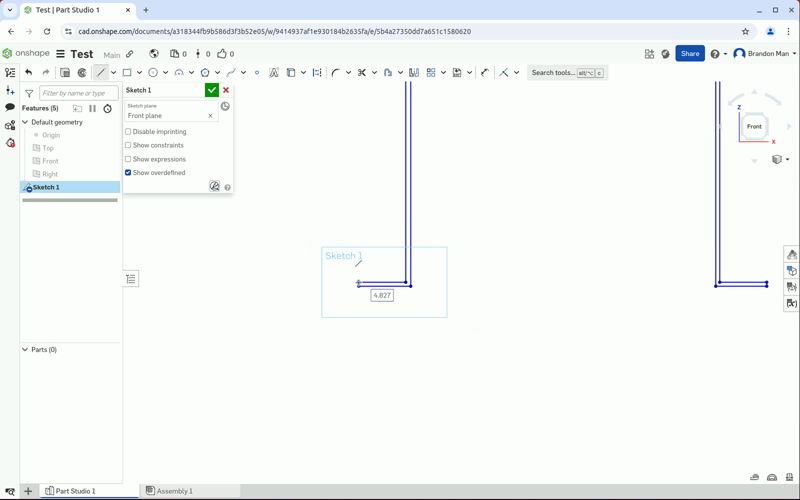
scroll(-6)
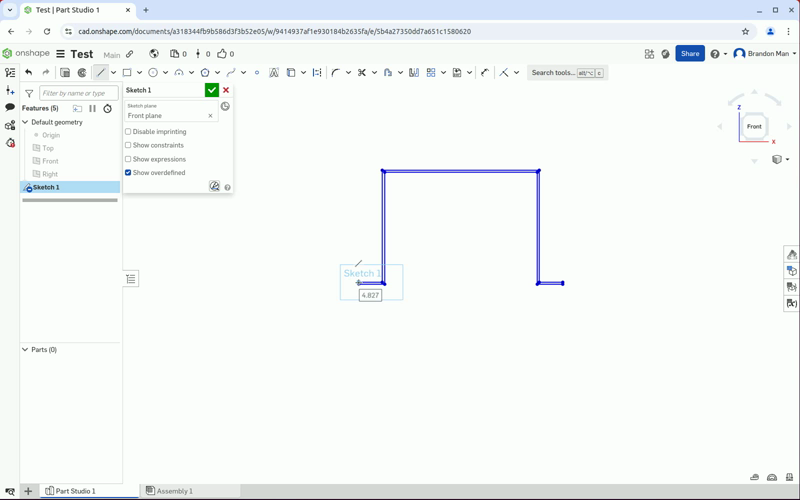
key_up(shift)
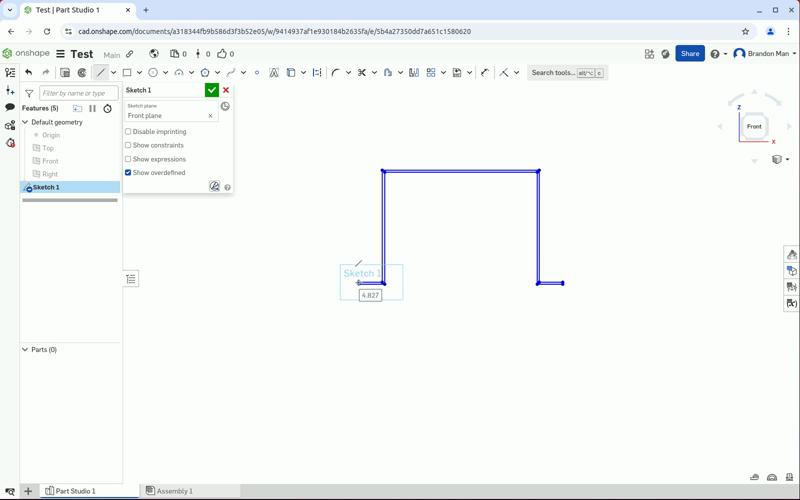
mouse_move(388, 282)
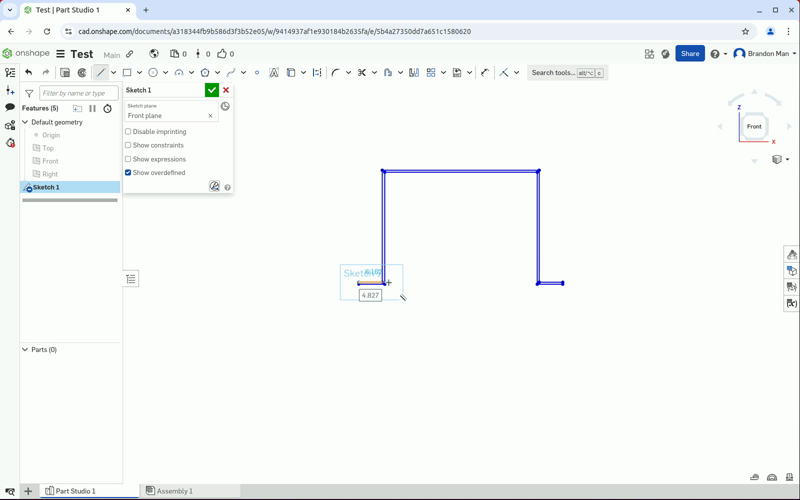
key_down(shift)
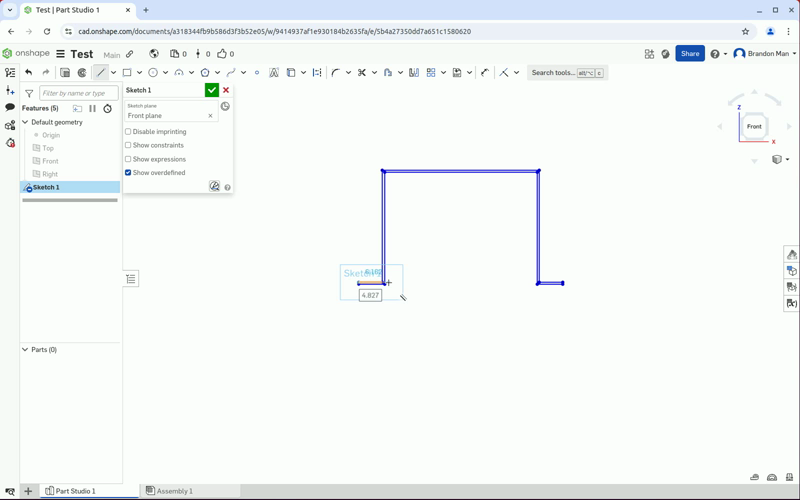
mouse_move(358, 284)
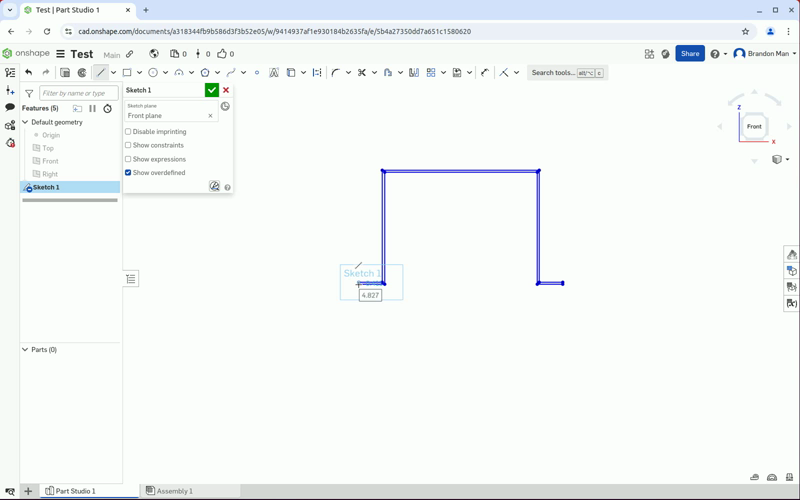
scroll(6)
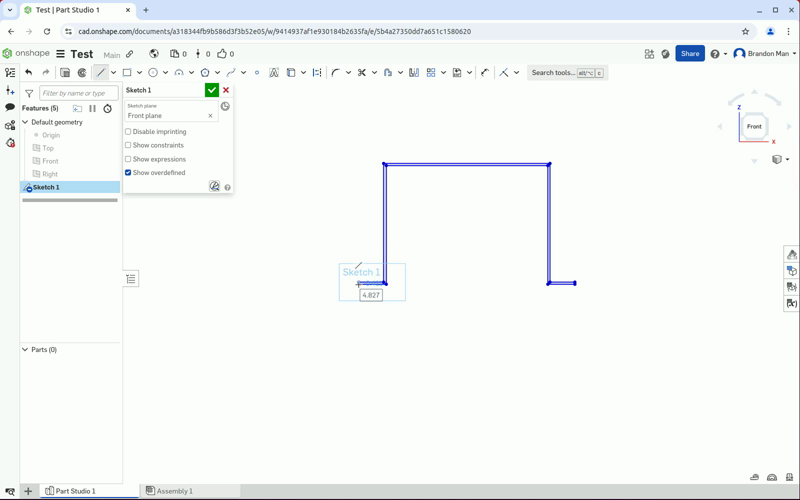
scroll(6)
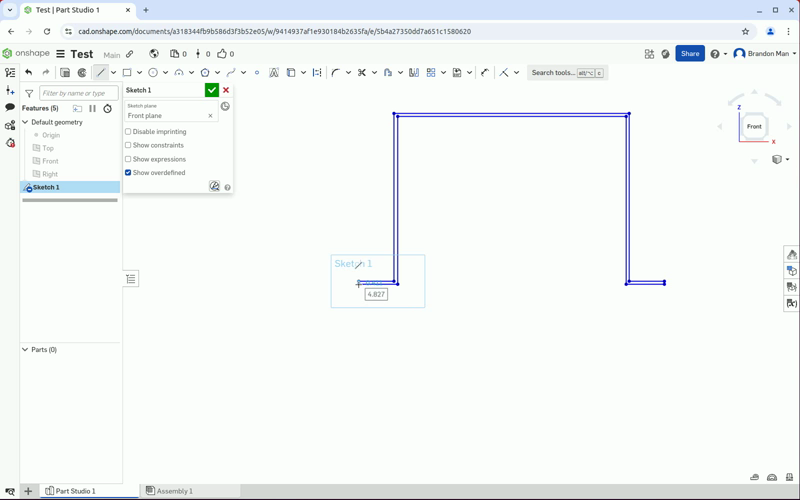
scroll(6)
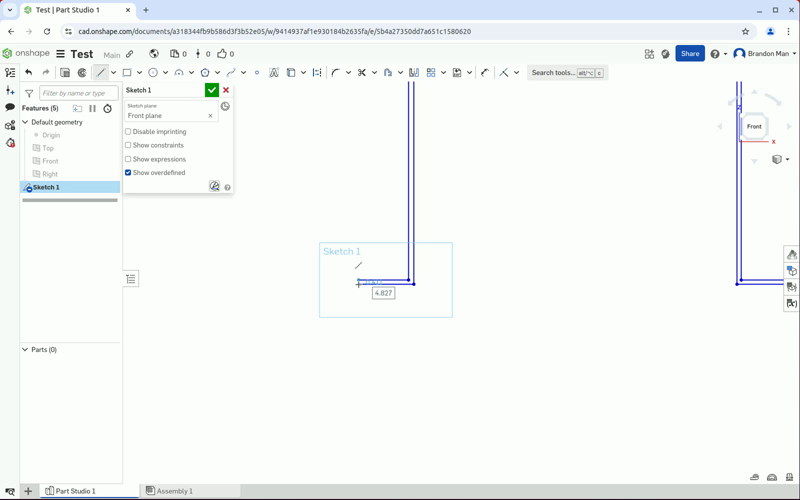
scroll(6)
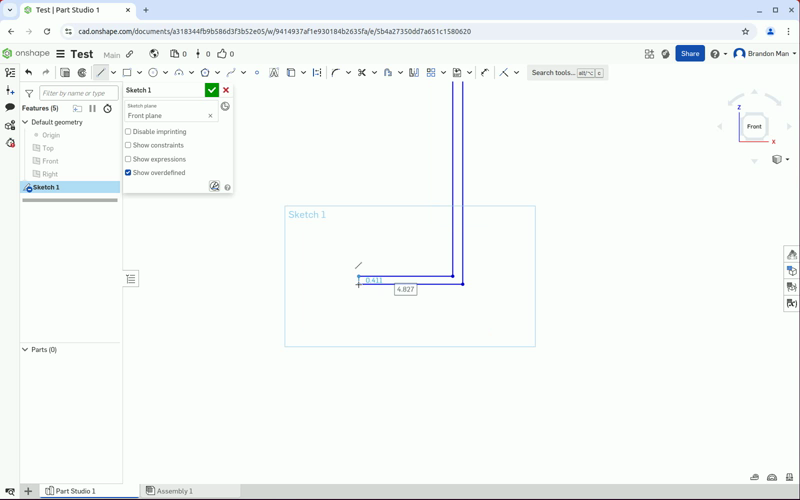
scroll(6)
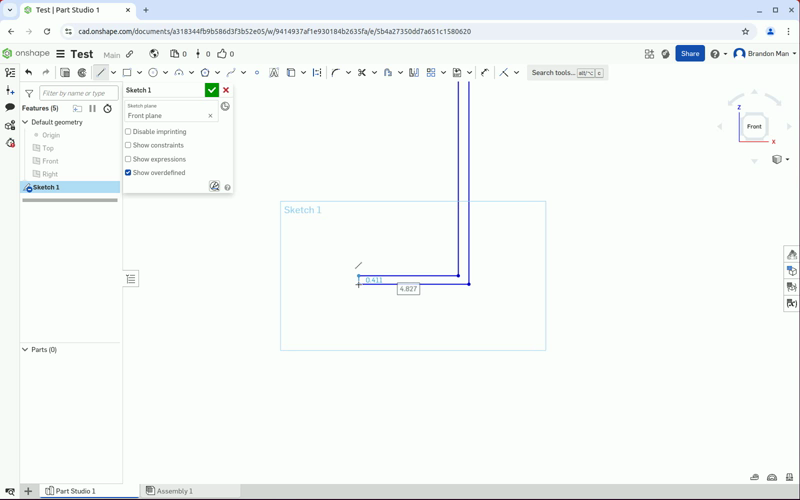
scroll(6)
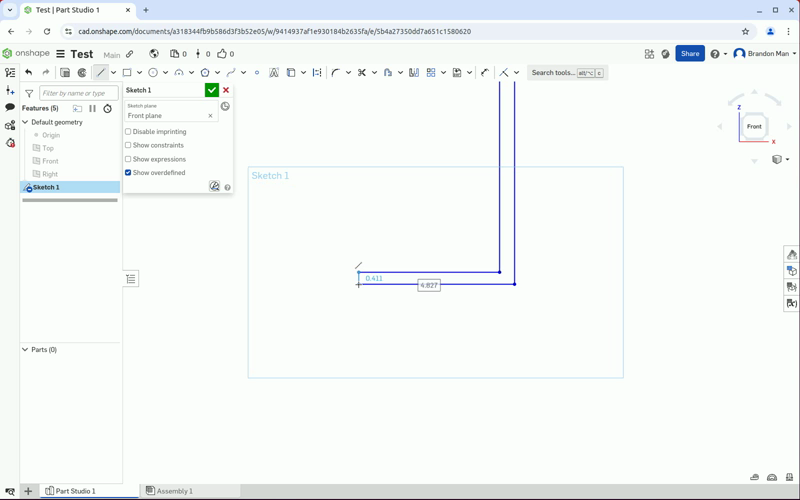
scroll(6)
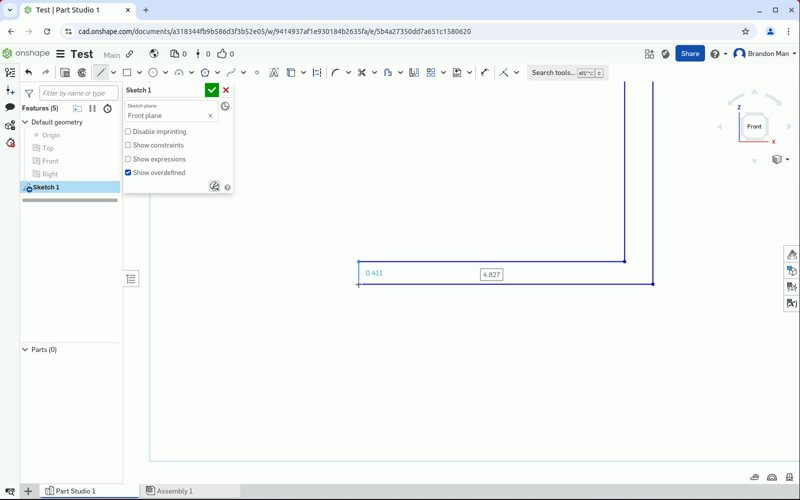
key_up(shift)
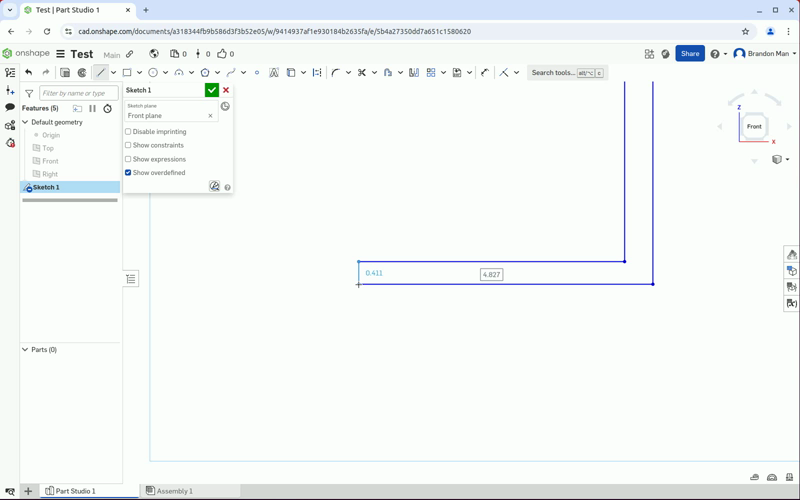
click(358, 284)
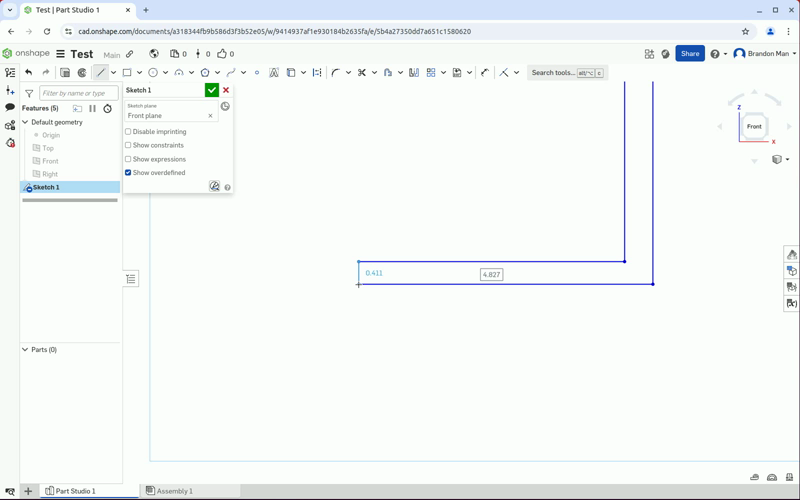
scroll(-6)
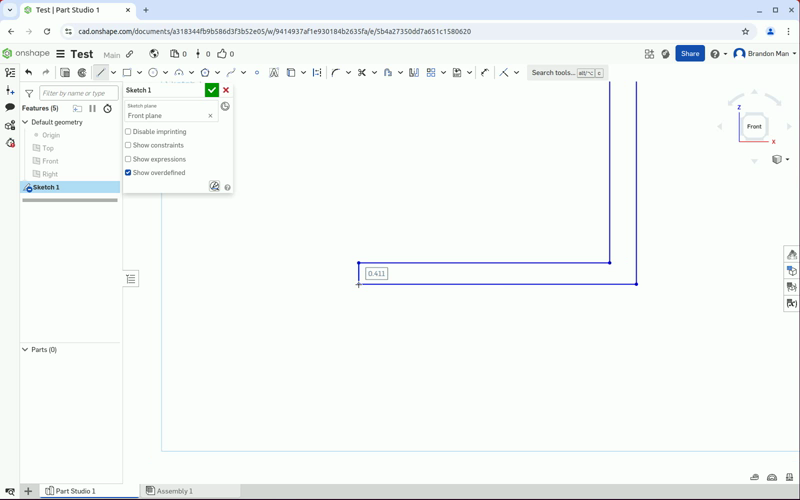
scroll(-6)
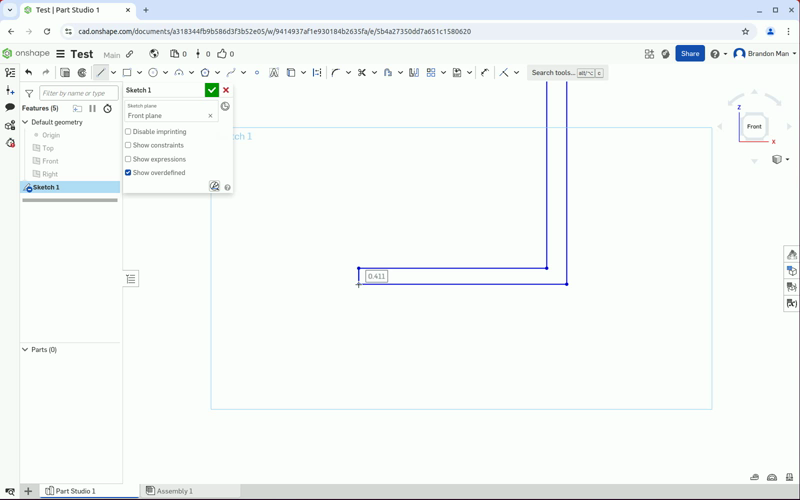
scroll(-6)
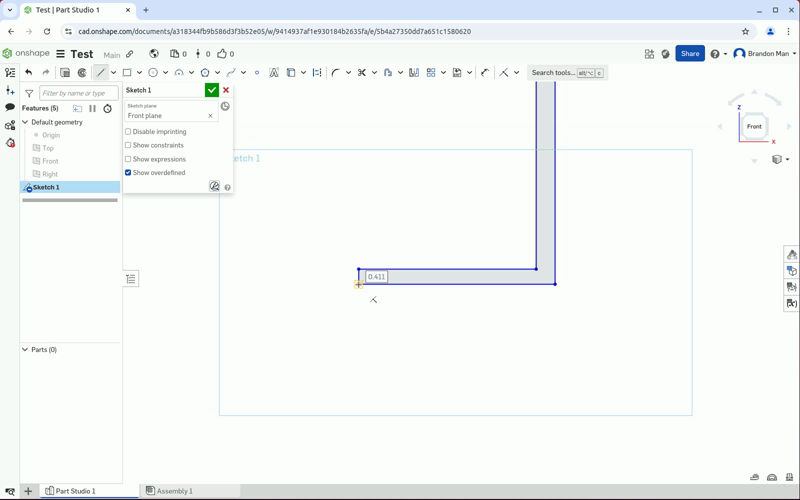
scroll(-6)
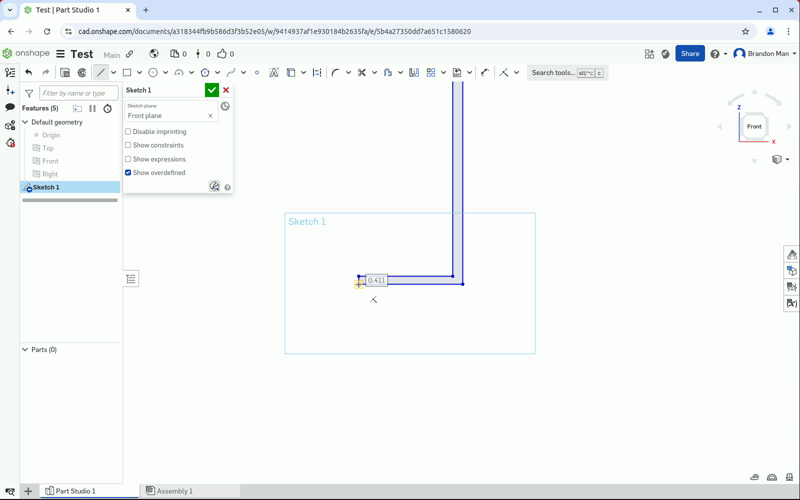
scroll(-6)
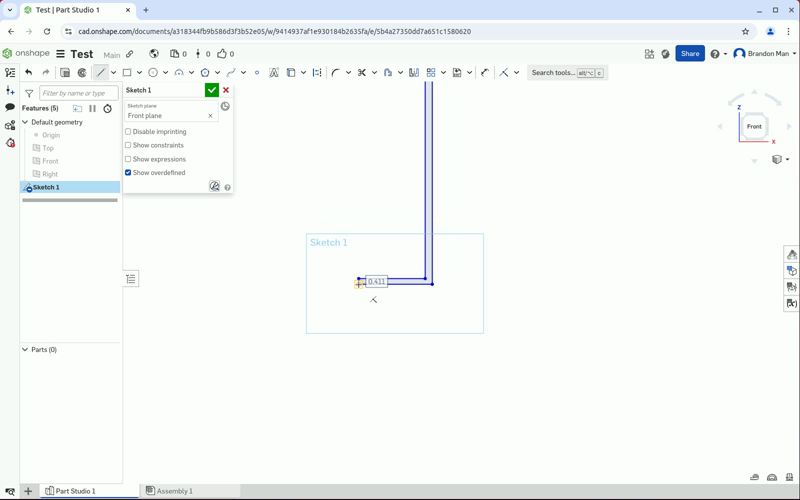
scroll(-6)
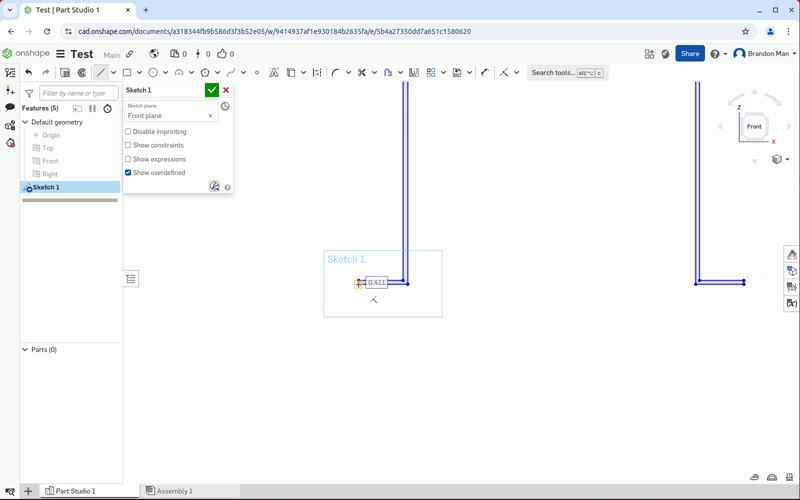
scroll(-6)
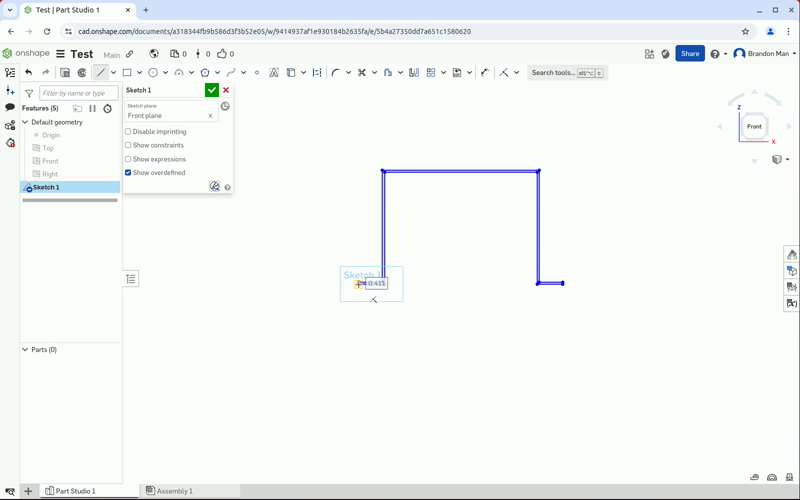
key(esc)
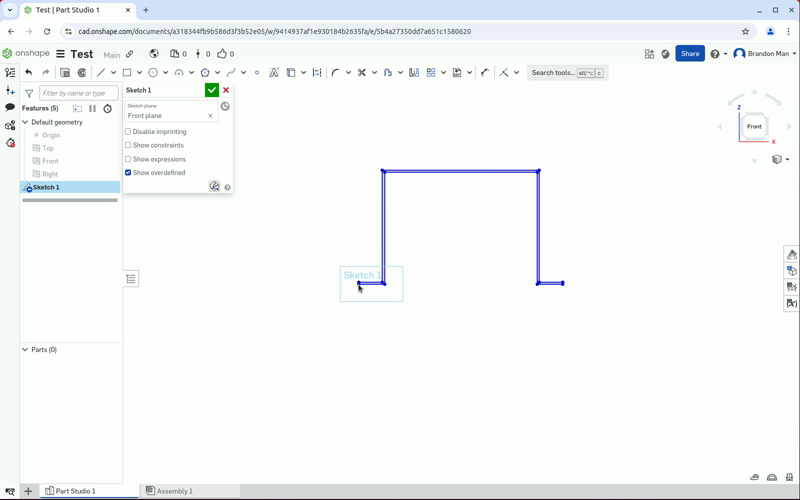
mouse_move(428, 171)
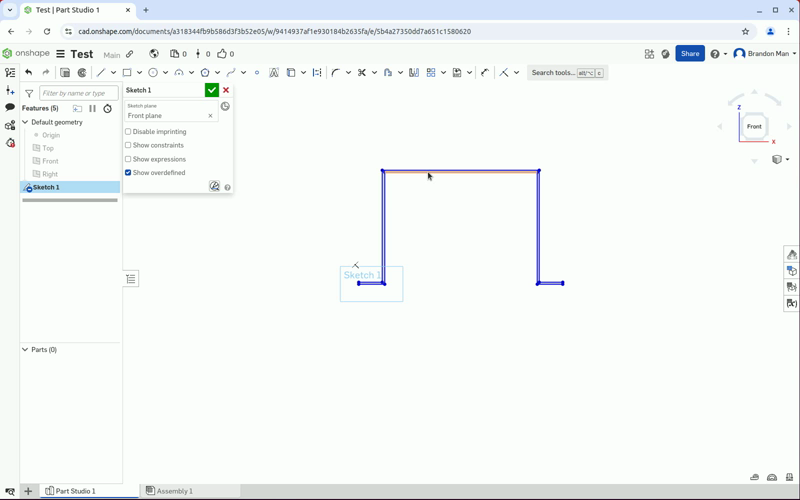
scroll(6)
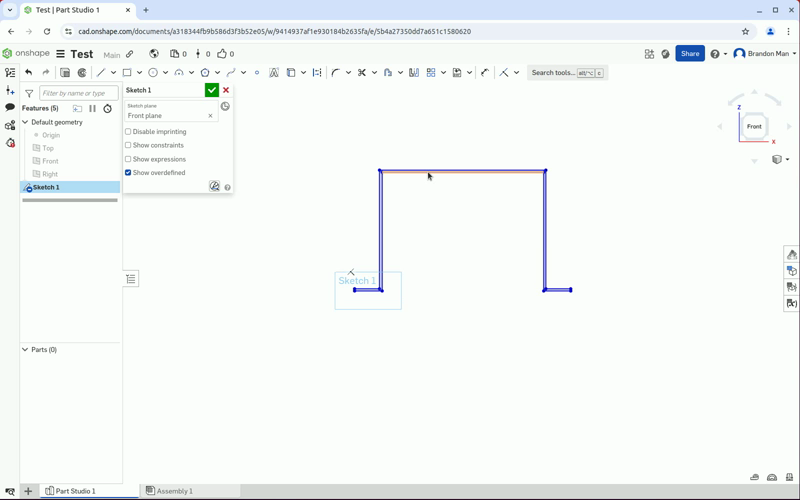
scroll(6)
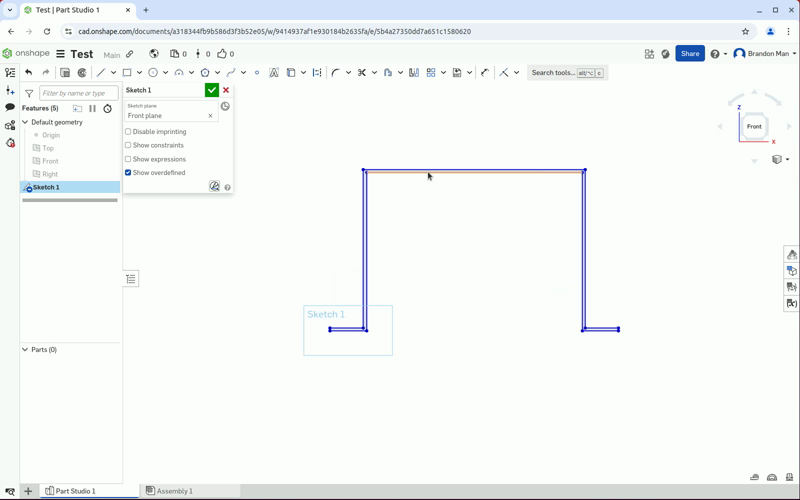
scroll(6)
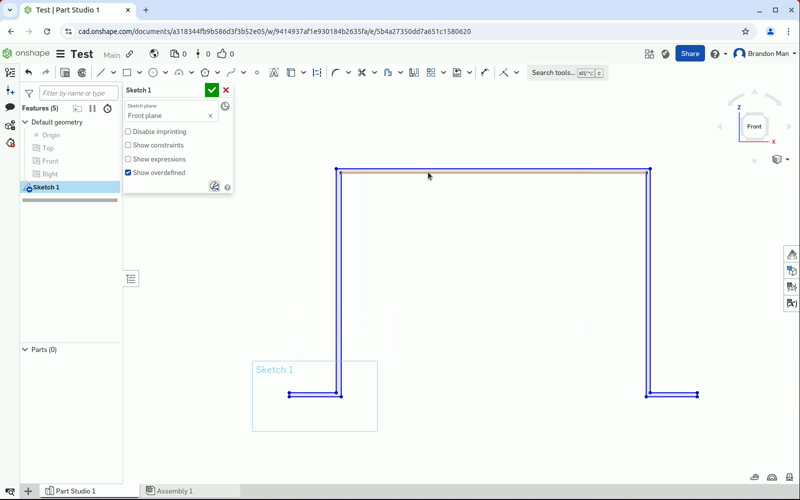
scroll(6)
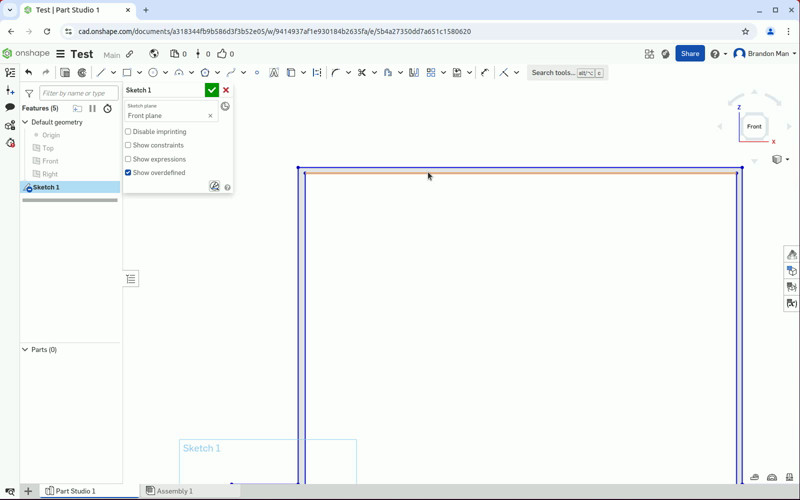
scroll(6)
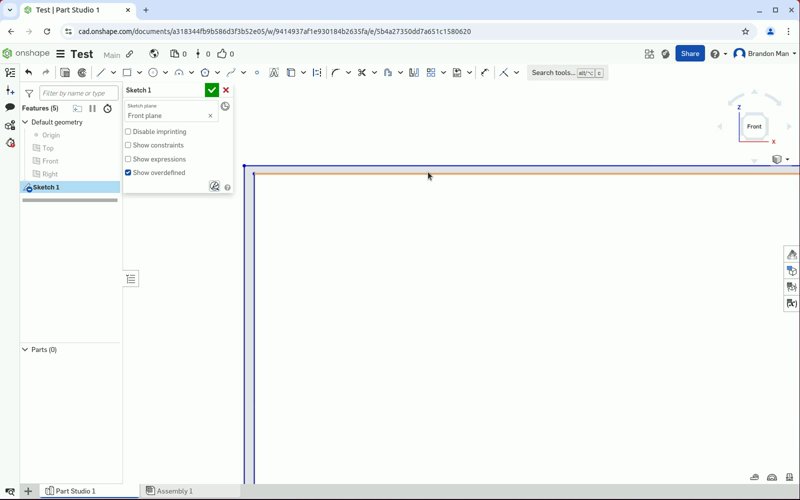
scroll(6)
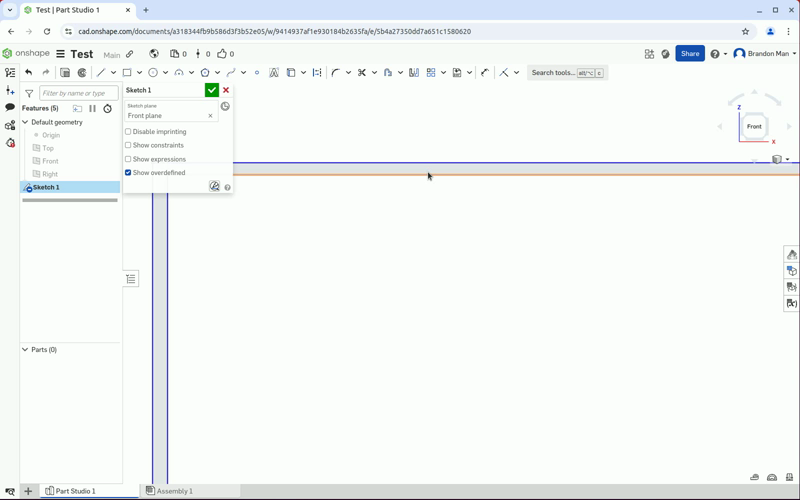
scroll(6)
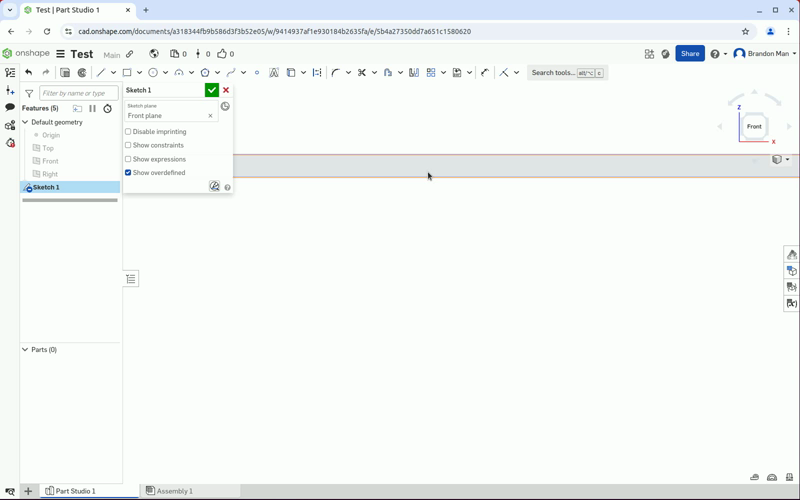
click(428, 171)
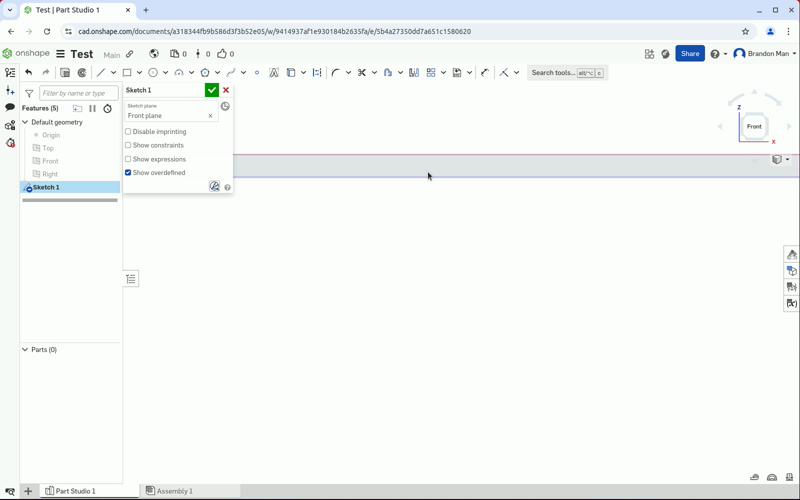
scroll(-6)
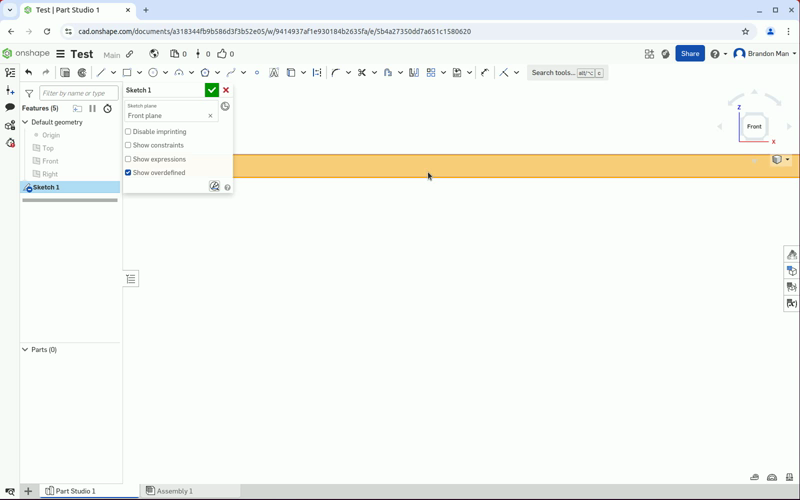
scroll(-6)
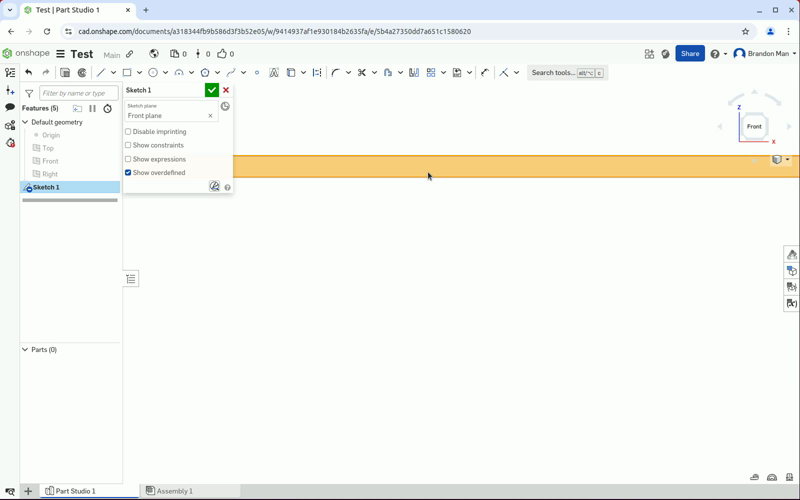
scroll(-6)
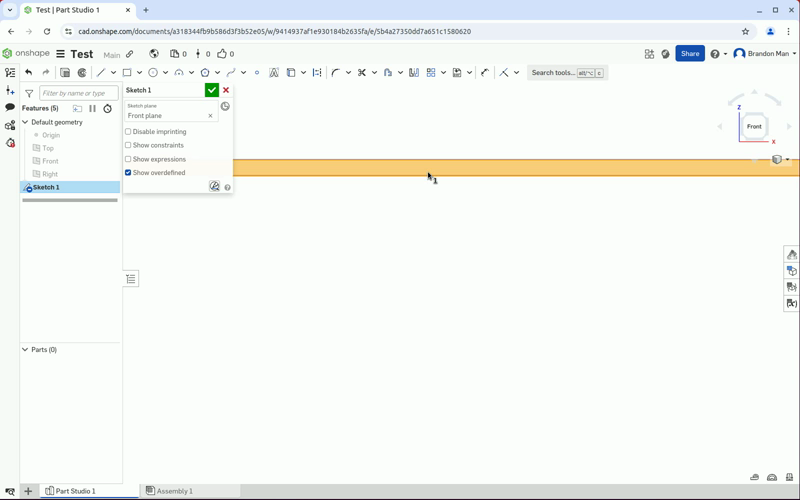
scroll(-6)
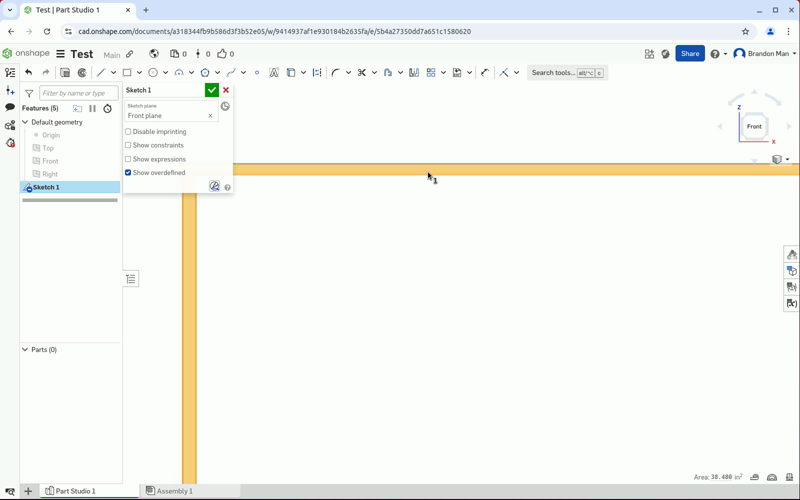
scroll(-6)
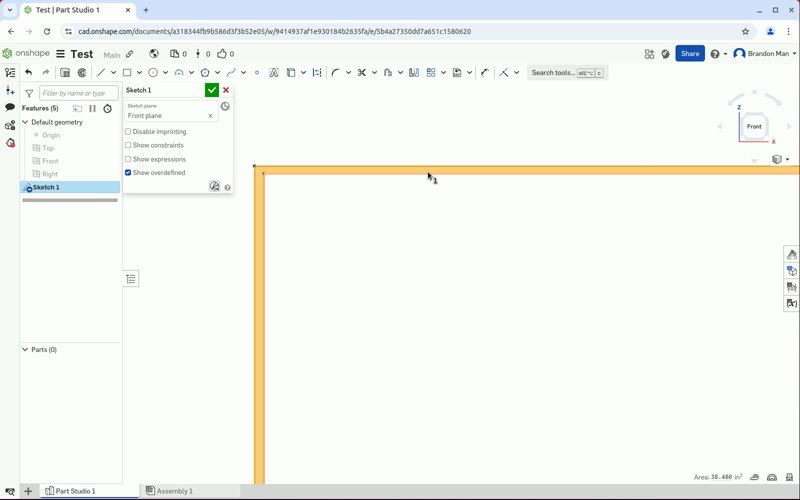
scroll(-6)
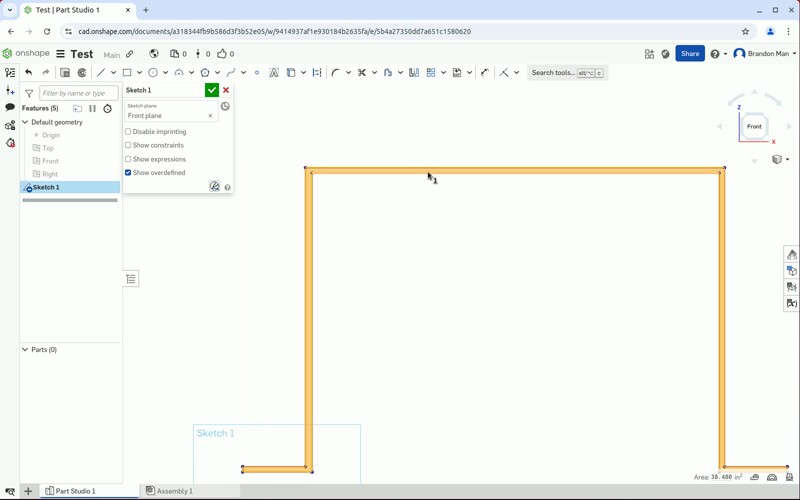
scroll(-6)
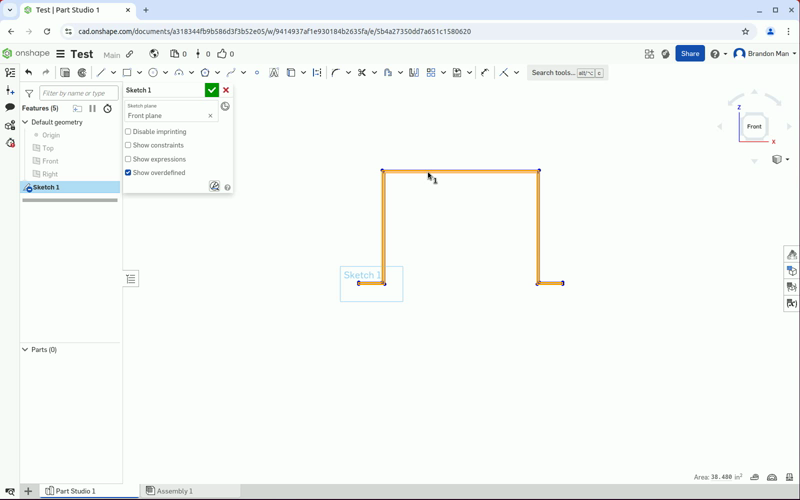
mouse_move(73, 352)
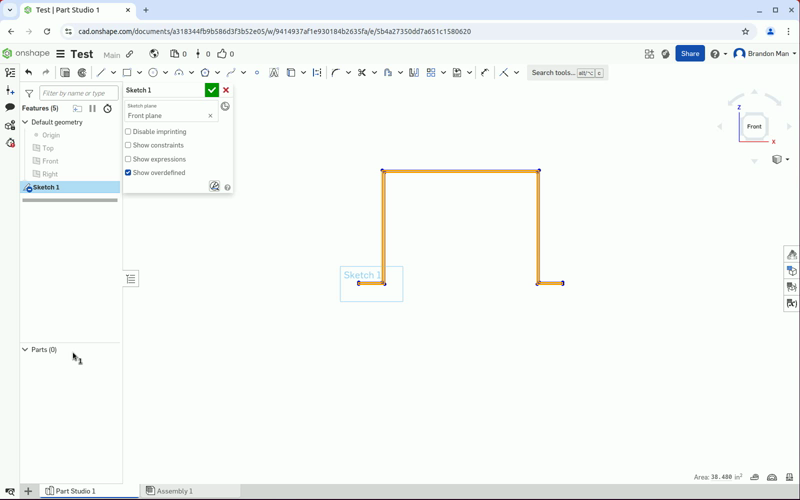
key(shift+y)
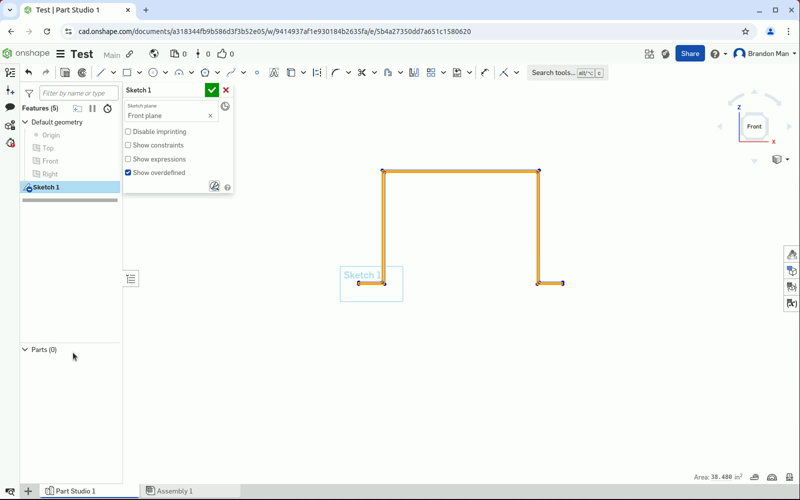
key(shift+e)
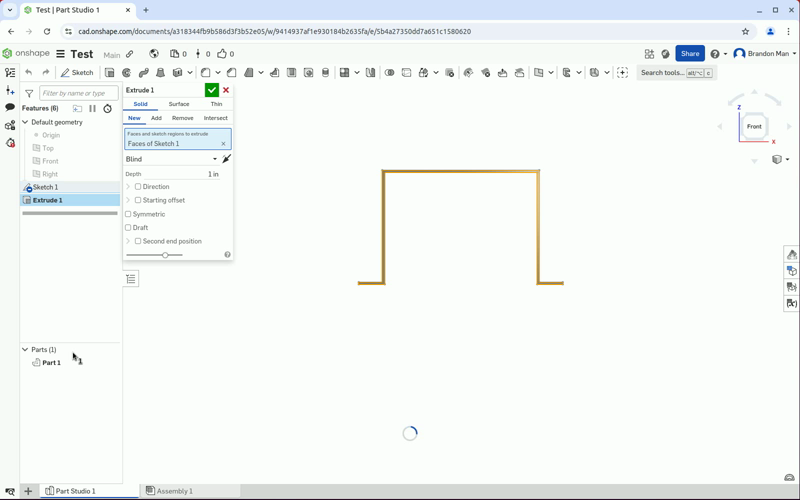
mouse_move(143, 106)
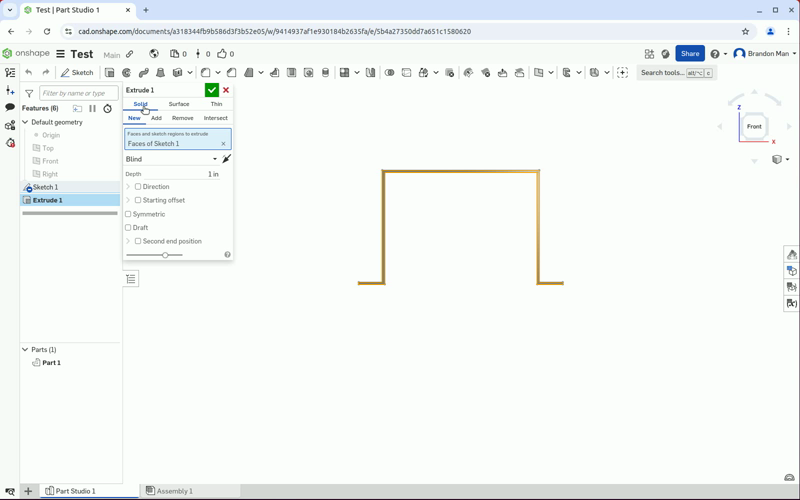
click(143, 106)
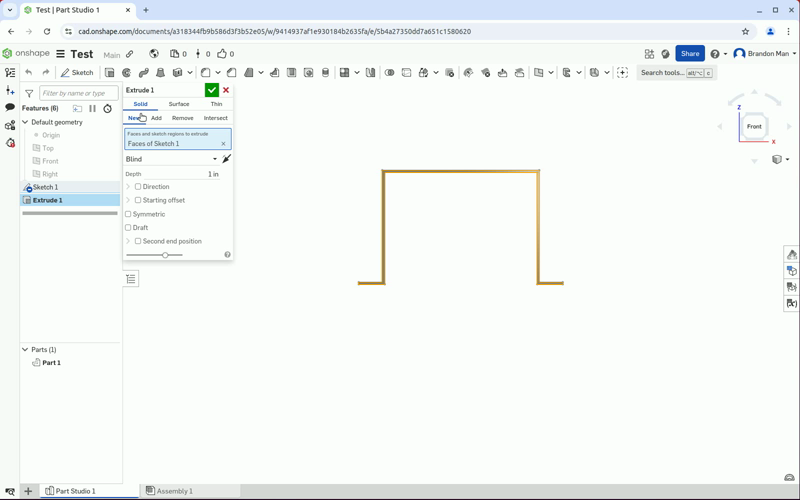
mouse_move(137, 120)
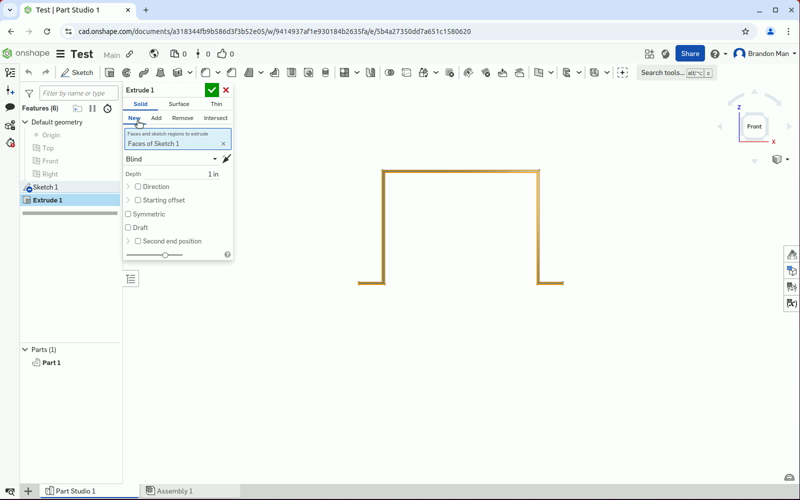
click(137, 120)
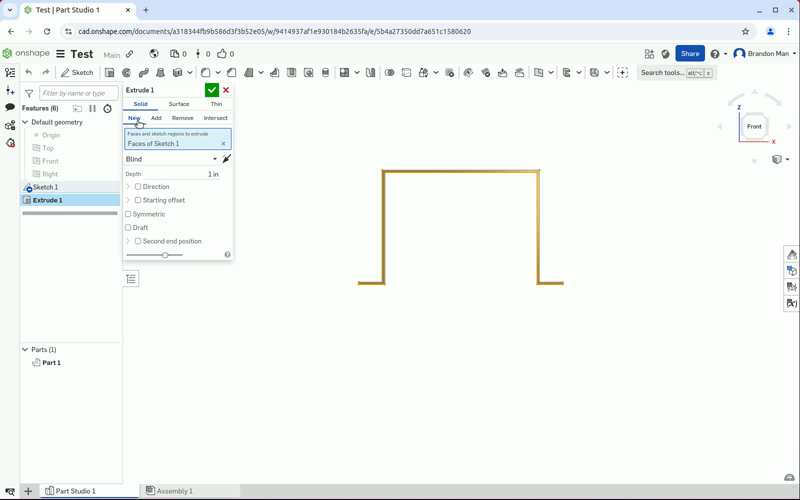
key(tab, 4)
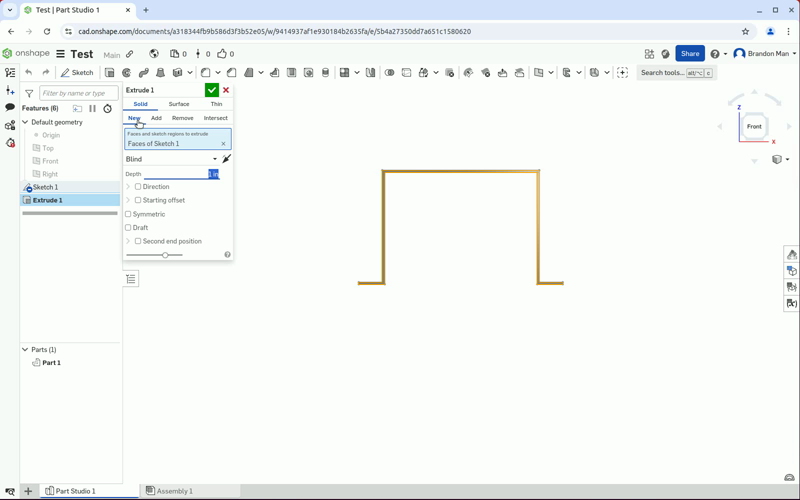
text(6.981)
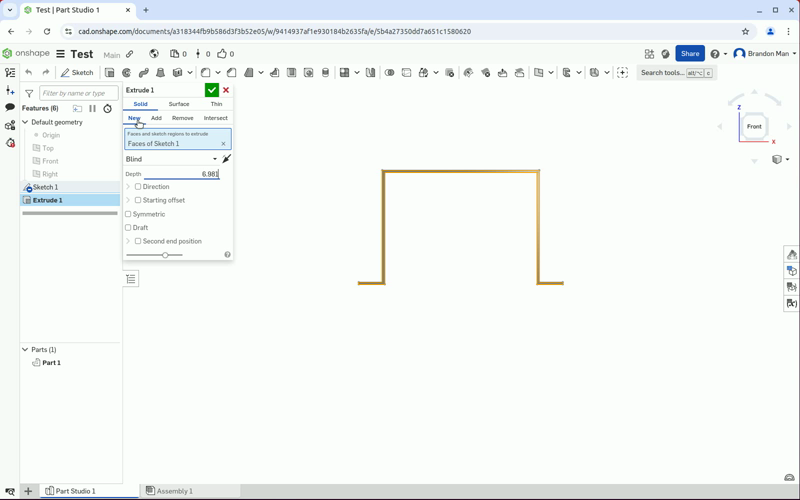
key(enter)
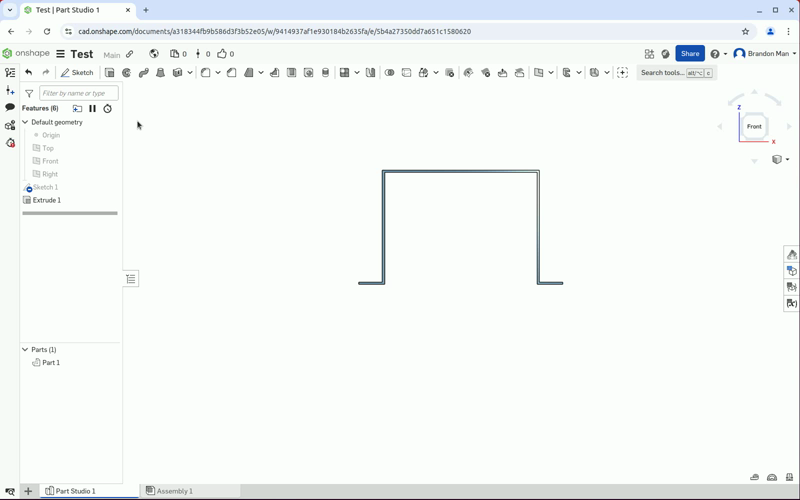
key(shift+h)
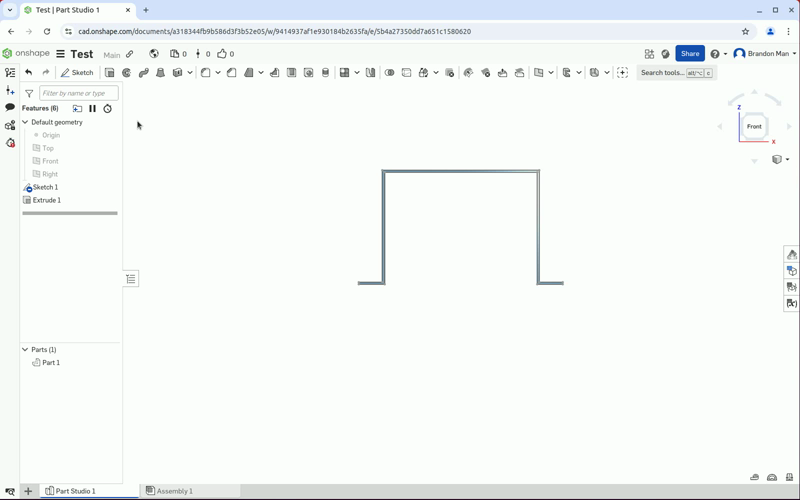
key(shift+h)
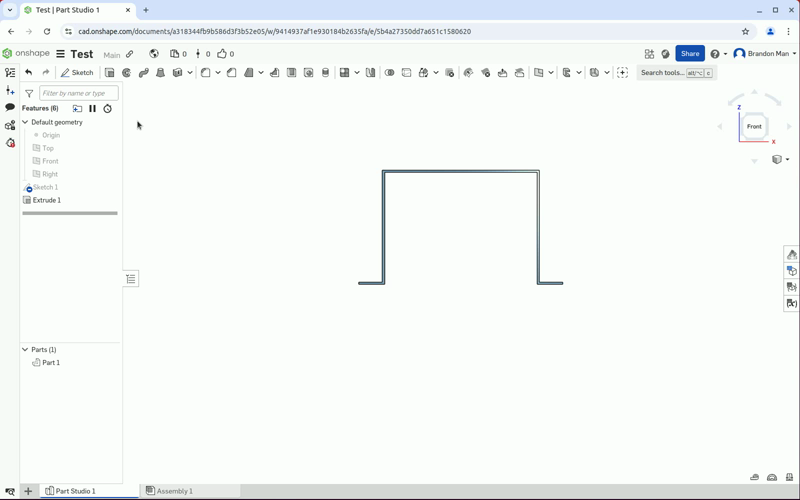
mouse_move(73, 189)
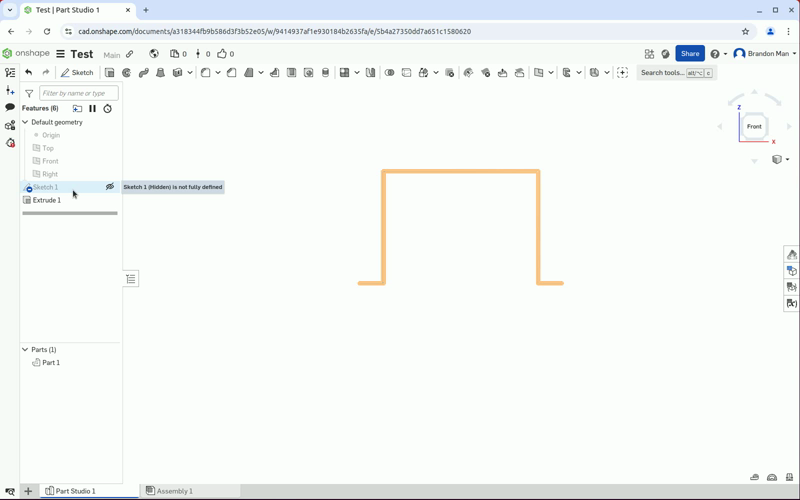
click(73, 189)
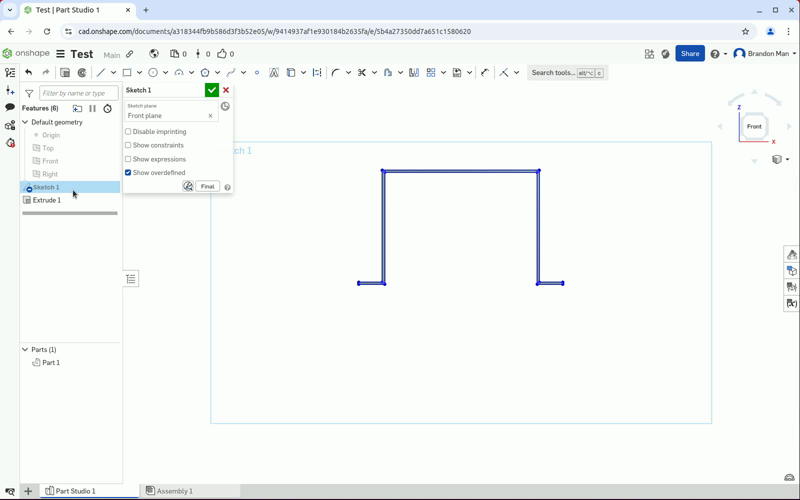
mouse_move(229, 92)
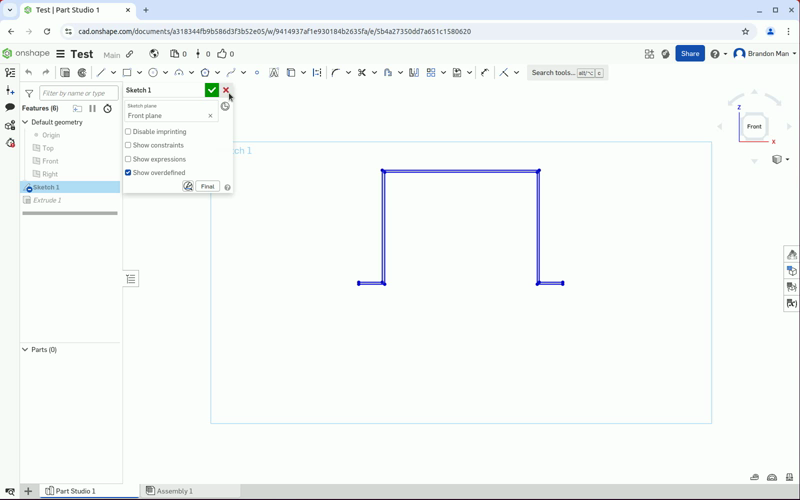
click(229, 92)
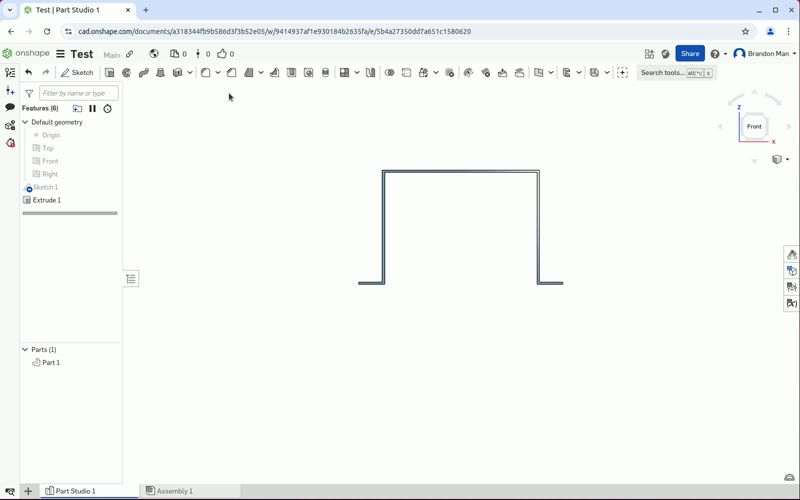
mouse_move(73, 352)
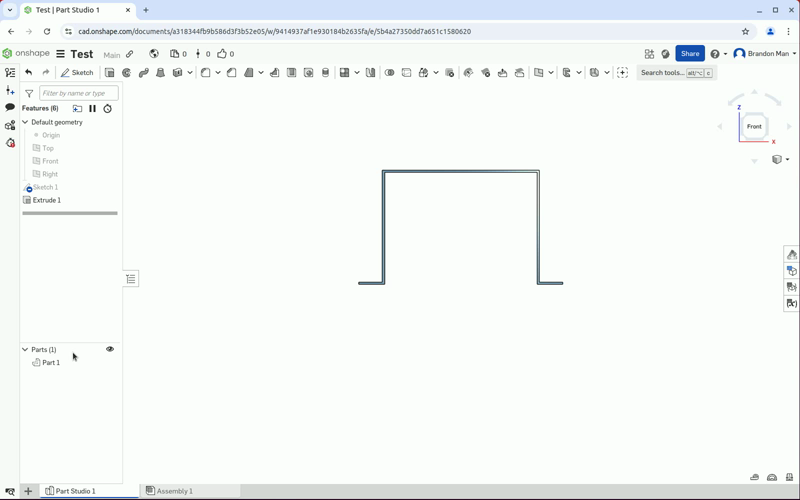
key(y)
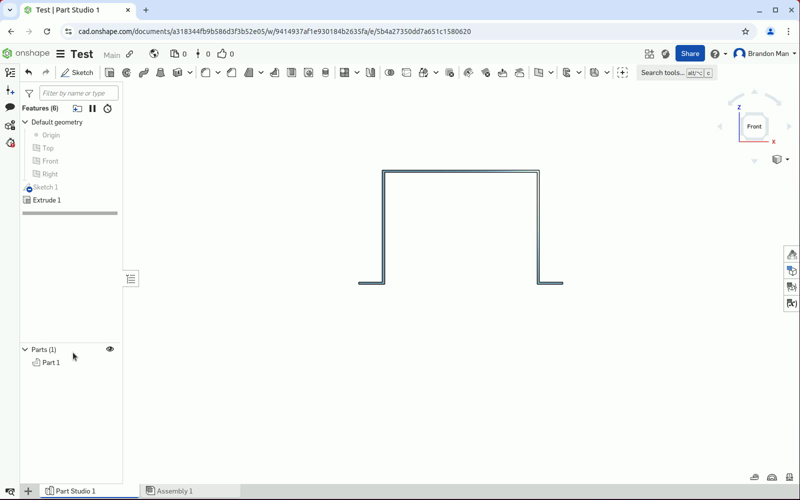
key(shift+p)
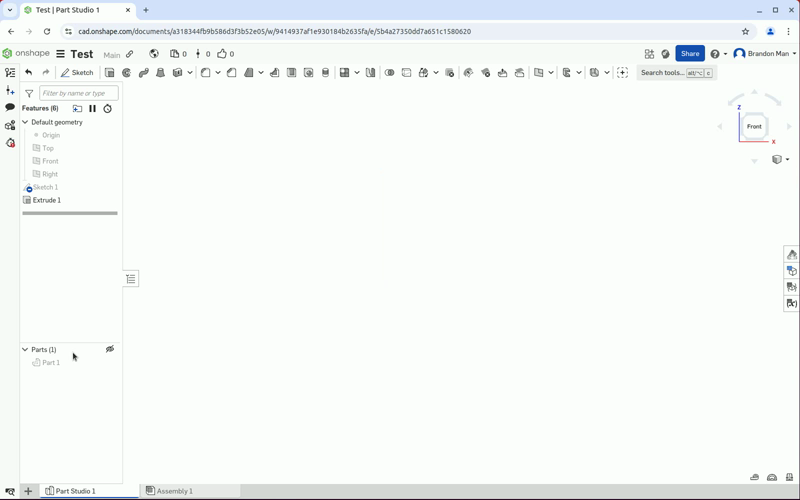
key(space)
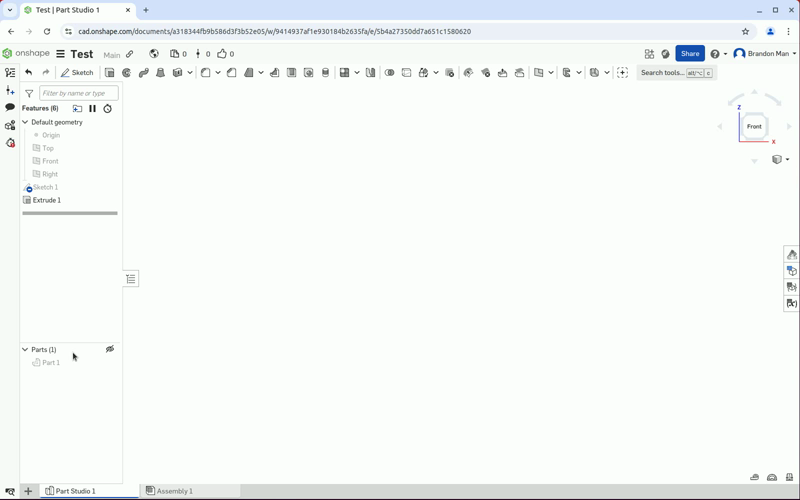
key_down(shift)
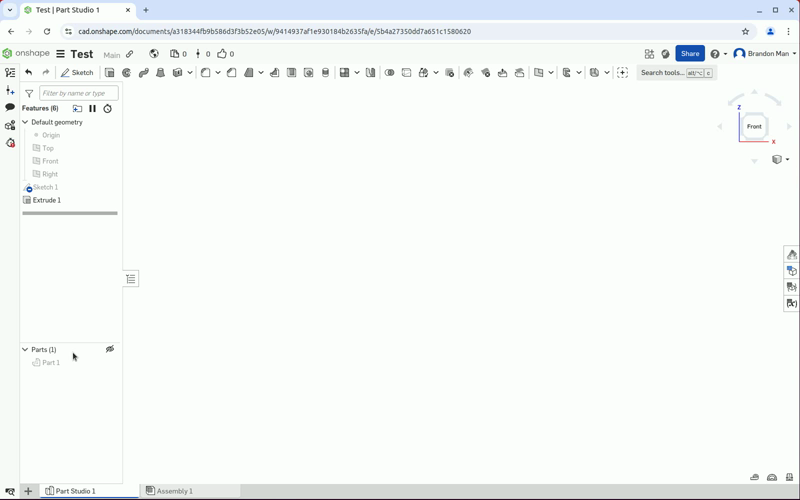
key(down)
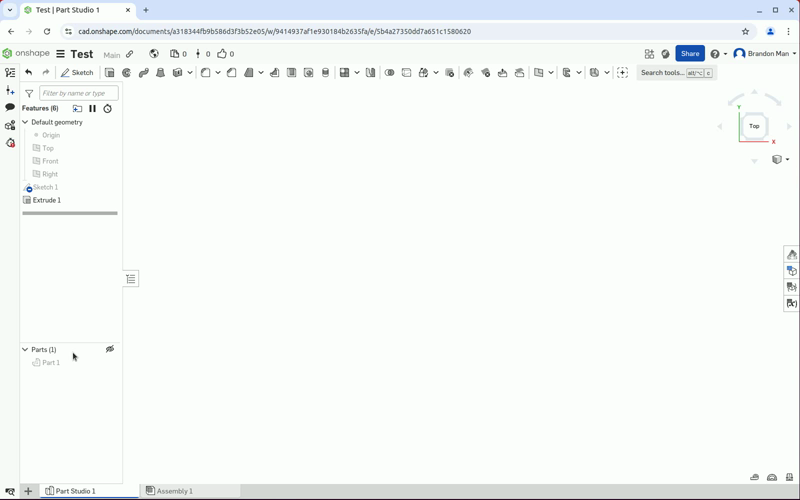
key_up(shift)
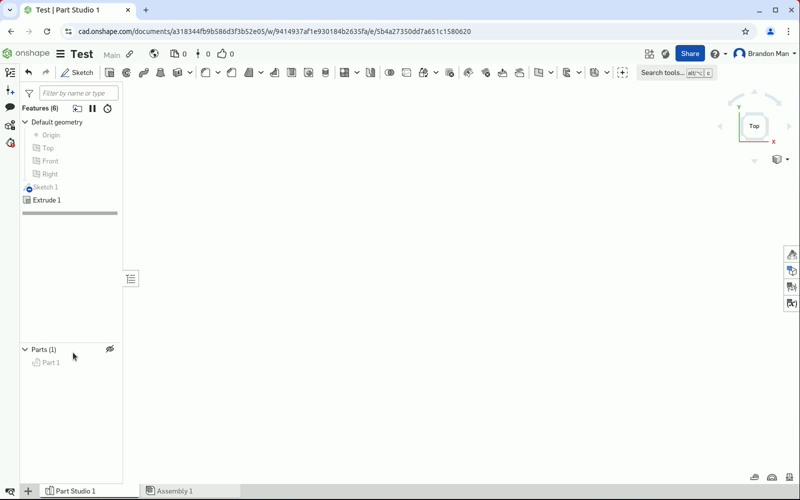
mouse_move(73, 352)
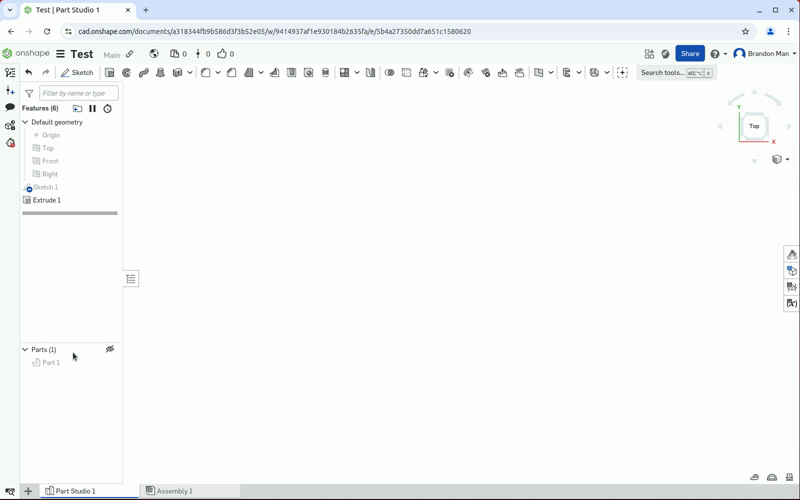
key(shift+y)
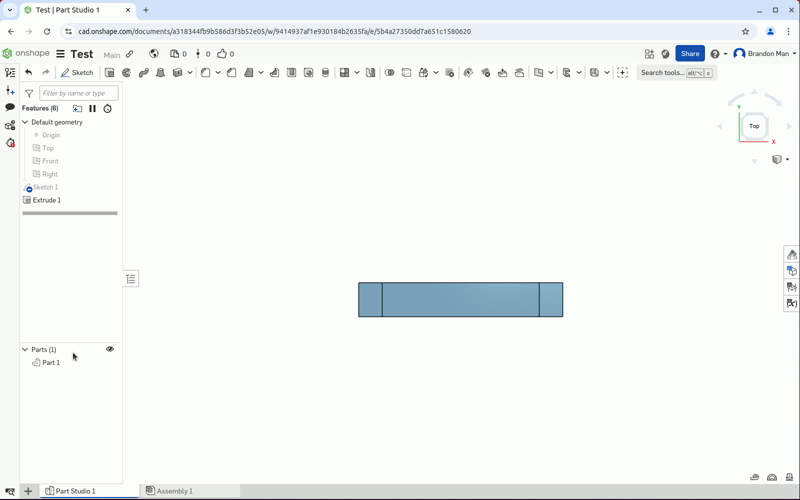
mouse_move(541, 75)
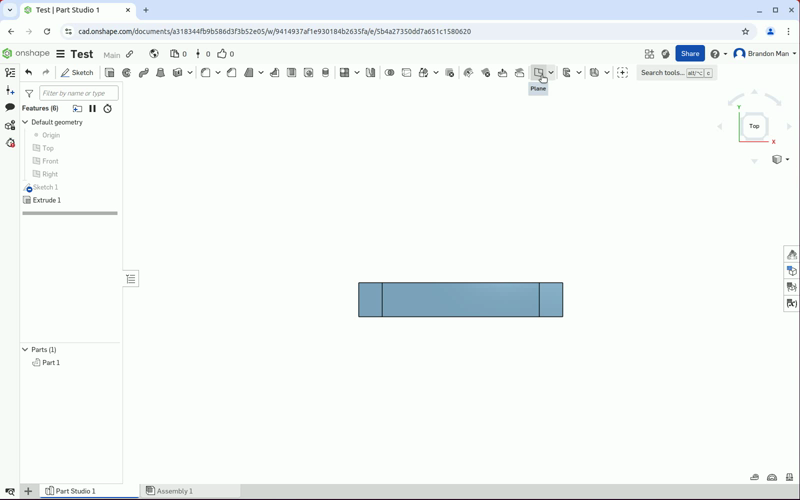
click(541, 75)
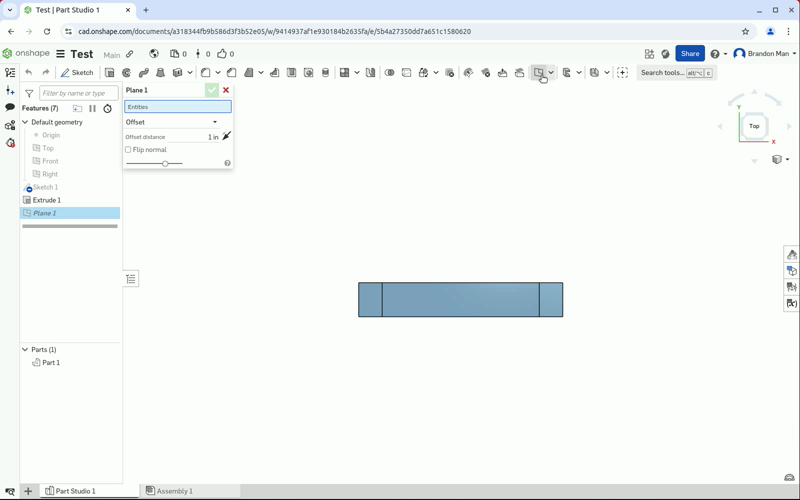
mouse_move(73, 150)
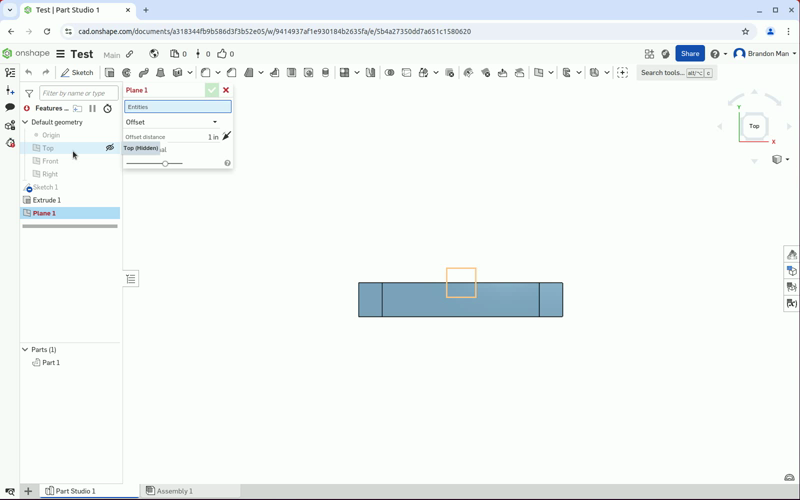
click(73, 150)
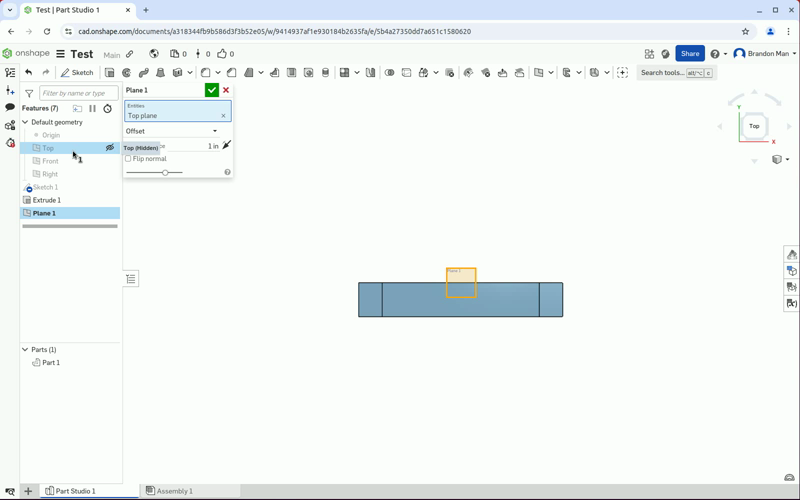
key(tab, 2)
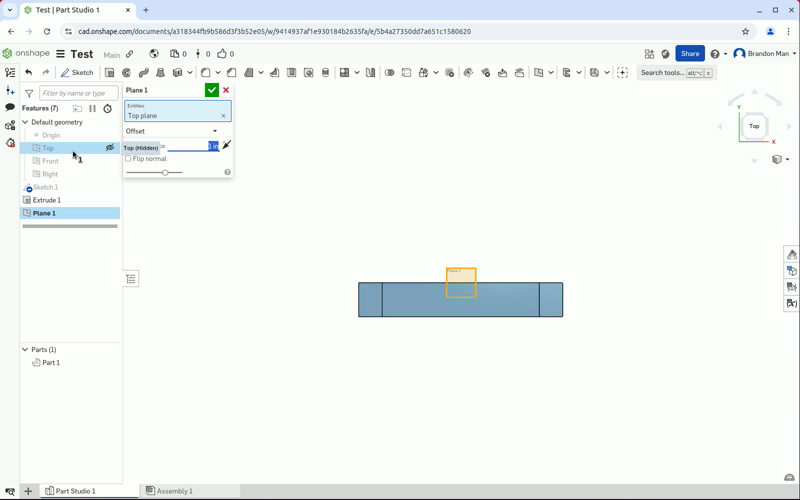
text(0.246)
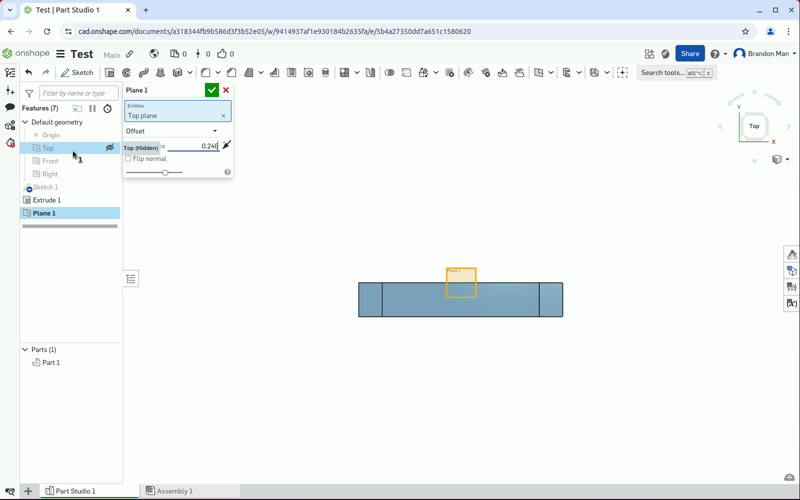
key(enter, 2)
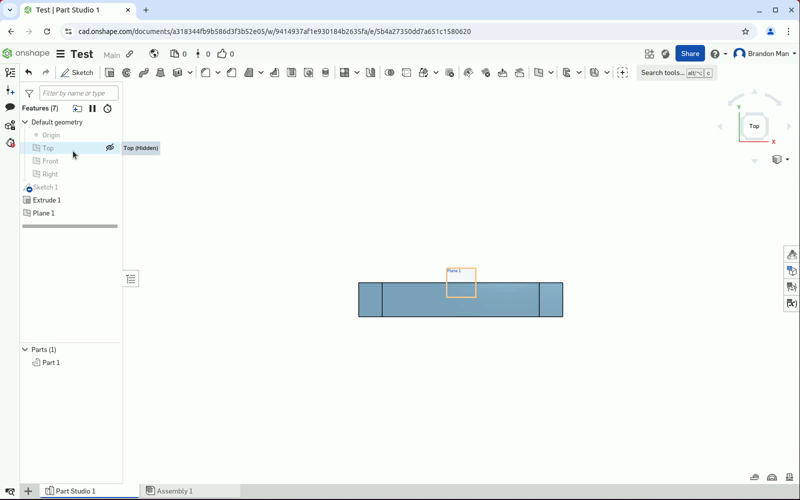
key(shift+s)
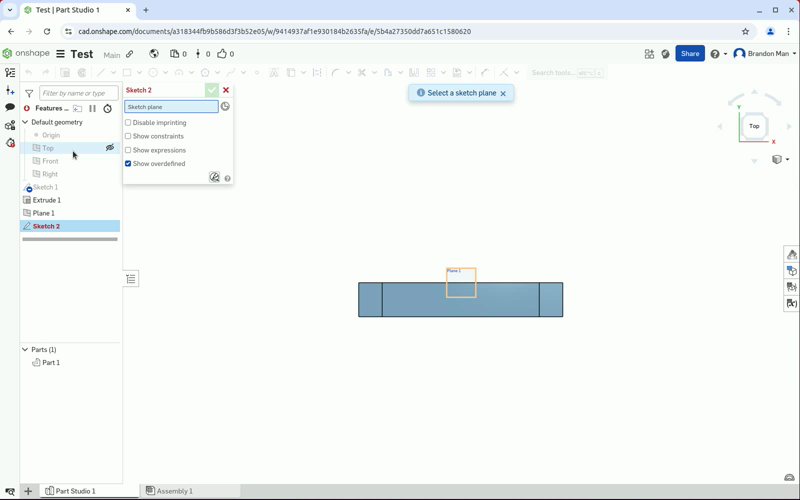
mouse_move(73, 215)
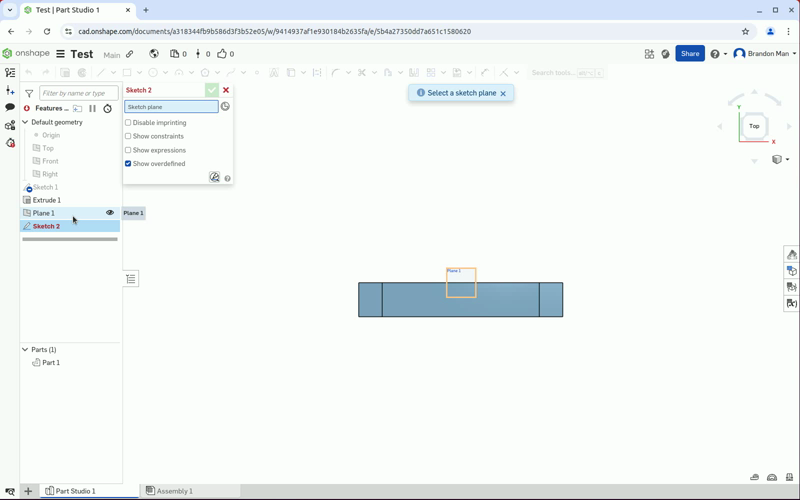
click(73, 215)
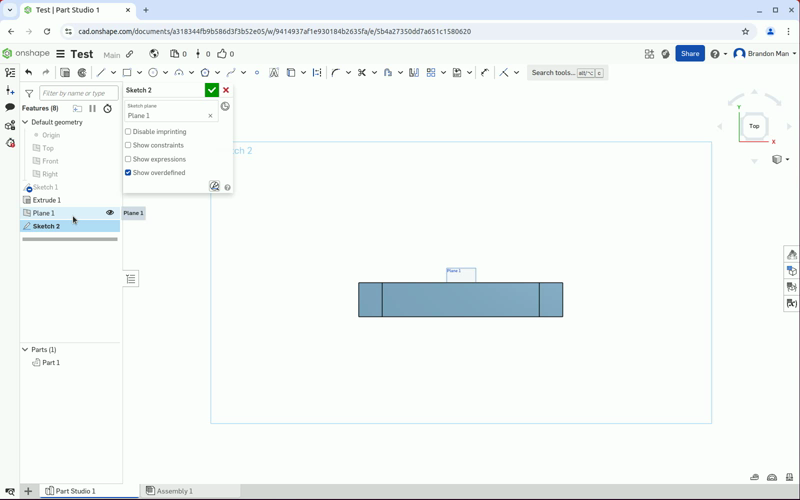
mouse_move(73, 352)
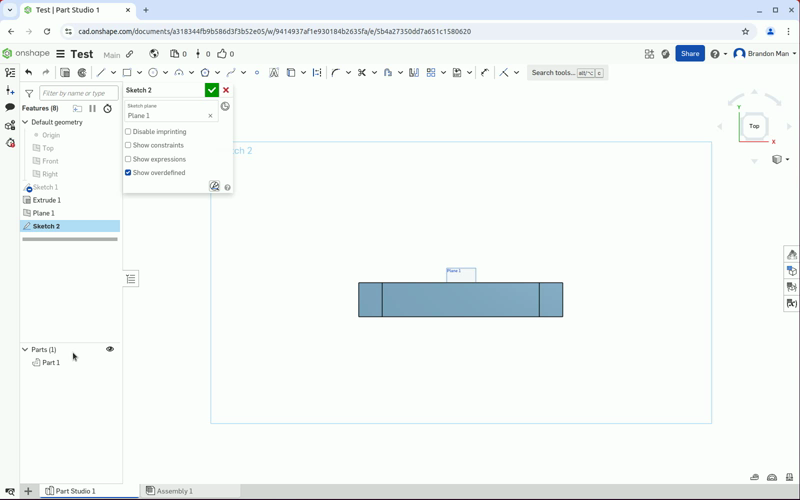
key(y)
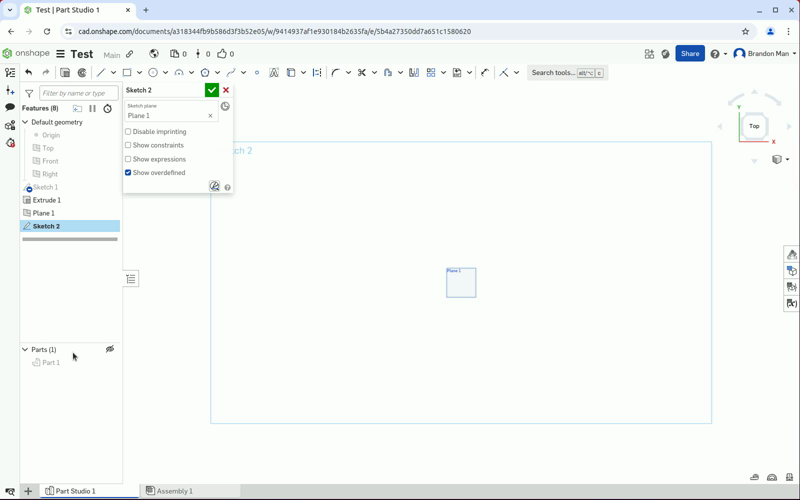
key(c)
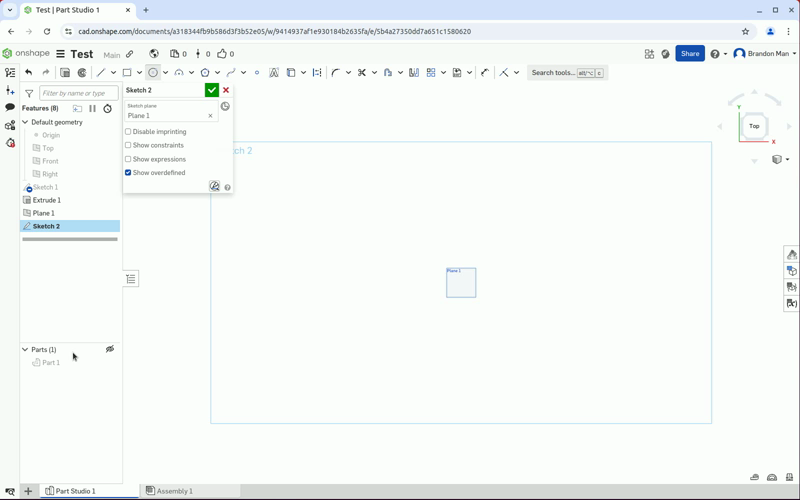
key_down(shift)
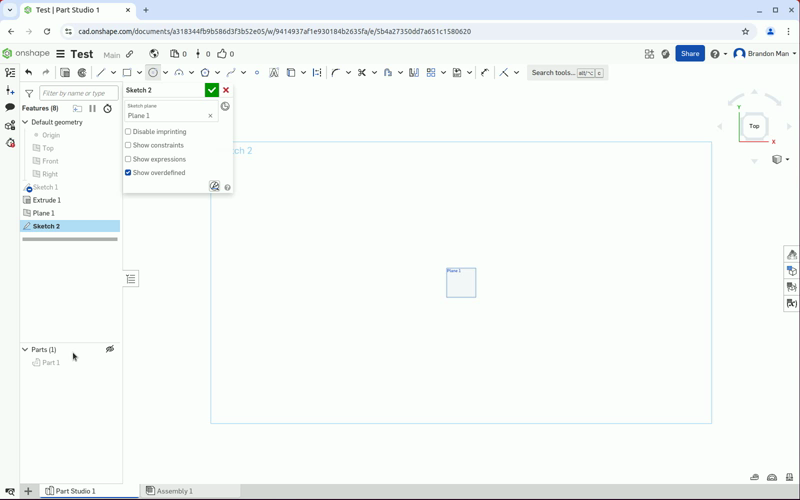
mouse_move(370, 300)
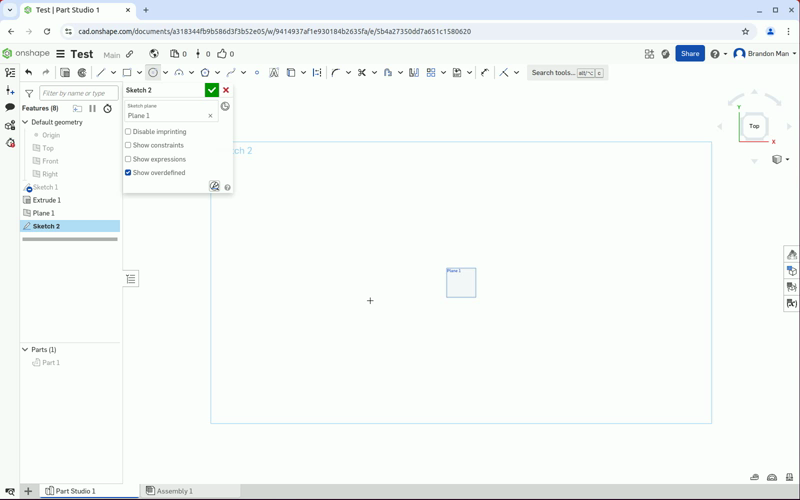
click(370, 300)
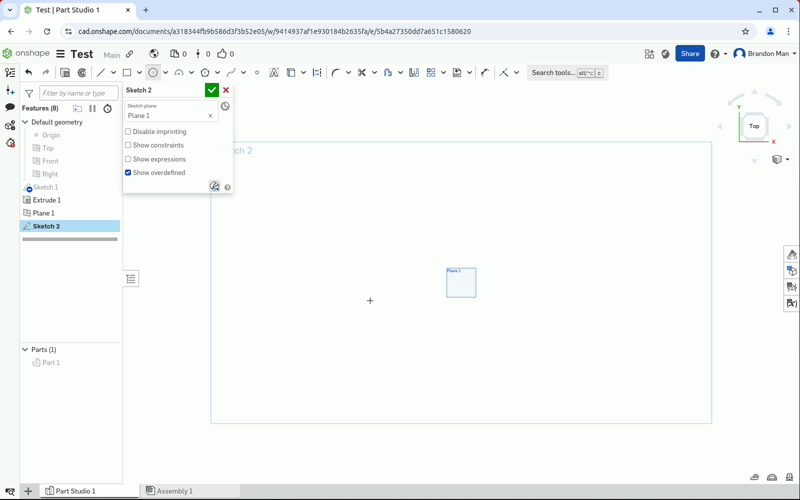
key_up(shift)
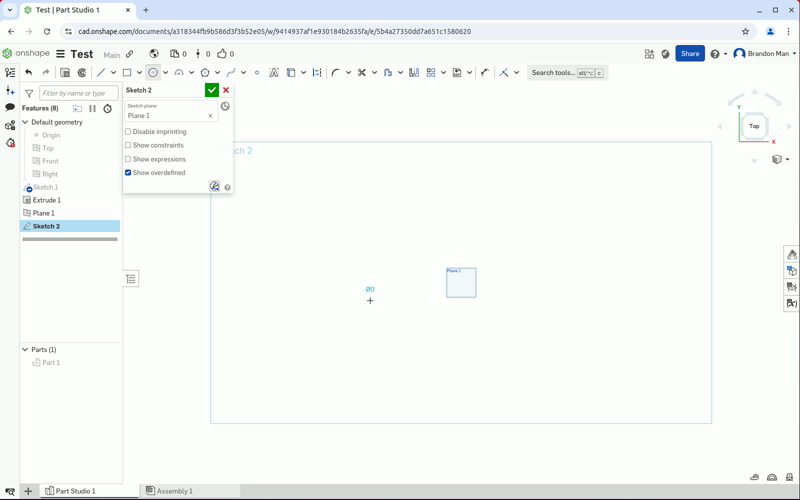
mouse_move(376, 300)
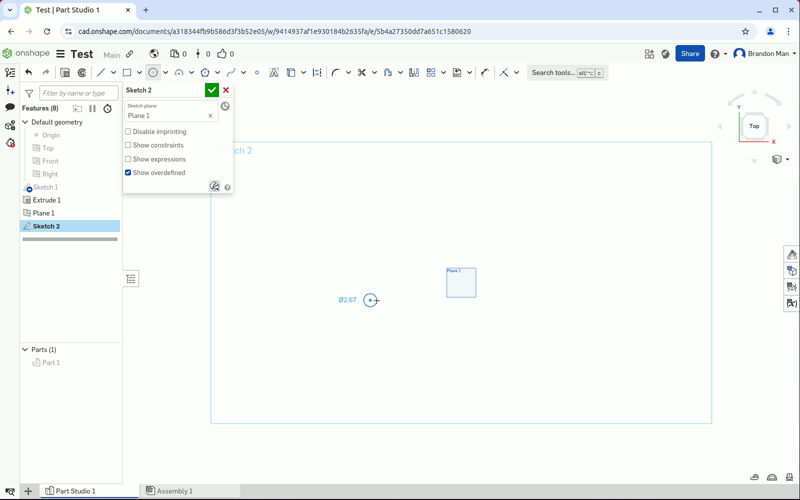
click(376, 300)
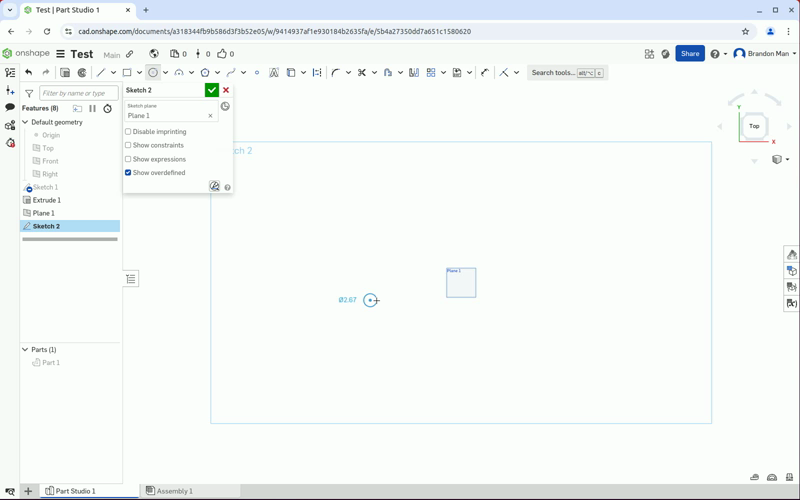
key(esc)
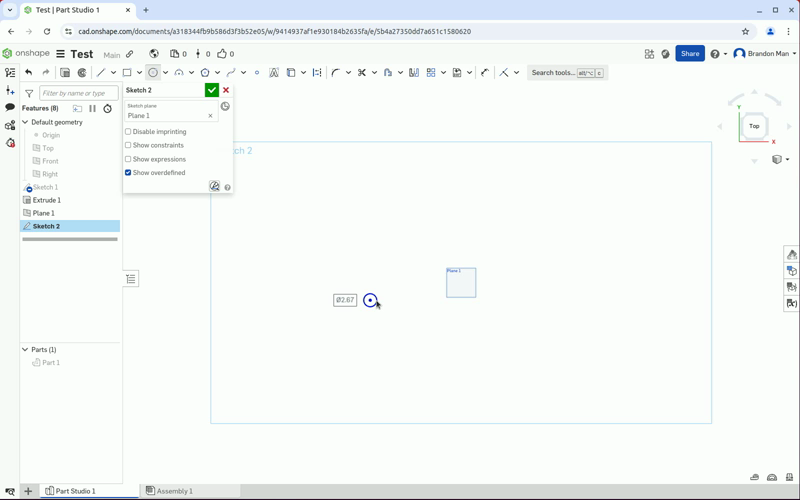
mouse_move(365, 302)
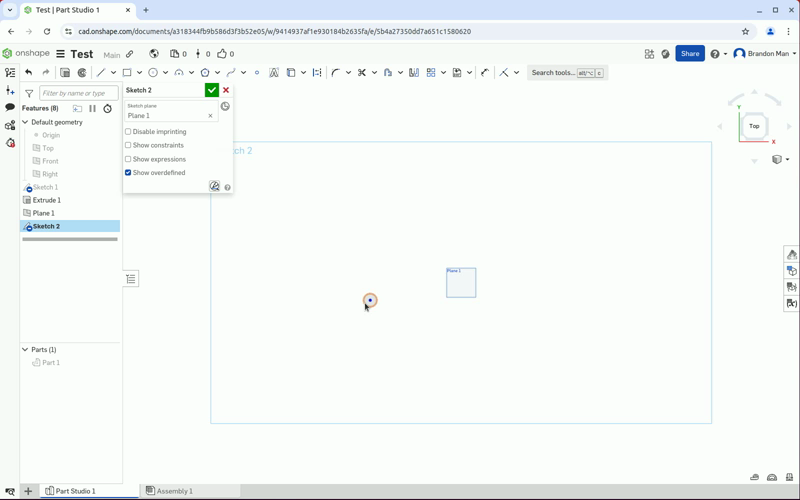
scroll(6)
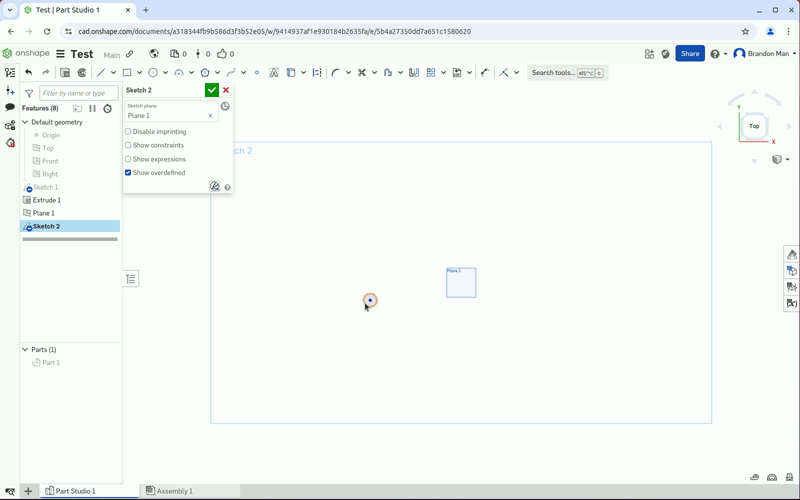
scroll(6)
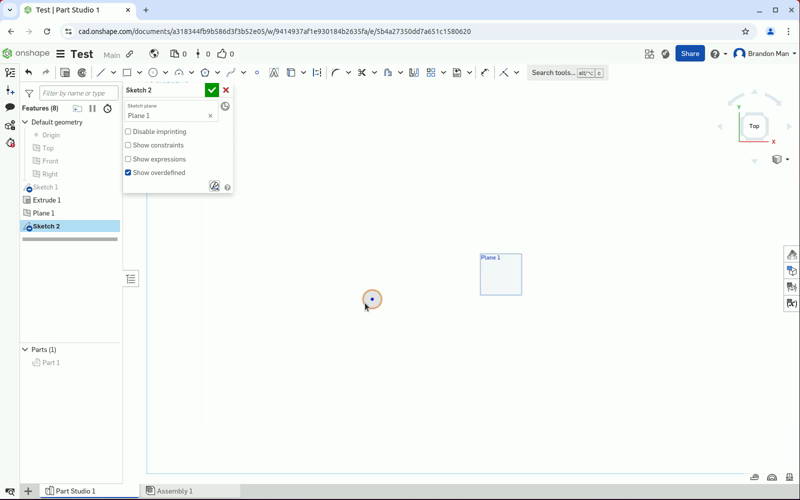
scroll(6)
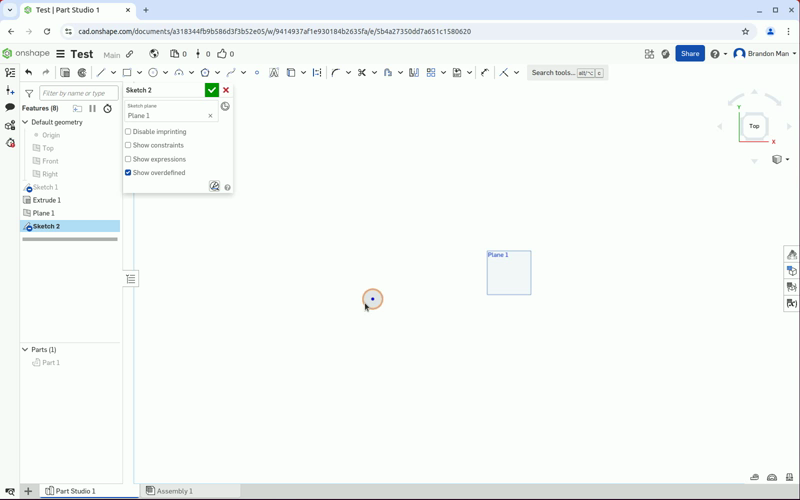
scroll(6)
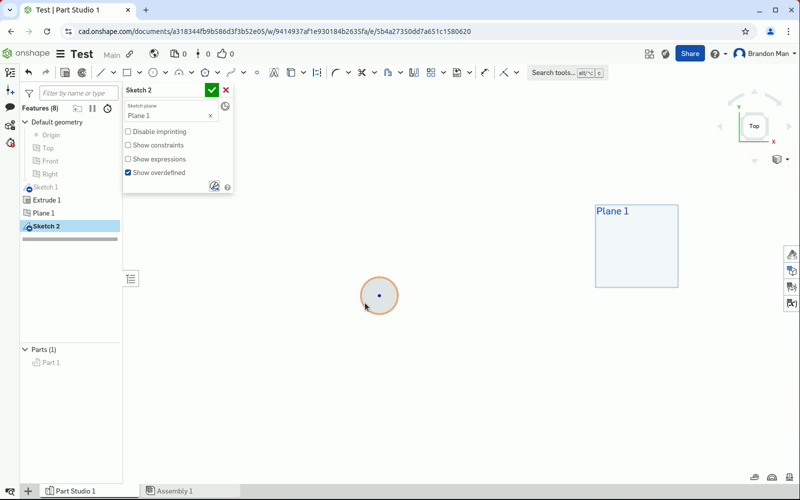
scroll(6)
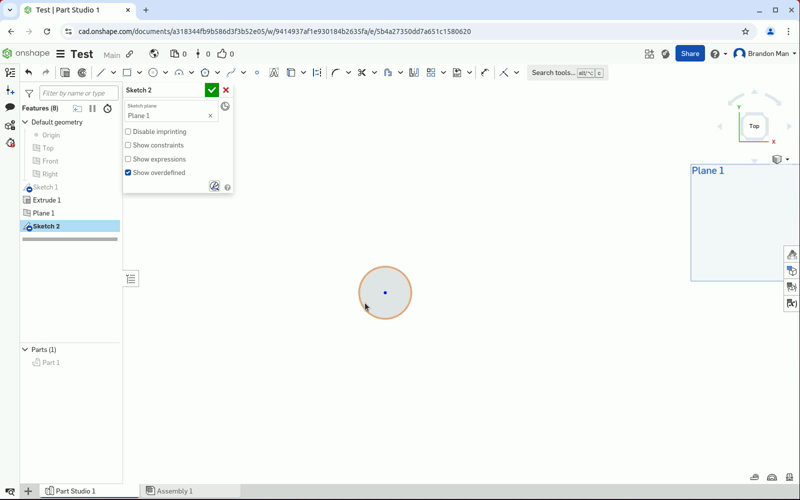
scroll(6)
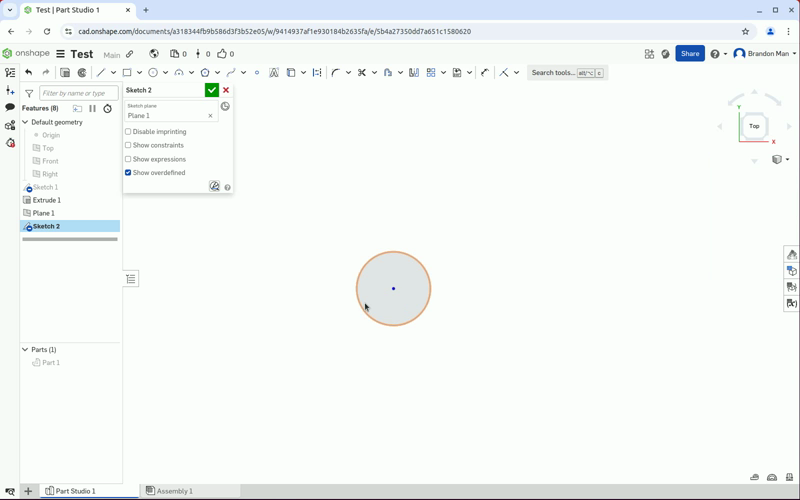
scroll(6)
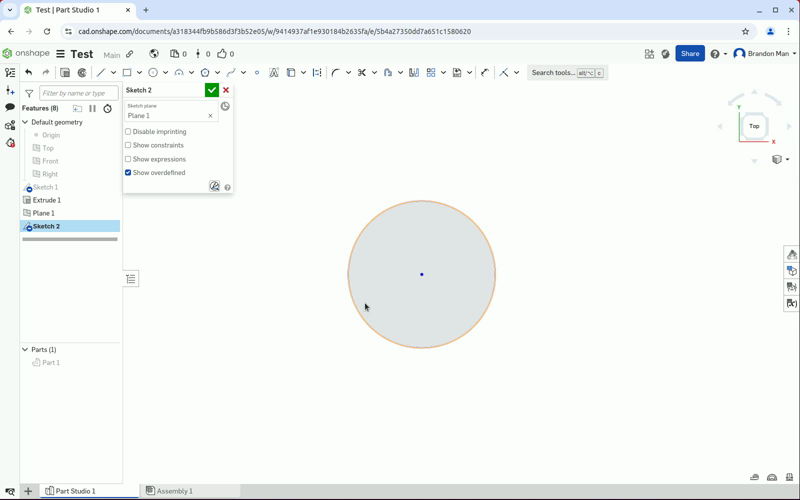
click(365, 302)
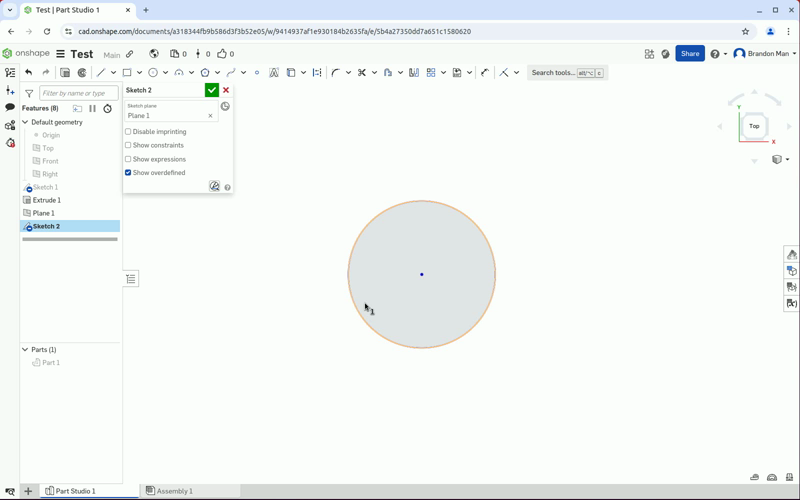
scroll(-6)
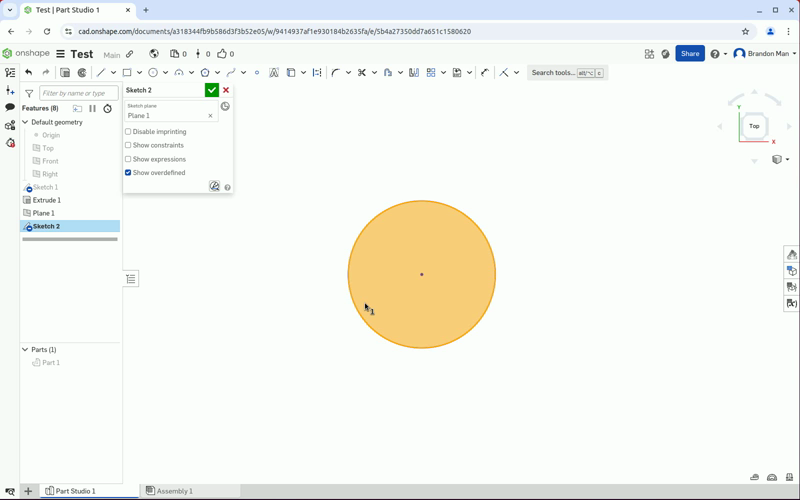
scroll(-6)
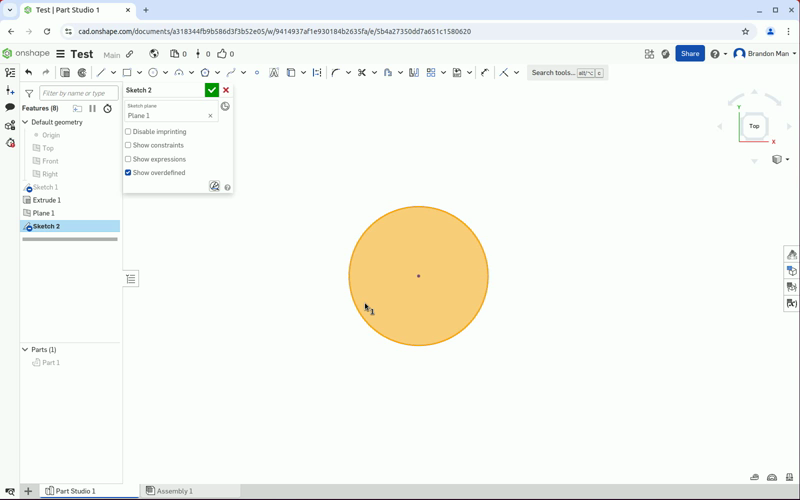
scroll(-6)
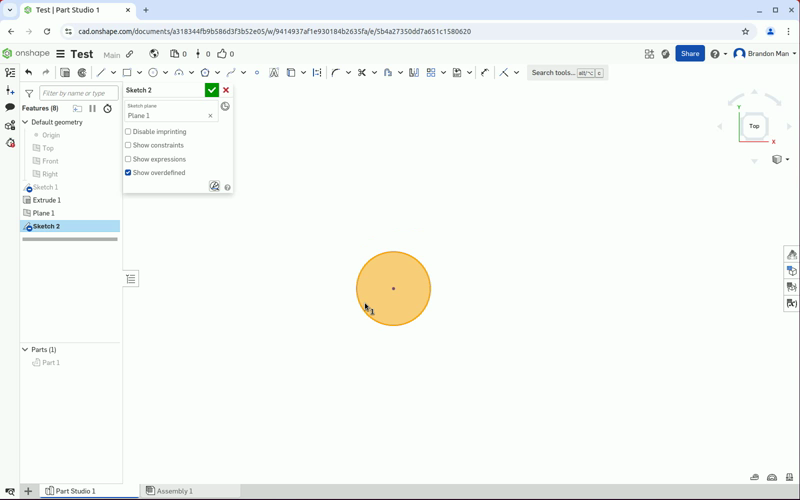
scroll(-6)
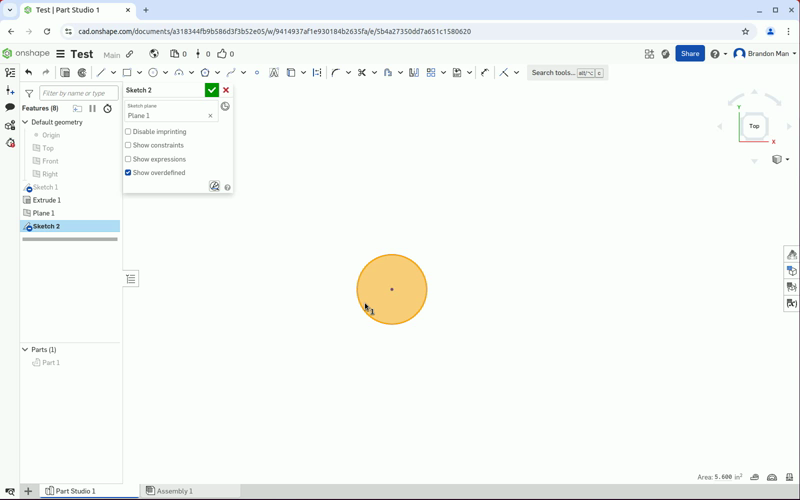
scroll(-6)
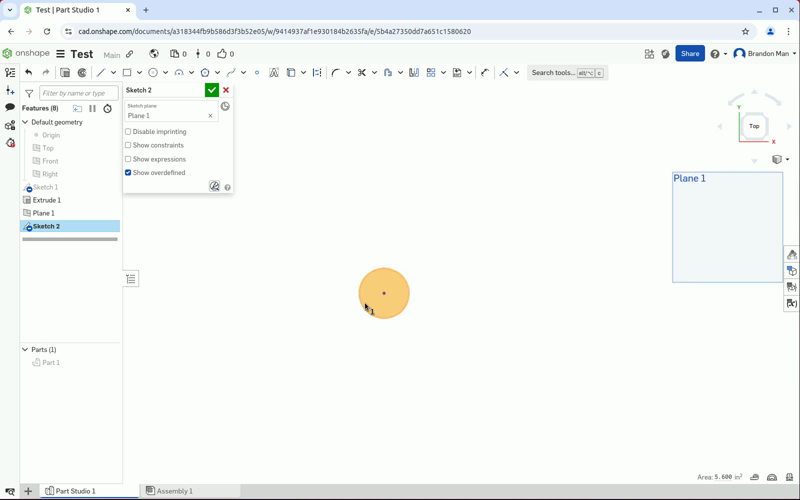
scroll(-6)
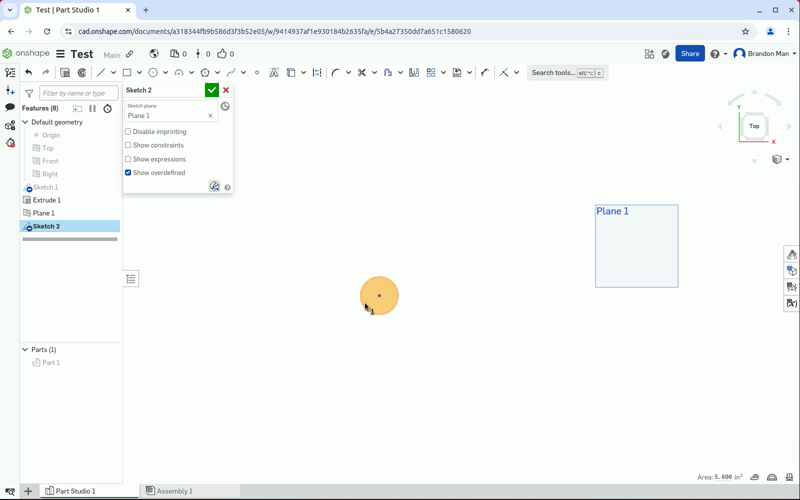
scroll(-6)
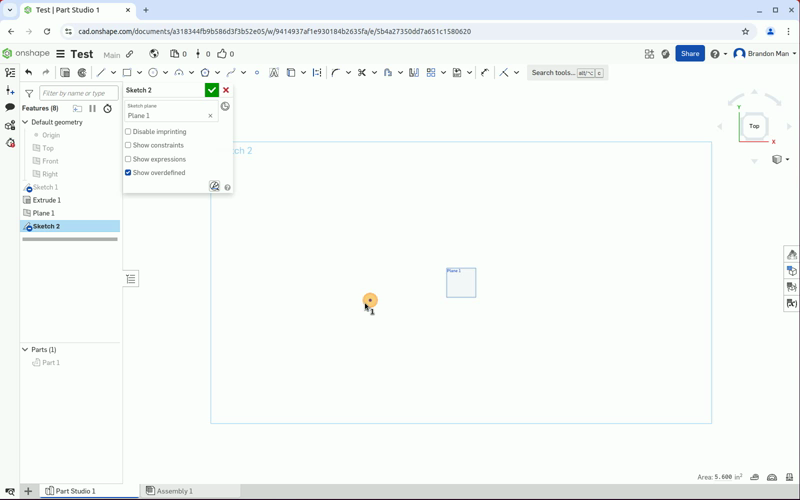
mouse_move(73, 352)
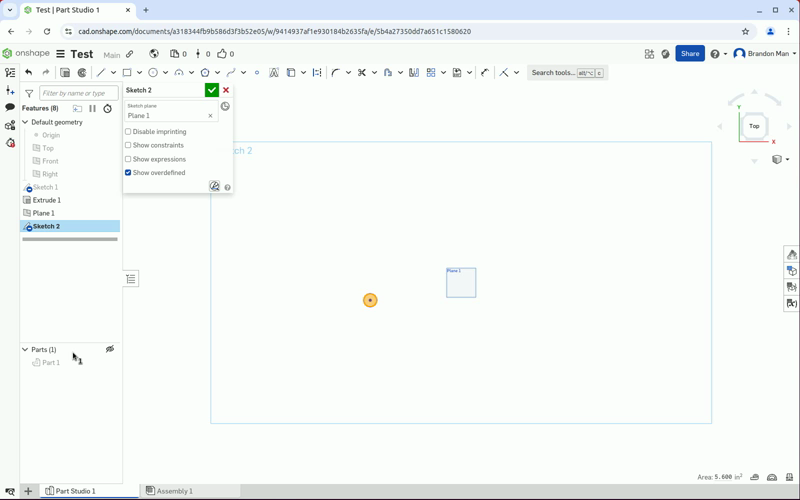
key(shift+y)
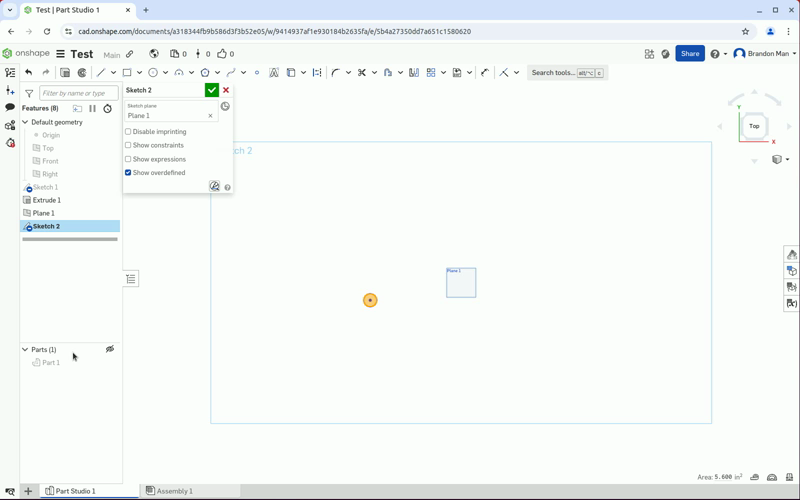
key(shift+e)
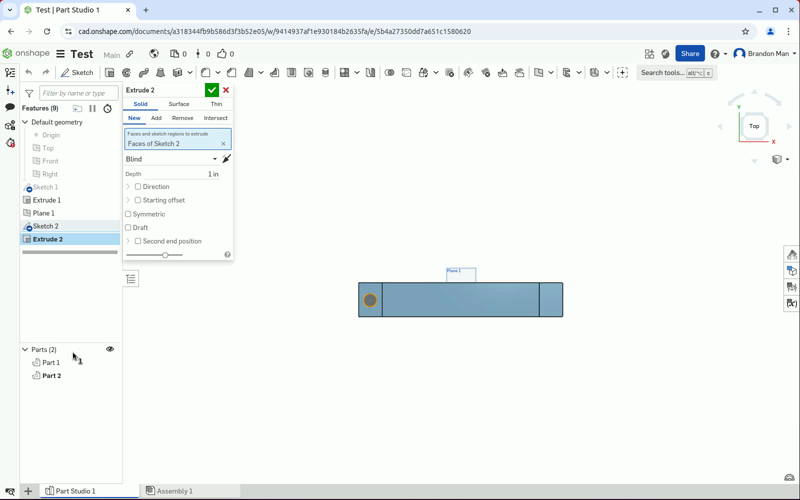
mouse_move(143, 106)
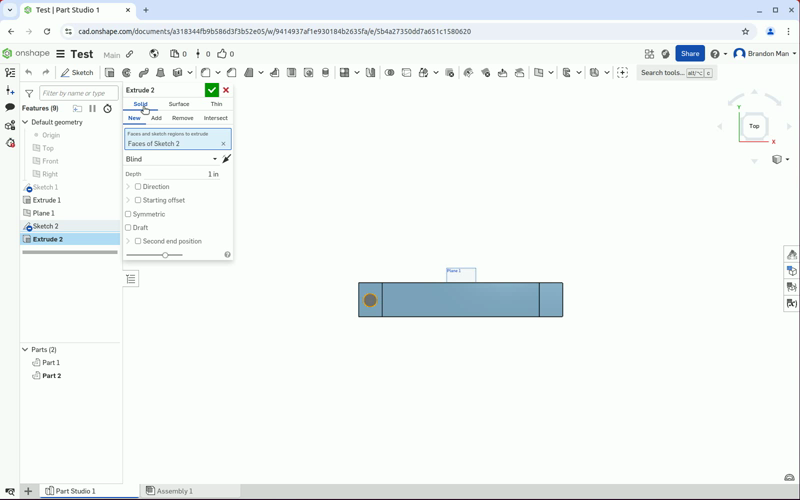
click(143, 106)
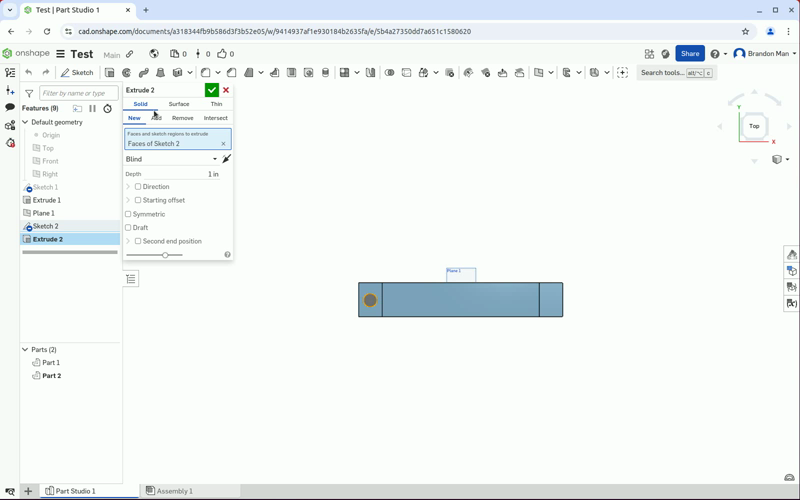
mouse_move(186, 120)
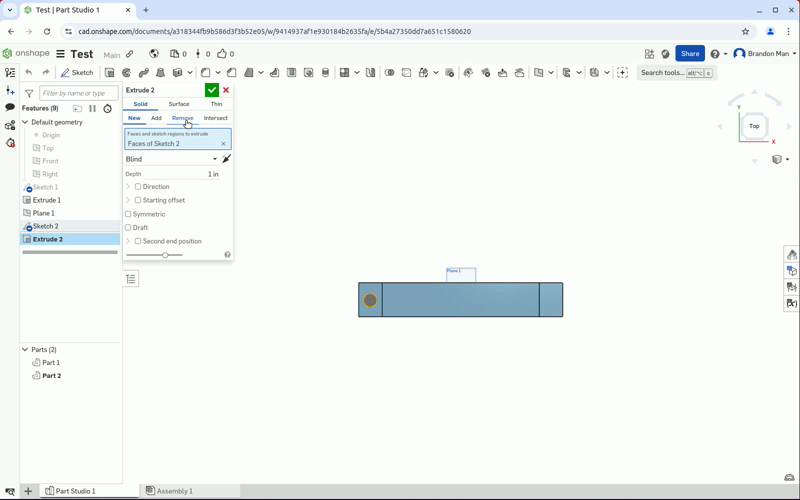
click(186, 120)
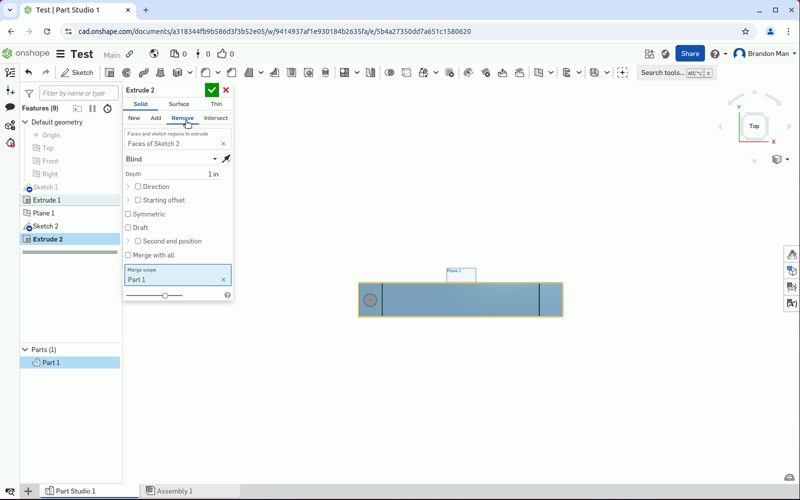
key(tab, 4)
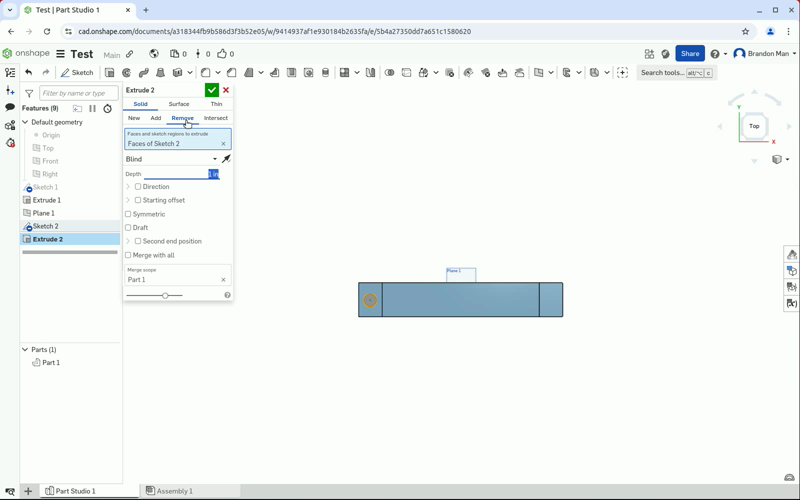
text(5.777)
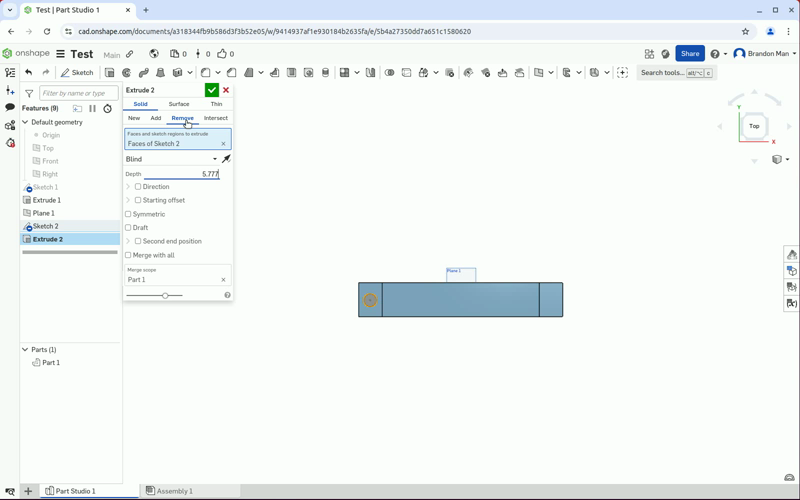
key(tab, 6)
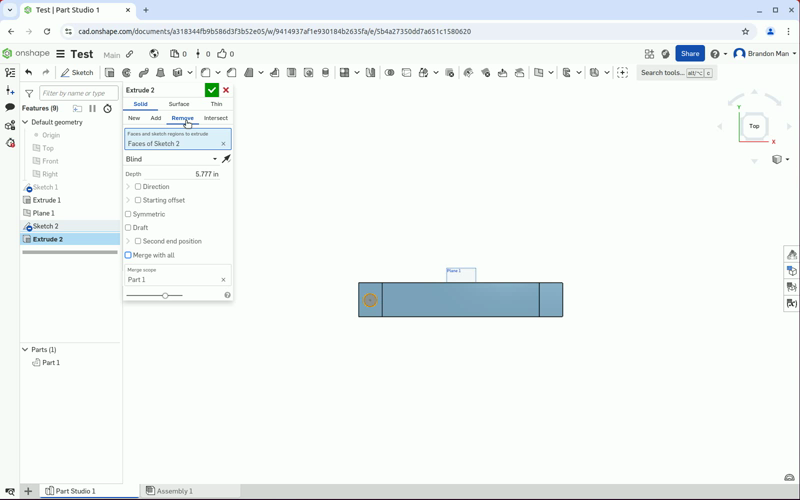
key(space)
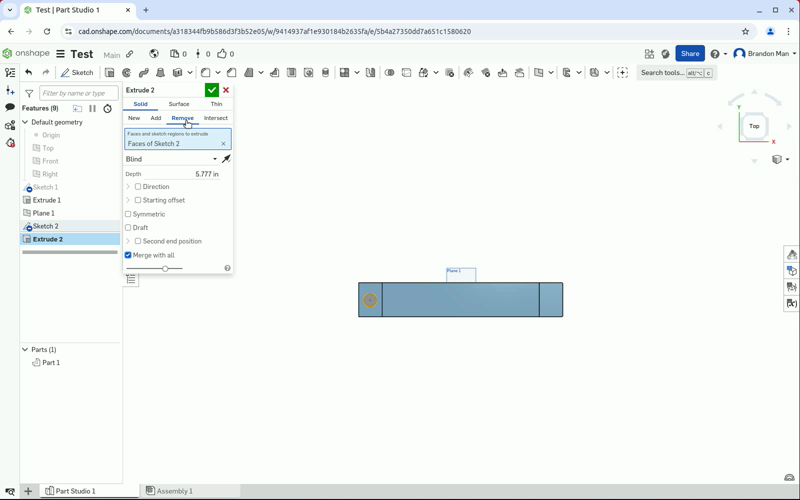
key(enter)
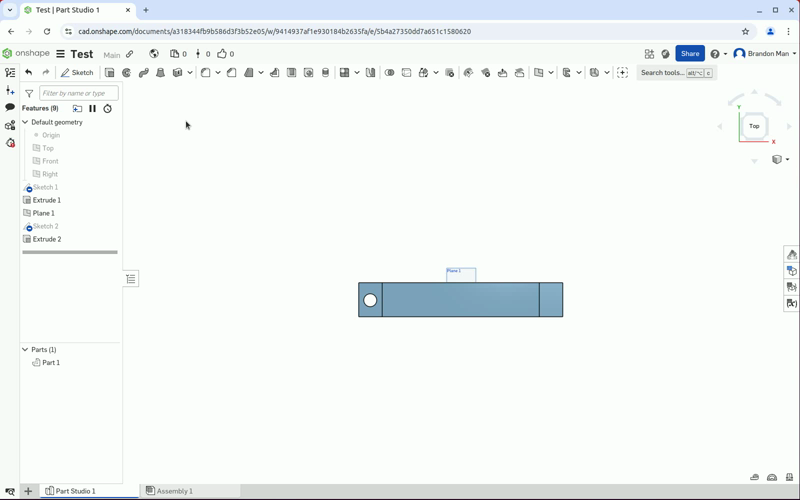
key(shift+h)
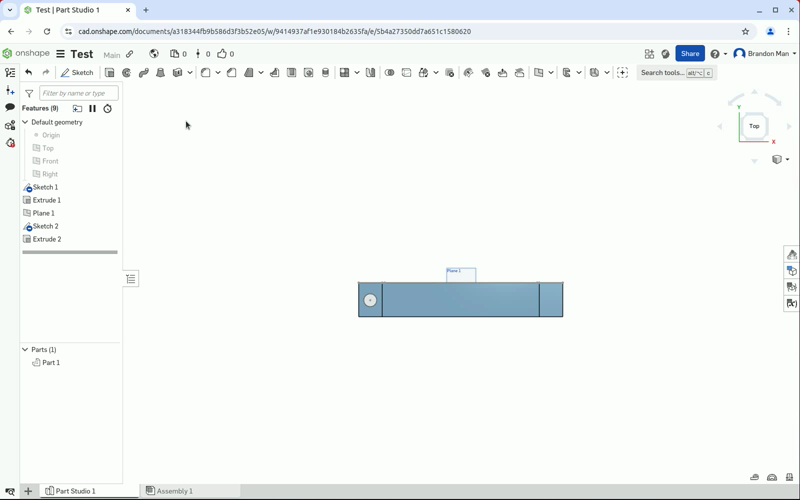
key(shift+h)
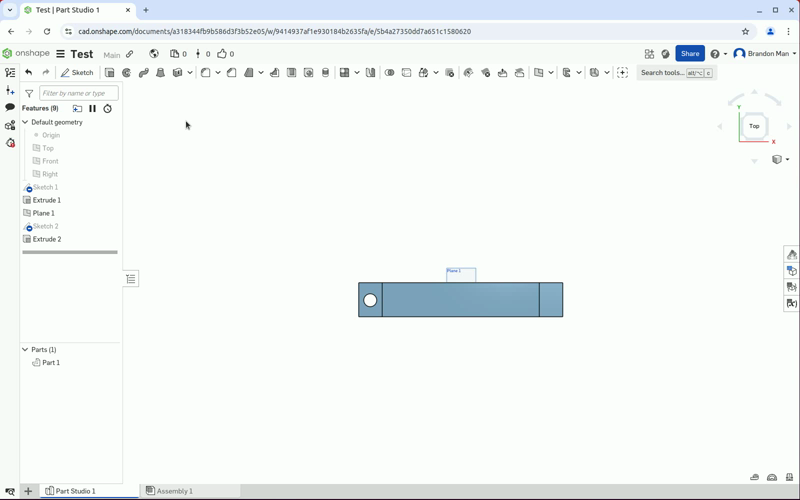
mouse_move(73, 189)
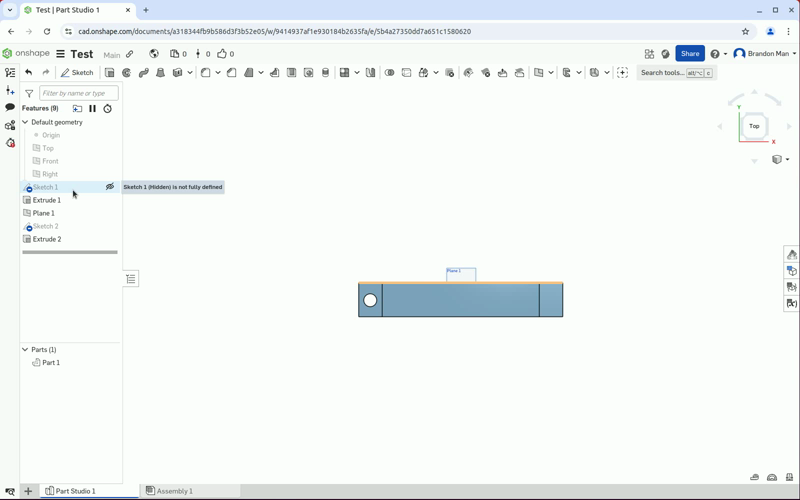
click(73, 189)
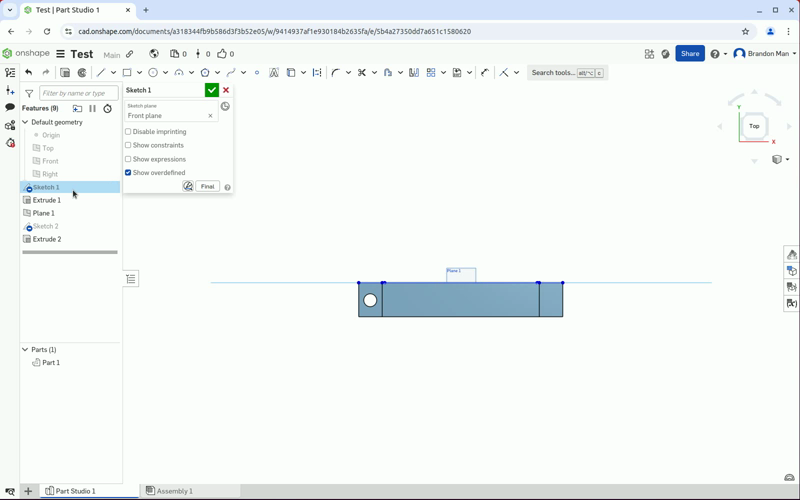
mouse_move(229, 92)
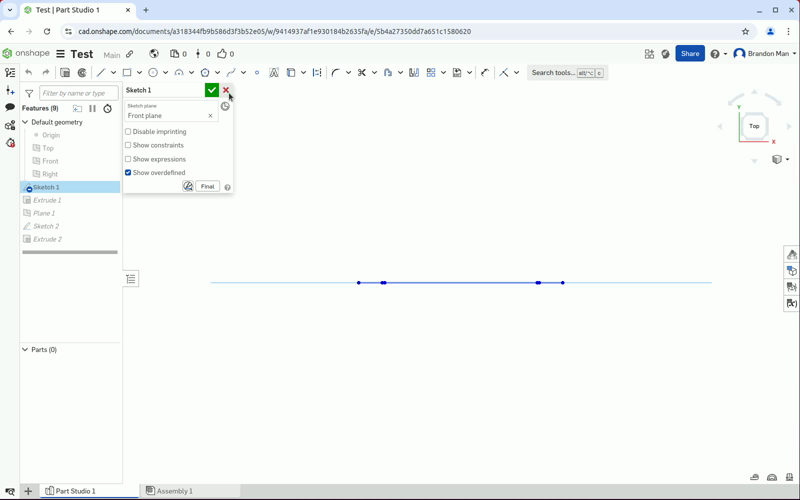
click(229, 92)
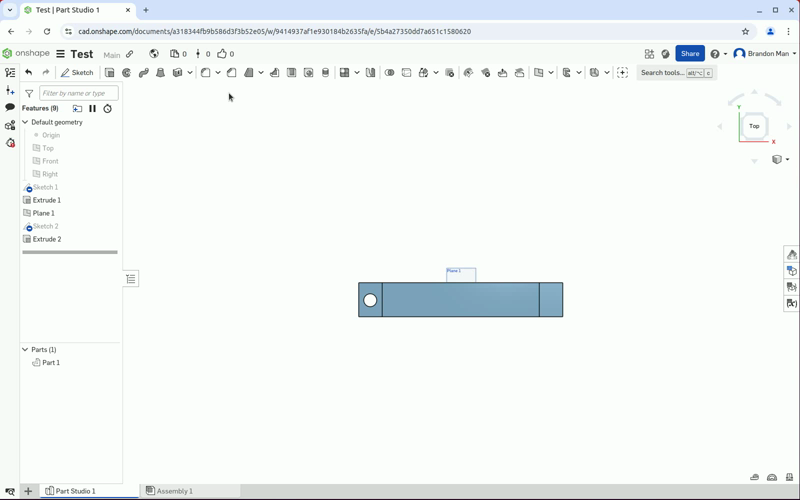
mouse_move(541, 75)
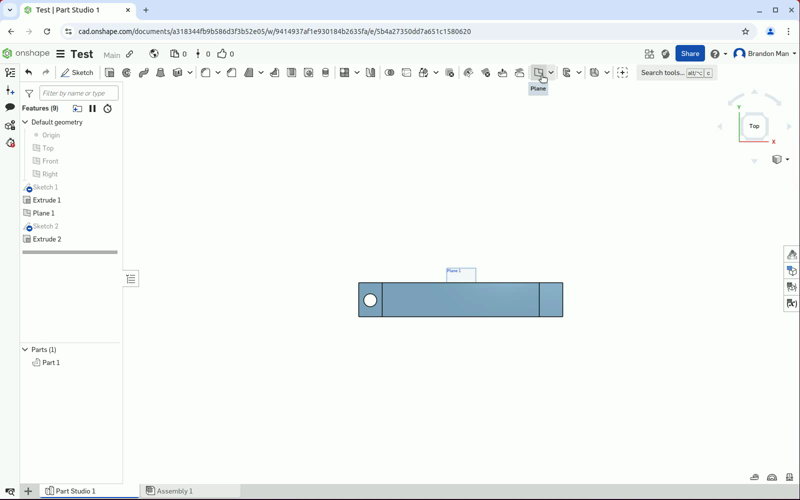
click(541, 75)
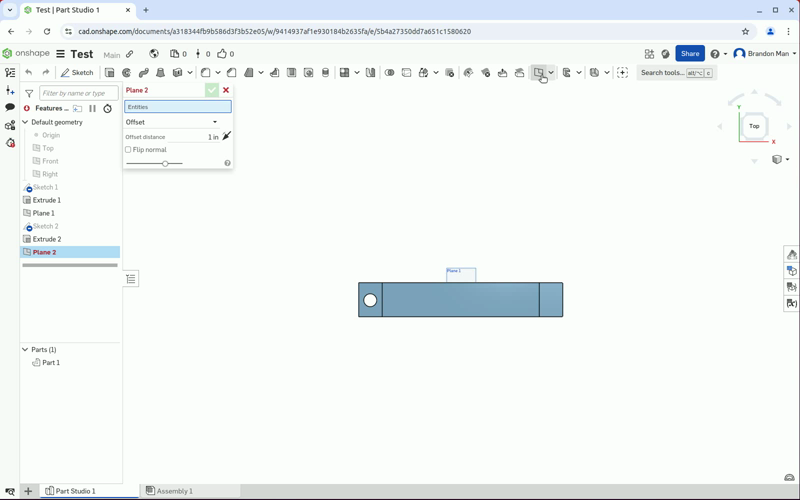
mouse_move(73, 150)
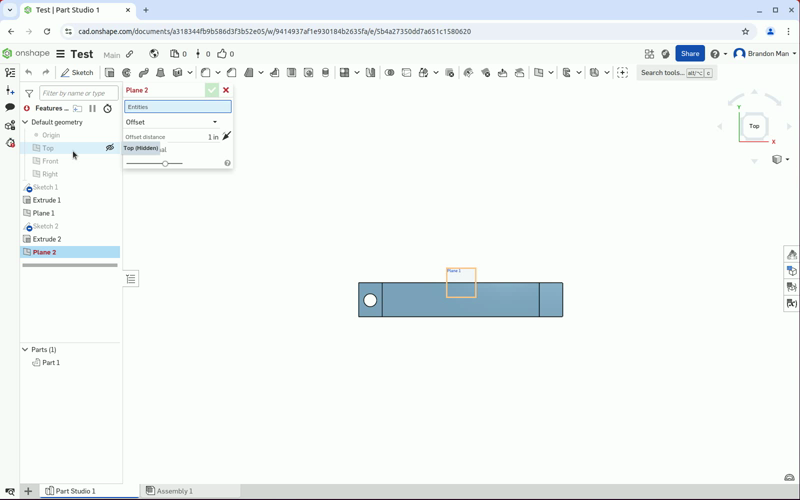
click(73, 150)
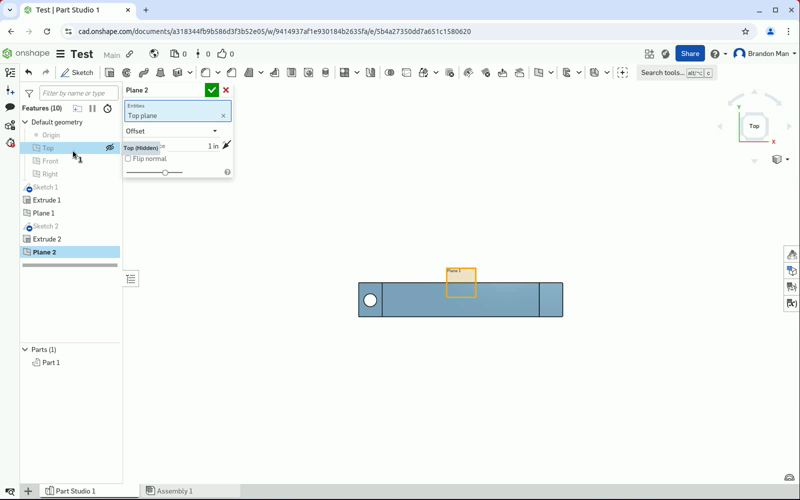
key(tab, 2)
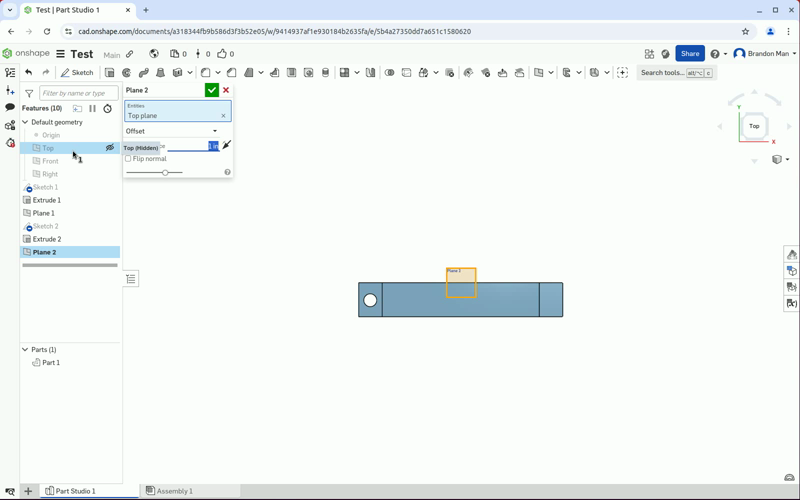
text(23.108)
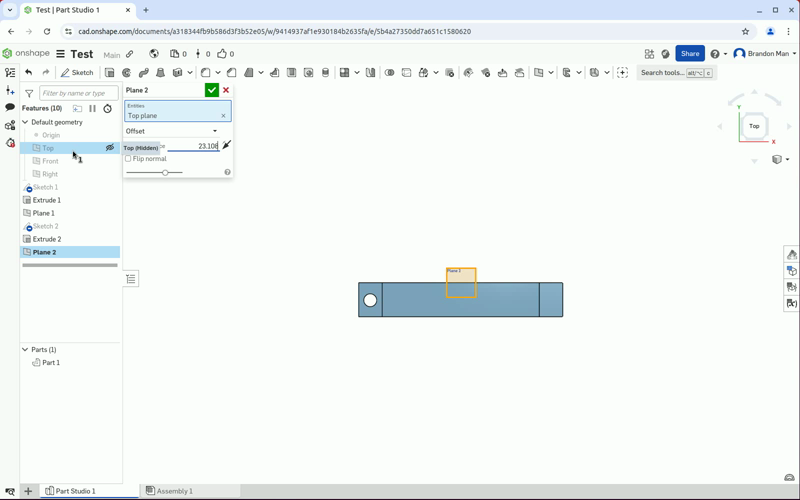
key(enter, 2)
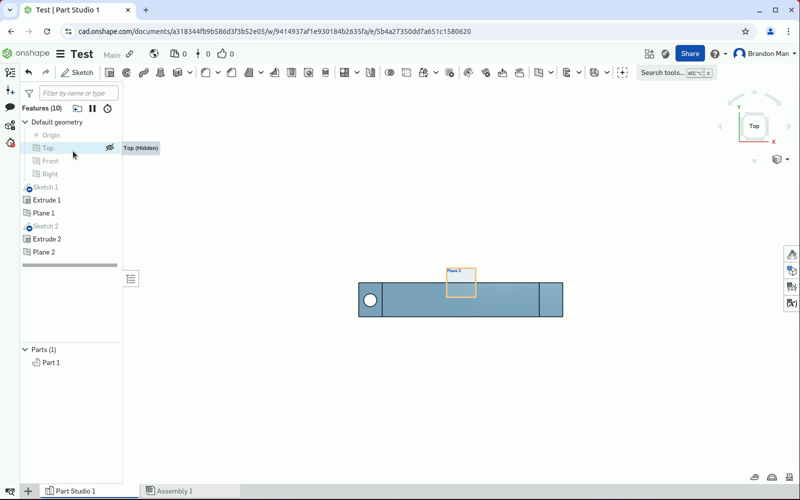
key(shift+s)
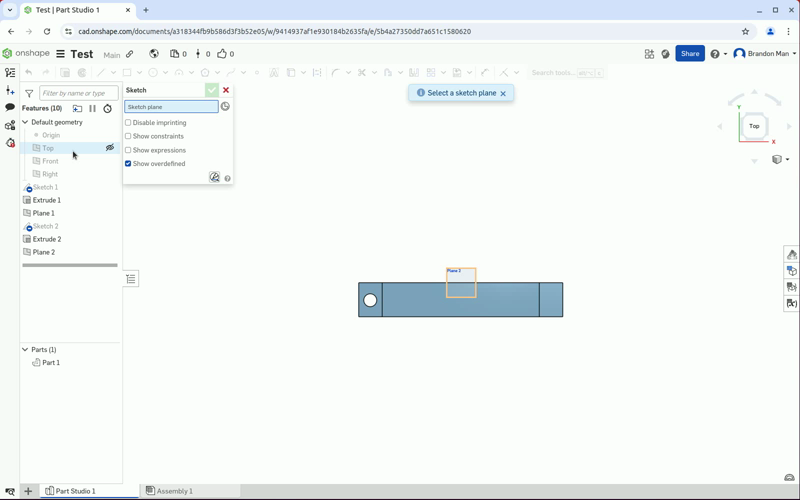
mouse_move(73, 254)
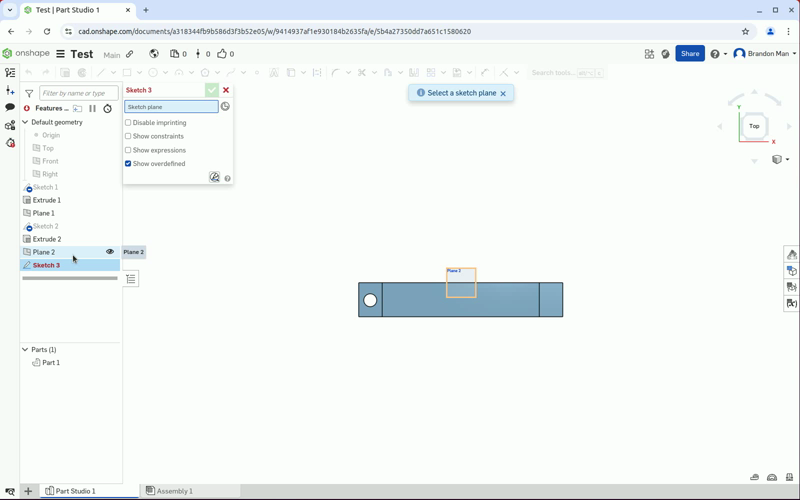
click(73, 254)
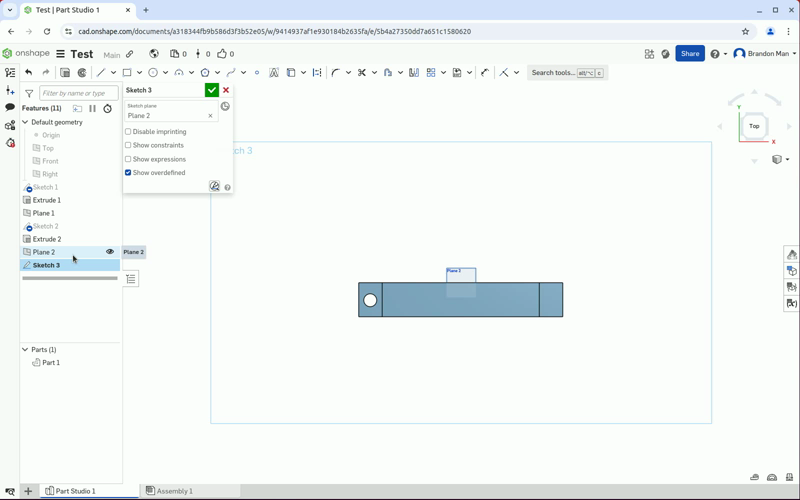
mouse_move(73, 352)
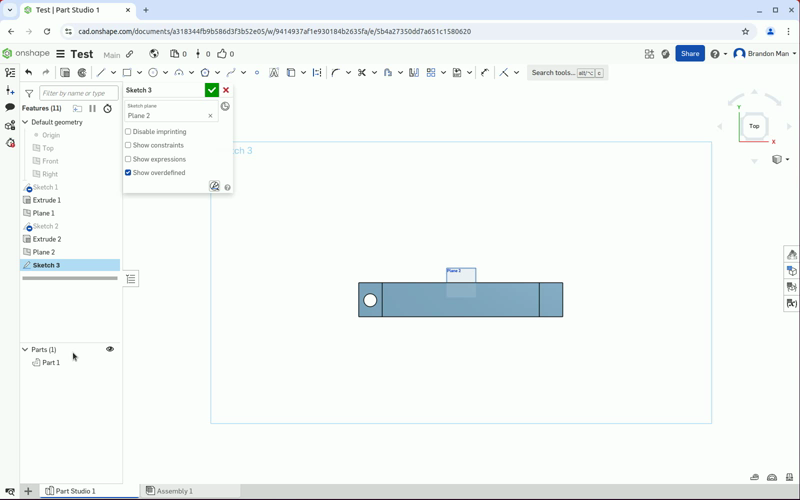
key(y)
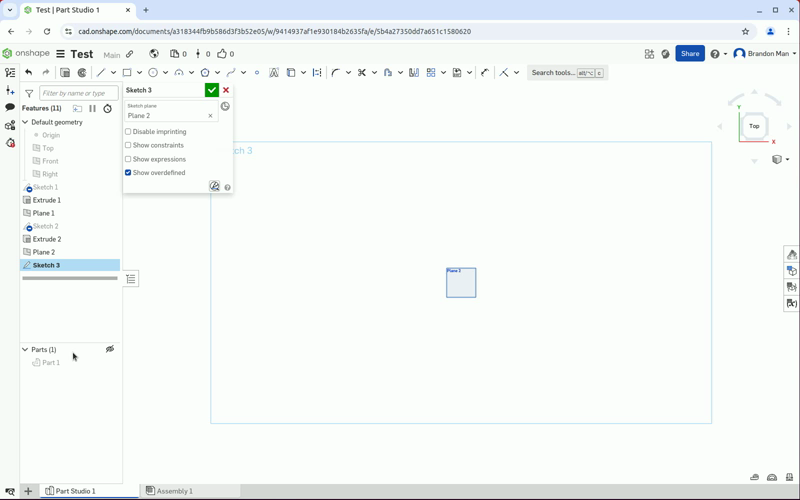
key(c)
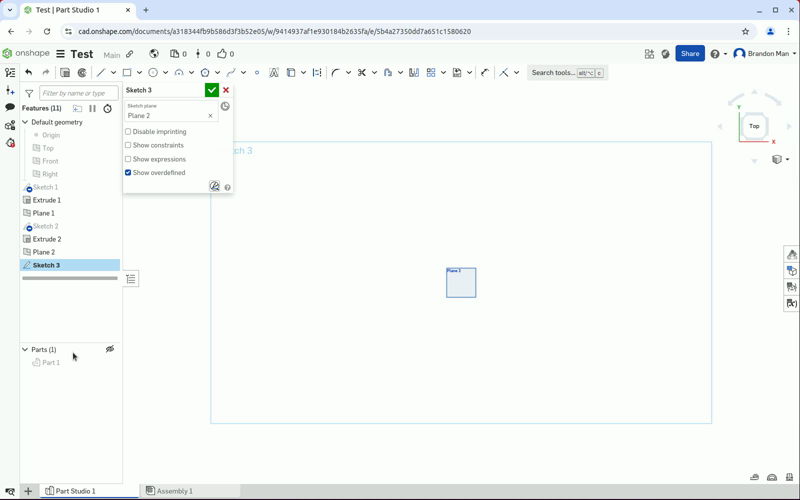
key_down(shift)
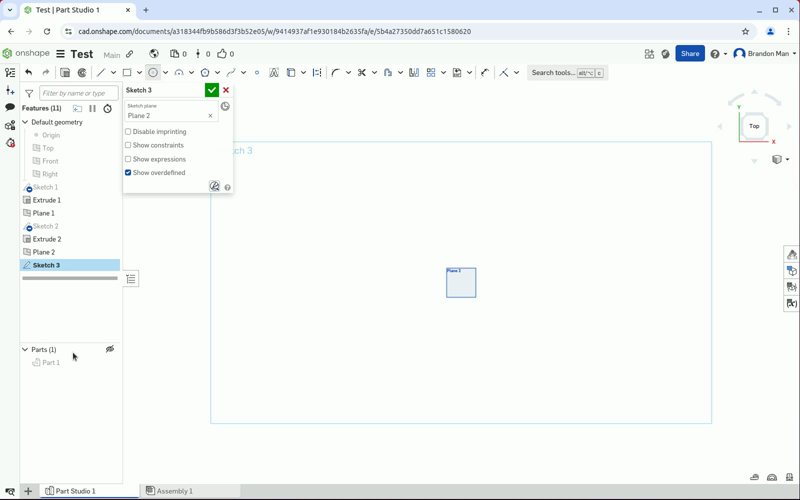
mouse_move(418, 300)
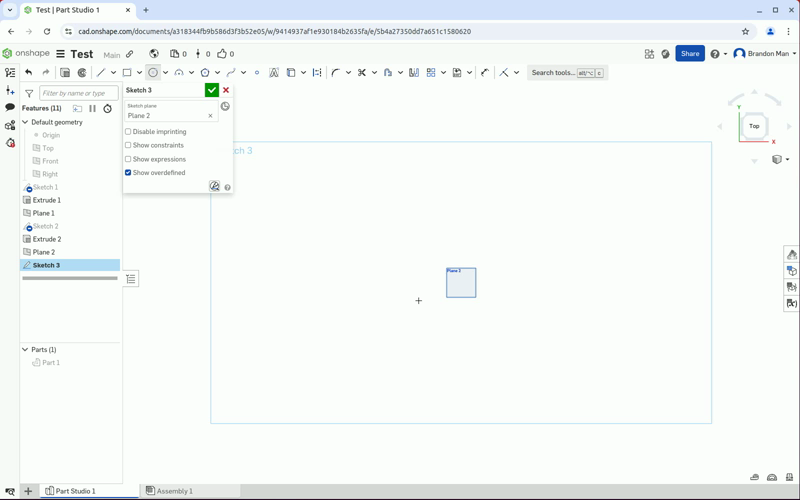
click(418, 300)
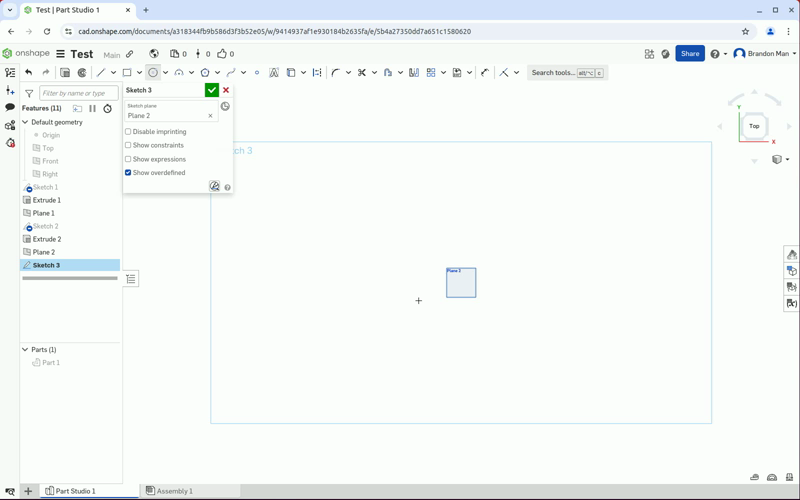
key_up(shift)
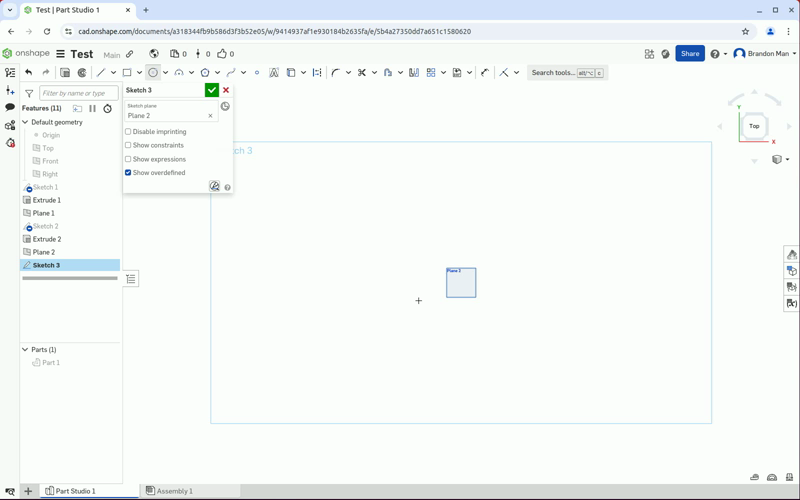
mouse_move(424, 300)
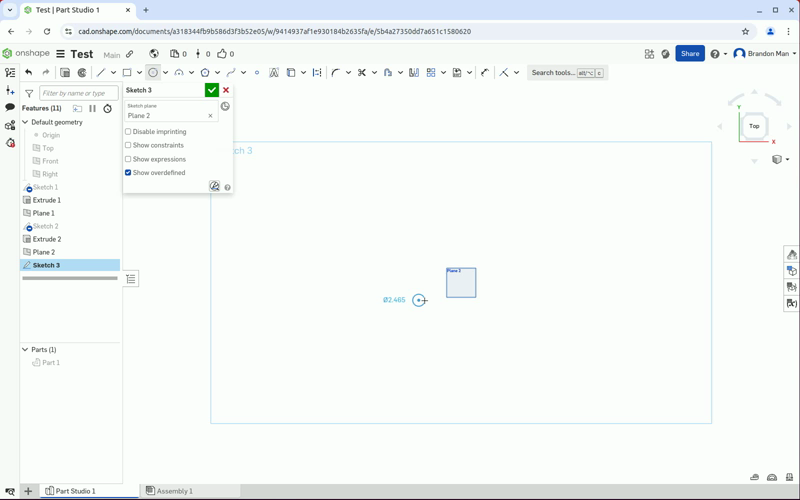
click(424, 300)
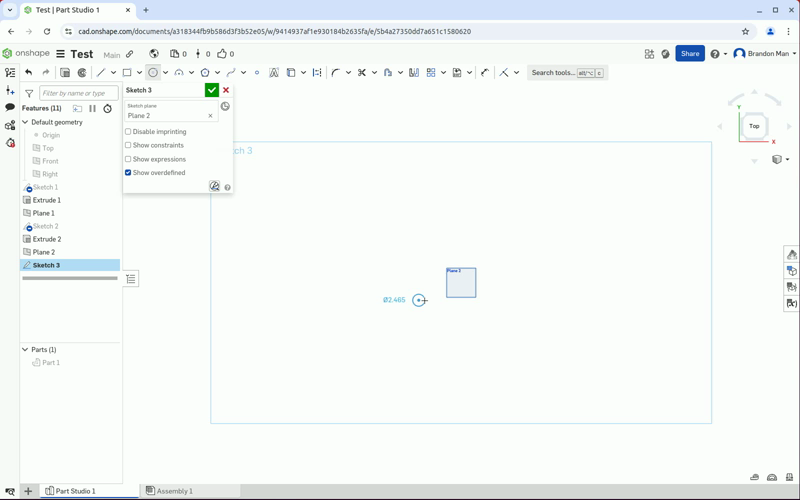
key(esc)
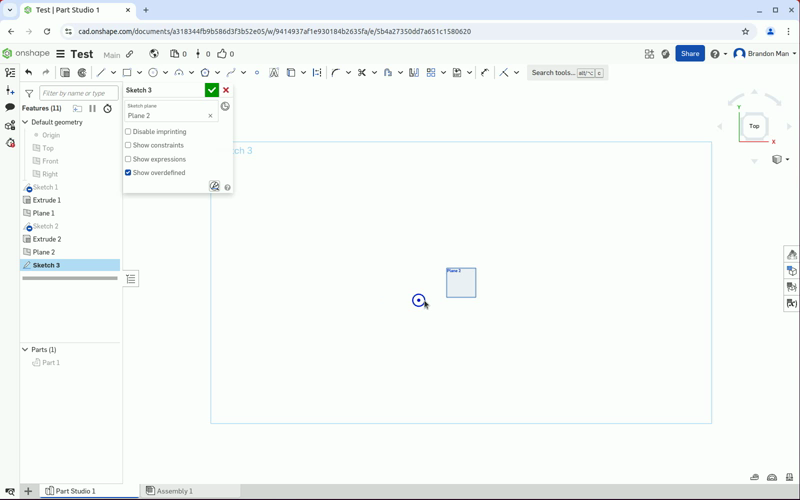
mouse_move(418, 299)
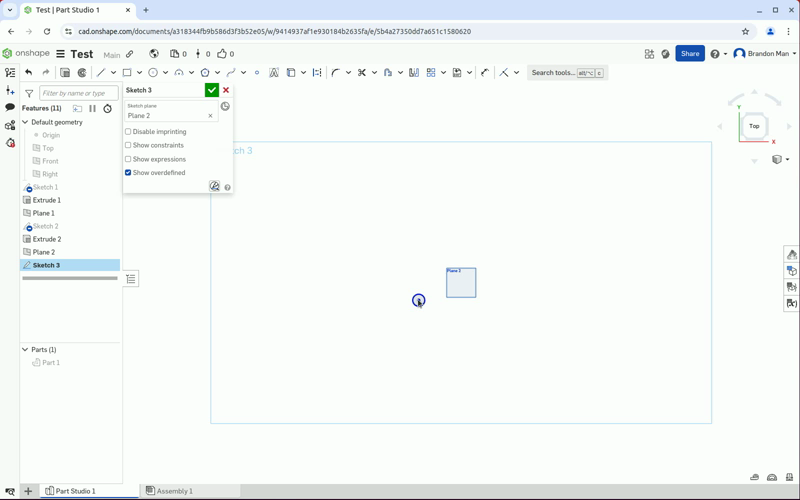
scroll(6)
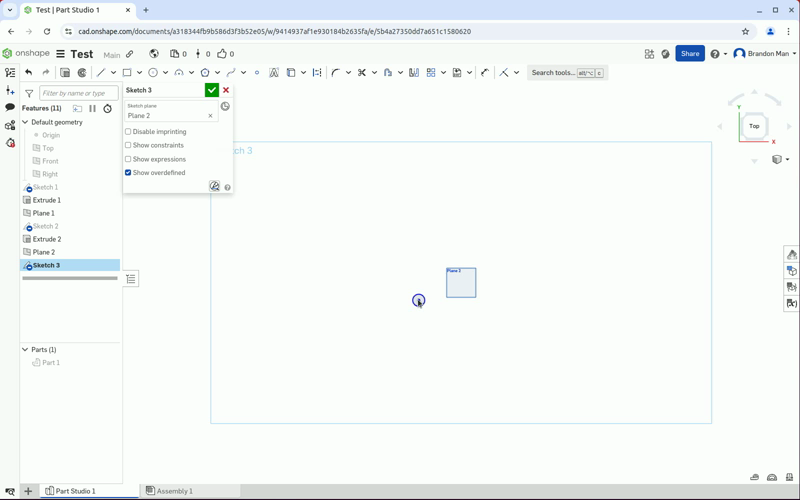
scroll(6)
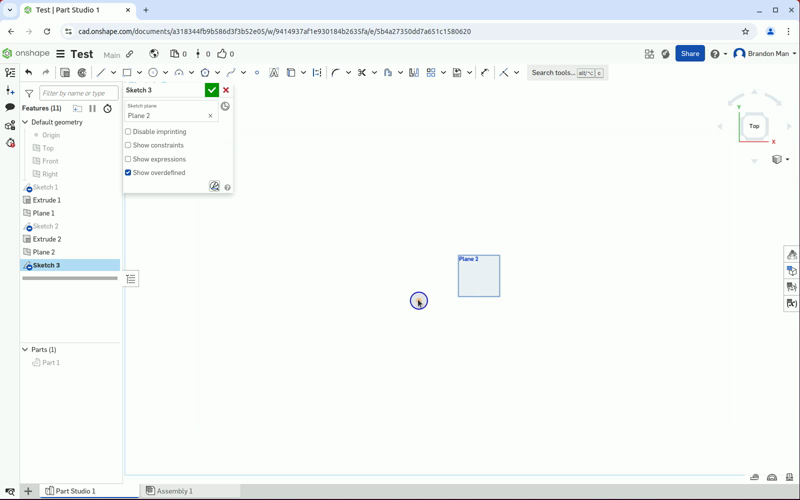
scroll(6)
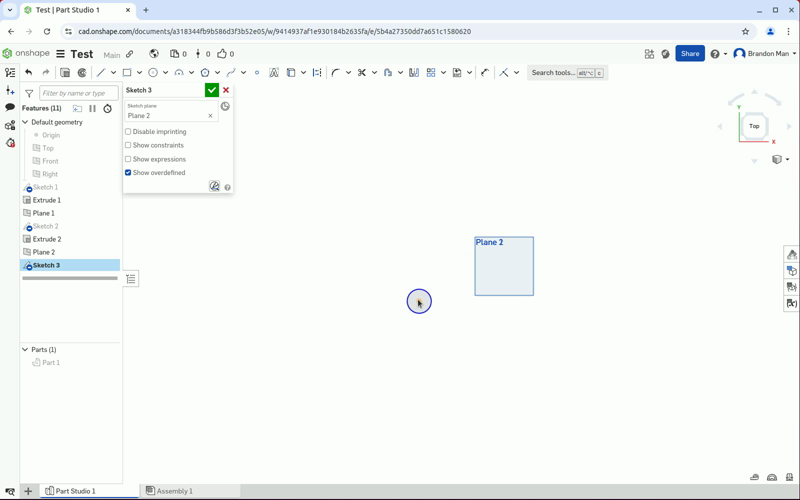
scroll(6)
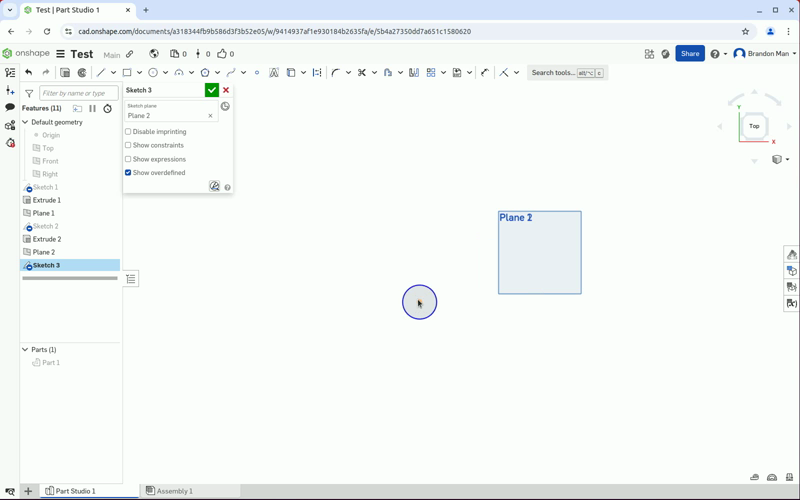
scroll(6)
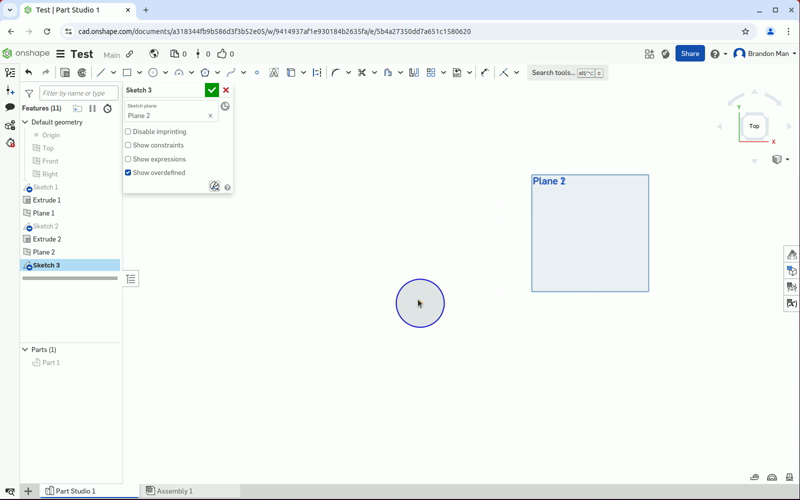
scroll(6)
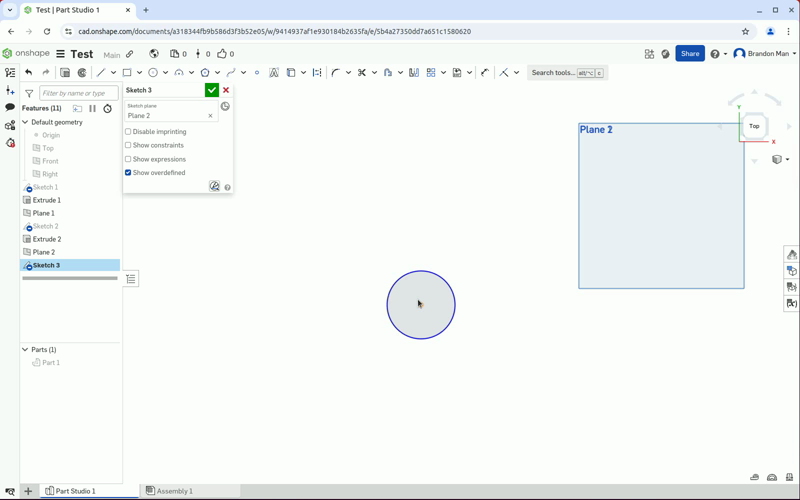
scroll(6)
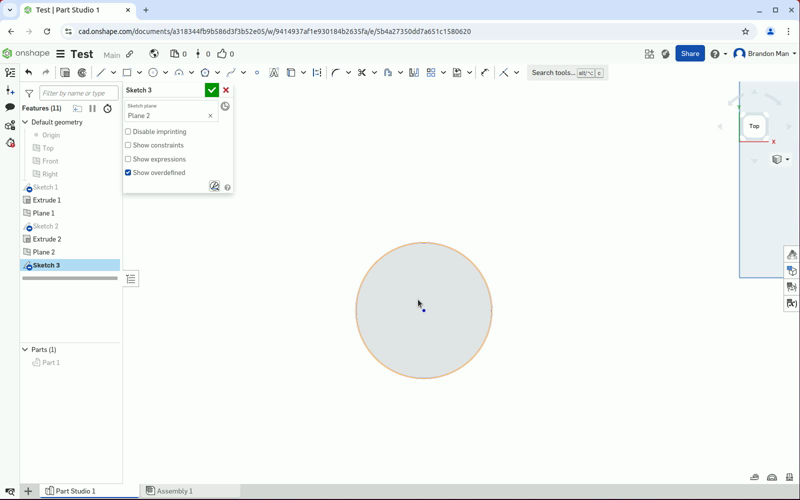
click(418, 299)
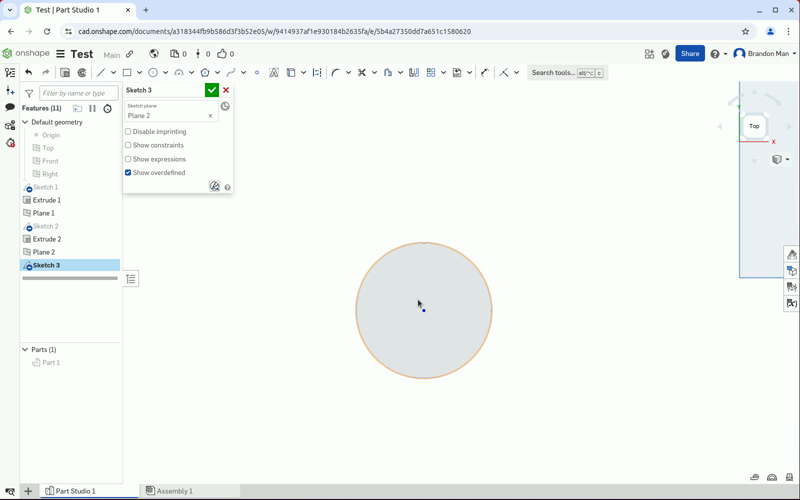
scroll(-6)
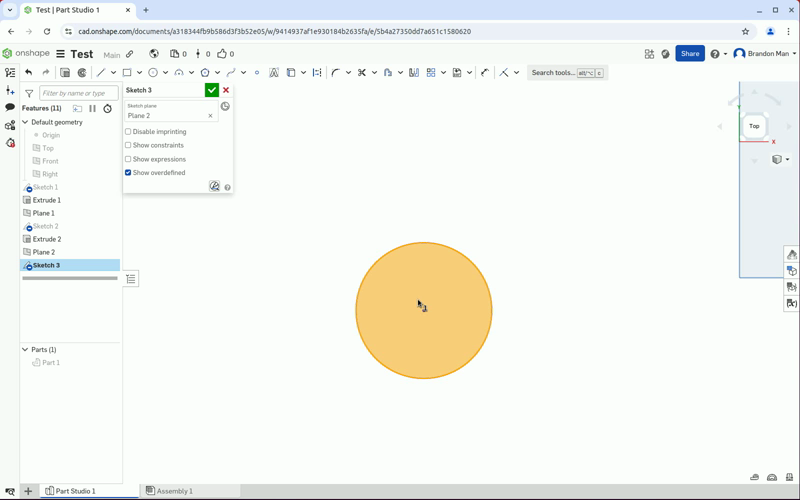
scroll(-6)
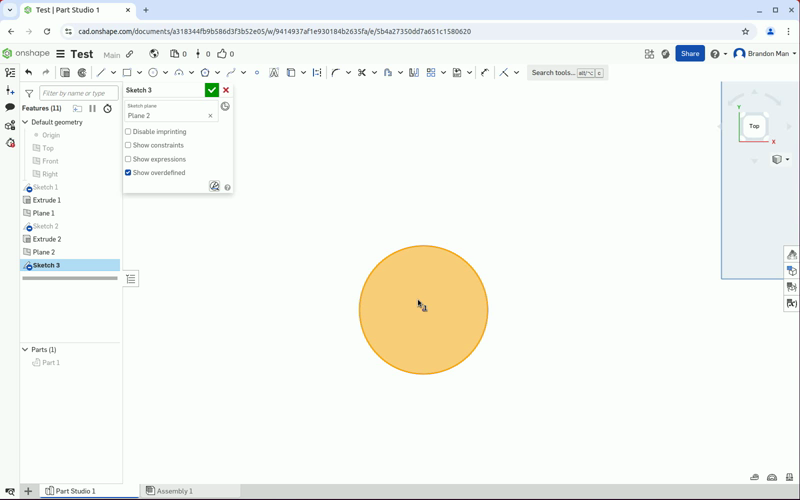
scroll(-6)
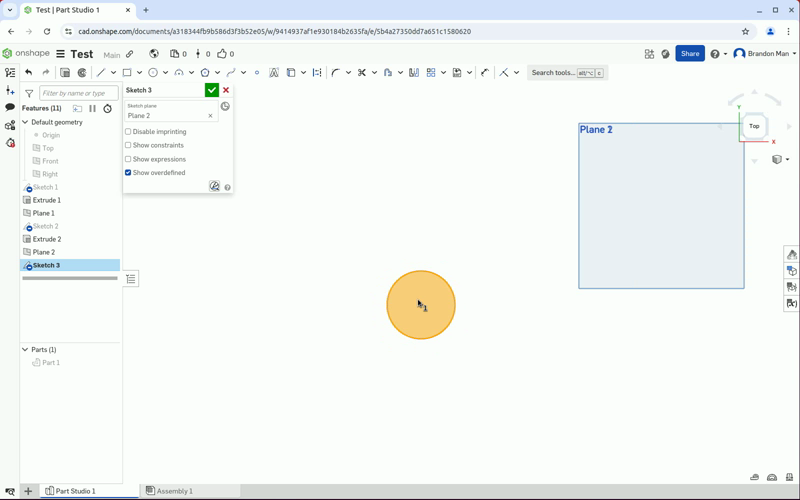
scroll(-6)
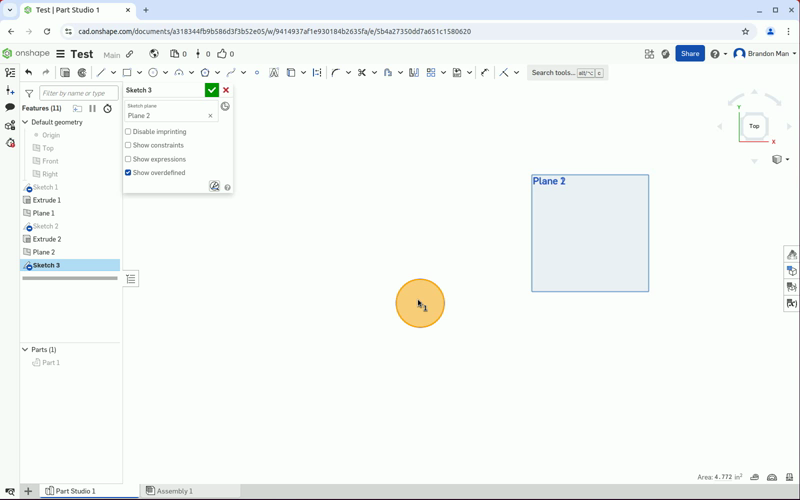
scroll(-6)
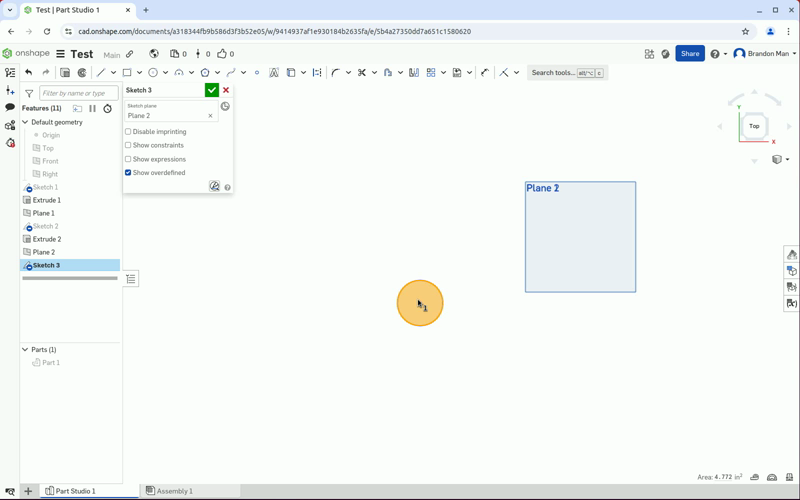
scroll(-6)
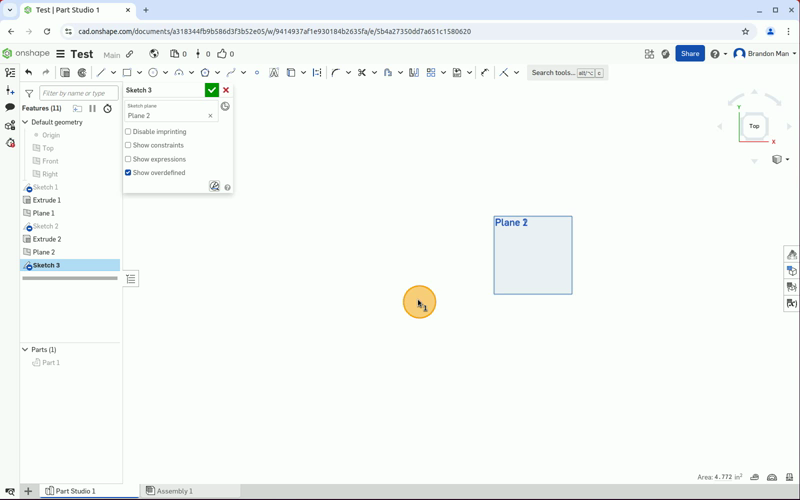
scroll(-6)
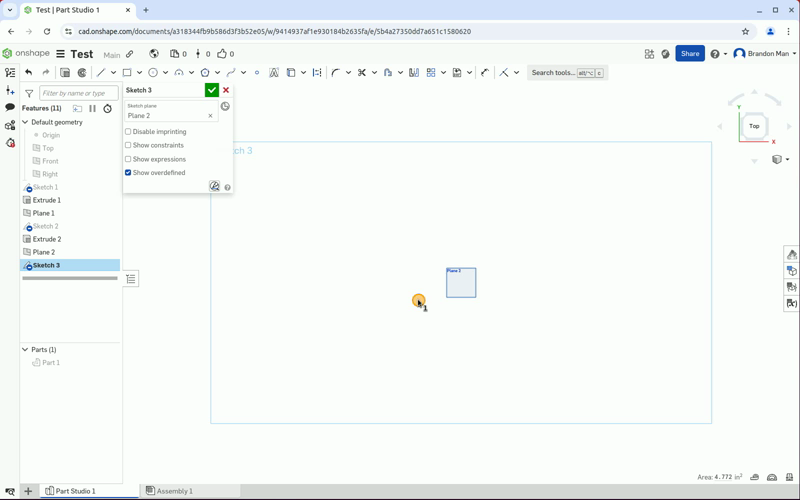
mouse_move(73, 352)
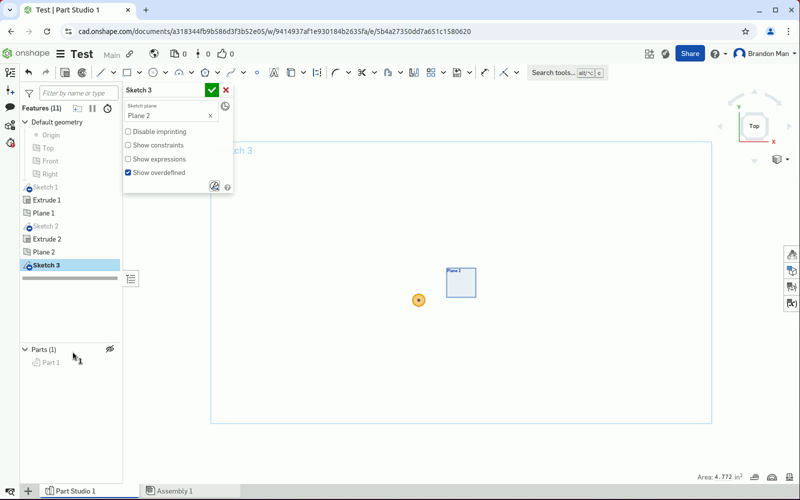
key(shift+y)
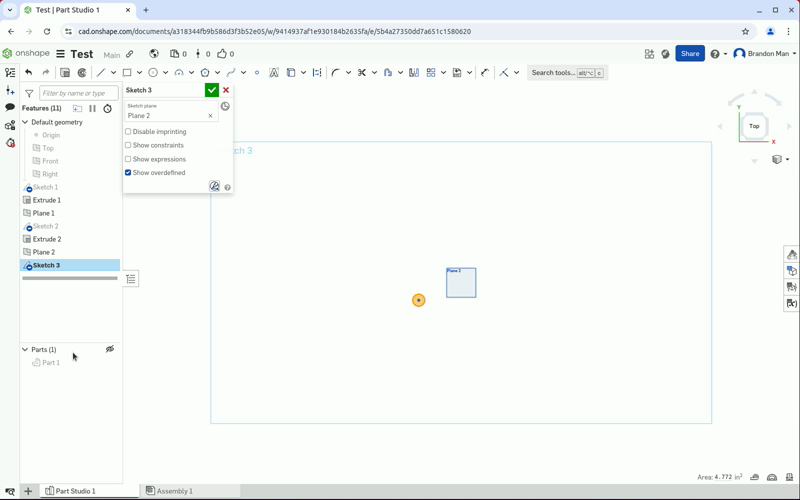
key(shift+e)
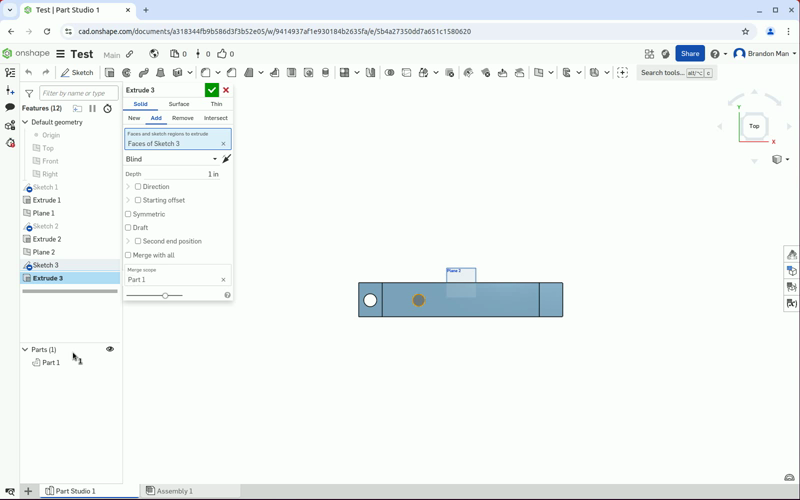
mouse_move(143, 106)
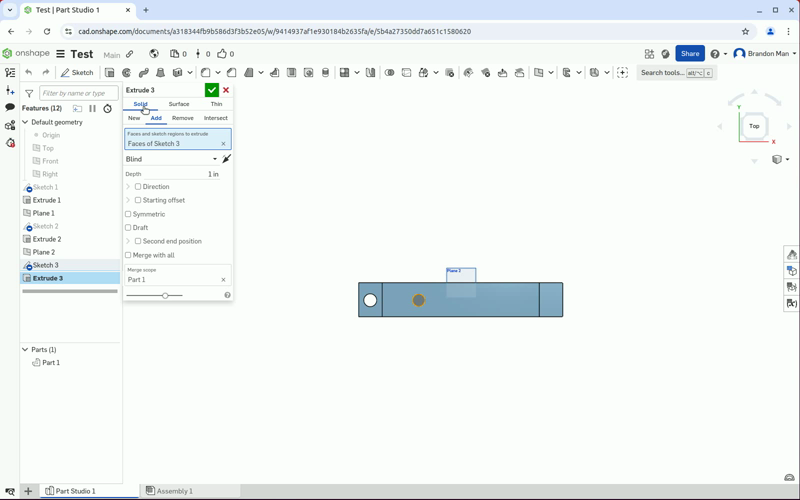
click(143, 106)
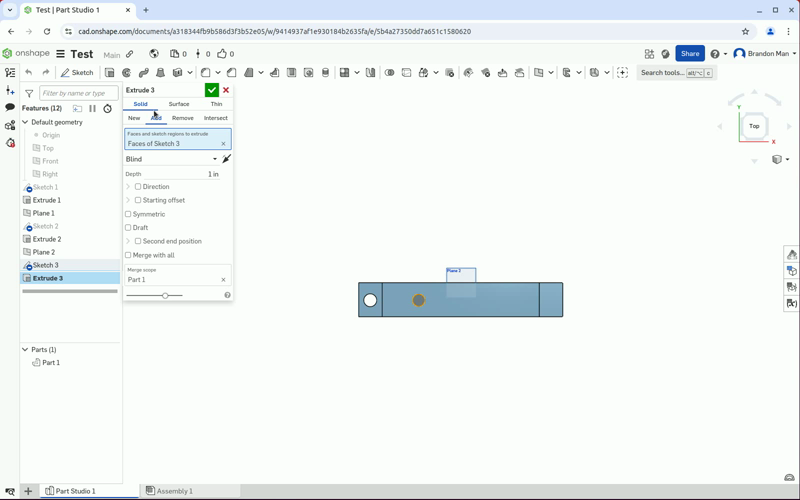
mouse_move(186, 120)
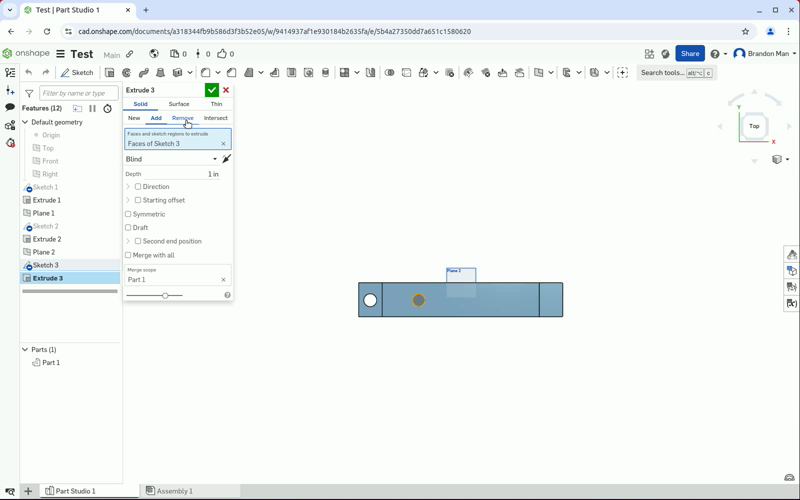
click(186, 120)
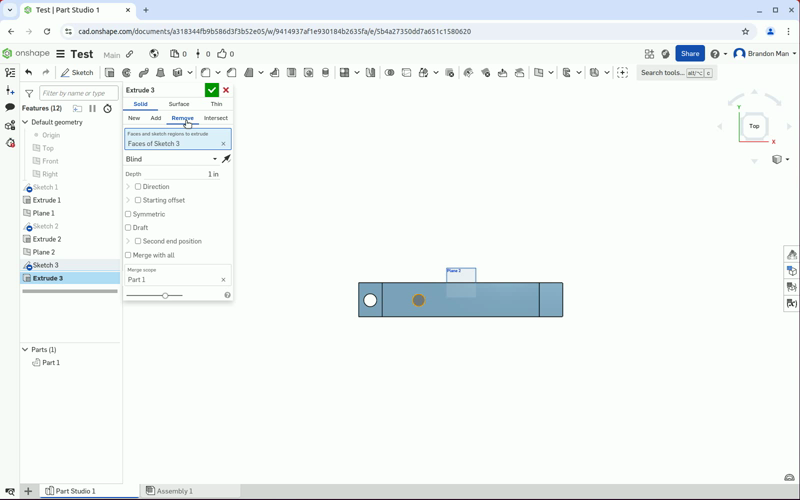
key(tab, 4)
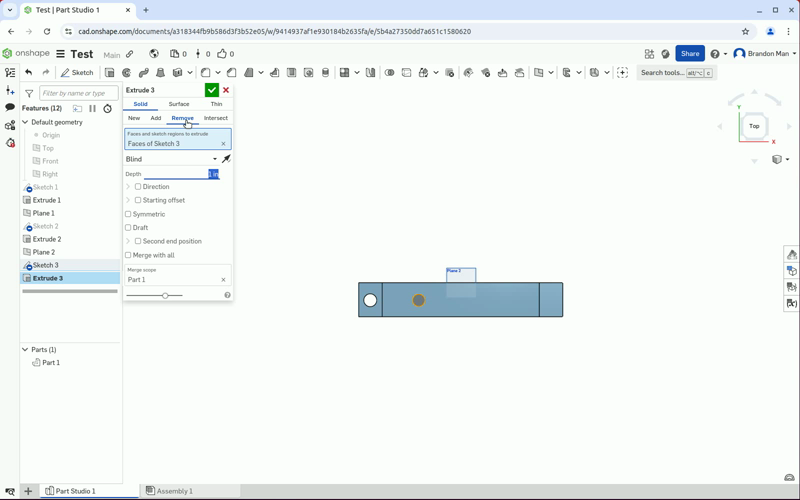
text(5.777)
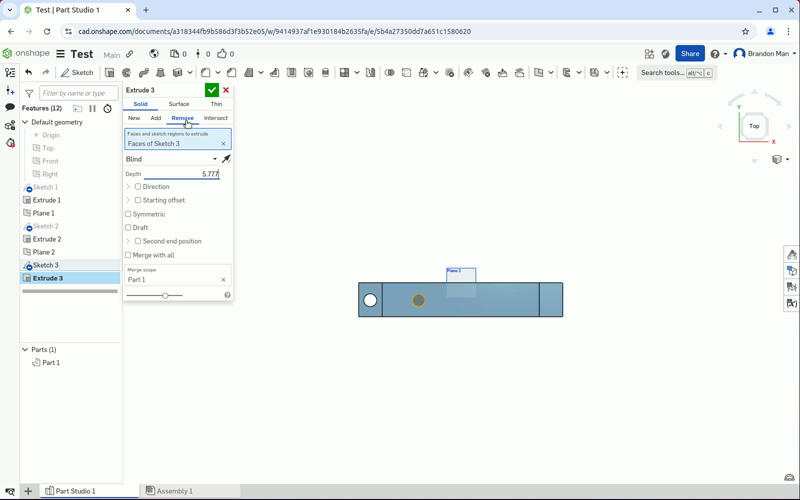
key(tab, 6)
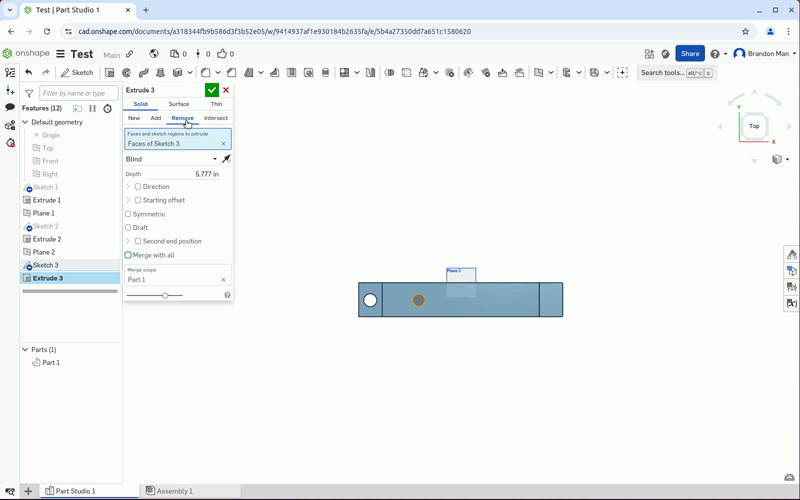
key(space)
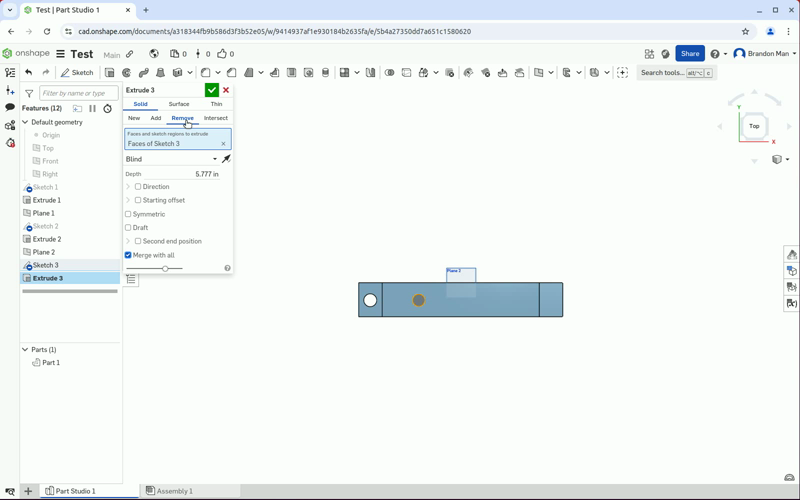
key(enter)
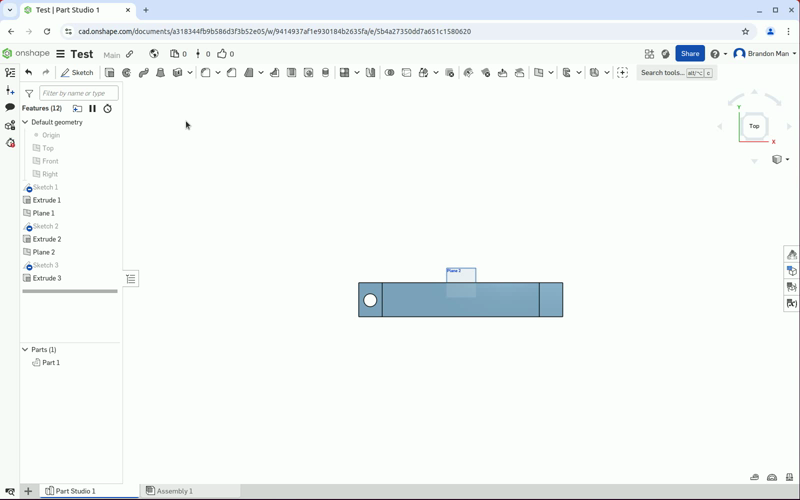
key(shift+h)
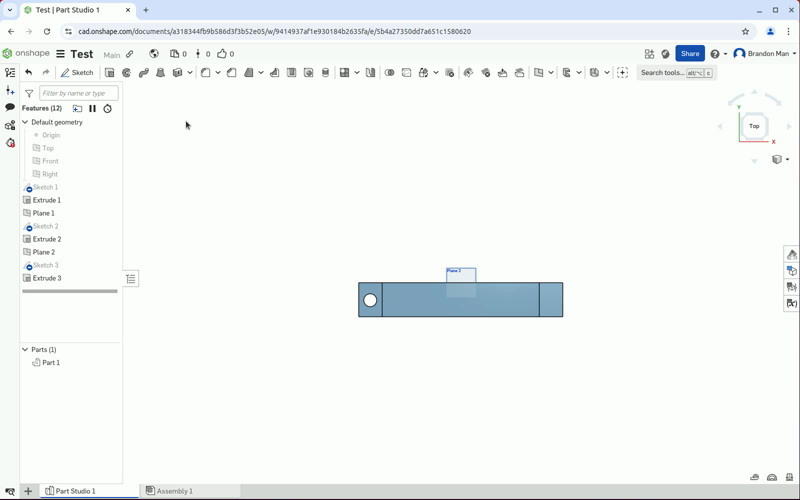
key(shift+h)
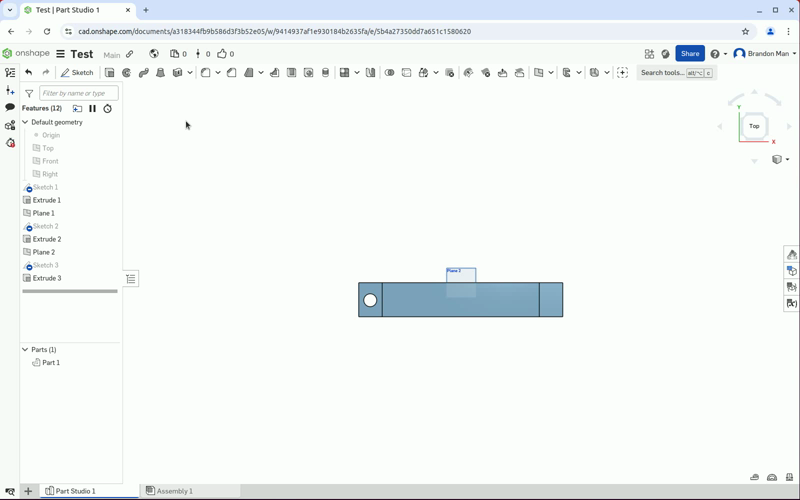
mouse_move(73, 189)
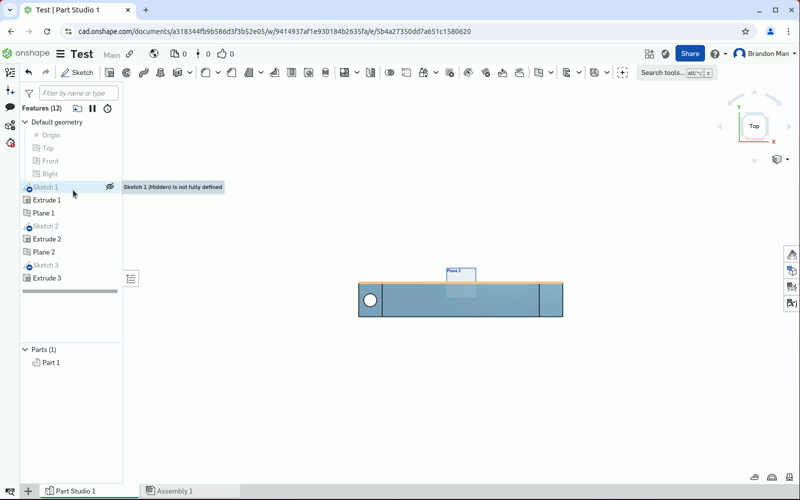
click(73, 189)
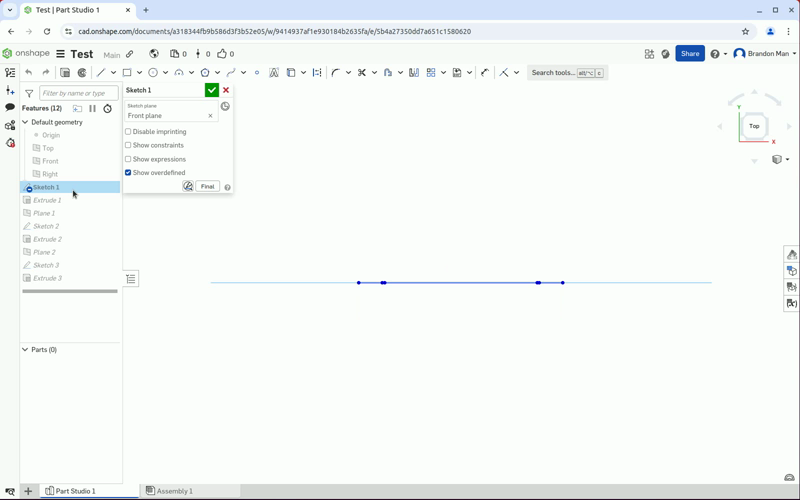
mouse_move(229, 92)
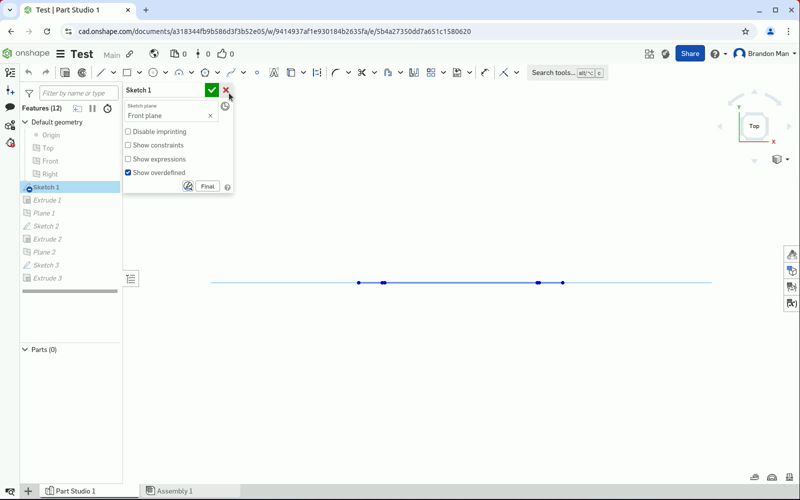
click(229, 92)
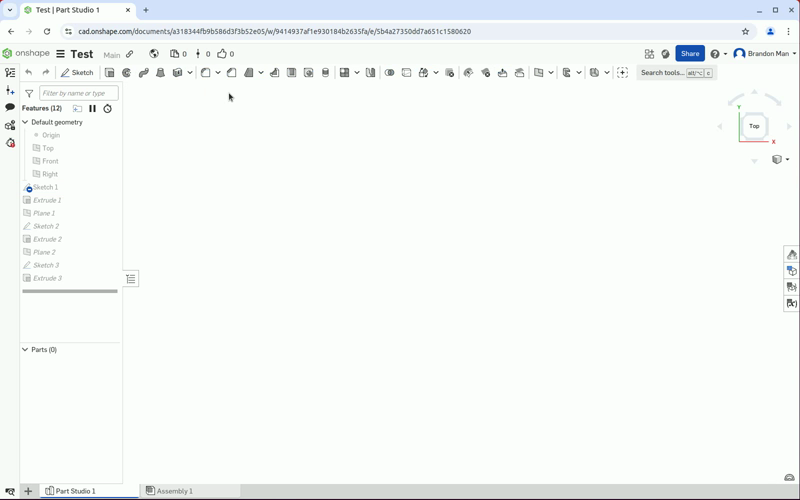
key(shift+s)
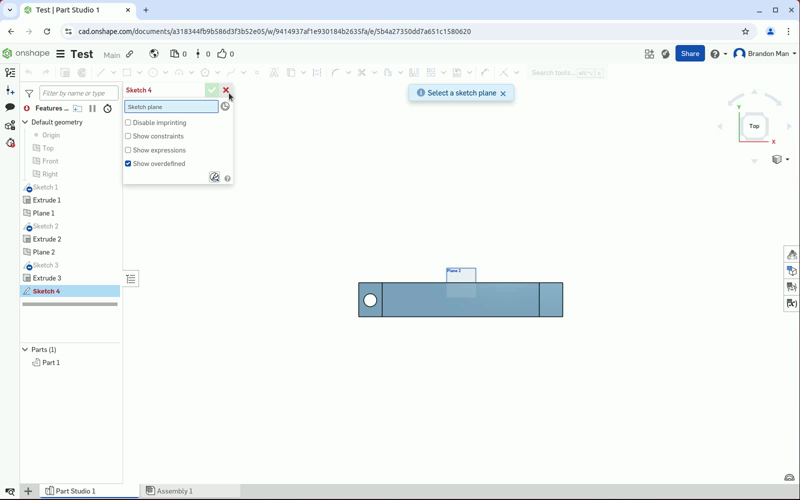
mouse_move(73, 254)
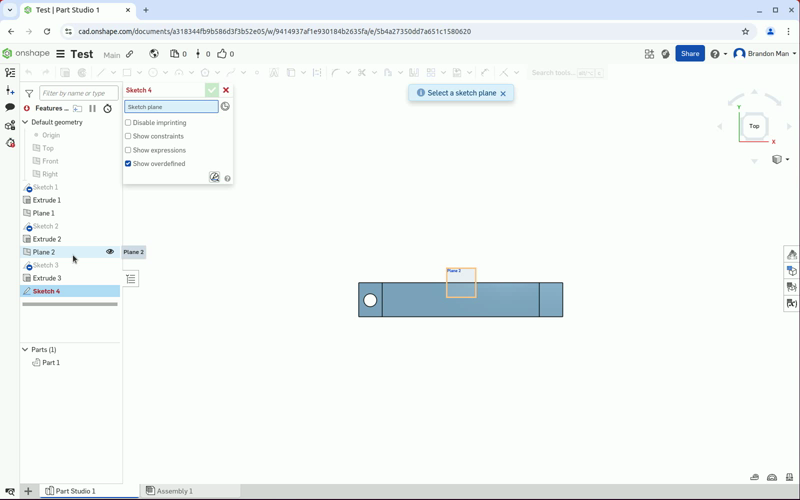
click(73, 254)
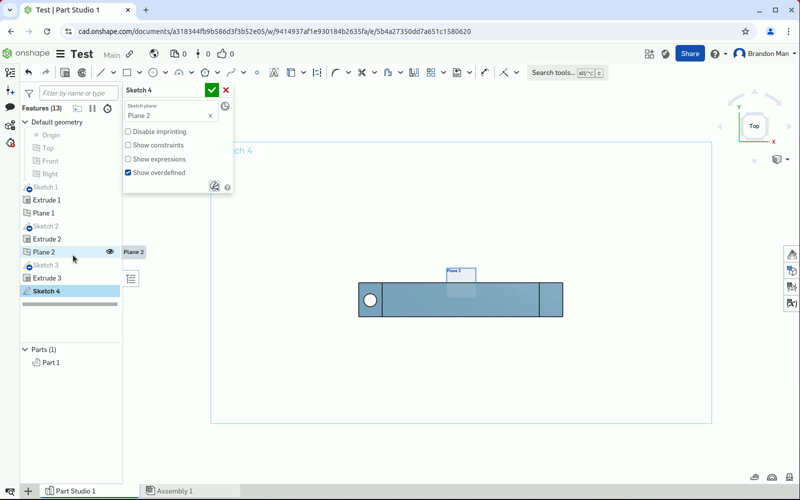
mouse_move(73, 352)
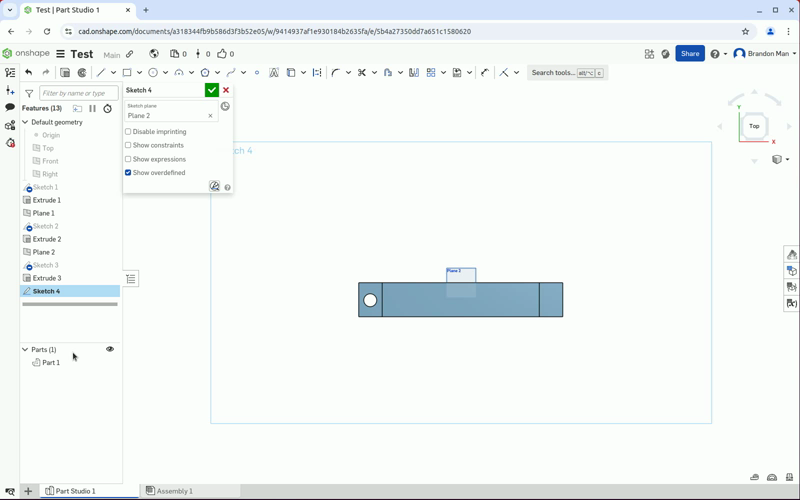
key(y)
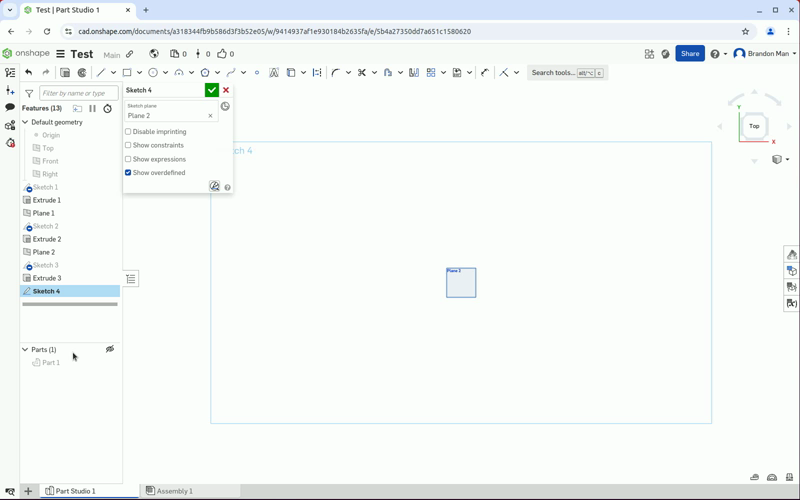
key(c)
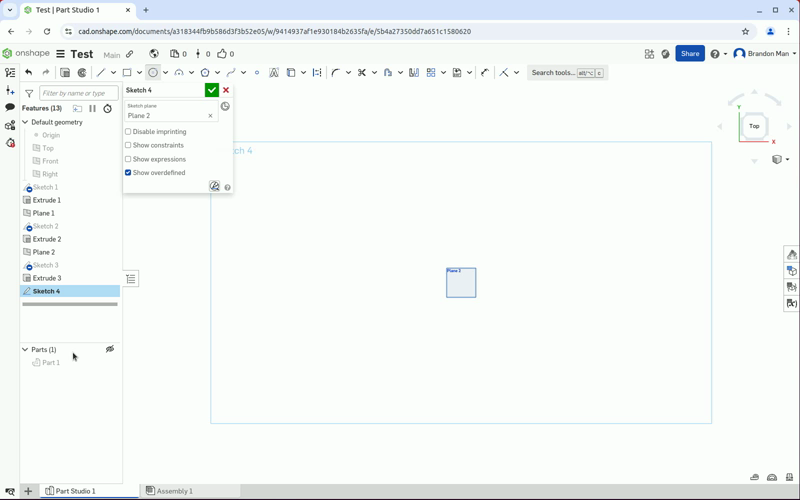
key_down(shift)
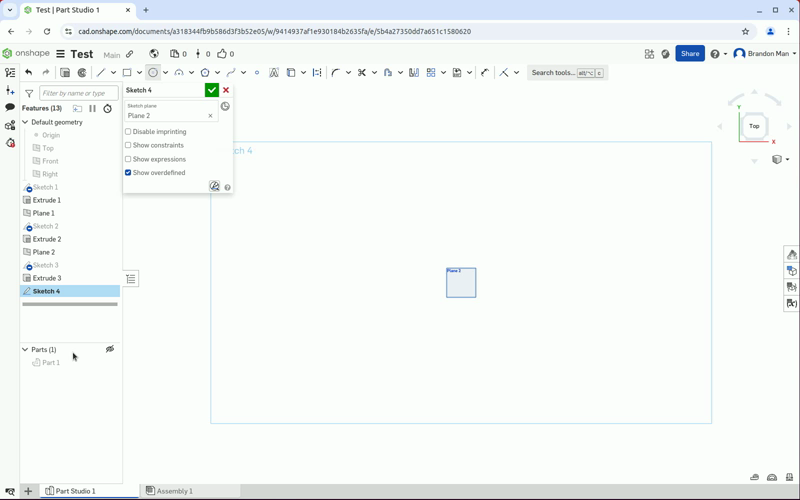
mouse_move(504, 300)
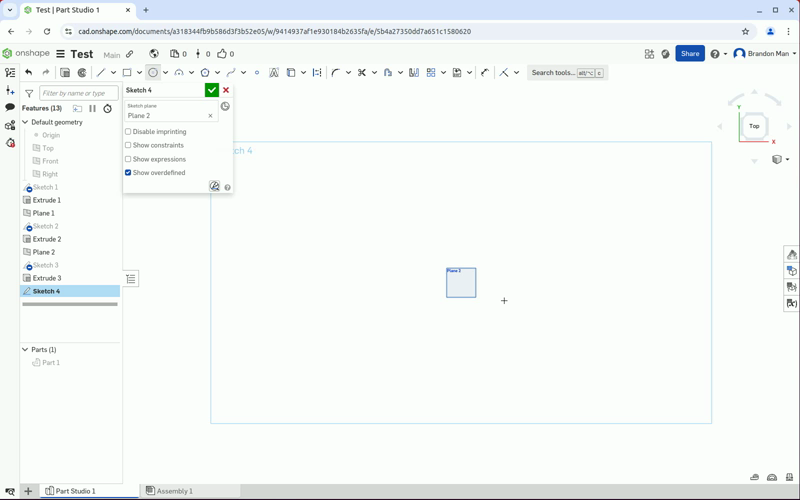
click(504, 300)
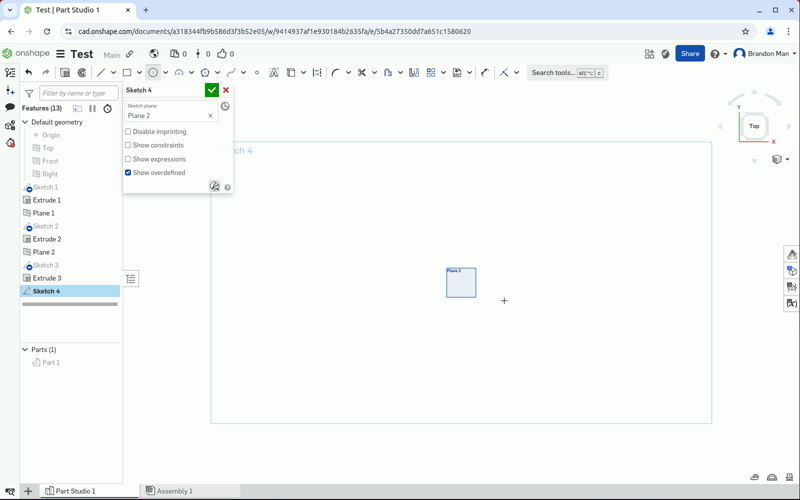
key_up(shift)
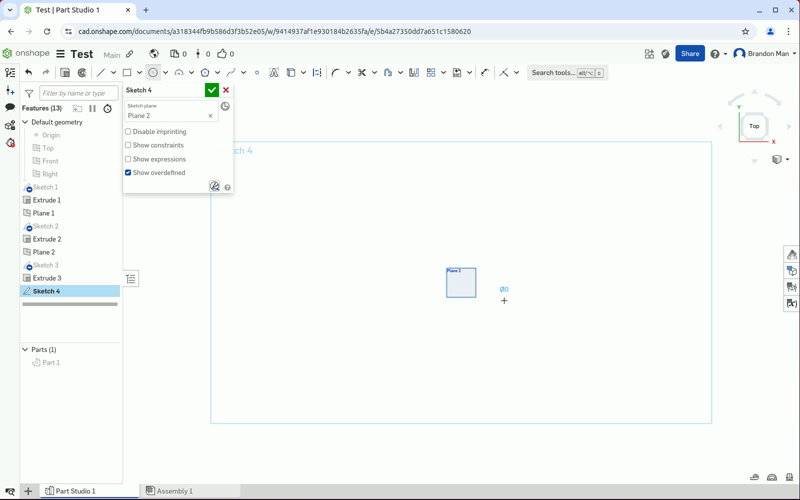
mouse_move(510, 300)
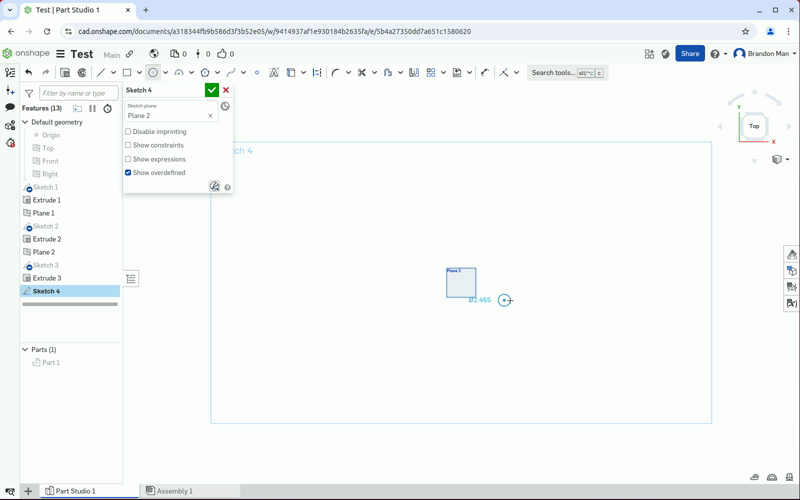
click(510, 300)
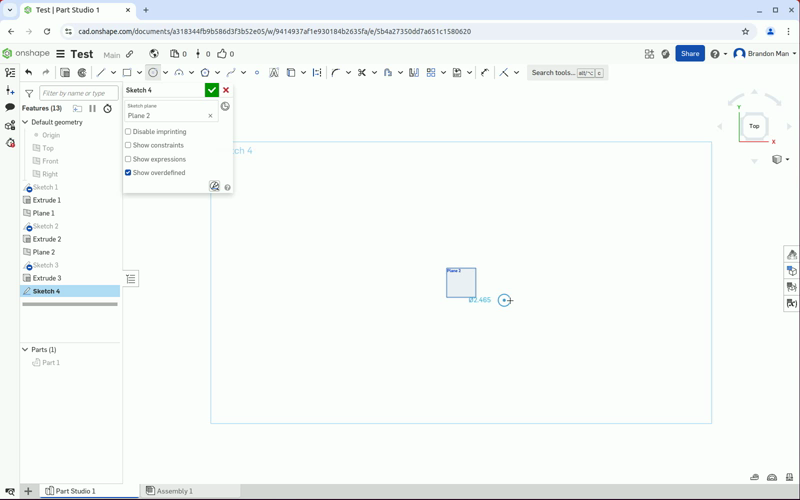
key(esc)
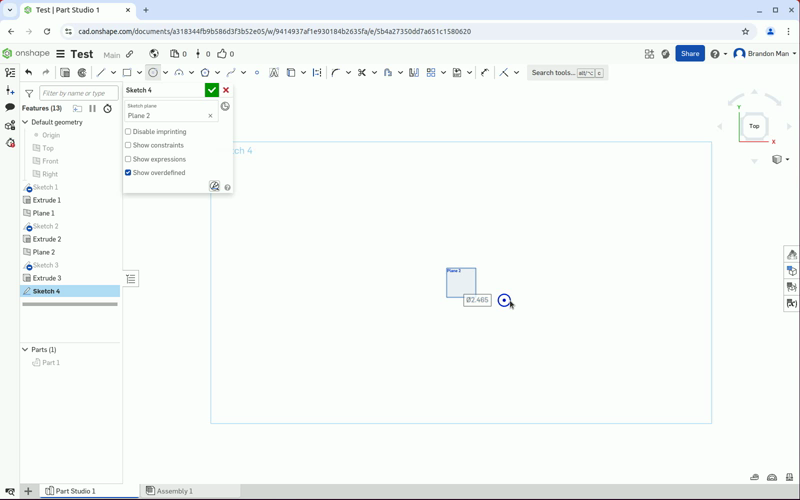
mouse_move(503, 303)
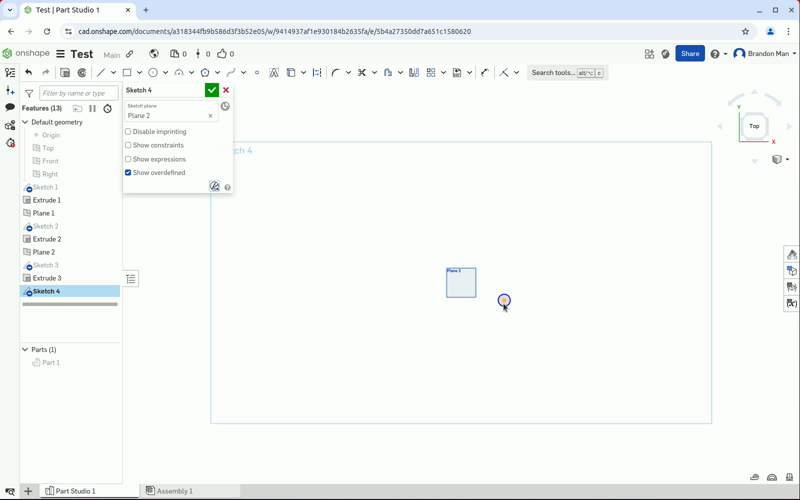
scroll(6)
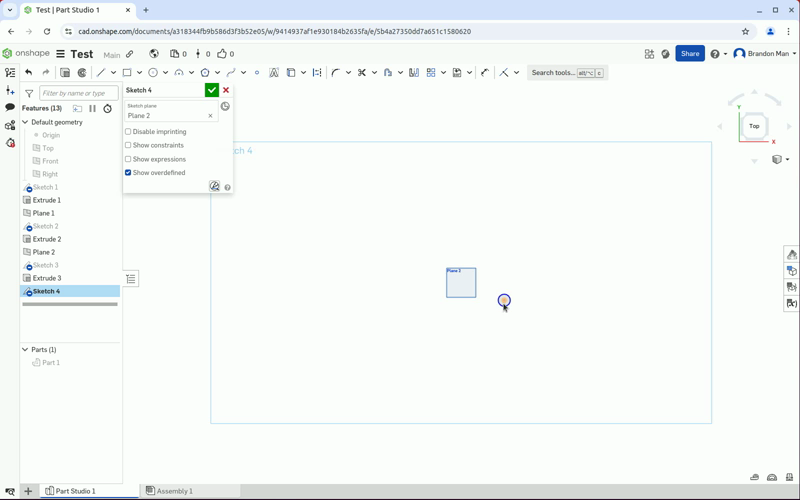
scroll(6)
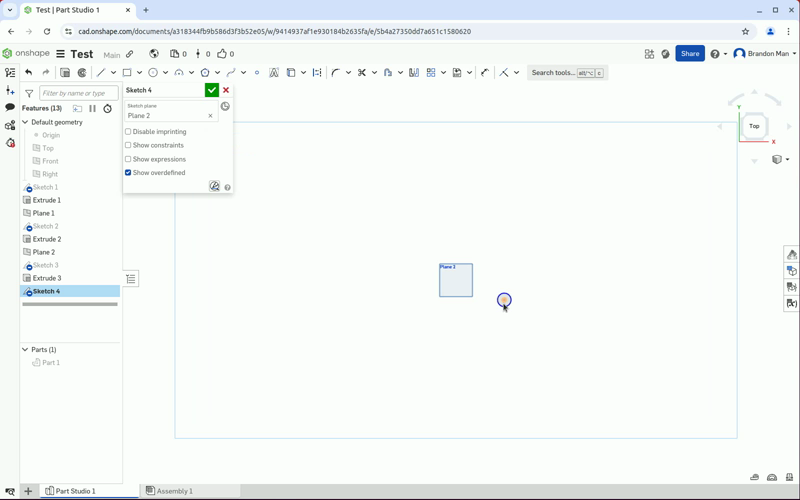
scroll(6)
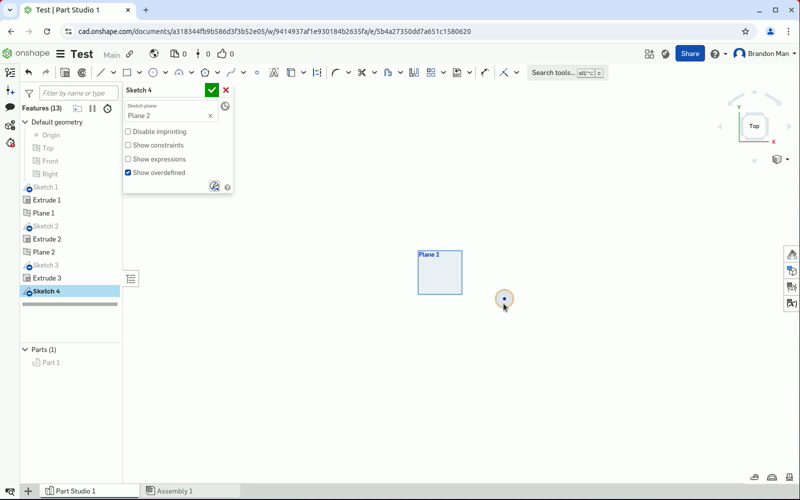
scroll(6)
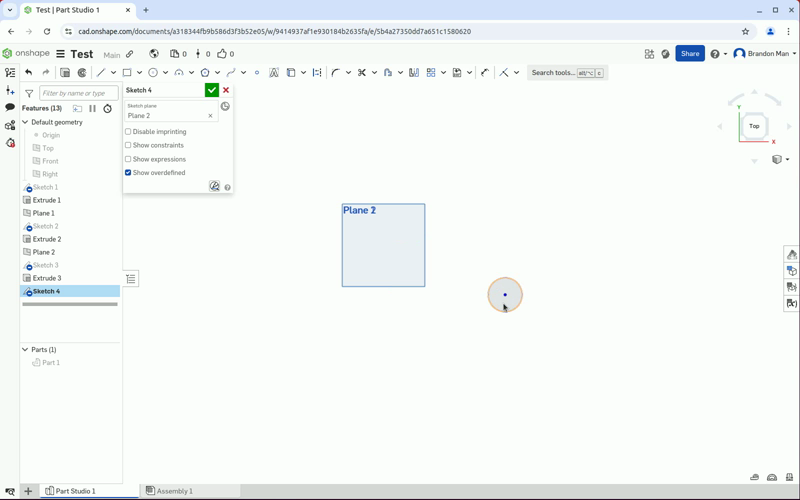
scroll(6)
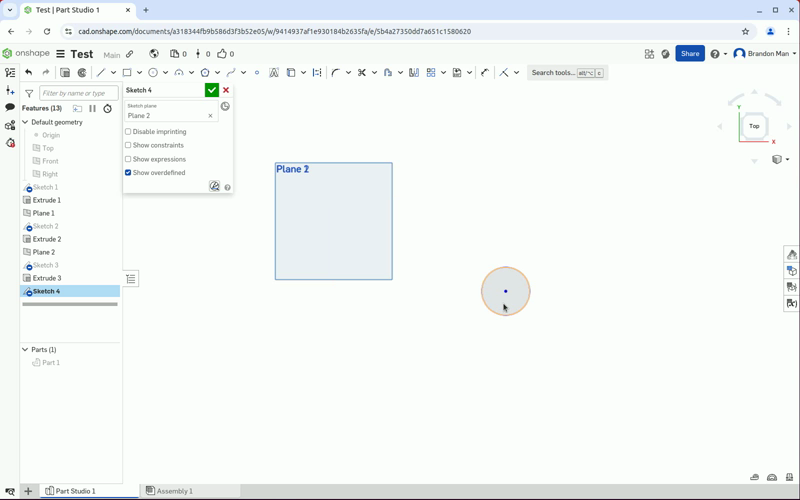
scroll(6)
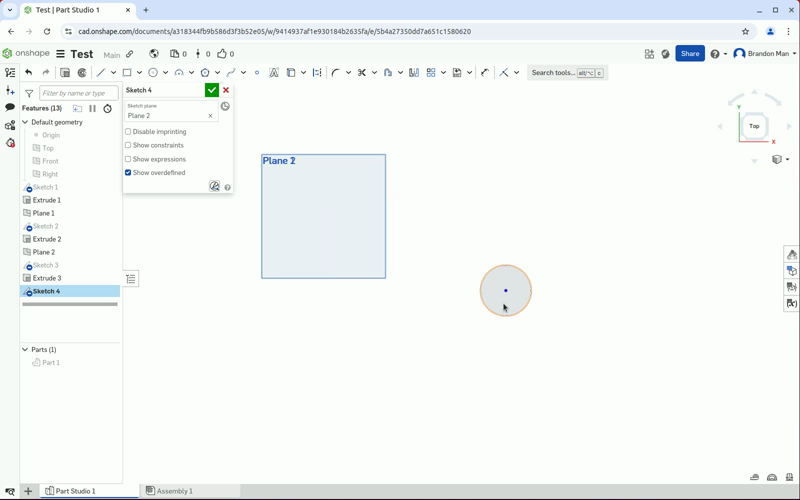
scroll(6)
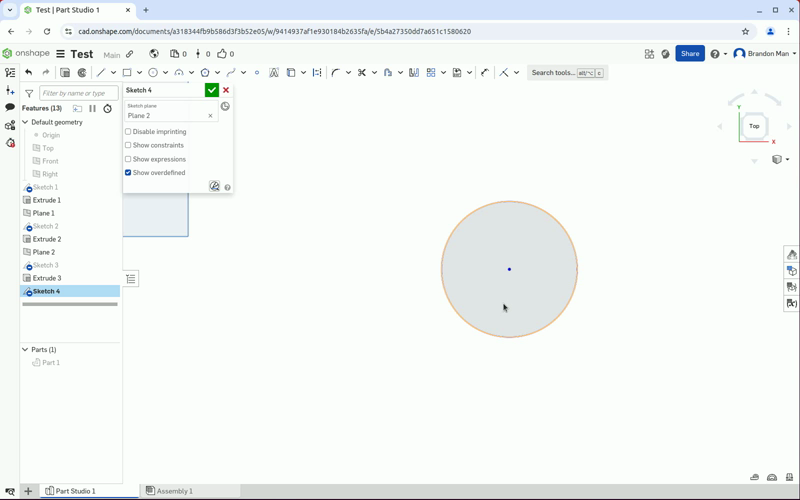
click(503, 303)
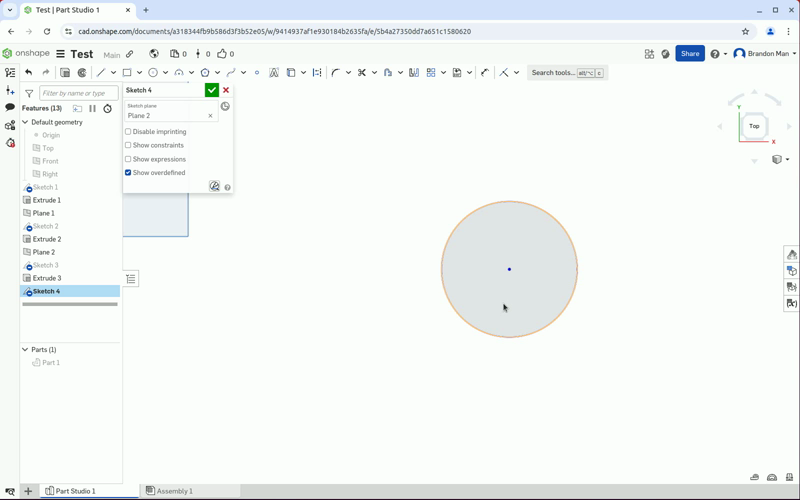
scroll(-6)
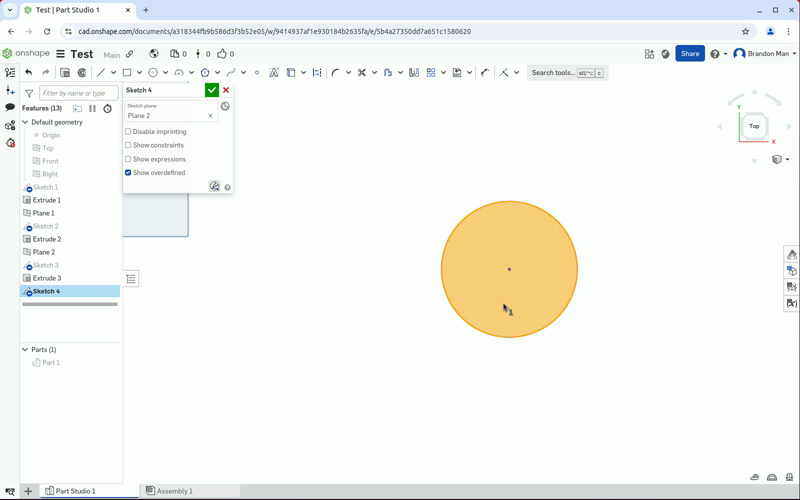
scroll(-6)
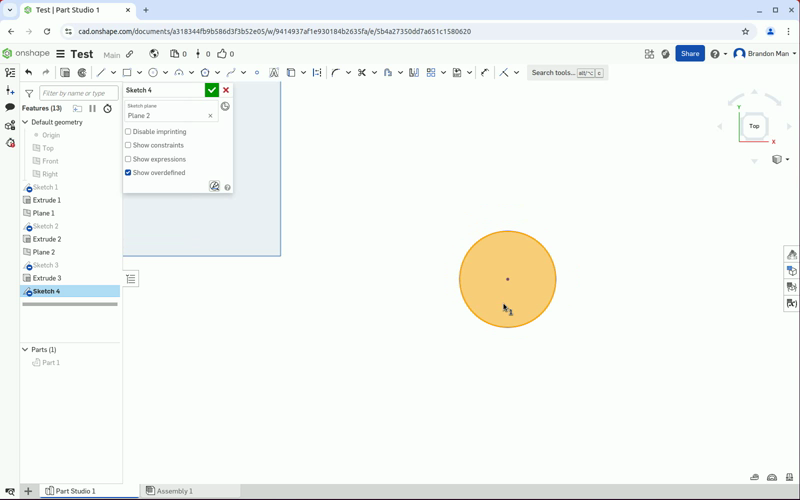
scroll(-6)
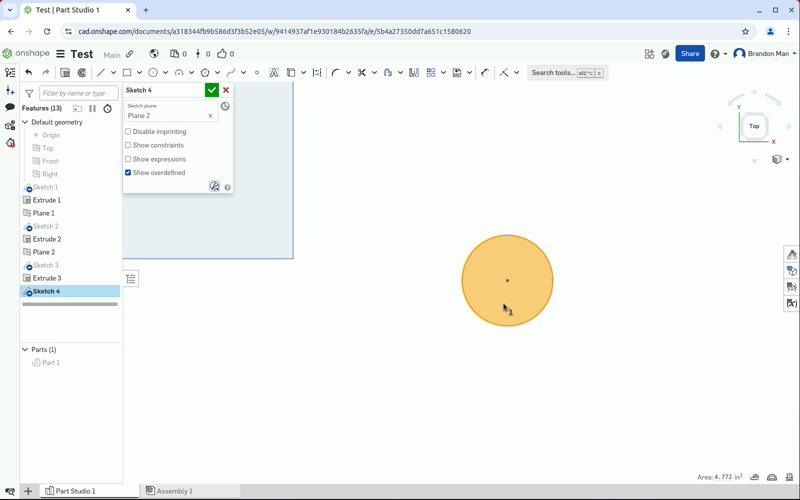
scroll(-6)
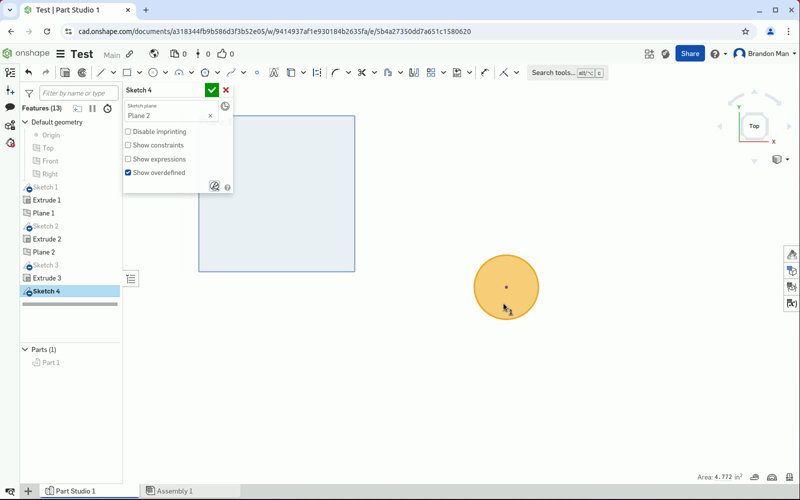
scroll(-6)
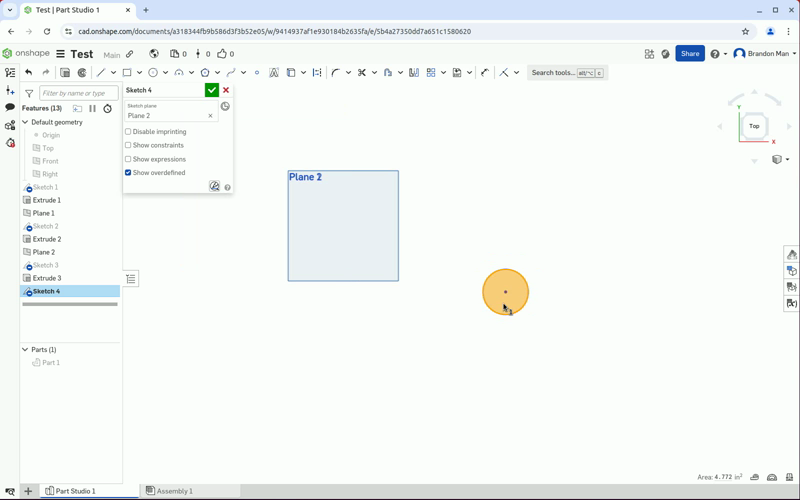
scroll(-6)
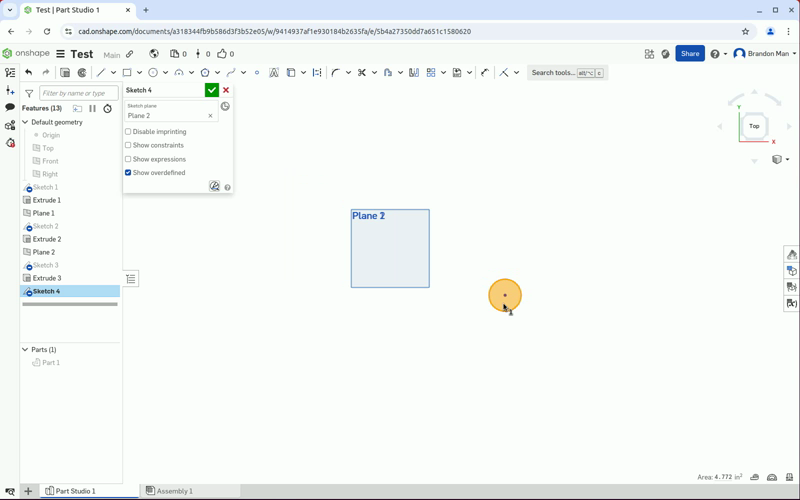
scroll(-6)
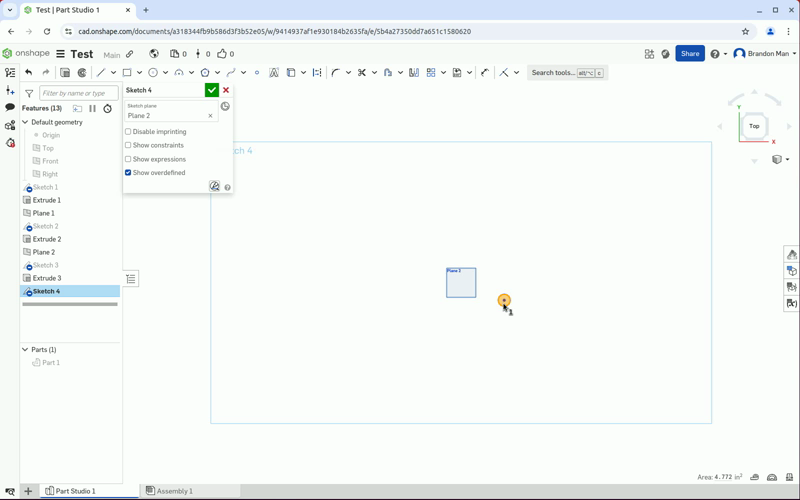
mouse_move(73, 352)
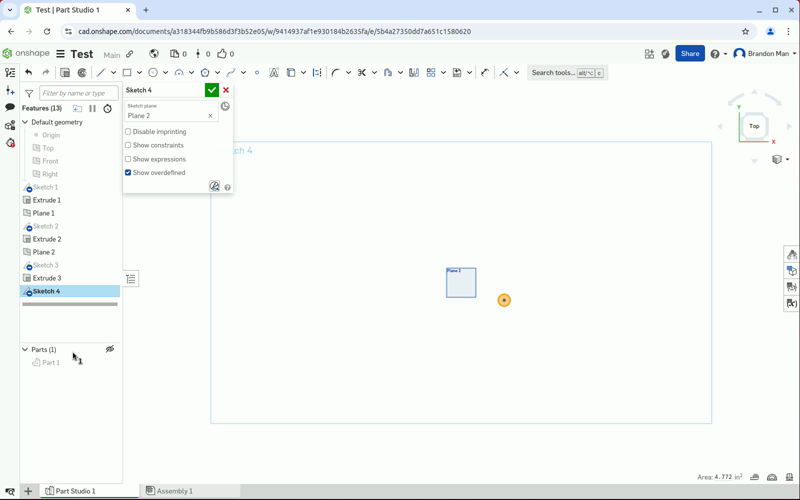
key(shift+y)
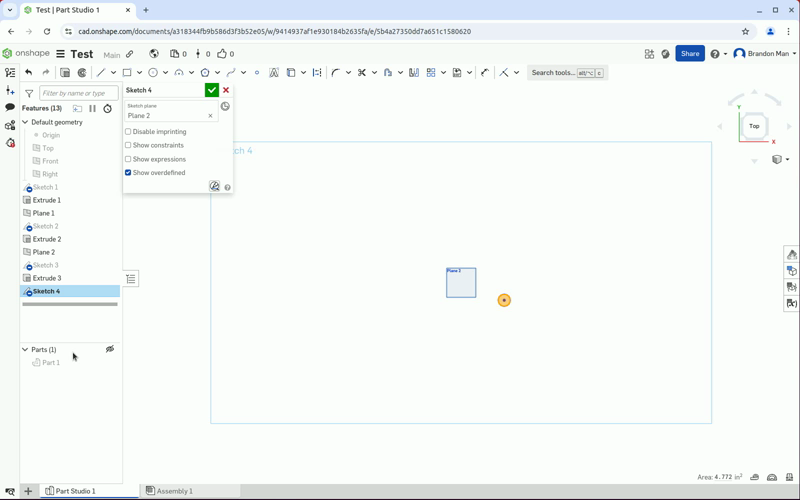
key(shift+e)
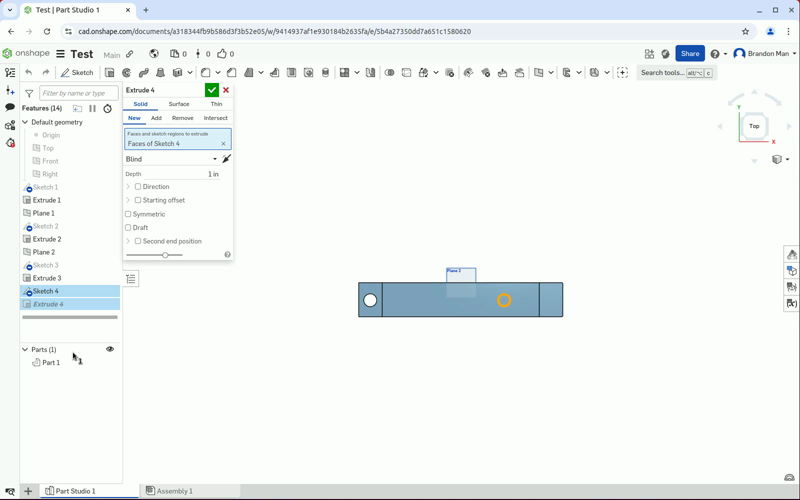
mouse_move(143, 106)
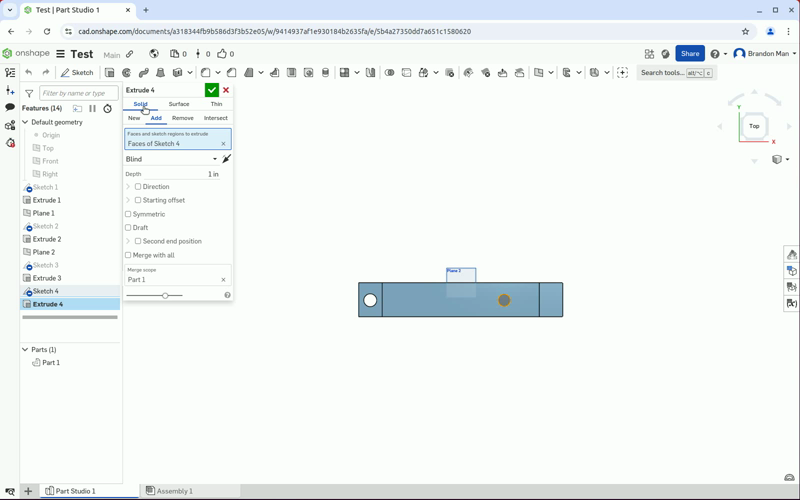
click(143, 106)
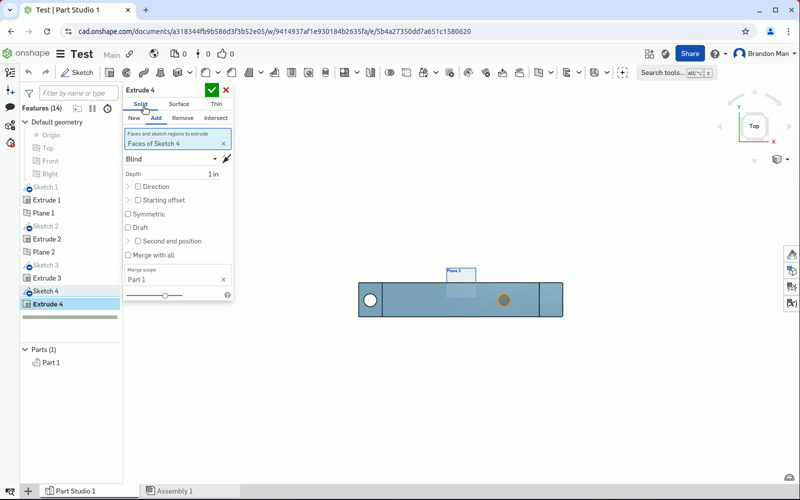
mouse_move(186, 120)
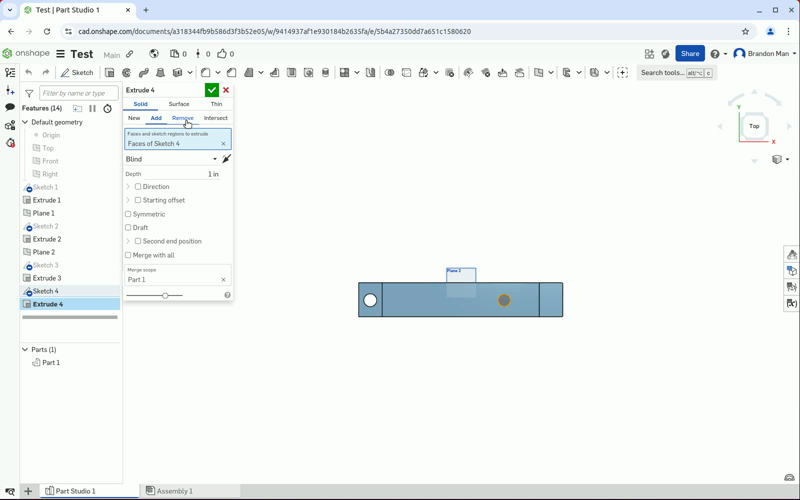
click(186, 120)
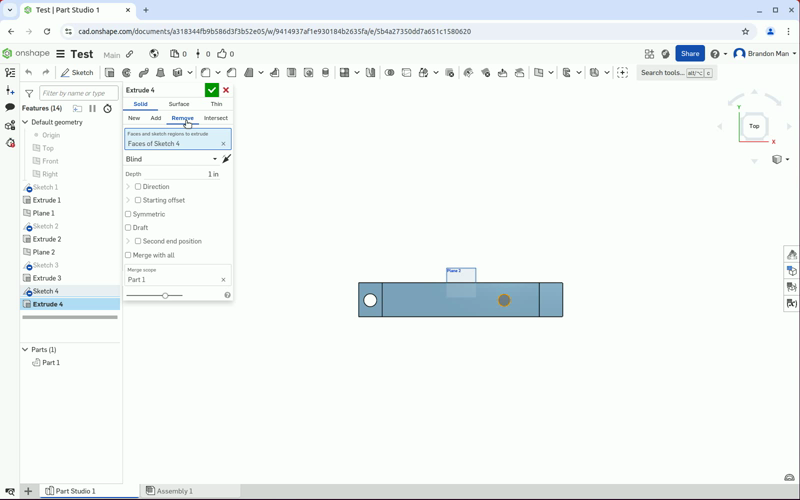
key(tab, 4)
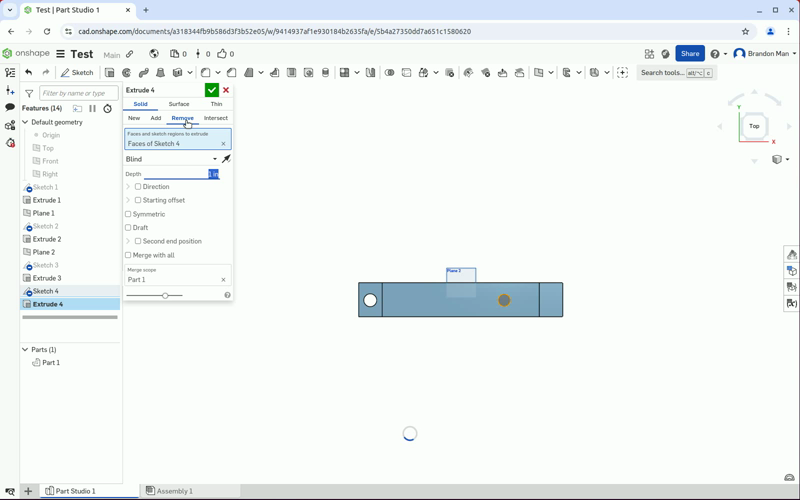
text(5.777)
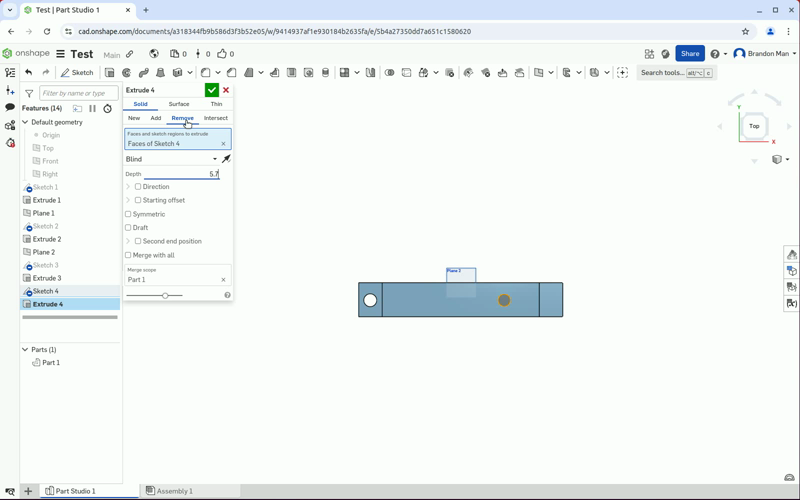
key(tab, 6)
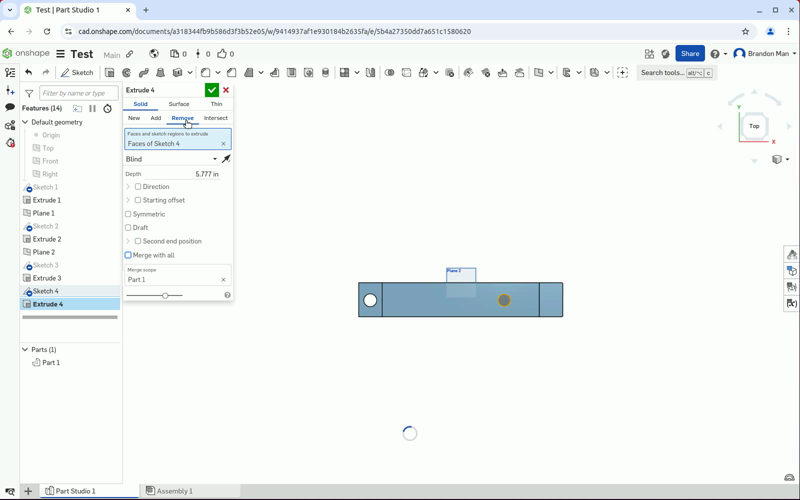
key(space)
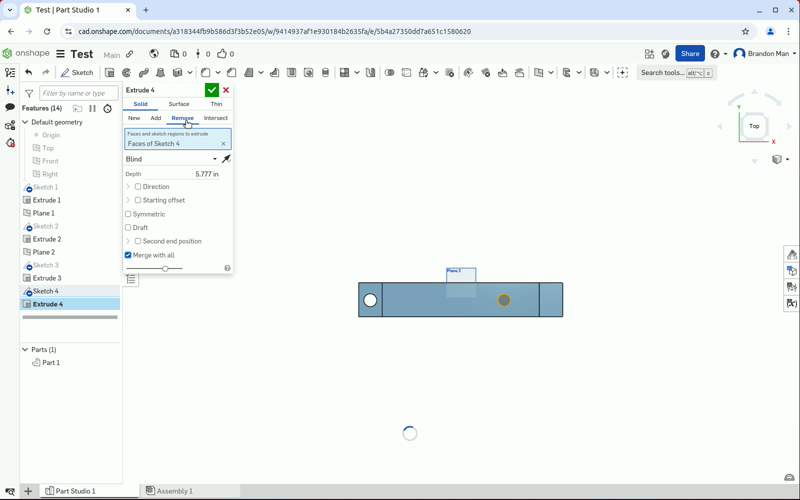
key(enter)
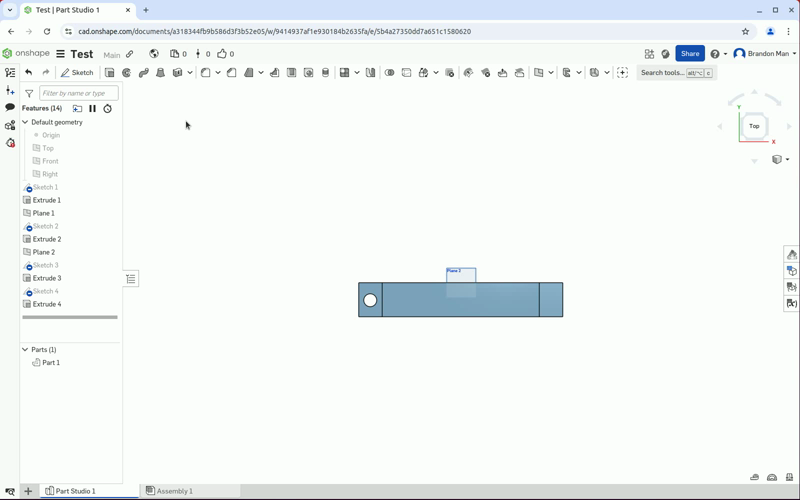
key(shift+h)
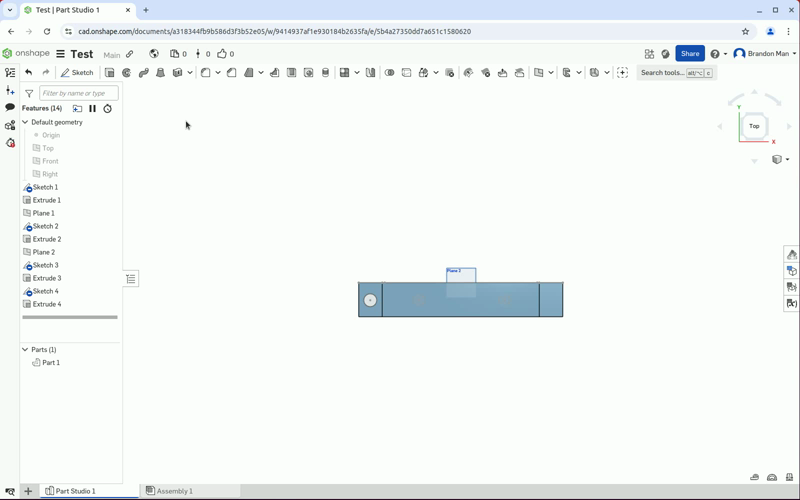
key(shift+h)
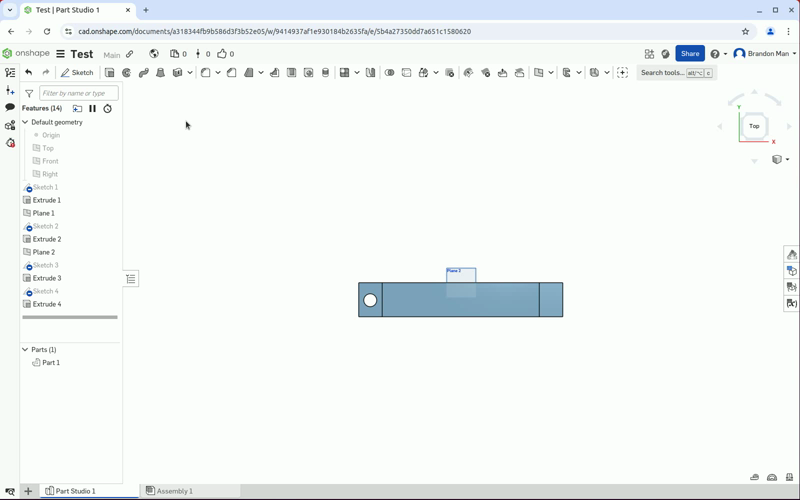
mouse_move(73, 189)
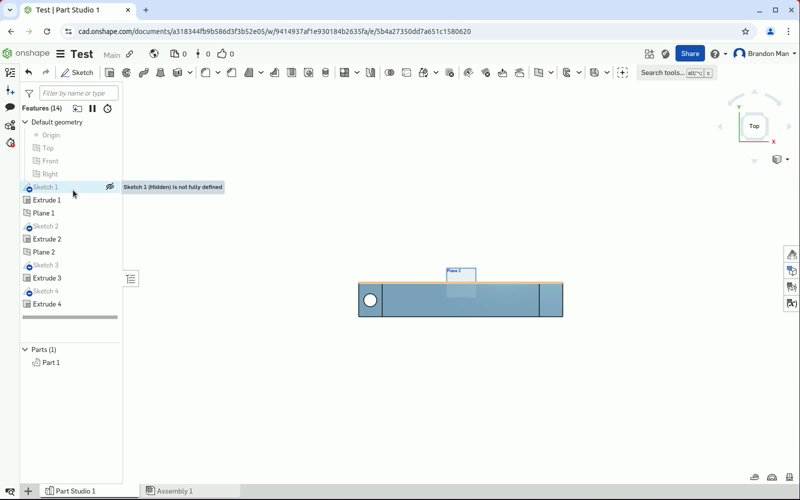
click(73, 189)
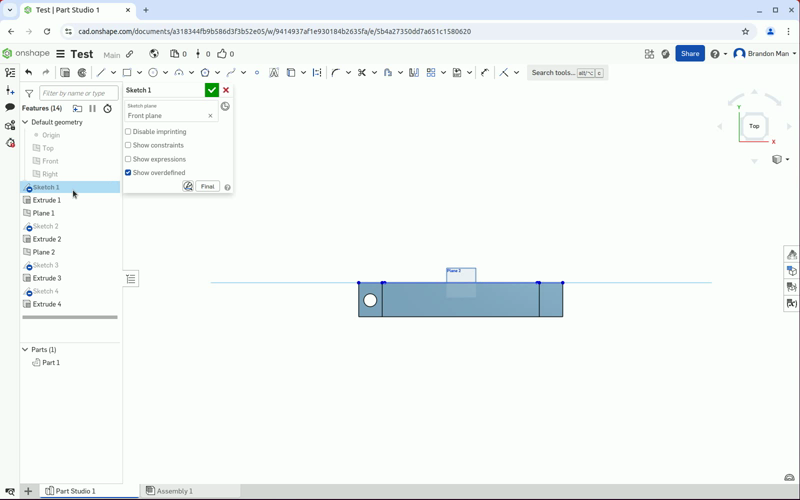
mouse_move(229, 92)
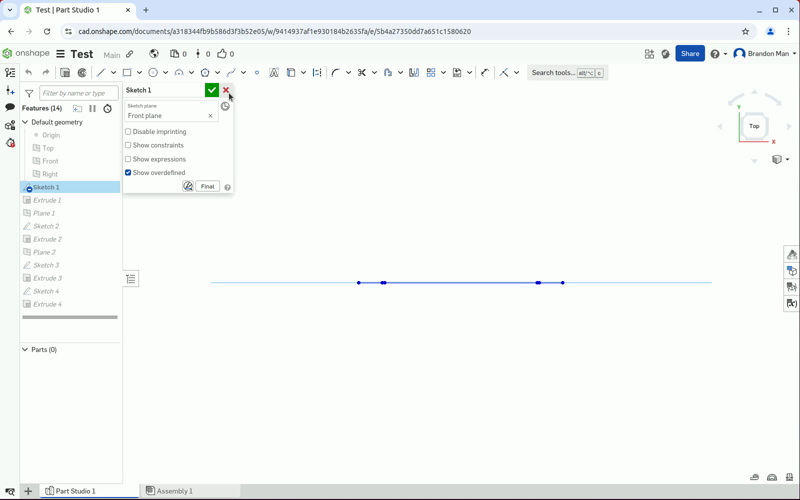
click(229, 92)
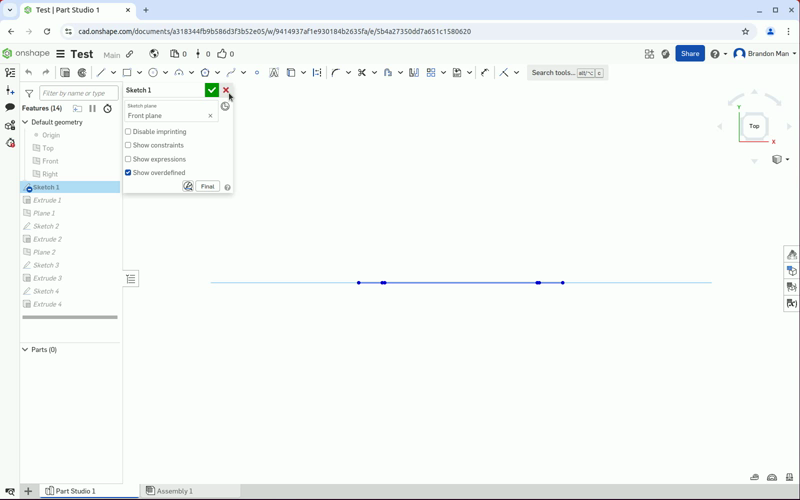
key(shift+s)
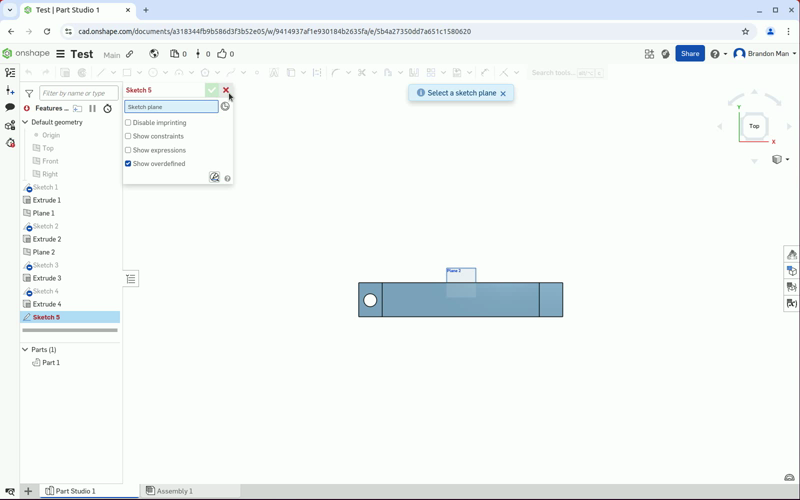
mouse_move(73, 215)
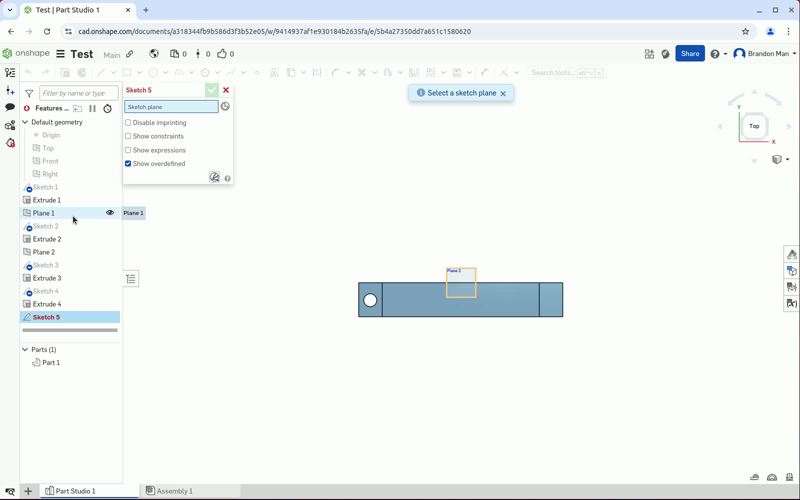
click(73, 215)
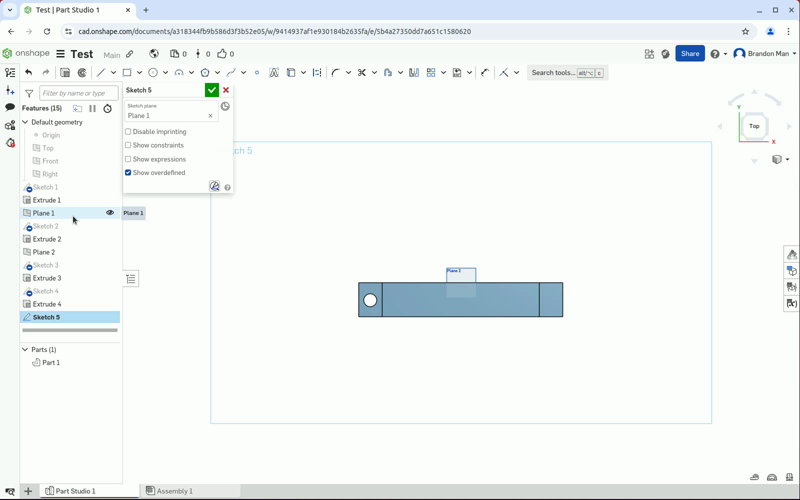
mouse_move(73, 352)
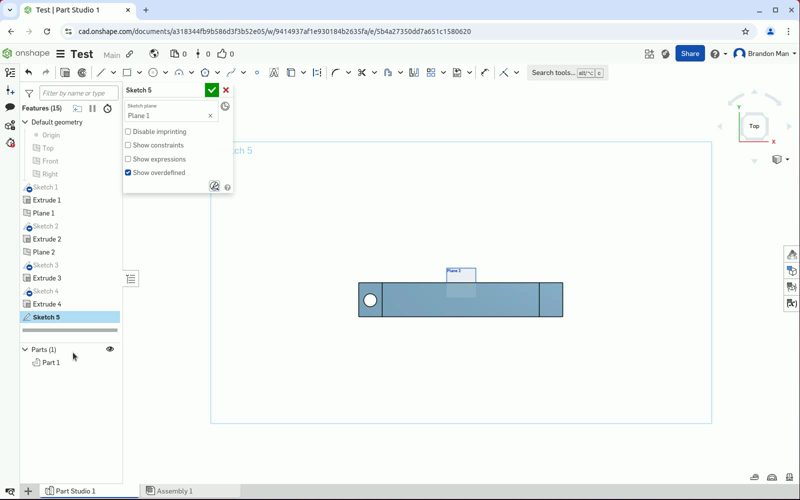
key(y)
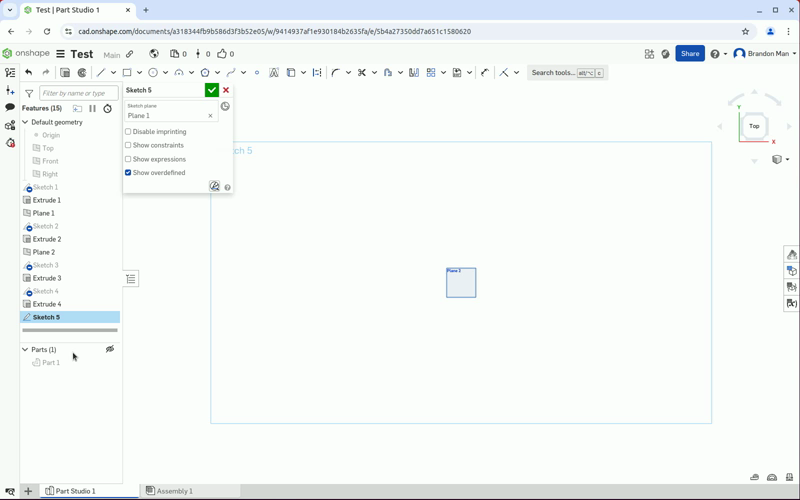
key(c)
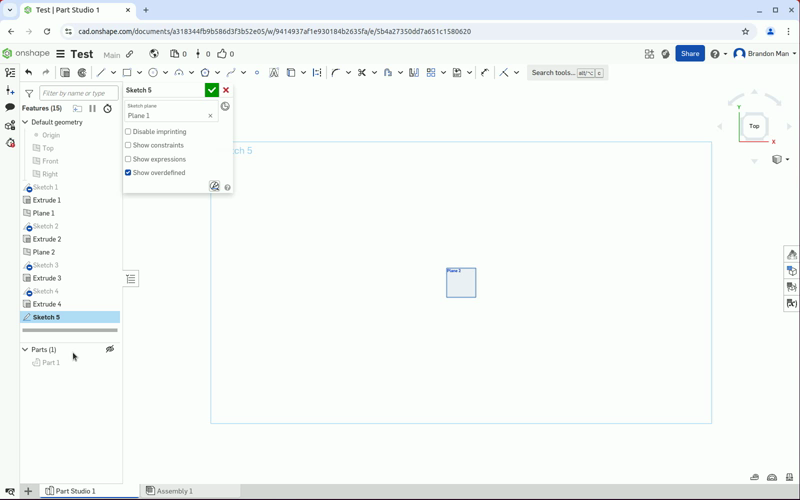
key_down(shift)
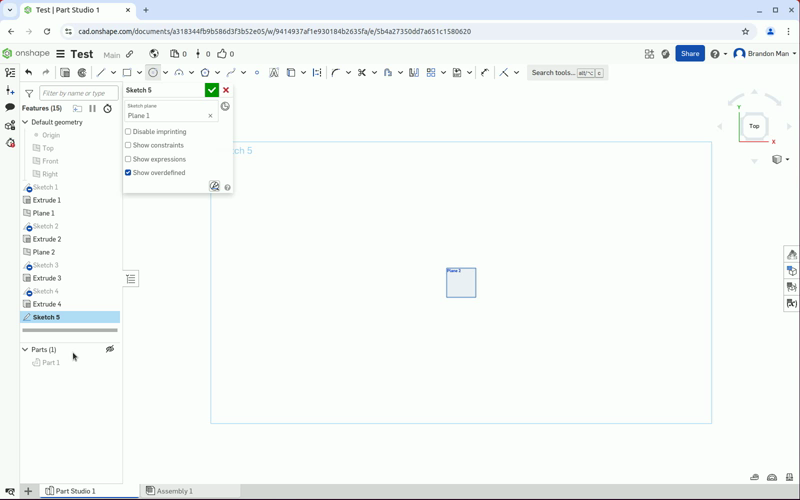
mouse_move(552, 300)
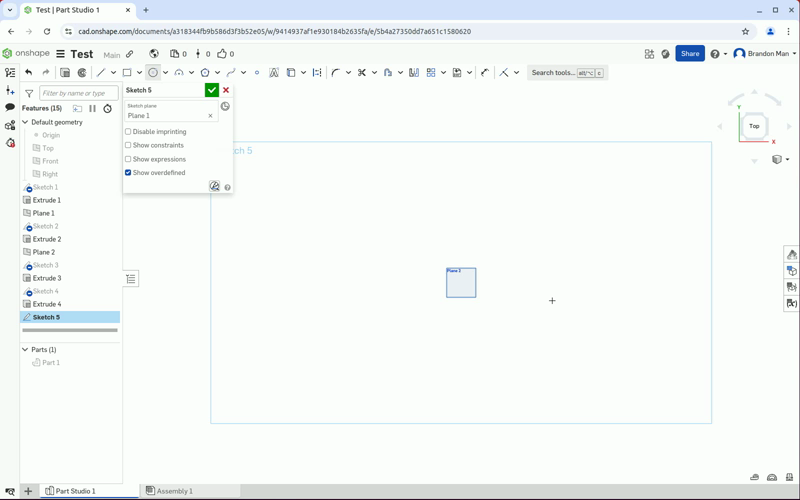
click(552, 300)
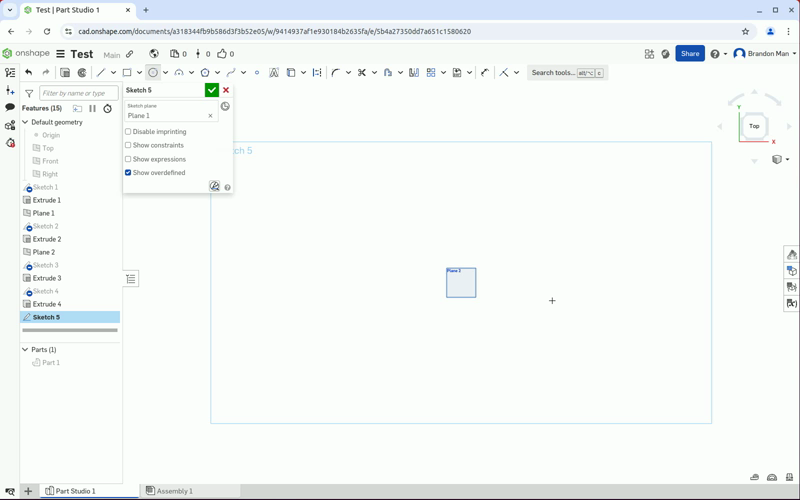
key_up(shift)
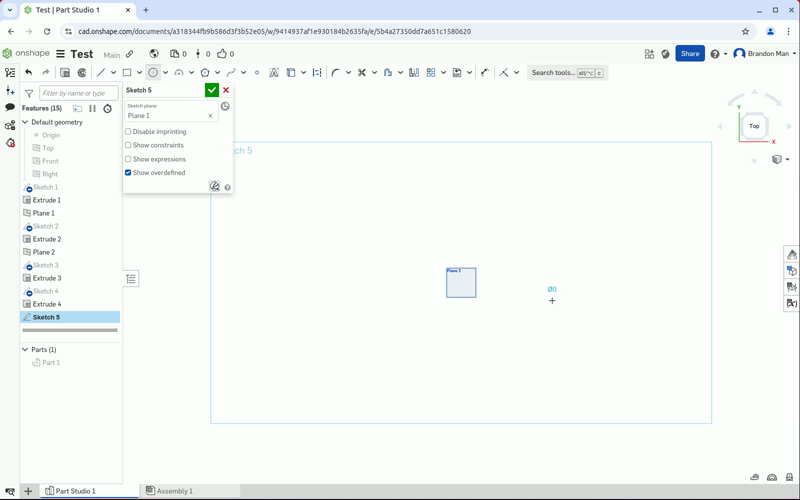
mouse_move(558, 300)
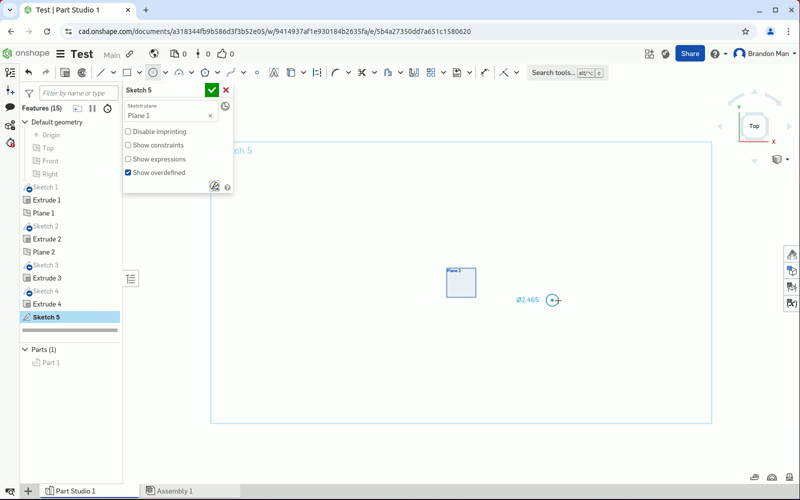
click(558, 300)
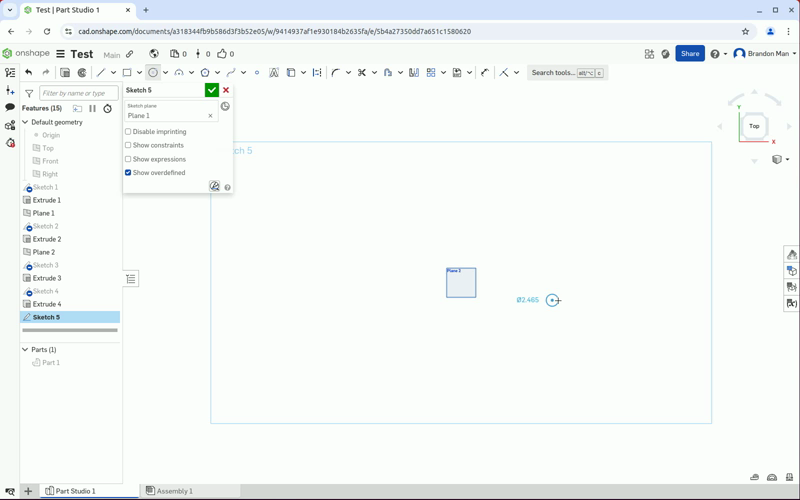
key(esc)
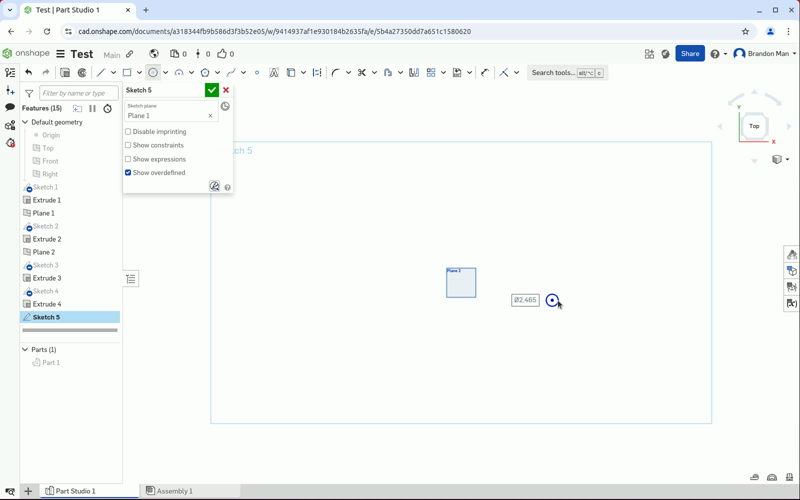
mouse_move(551, 301)
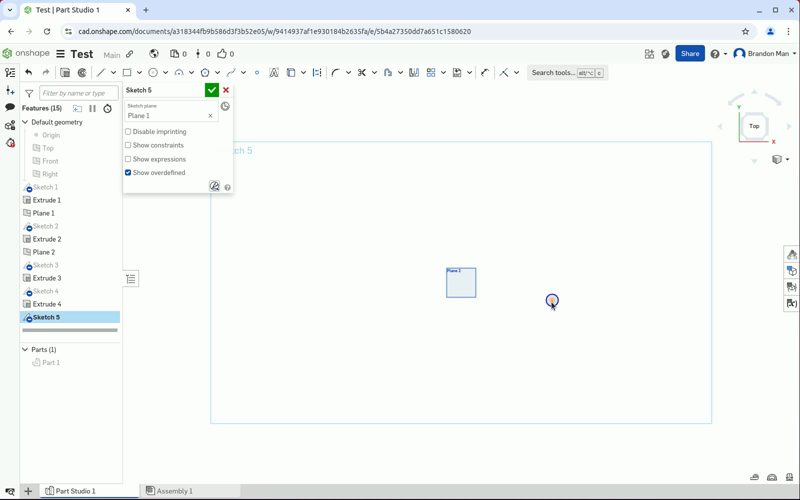
scroll(6)
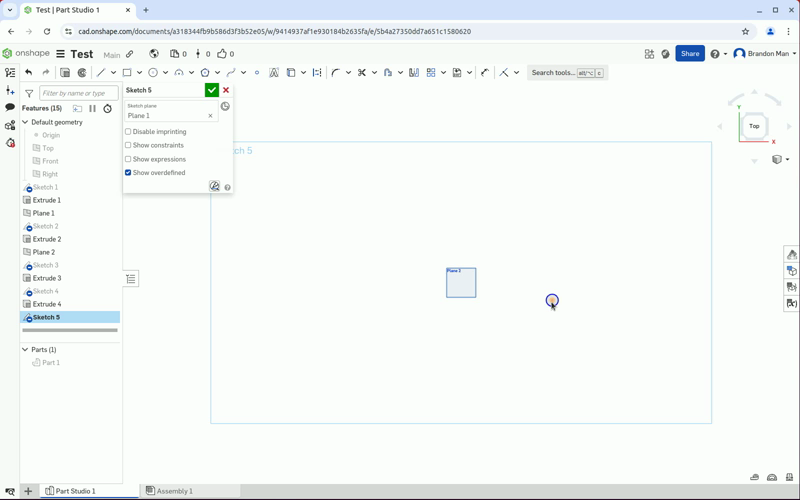
scroll(6)
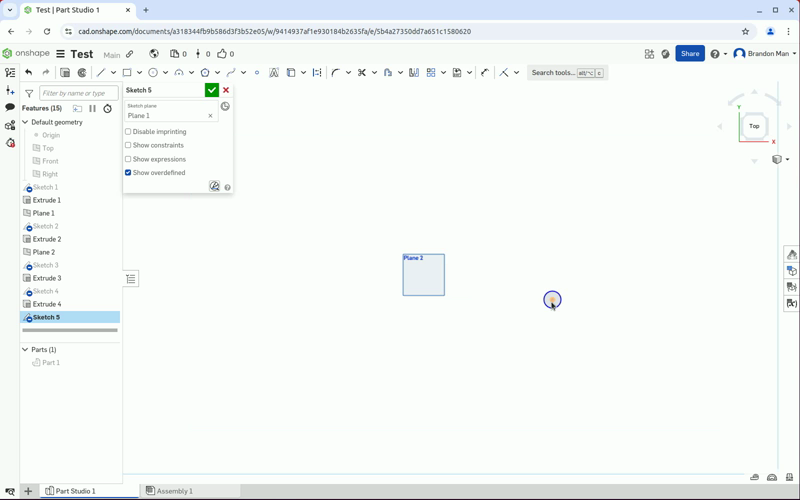
scroll(6)
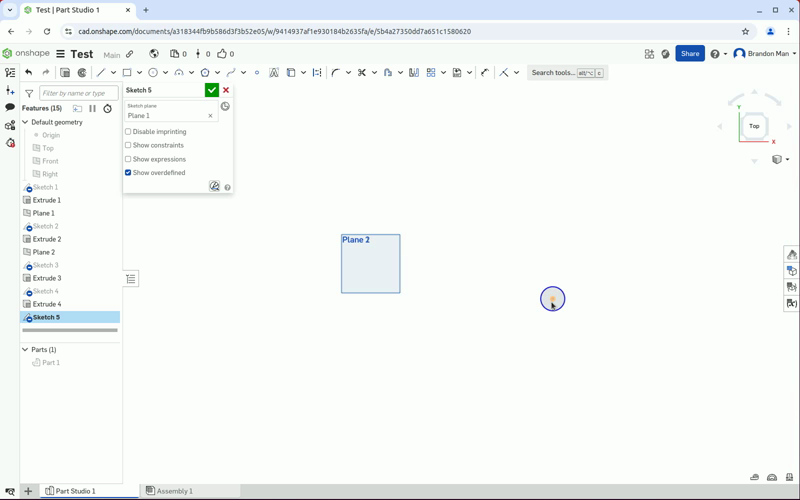
scroll(6)
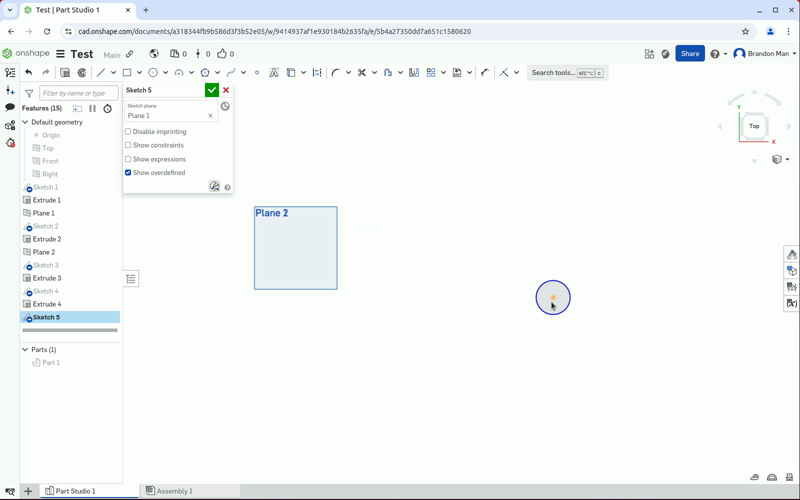
scroll(6)
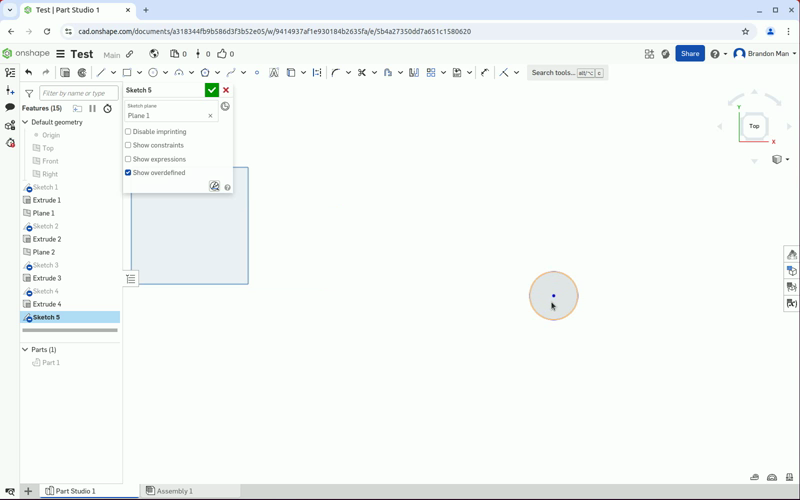
scroll(6)
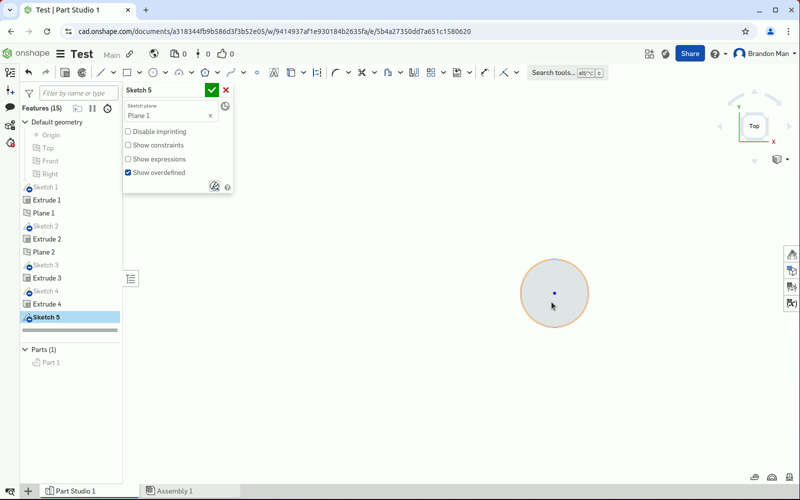
scroll(6)
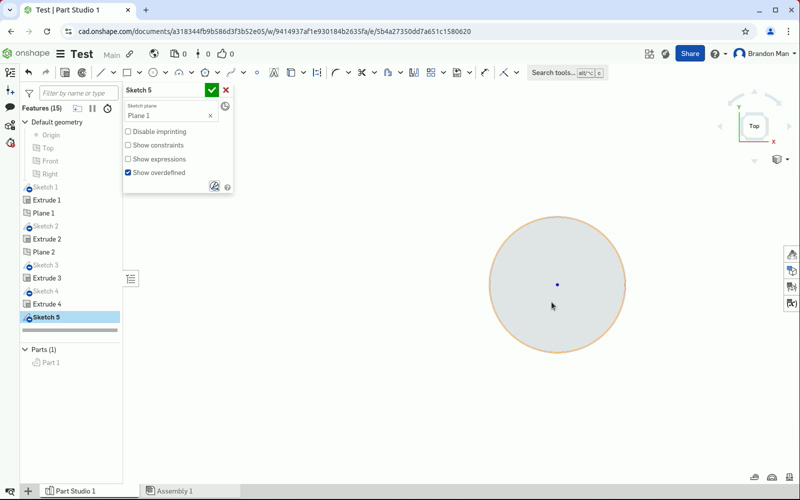
click(551, 301)
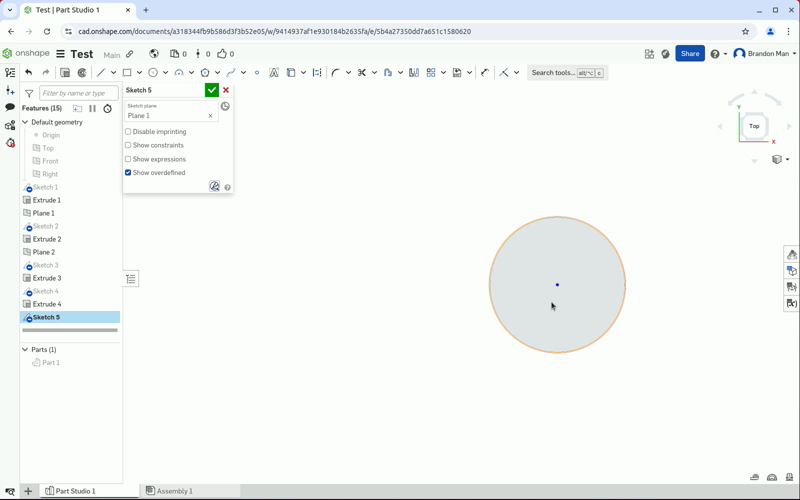
scroll(-6)
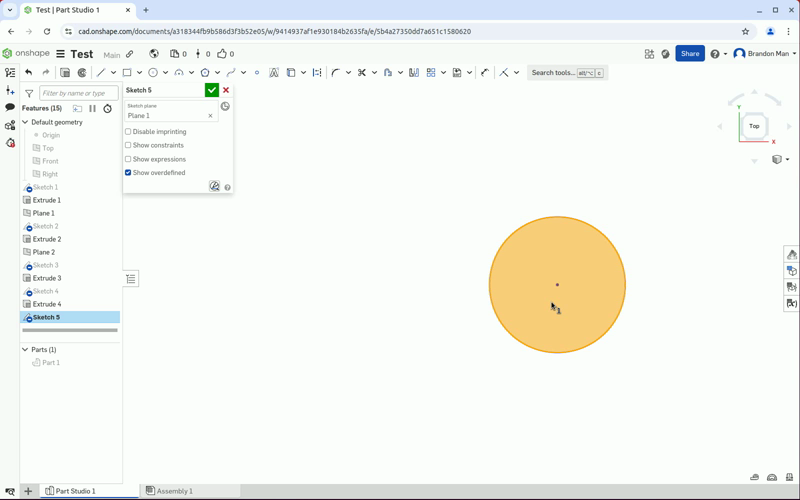
scroll(-6)
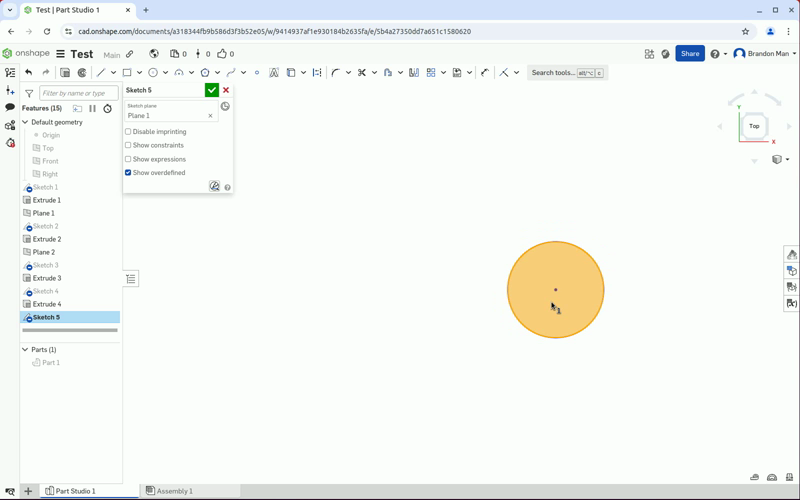
scroll(-6)
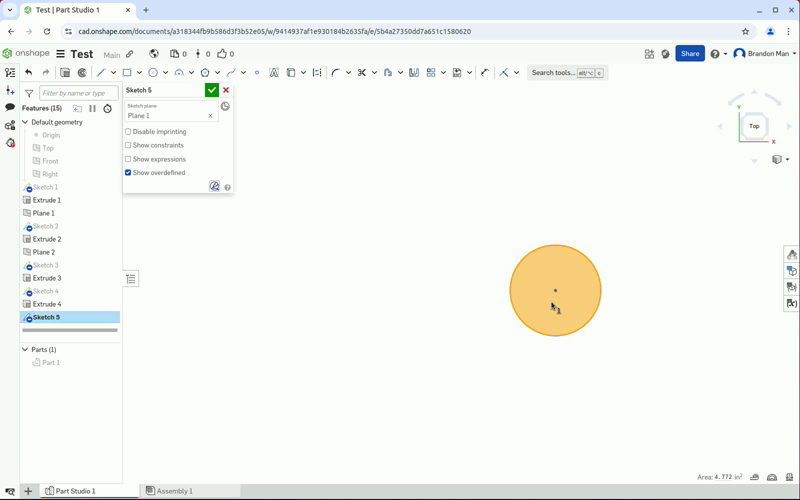
scroll(-6)
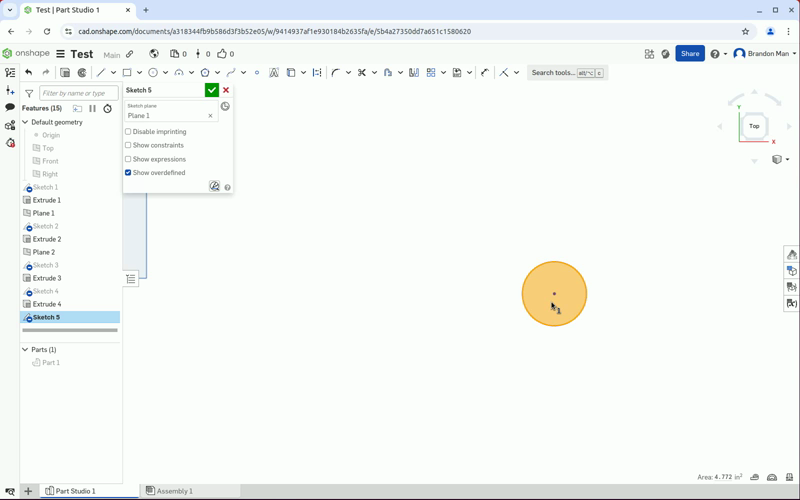
scroll(-6)
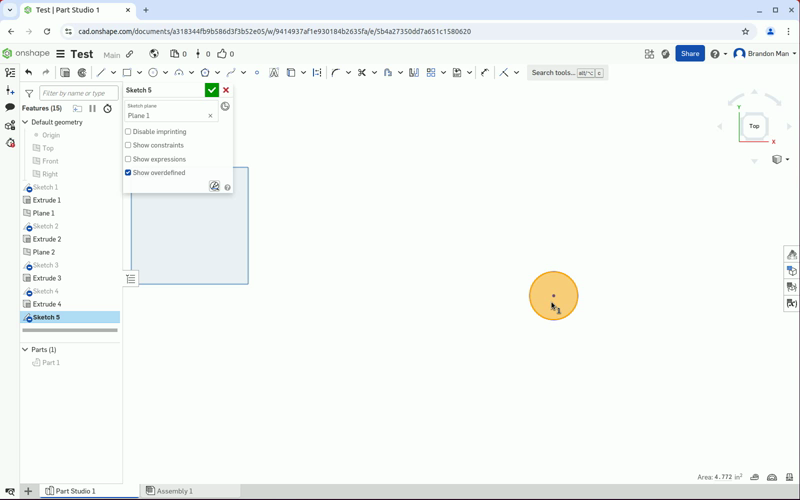
scroll(-6)
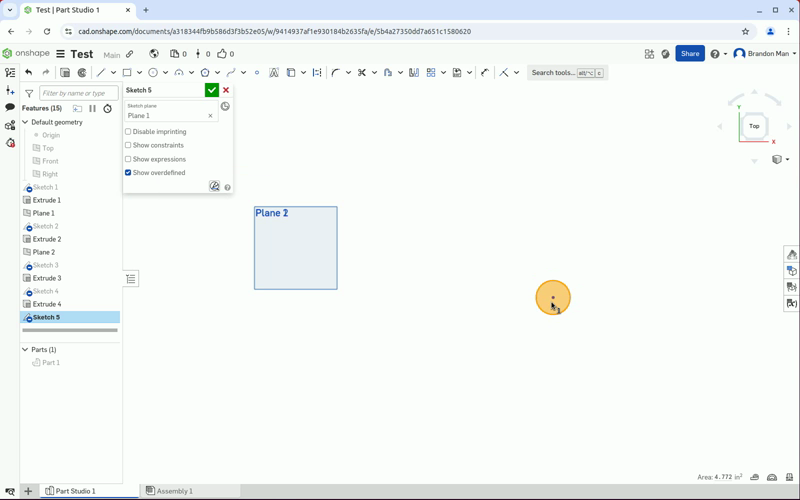
scroll(-6)
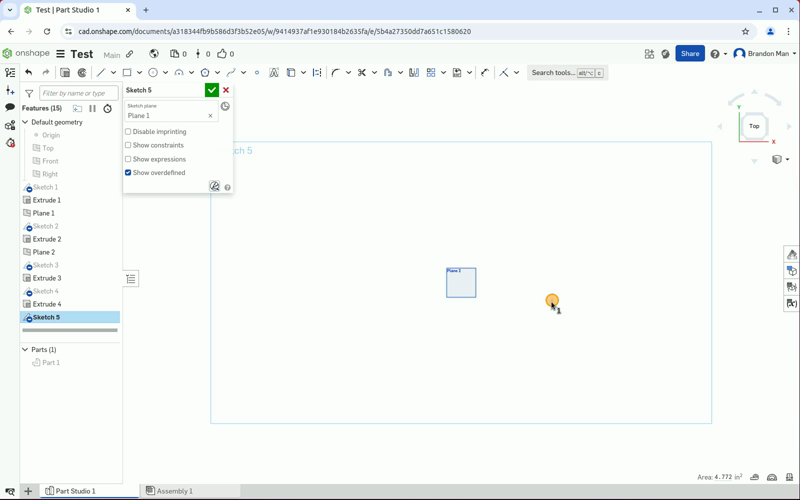
mouse_move(73, 352)
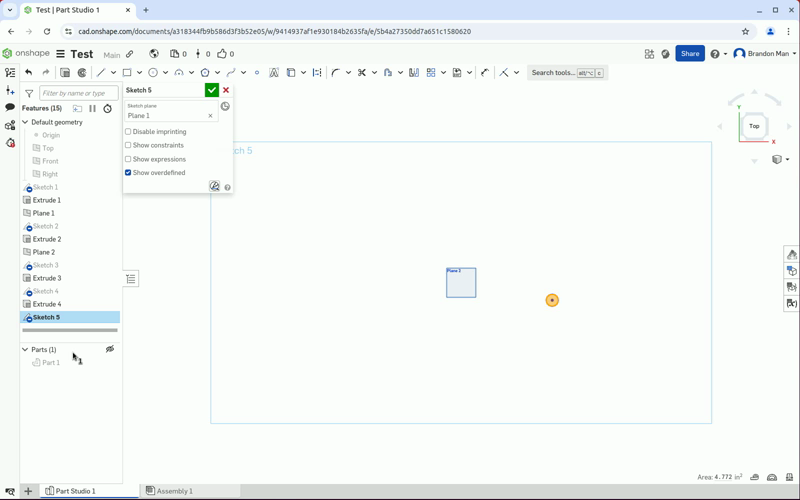
key(shift+y)
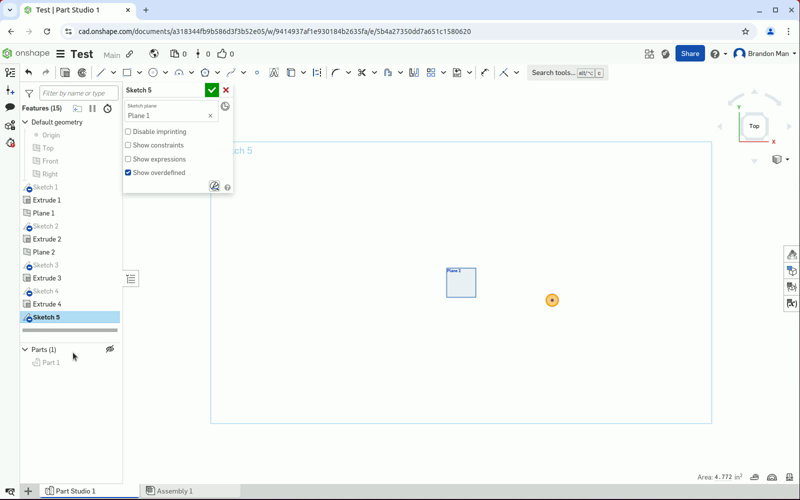
key(shift+e)
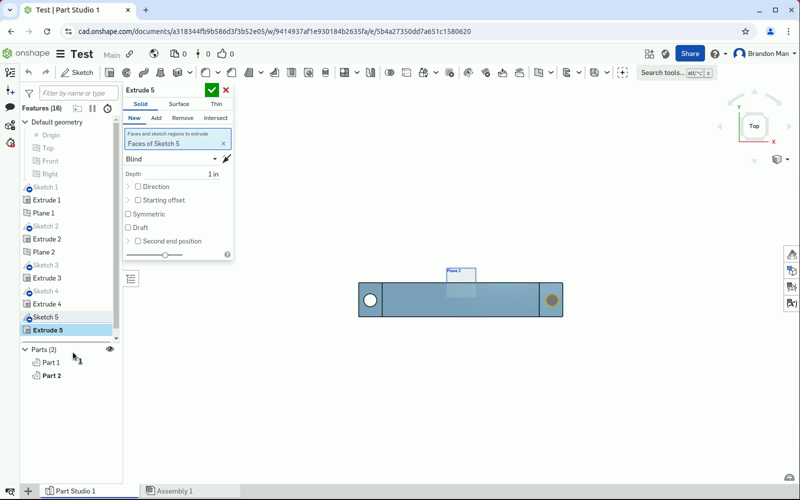
mouse_move(143, 106)
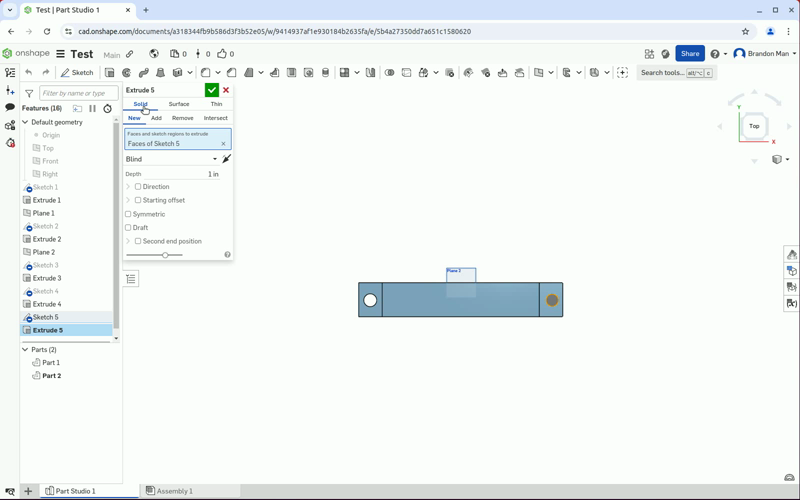
click(143, 106)
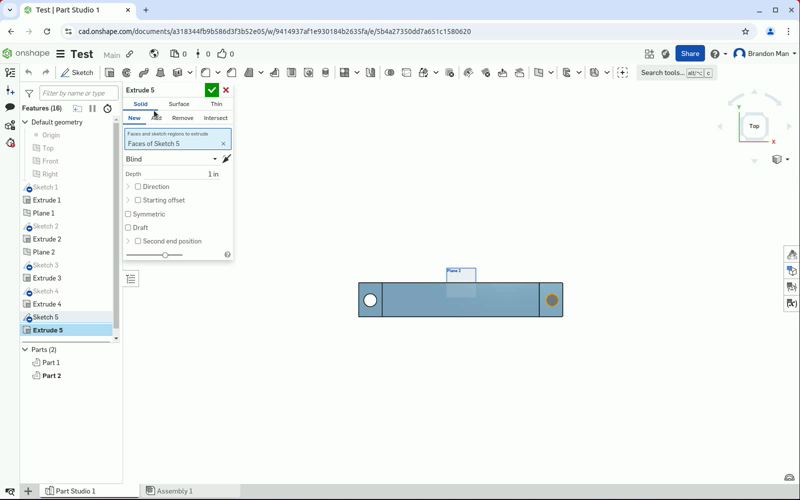
mouse_move(186, 120)
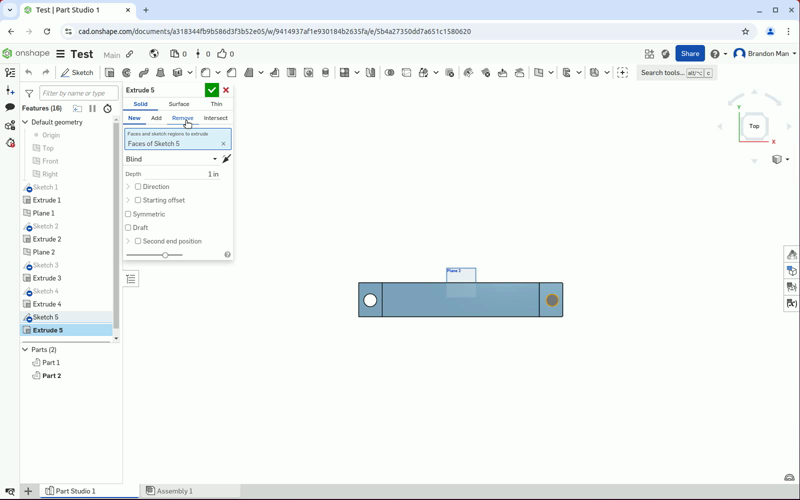
click(186, 120)
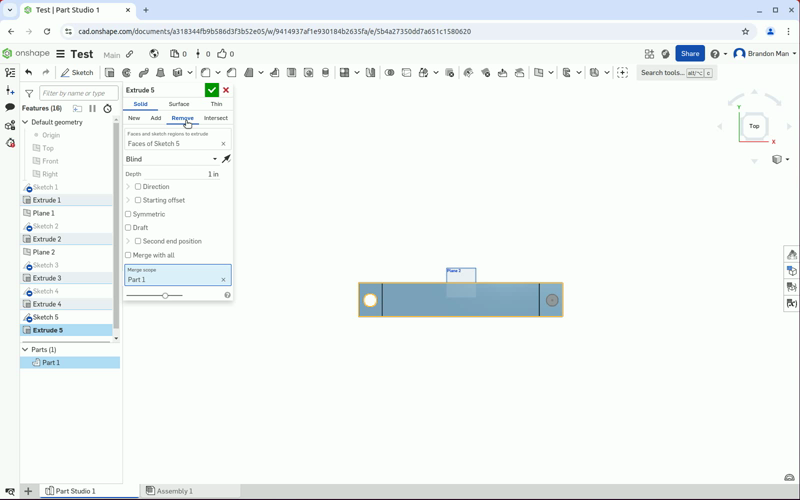
key(tab, 4)
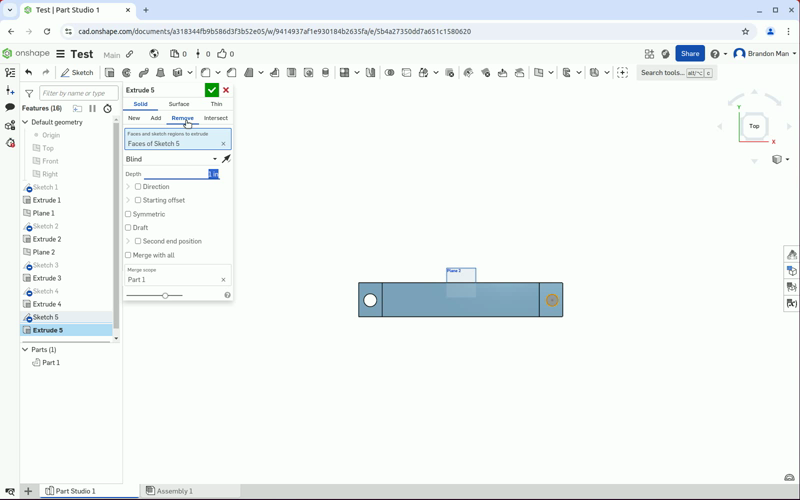
text(5.777)
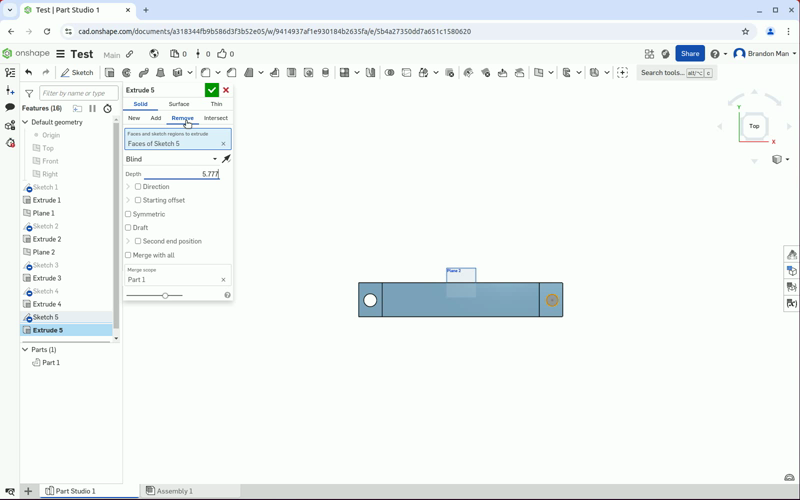
key(tab, 6)
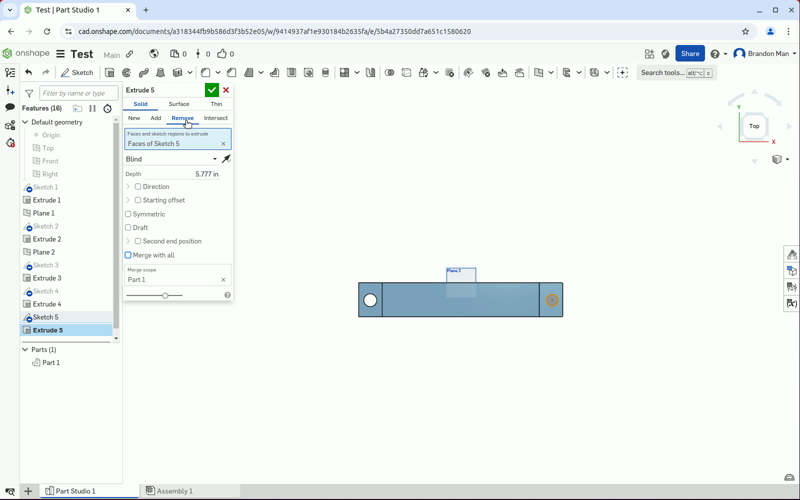
key(space)
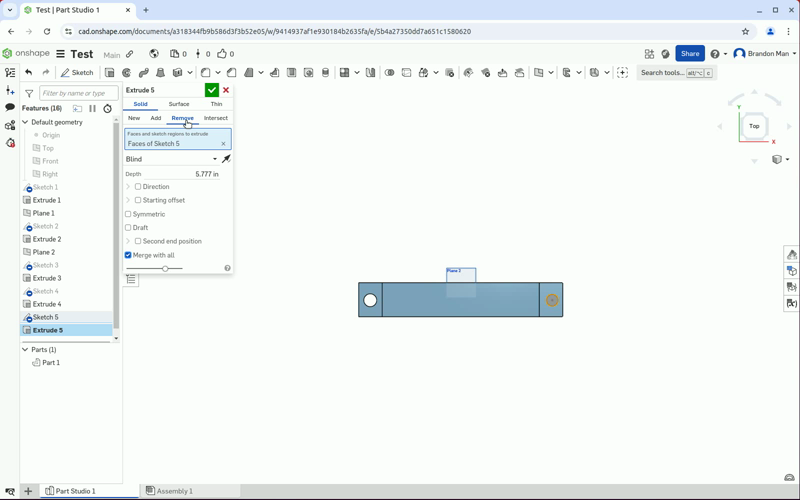
key(enter)
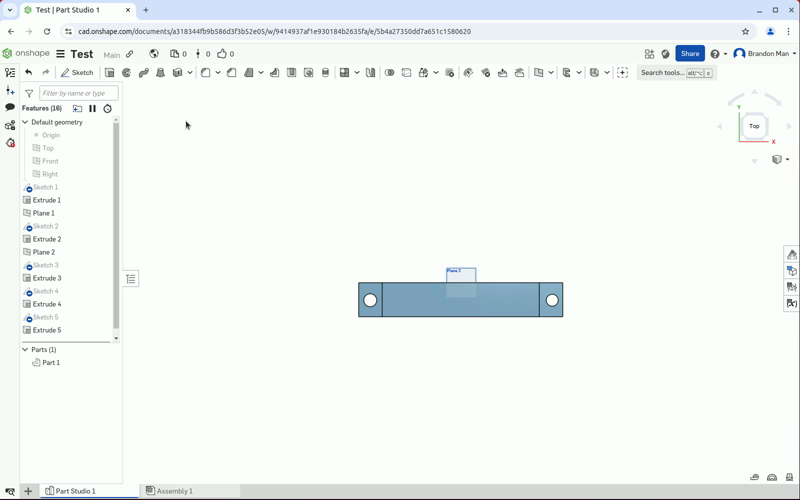
key(shift+h)
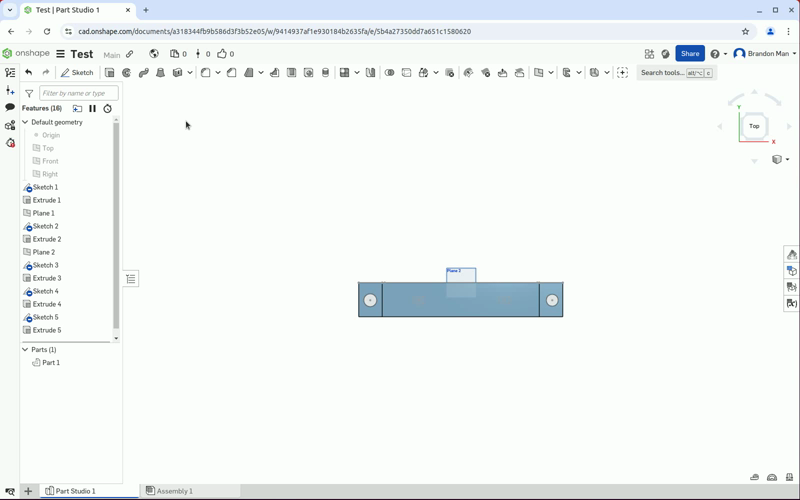
key(shift+h)
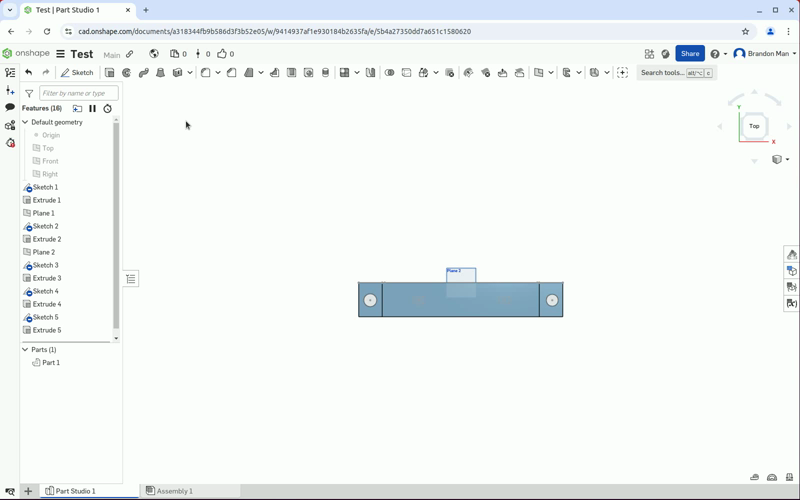
key(shift+7)
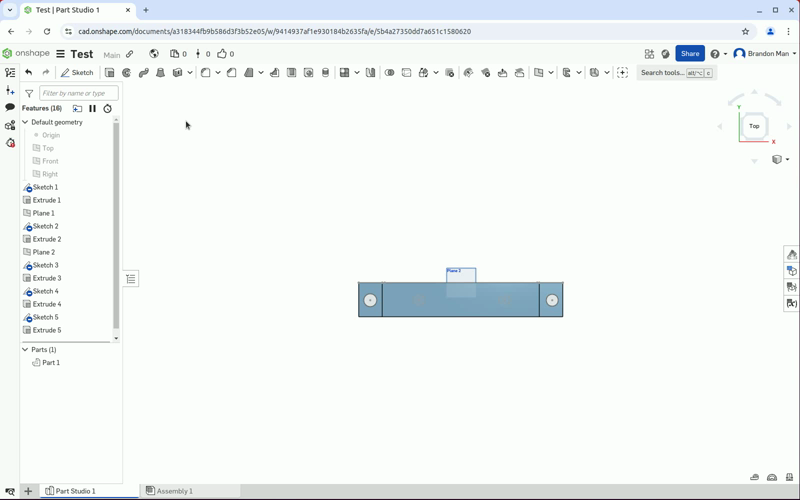
key(up, 3)
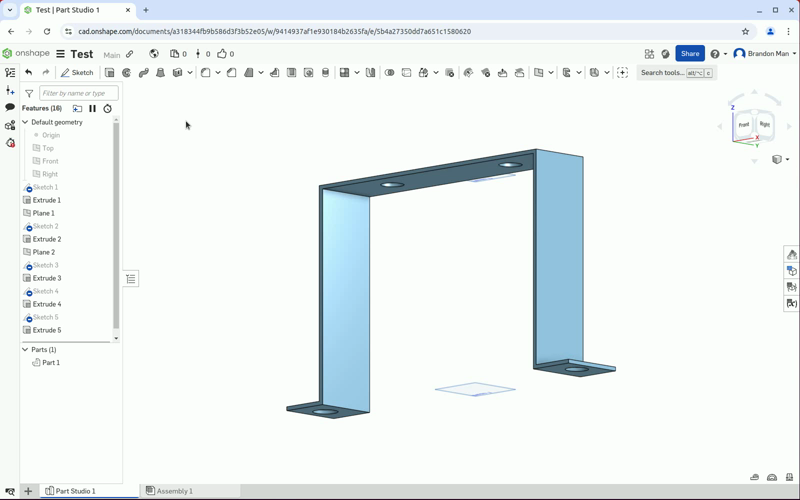
key(left, 3)
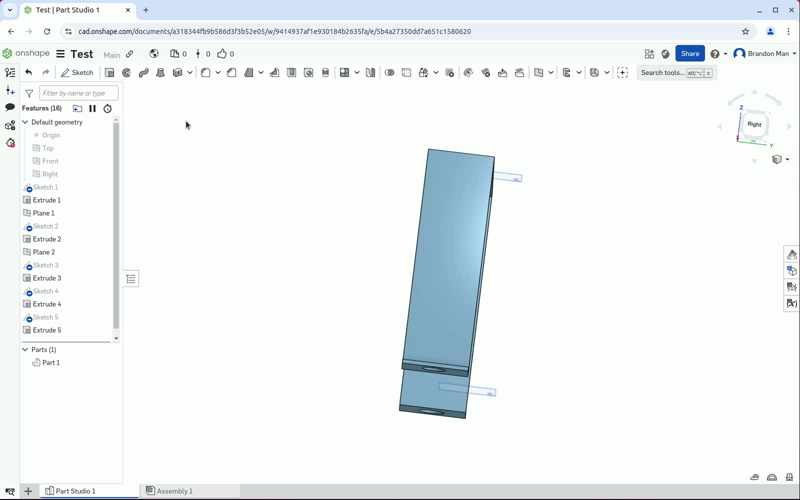
key(right, 3)
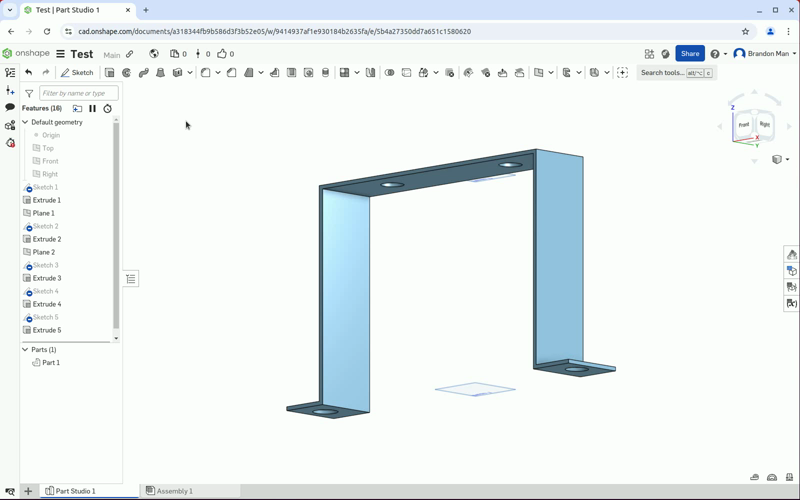
key(down, 3)
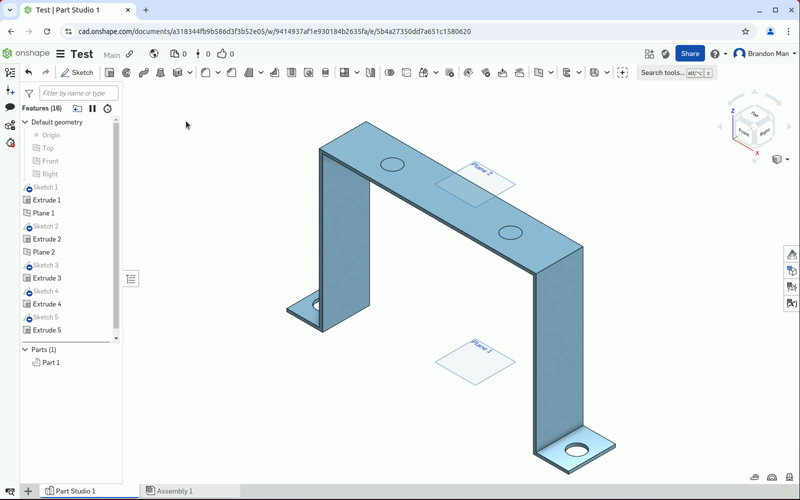
mouse_move(69, 189)
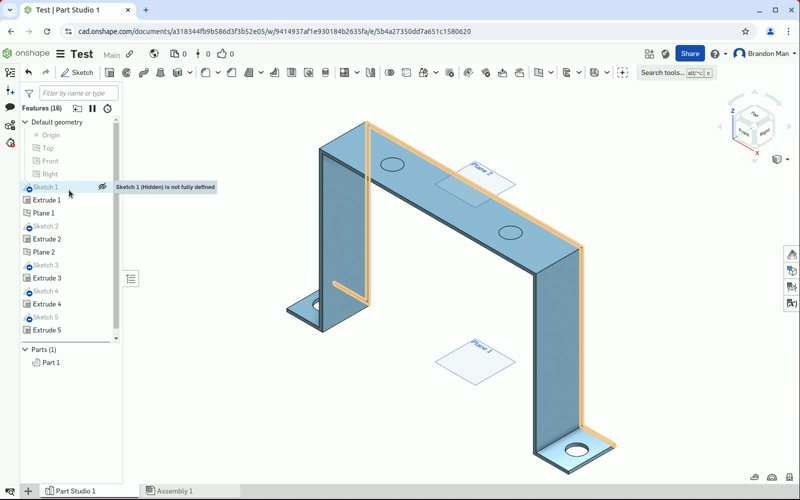
click(69, 189)